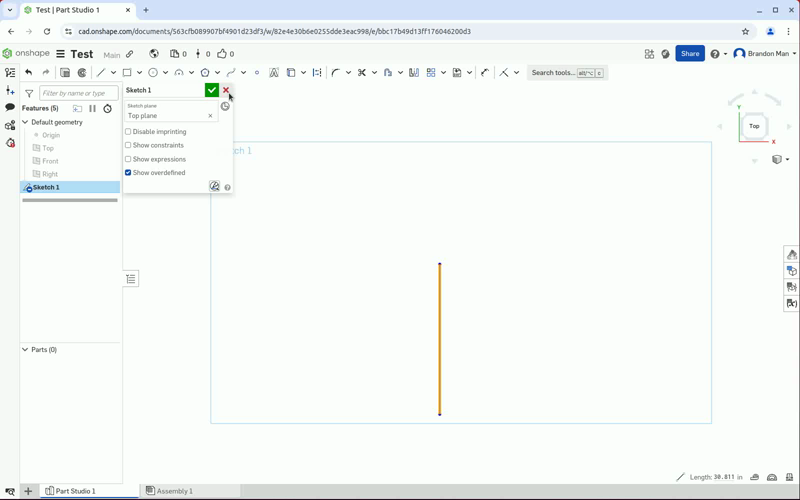
key(shift+h)
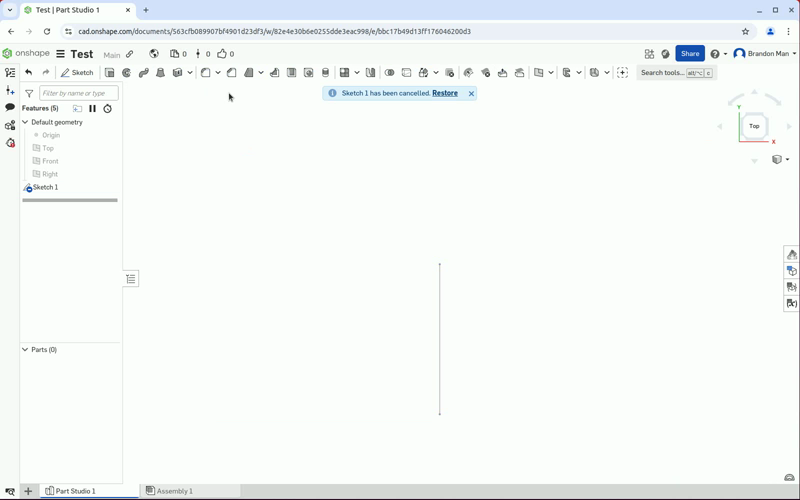
key(shift+s)
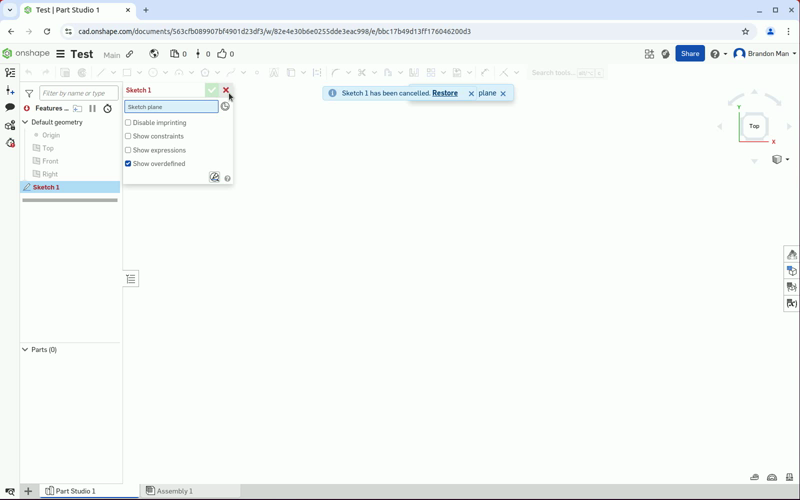
mouse_move(73, 150)
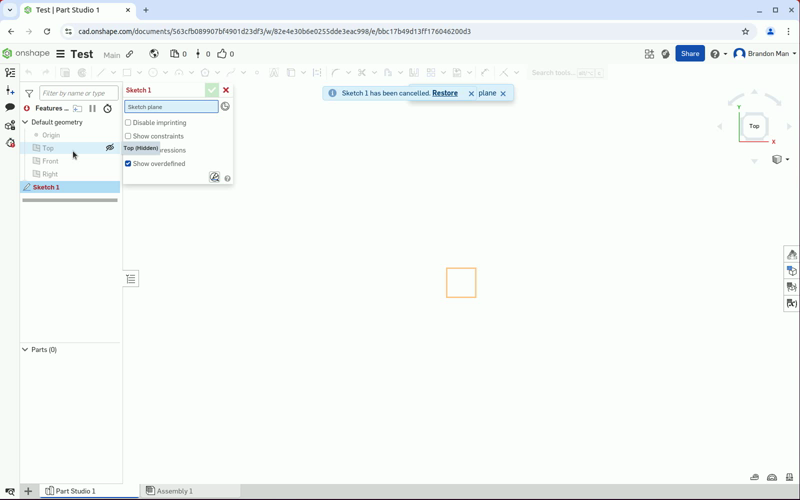
click(73, 150)
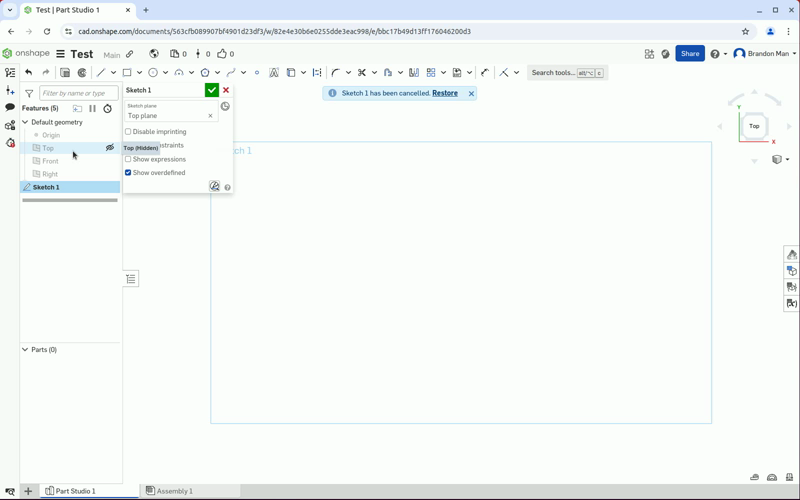
mouse_move(73, 352)
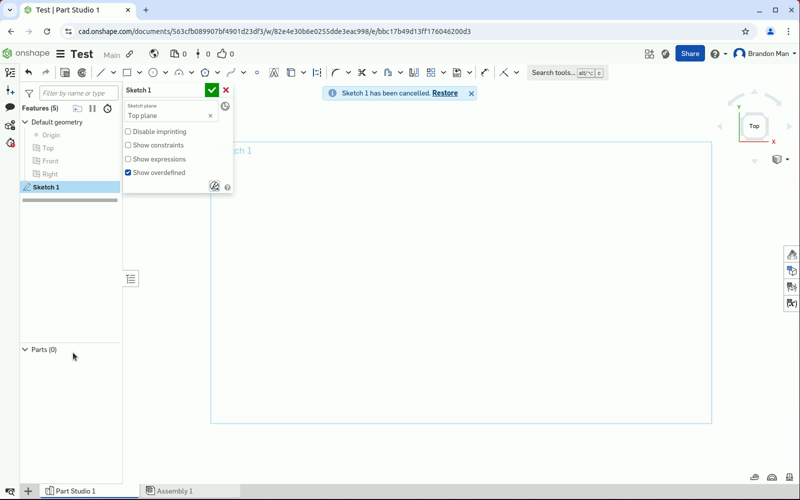
key(y)
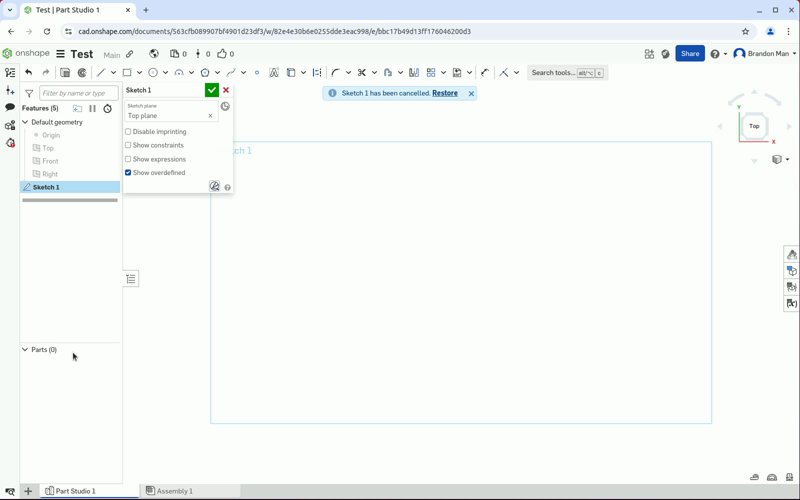
key(l)
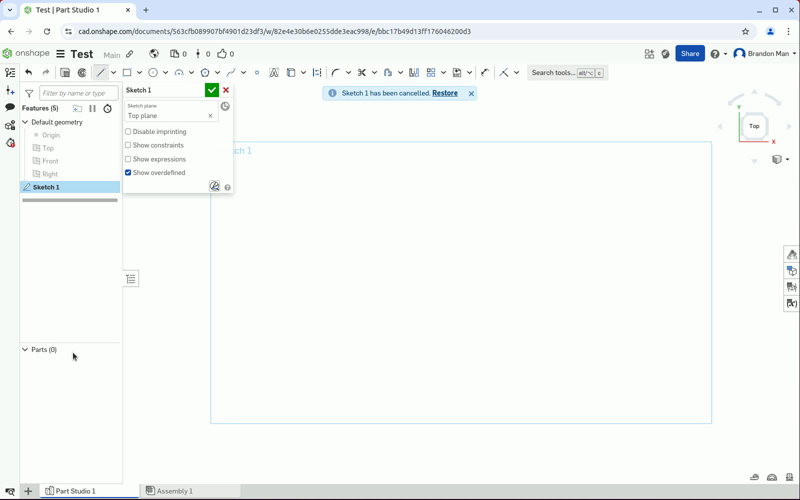
key_down(shift)
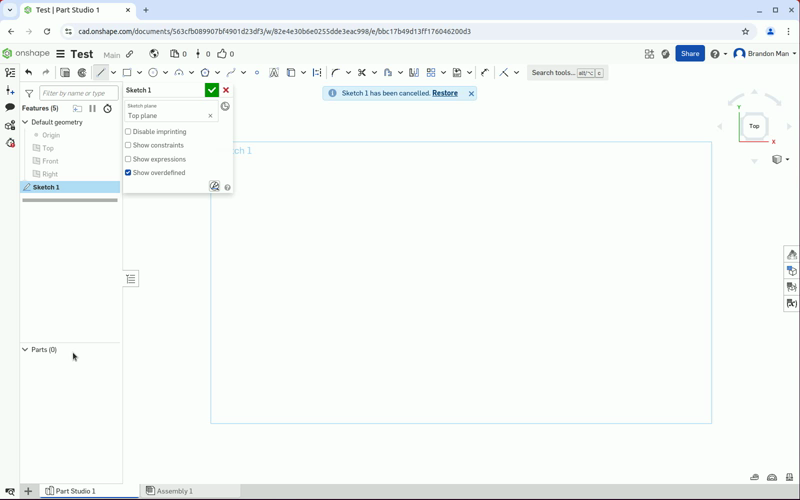
mouse_move(351, 335)
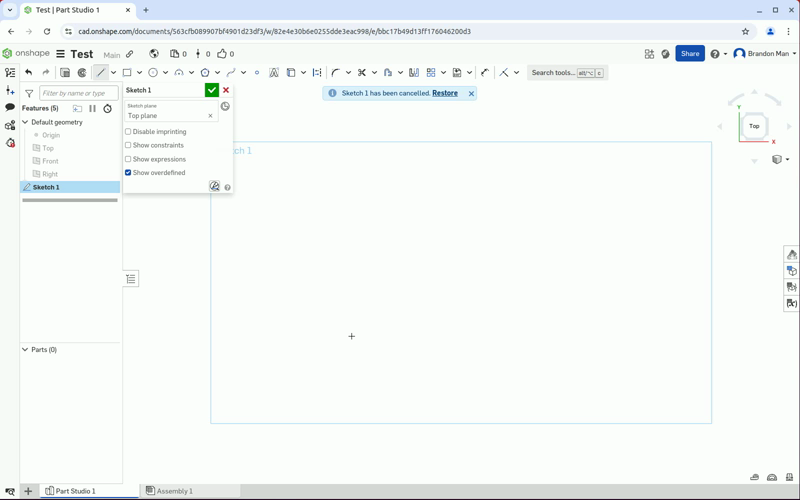
click(351, 335)
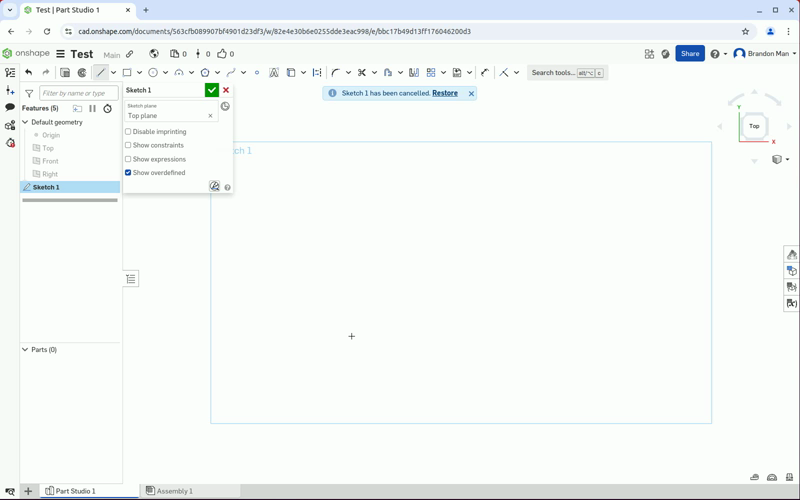
key_up(shift)
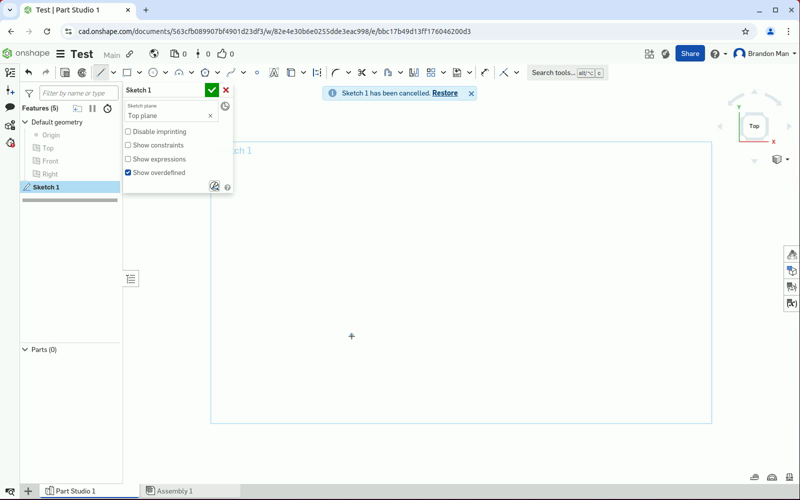
key_down(shift)
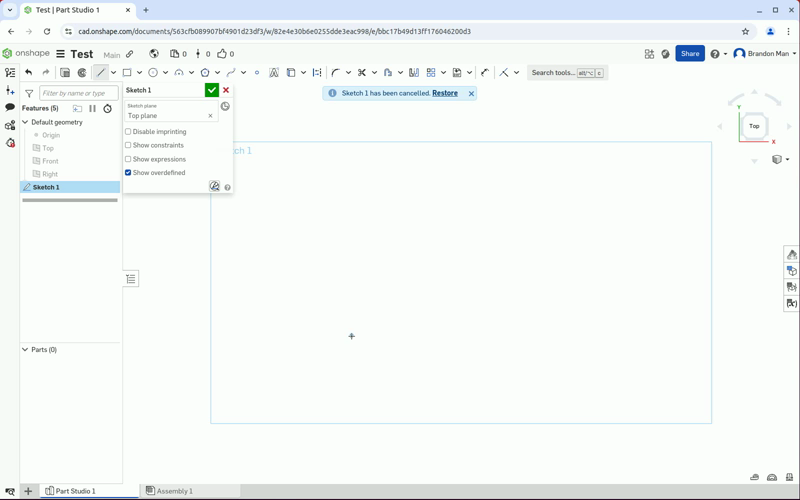
mouse_move(569, 335)
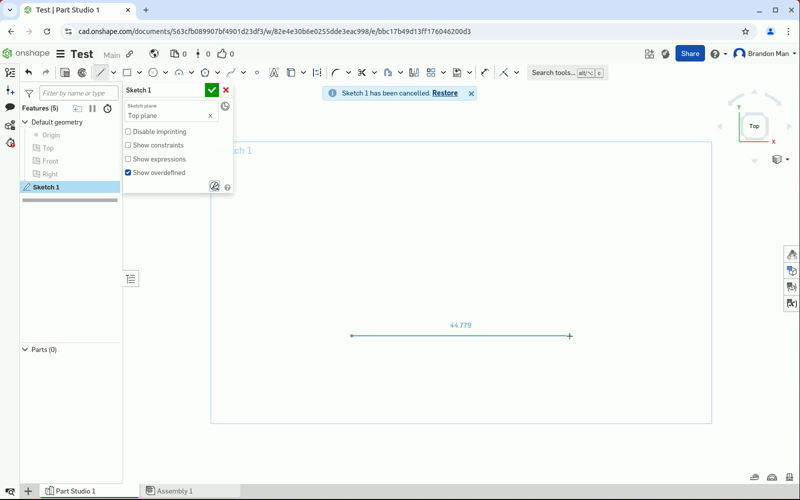
click(569, 335)
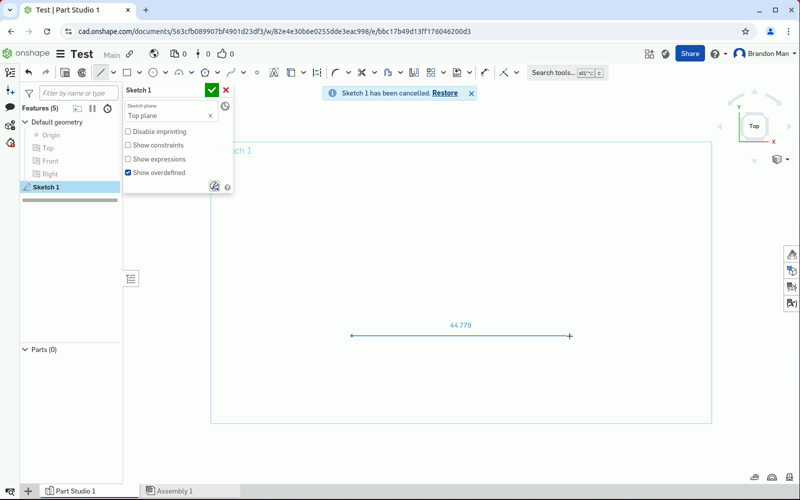
key_up(shift)
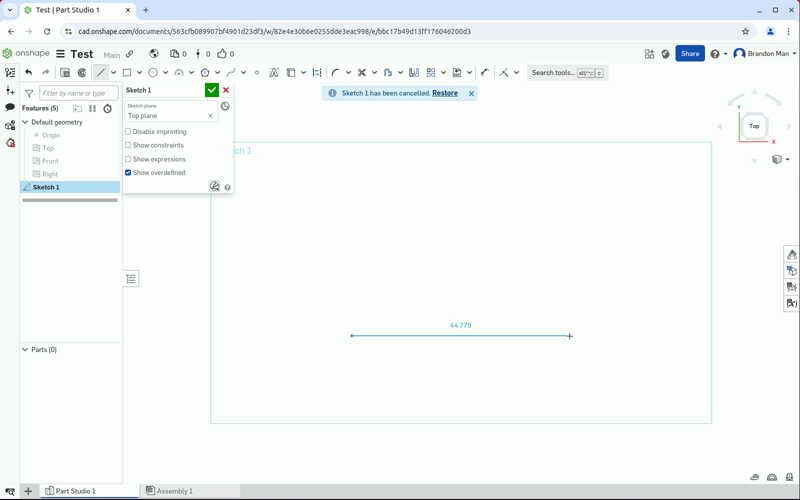
key_down(shift)
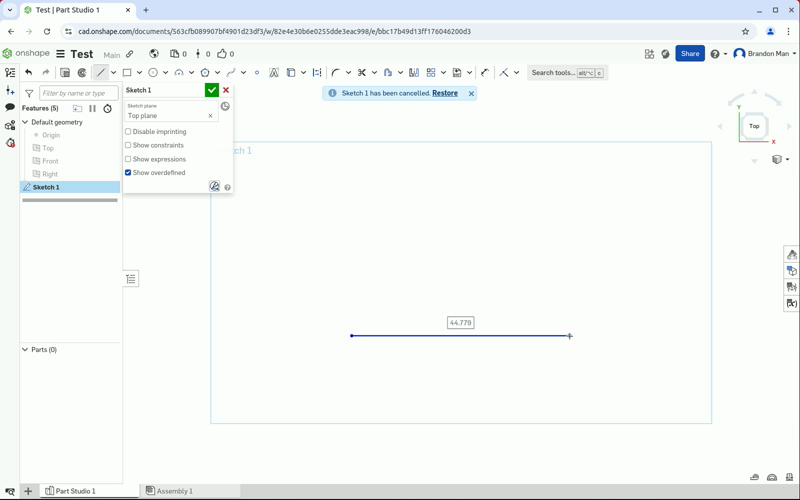
mouse_move(569, 230)
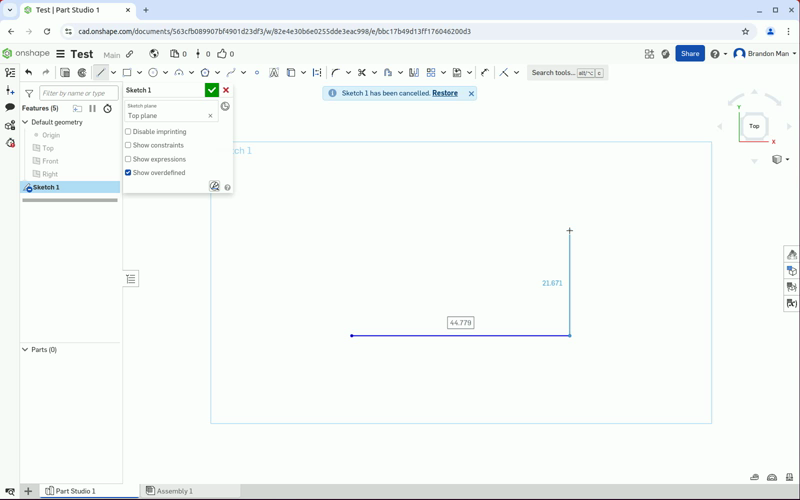
click(569, 230)
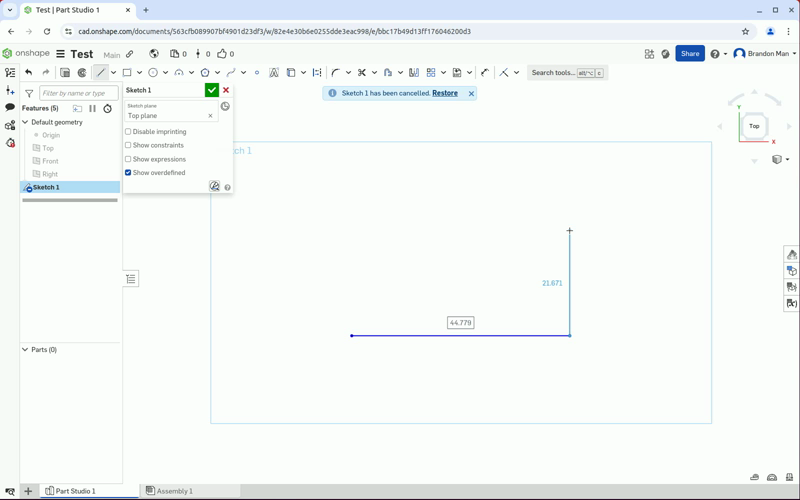
key_up(shift)
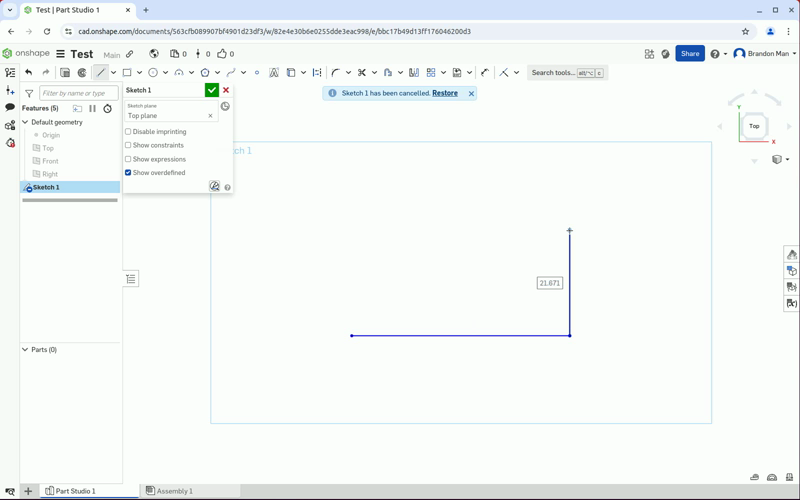
key_down(shift)
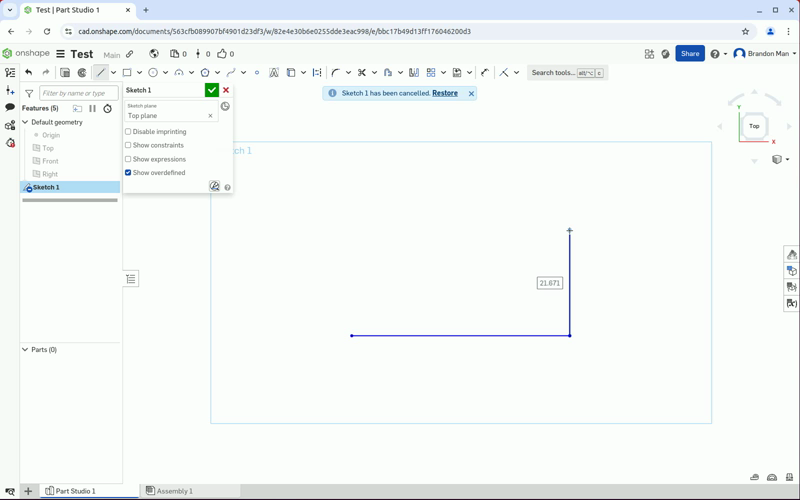
mouse_move(351, 230)
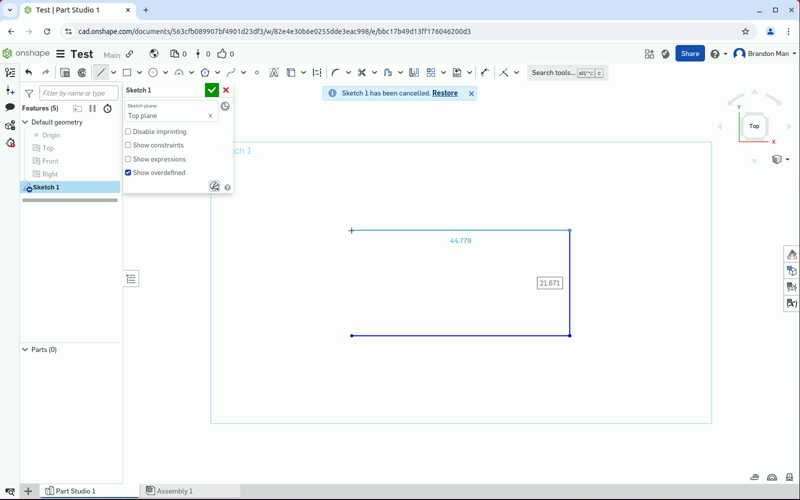
click(351, 230)
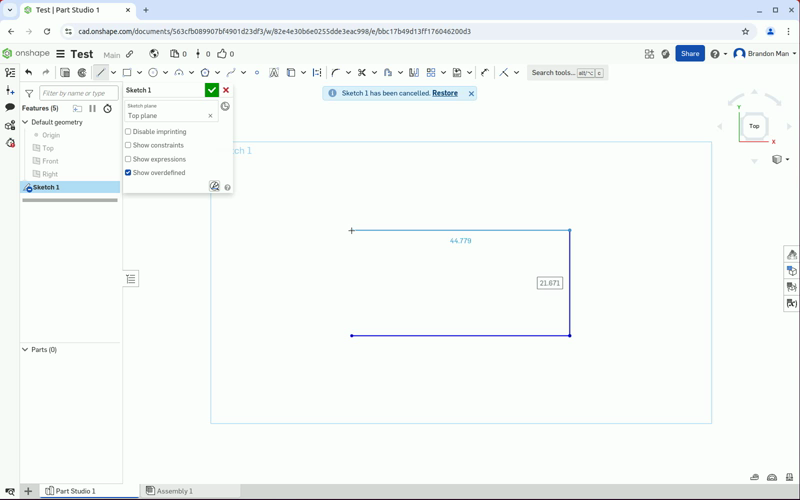
key_up(shift)
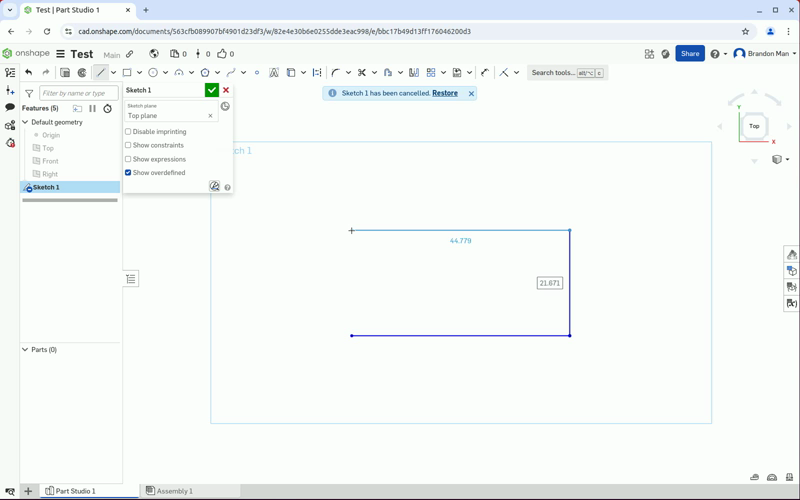
key_down(shift)
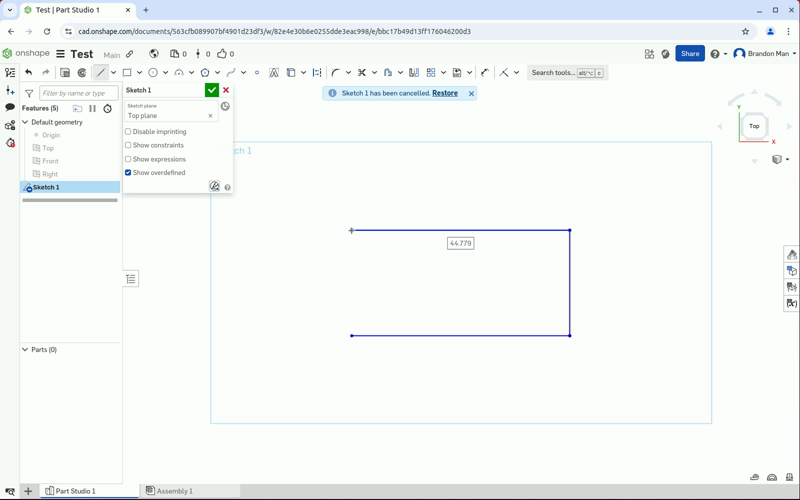
mouse_move(351, 335)
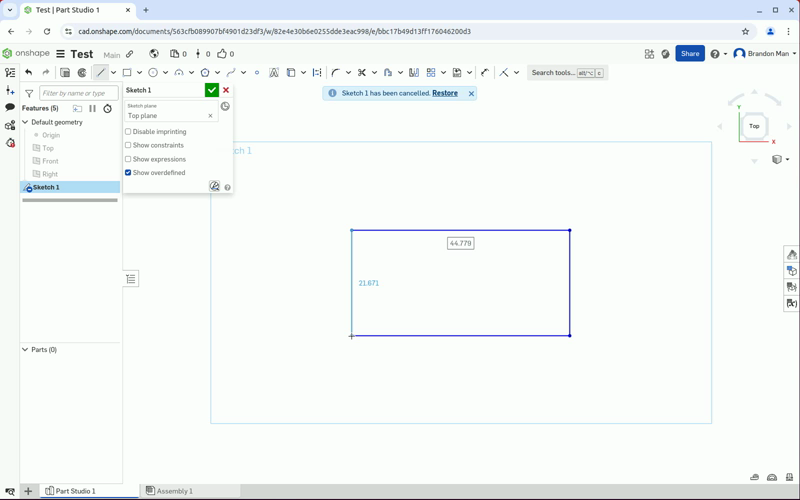
key_up(shift)
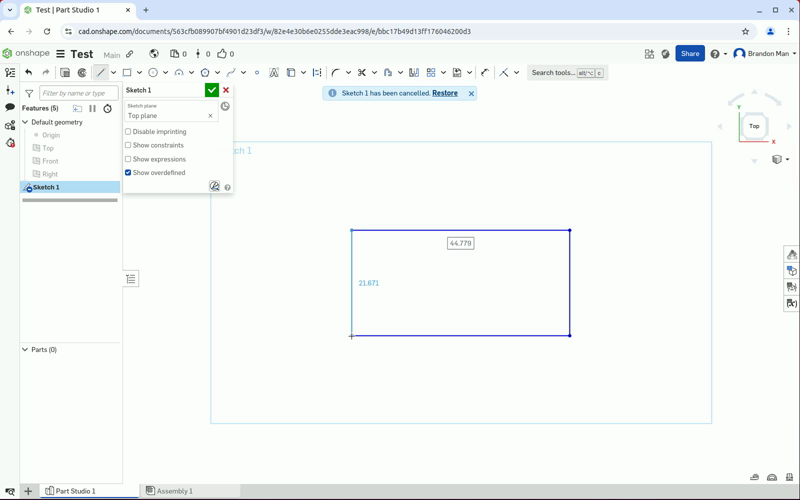
click(351, 335)
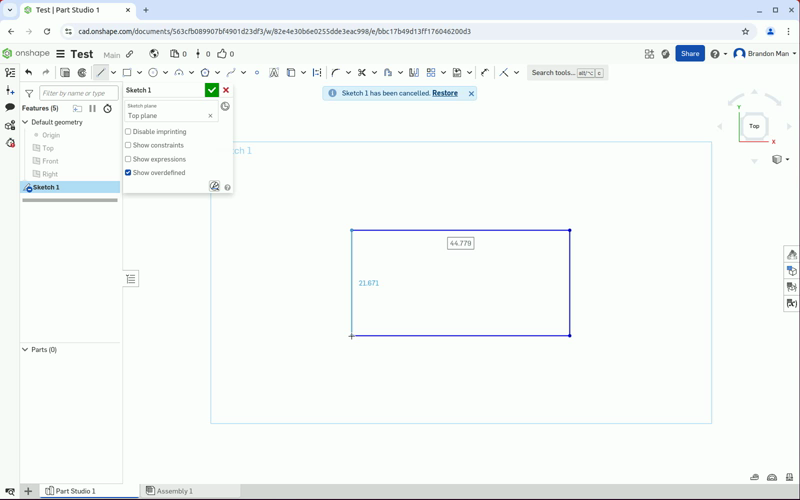
key(esc)
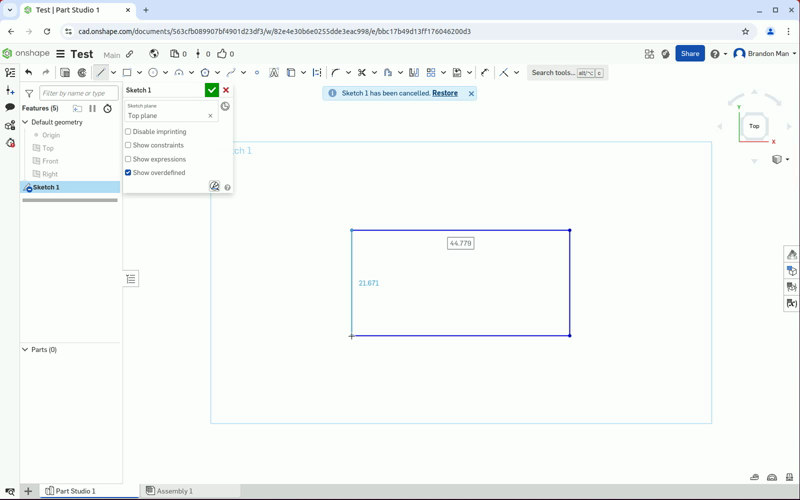
mouse_move(449, 297)
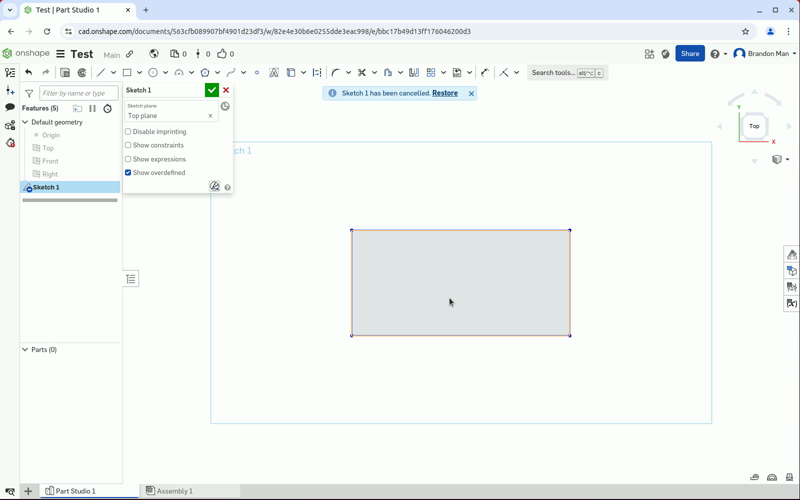
click(449, 297)
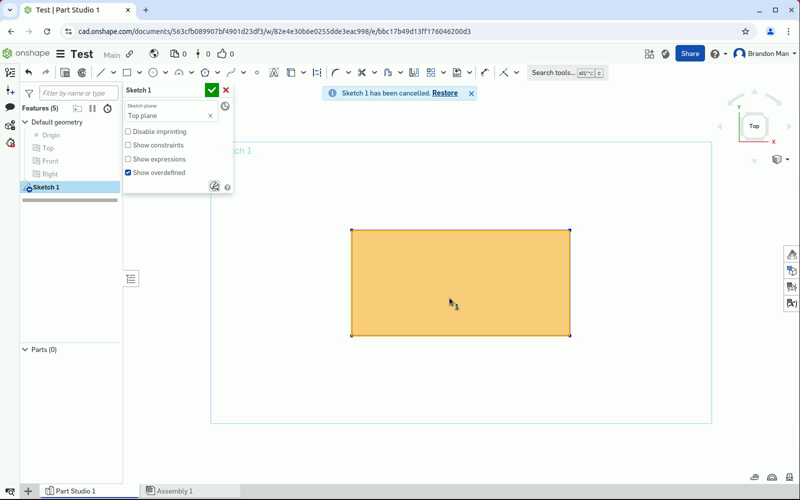
mouse_move(73, 352)
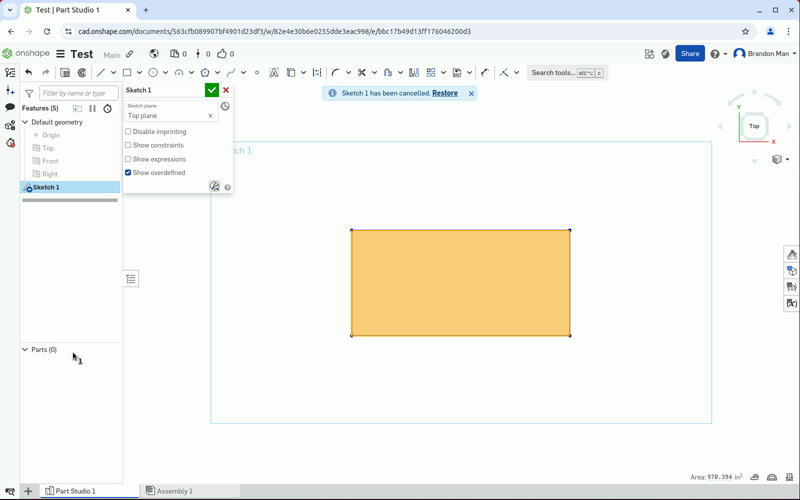
key(shift+y)
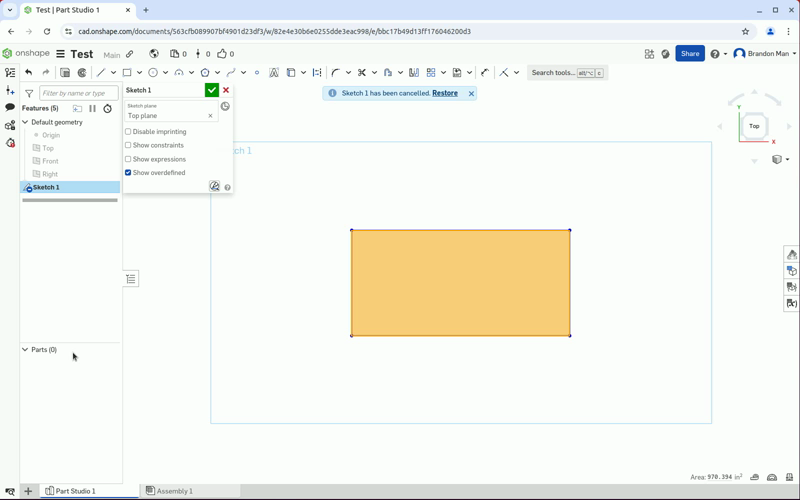
key(shift+e)
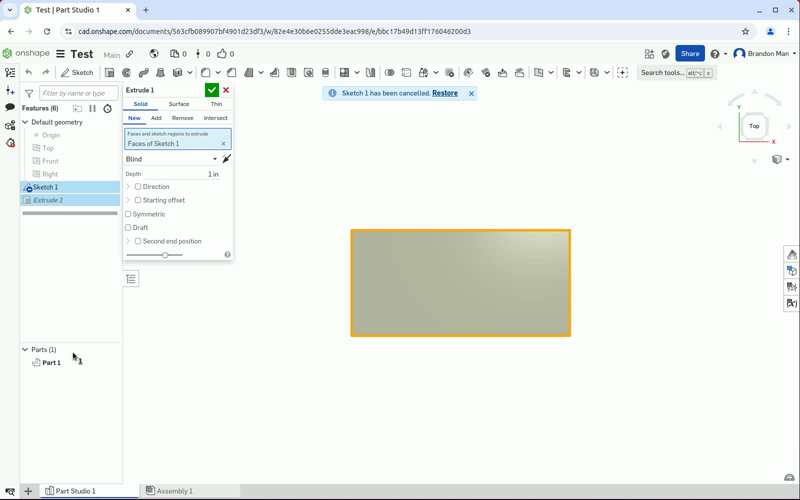
mouse_move(143, 106)
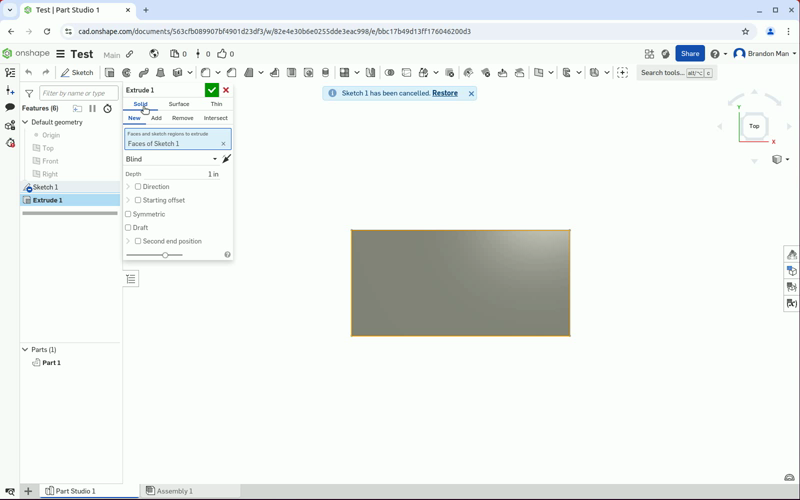
click(143, 106)
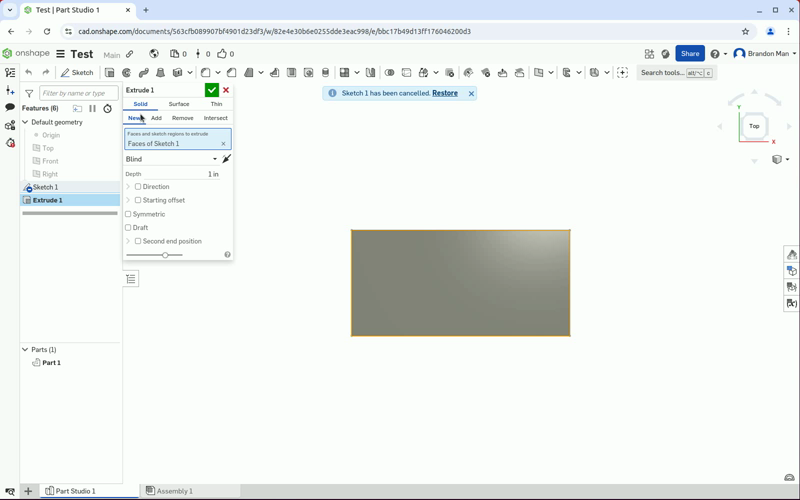
mouse_move(137, 120)
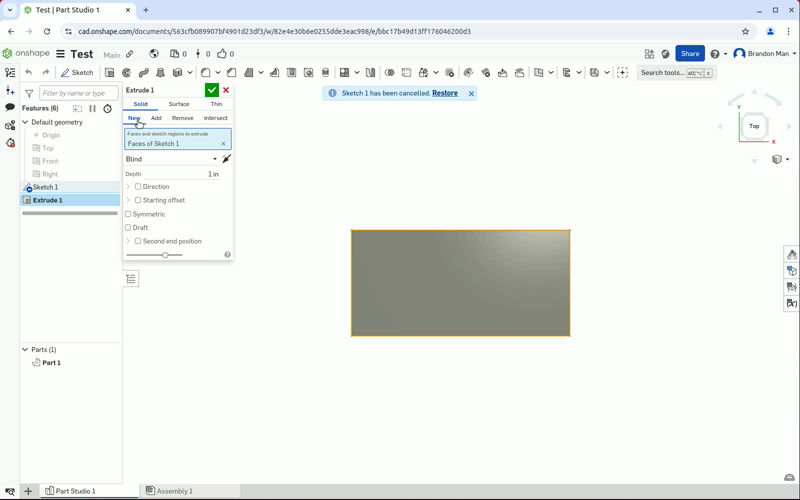
click(137, 120)
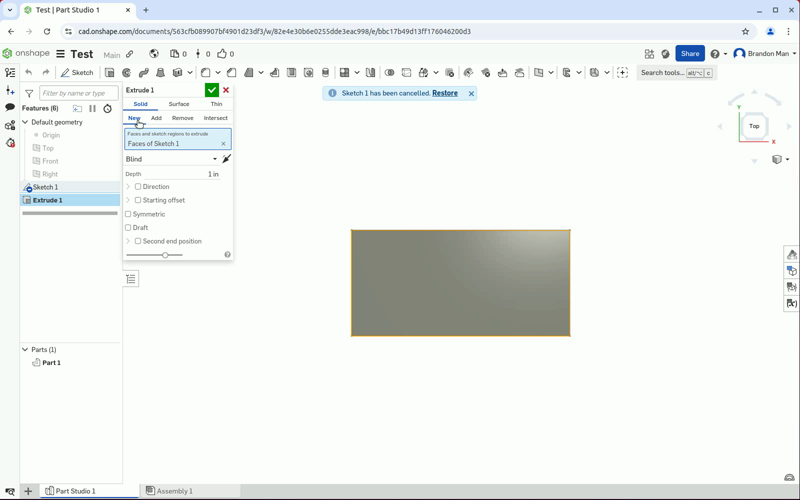
key(tab, 4)
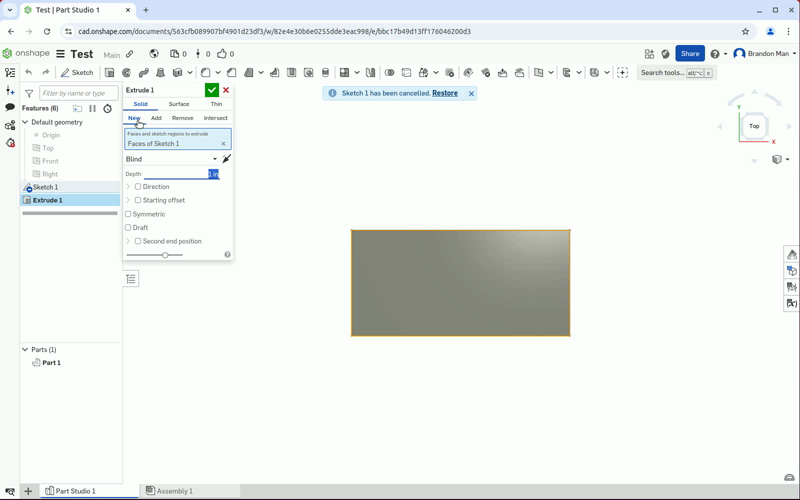
text(4.574)
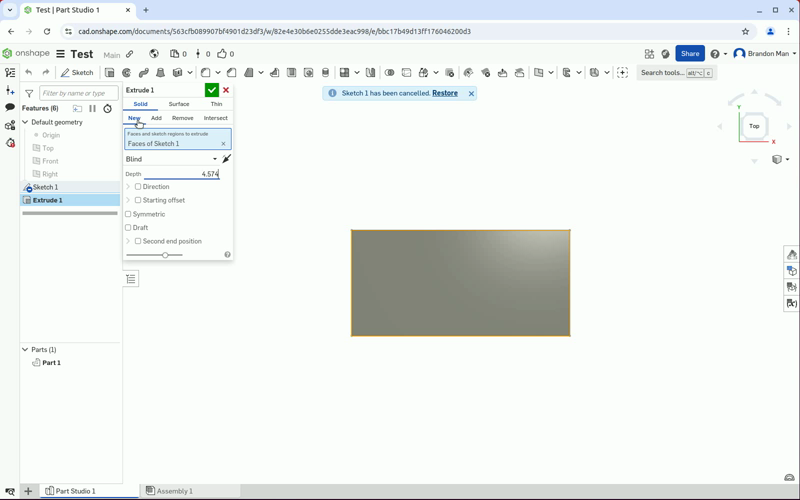
key(enter)
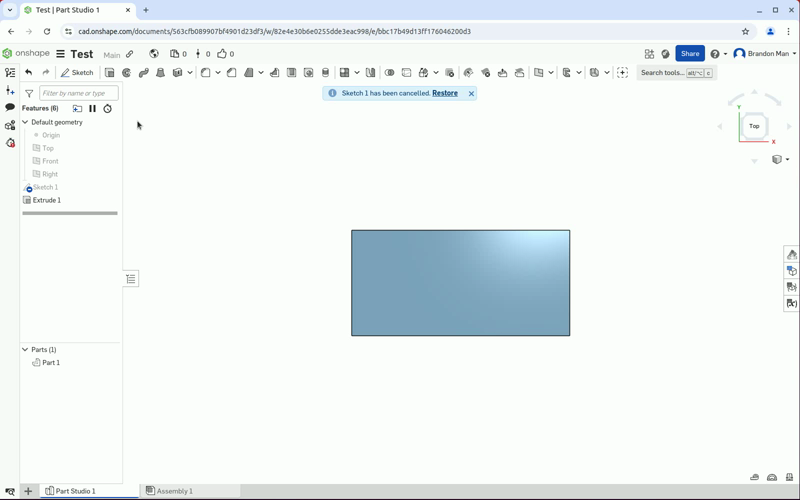
key(shift+h)
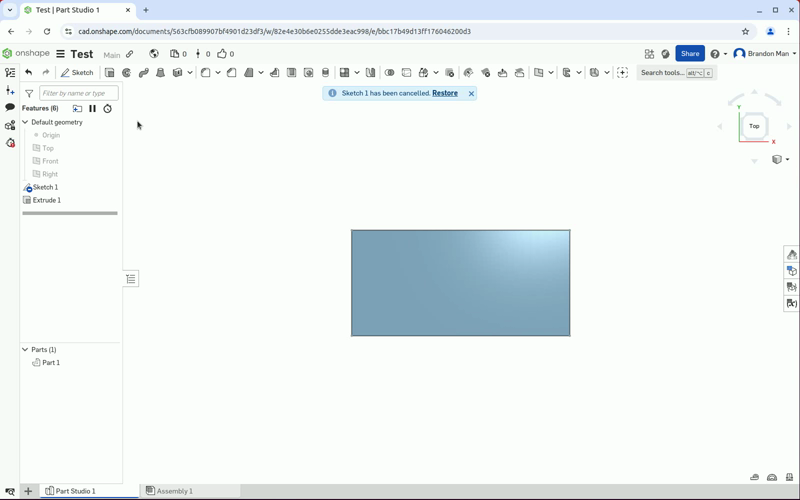
key(shift+h)
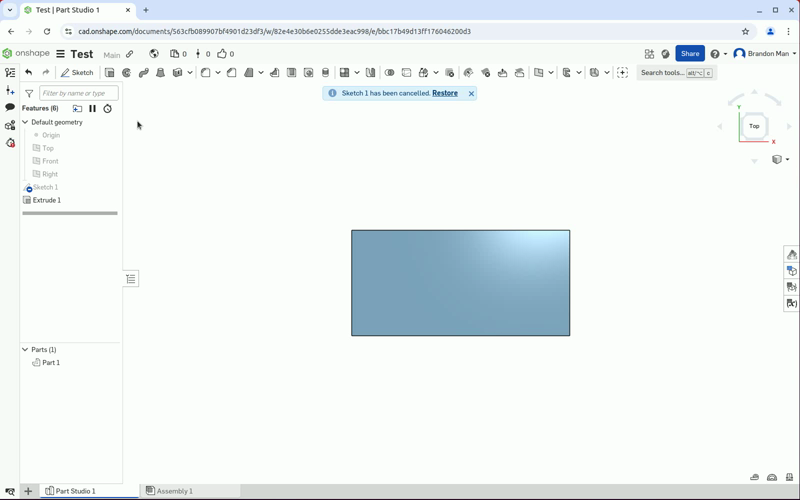
mouse_move(73, 189)
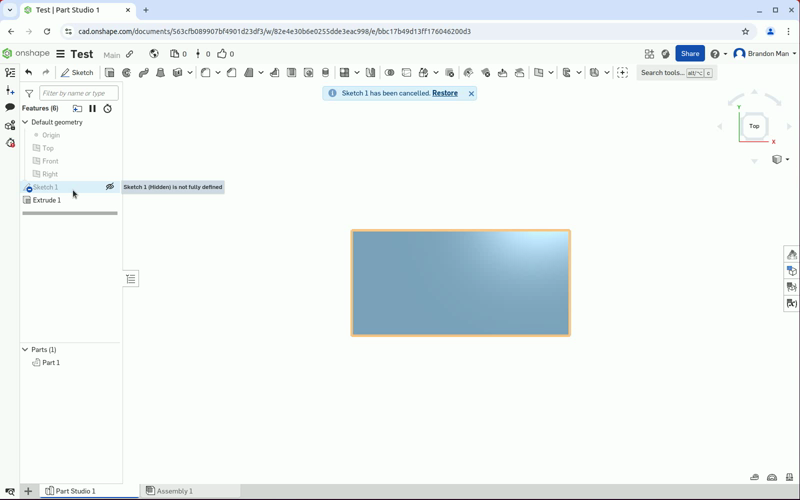
click(73, 189)
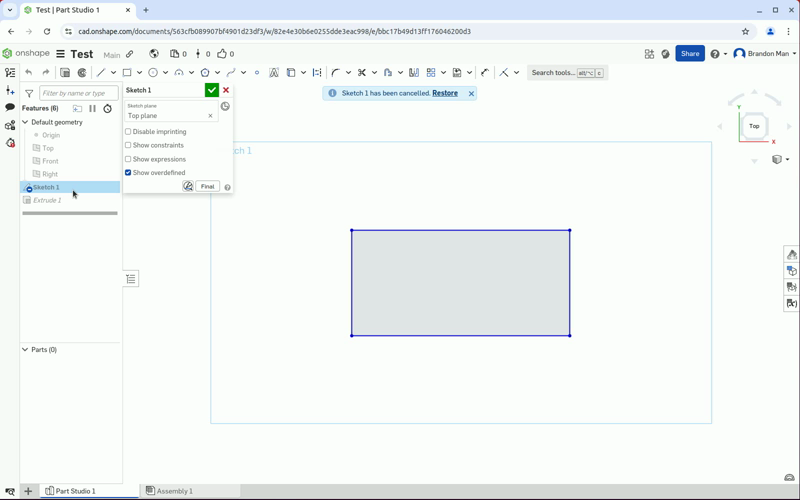
mouse_move(229, 92)
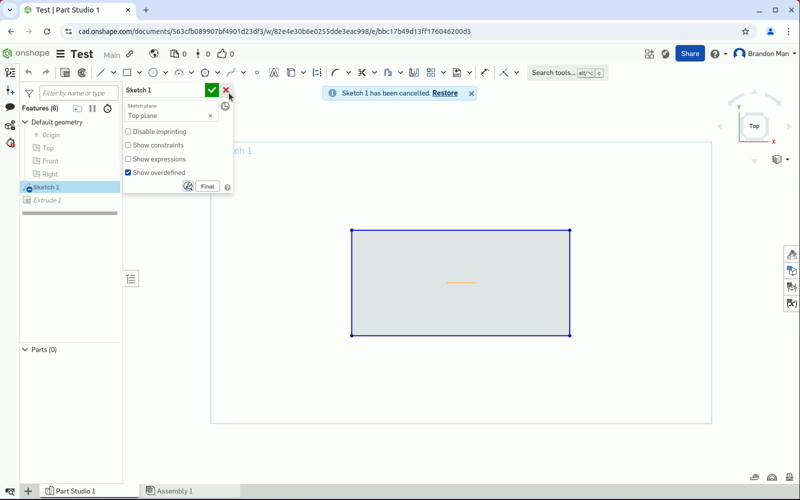
click(229, 92)
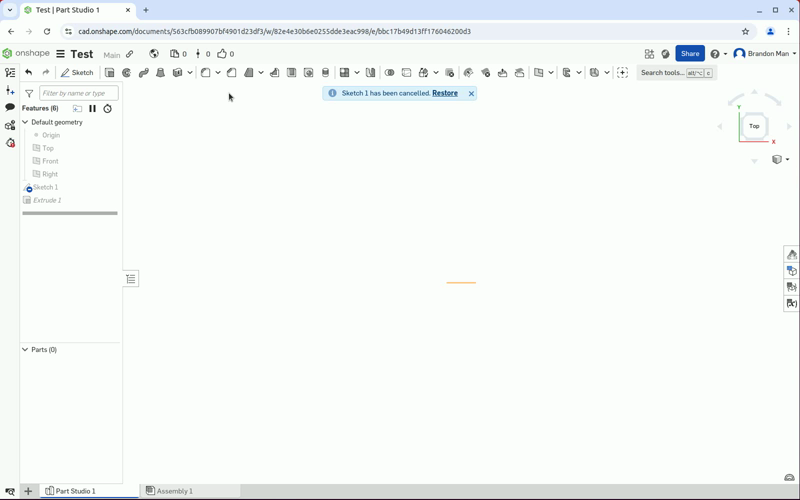
mouse_move(73, 352)
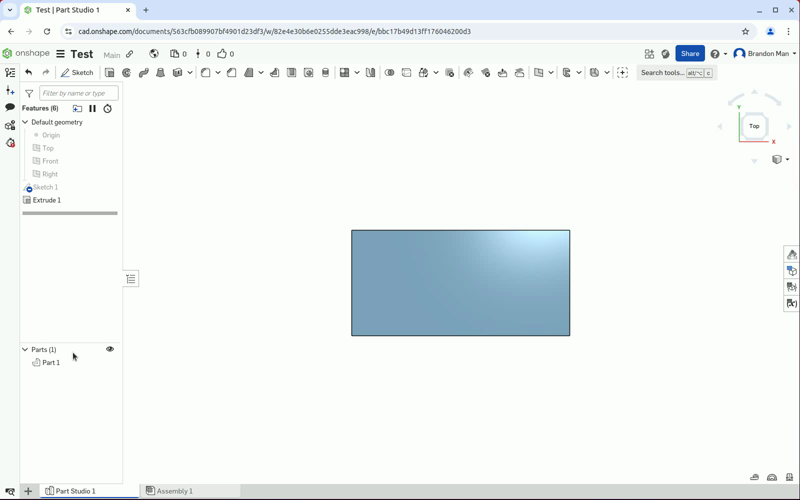
key(y)
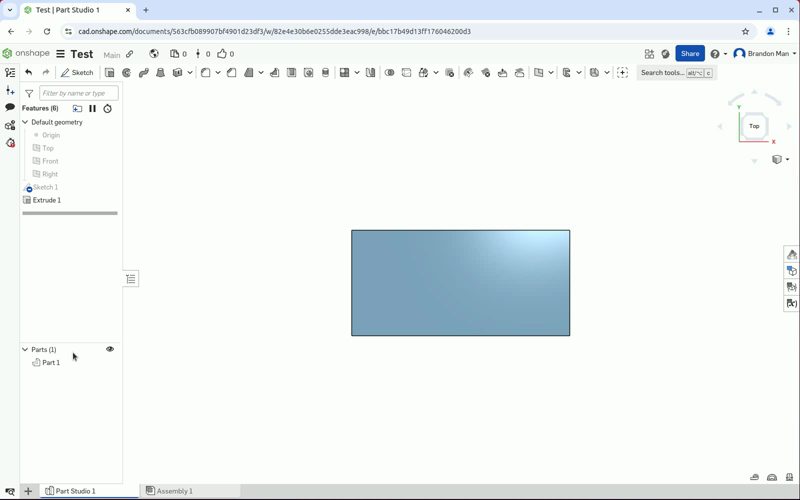
key(shift+p)
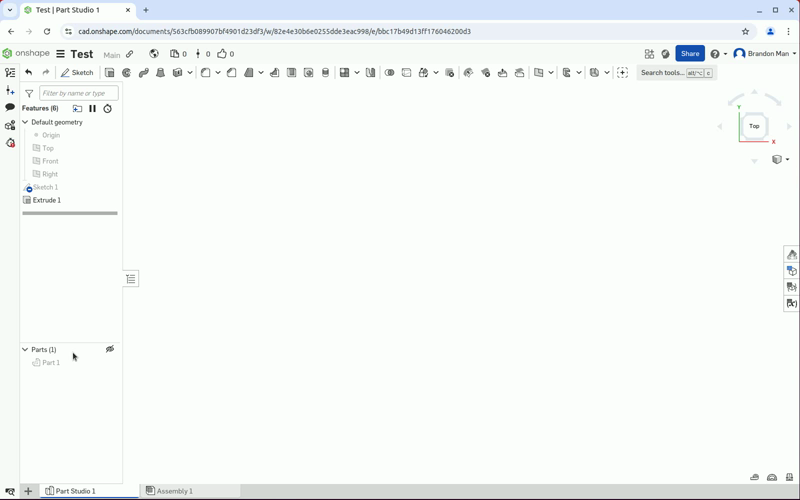
key(space)
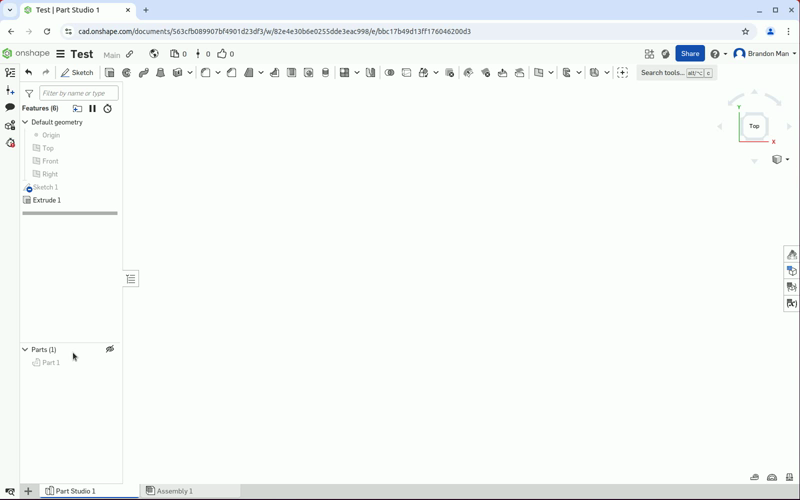
key_down(shift)
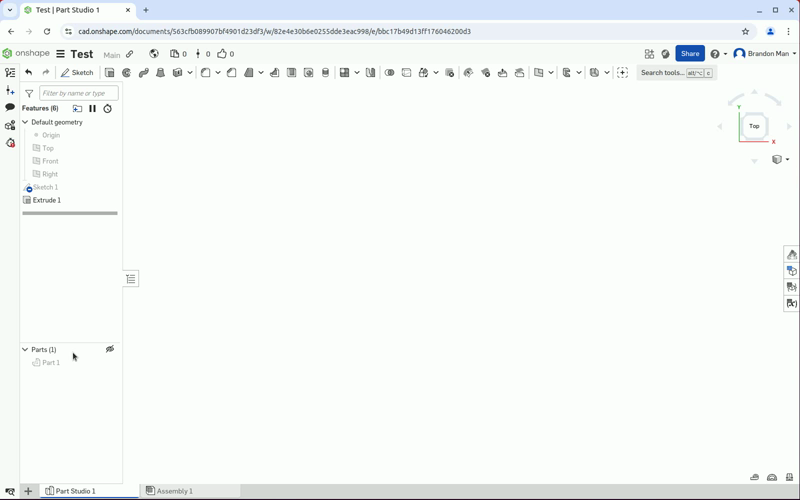
key(up)
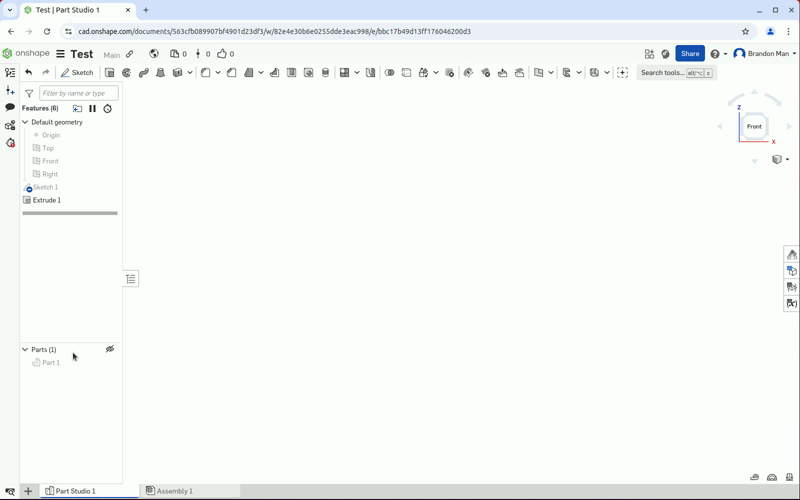
key_up(shift)
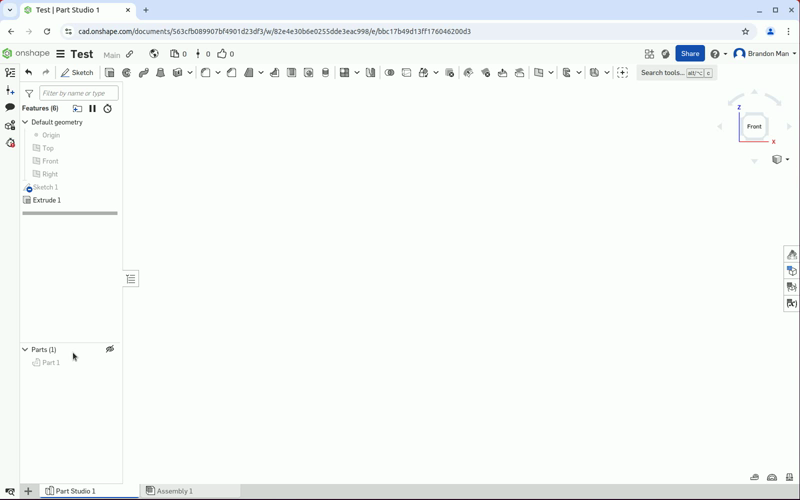
key(space)
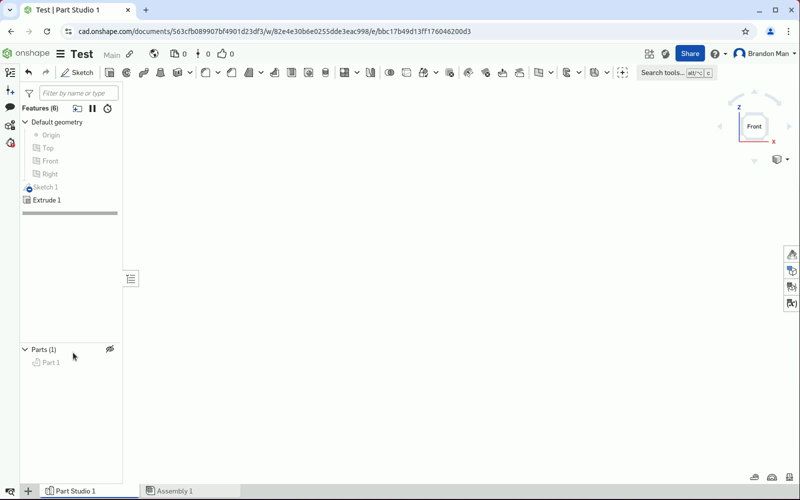
key_down(shift)
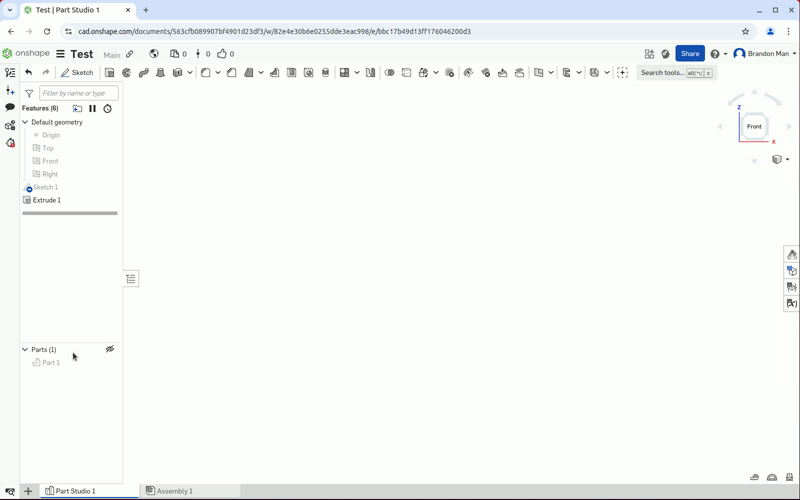
key(left)
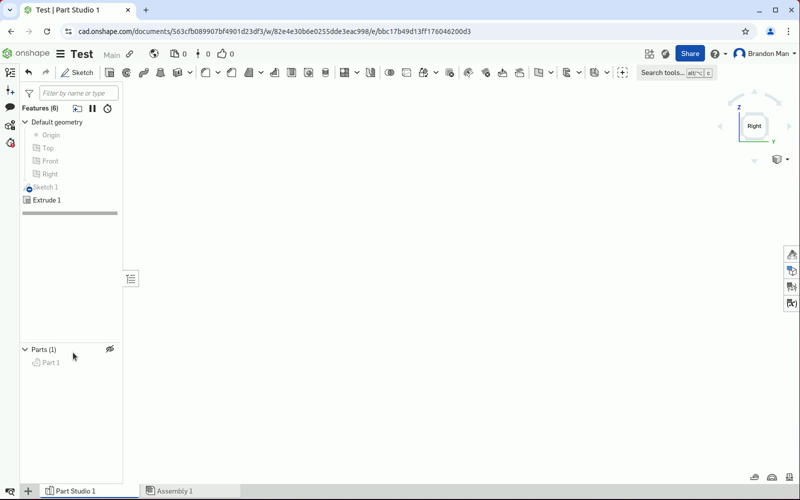
key_up(shift)
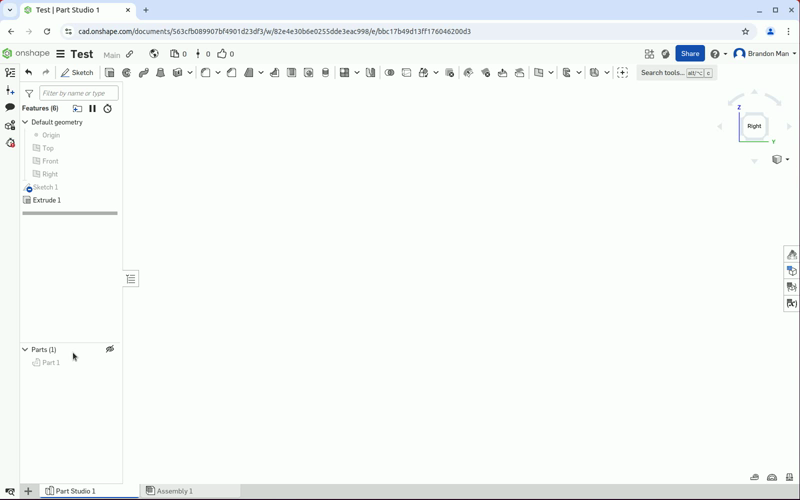
mouse_move(73, 352)
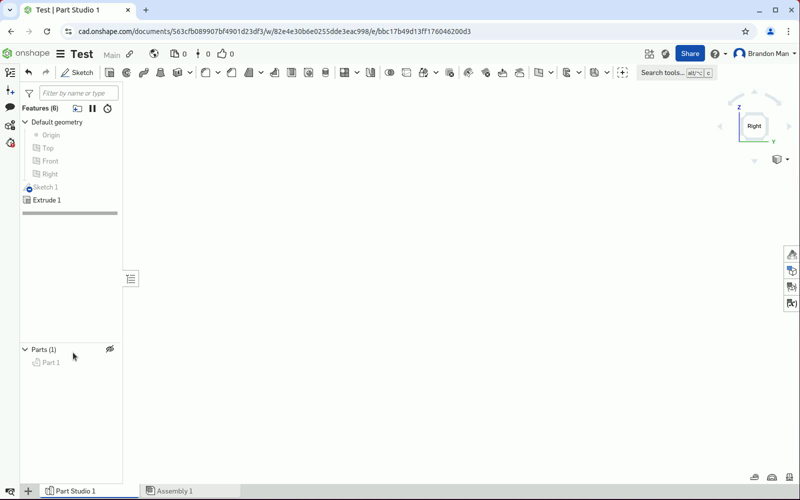
key(shift+y)
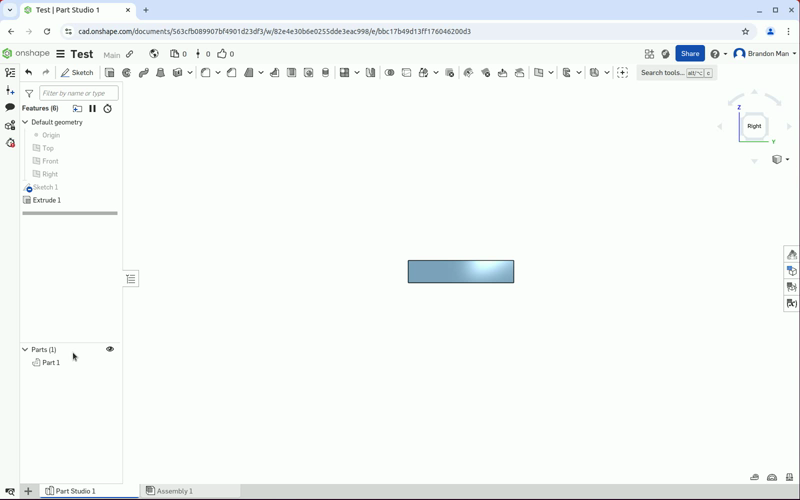
mouse_move(541, 75)
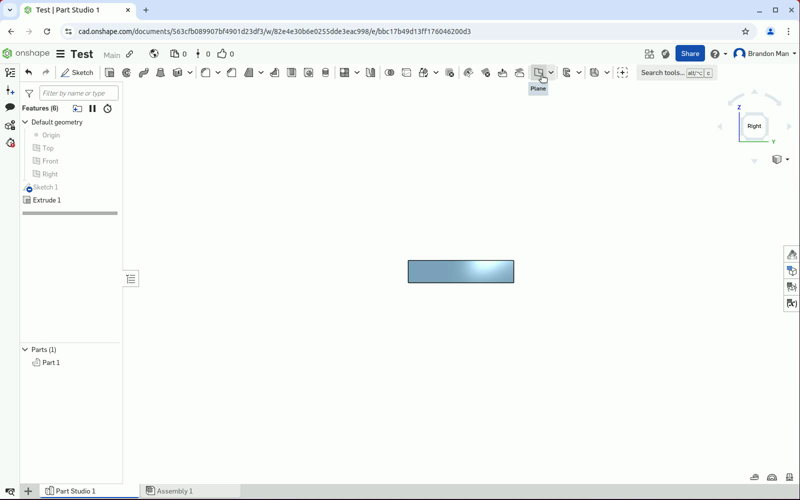
click(541, 75)
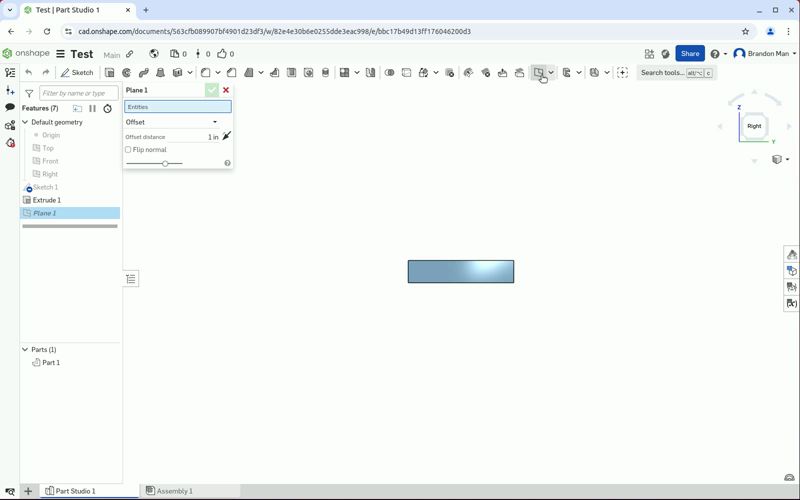
mouse_move(73, 176)
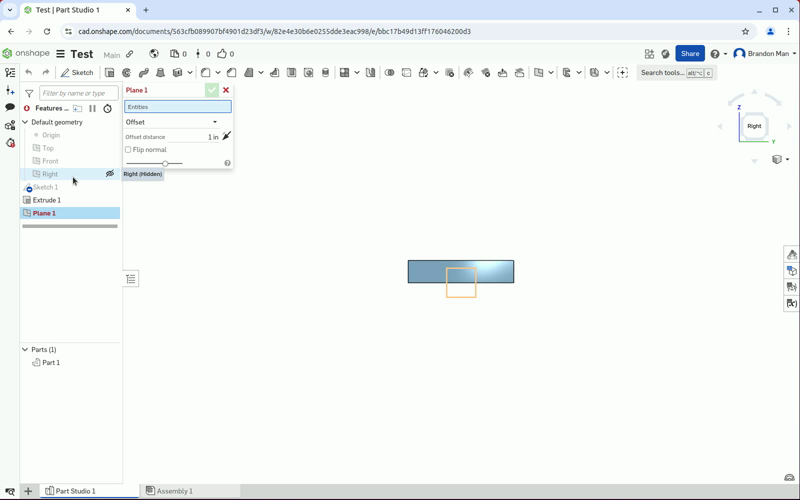
click(73, 176)
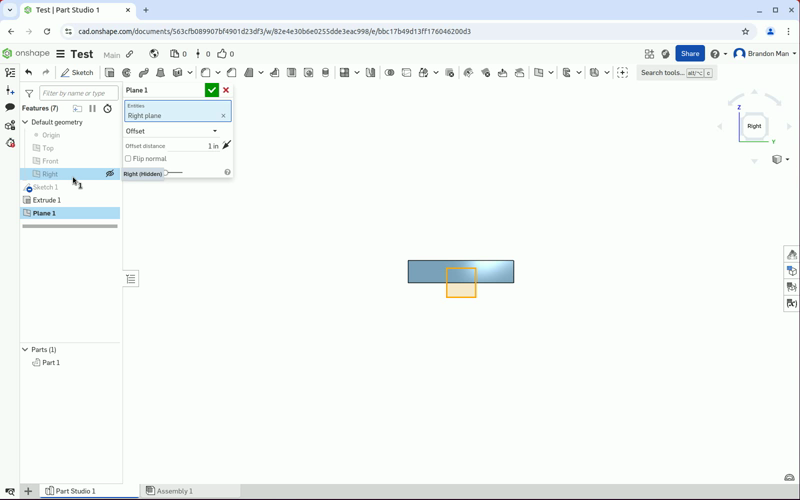
key(tab, 2)
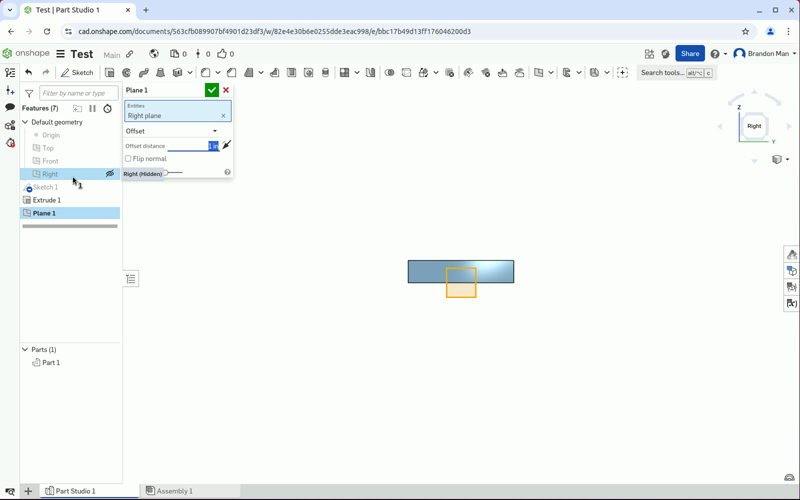
text(22.4)
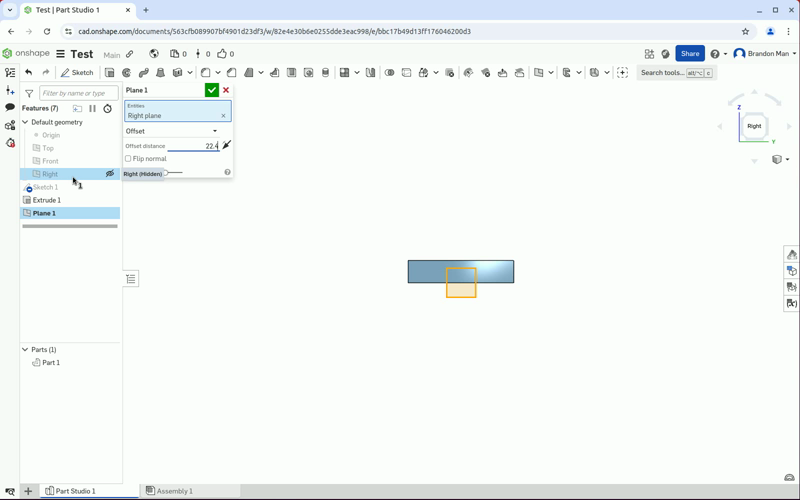
key(enter, 2)
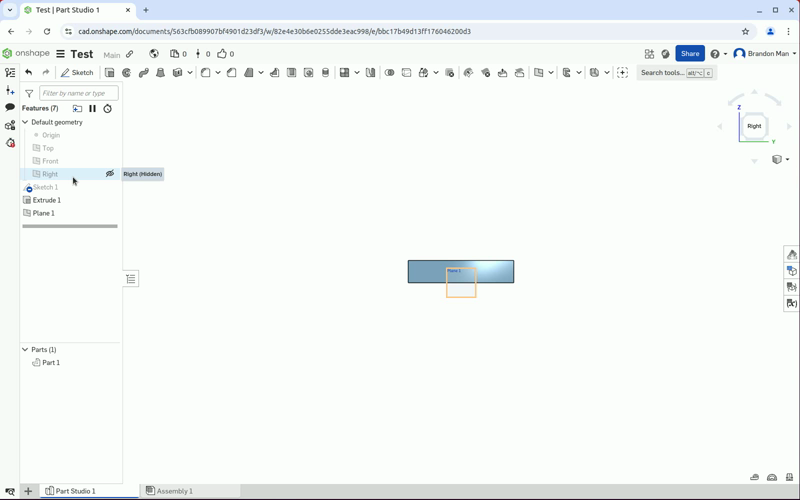
key(shift+s)
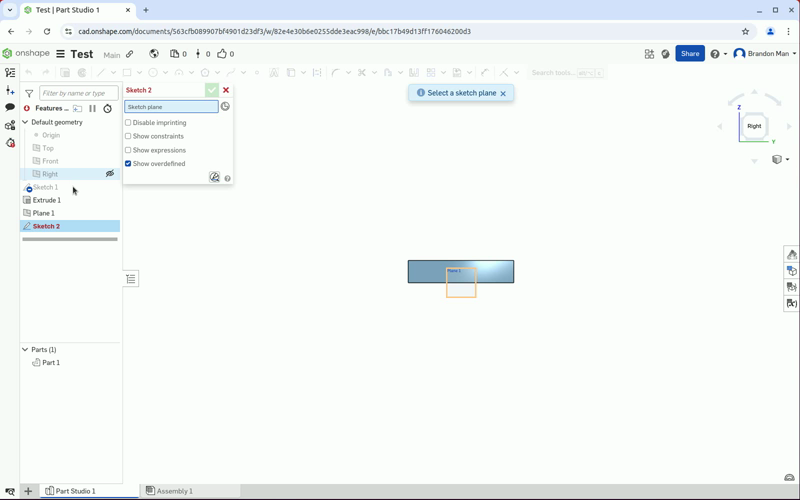
mouse_move(73, 215)
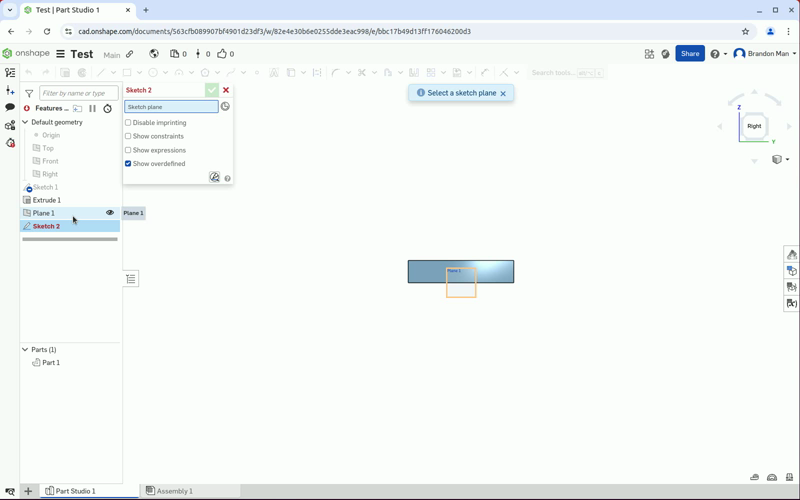
click(73, 215)
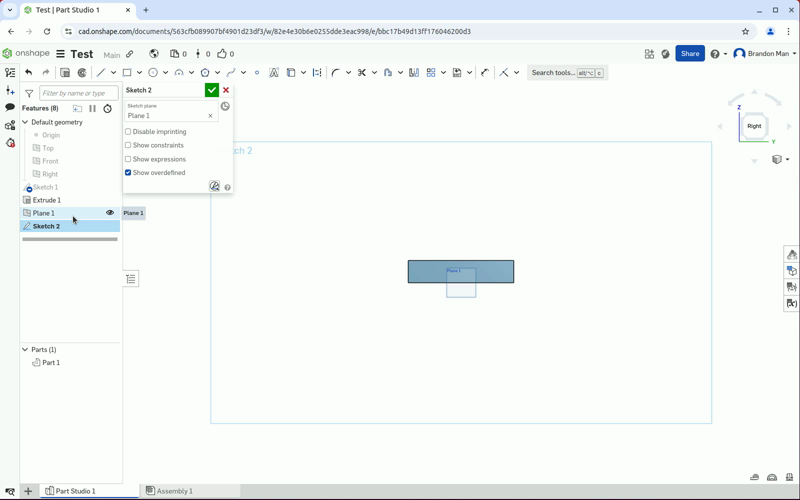
mouse_move(73, 352)
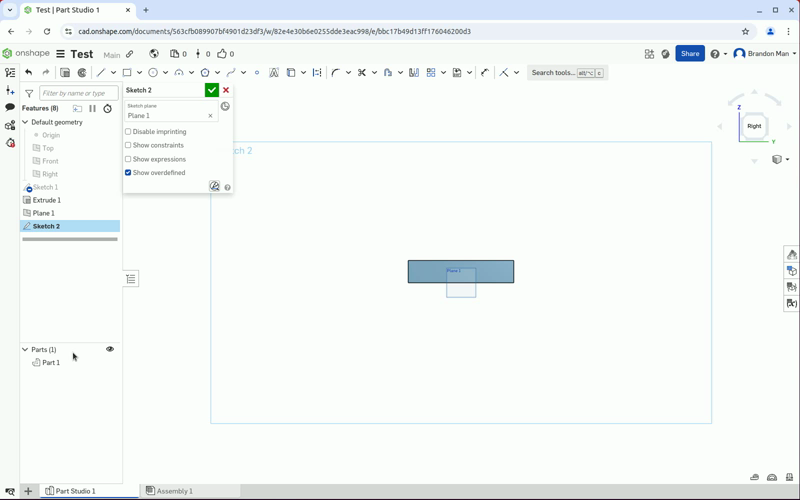
key(y)
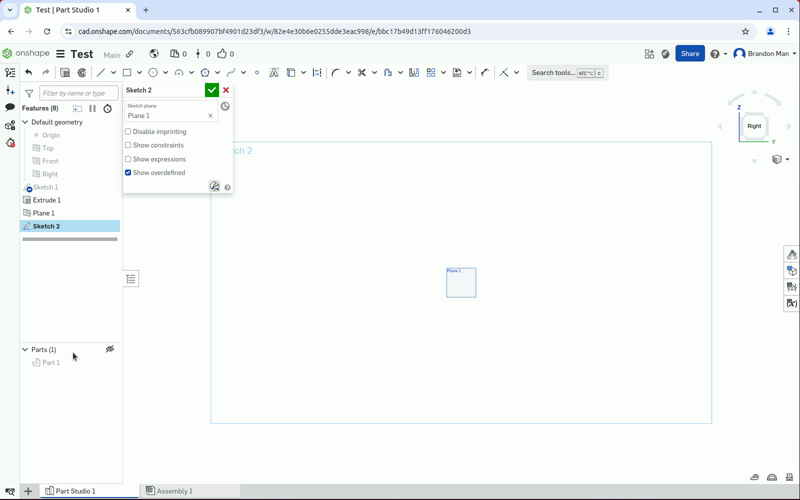
key(l)
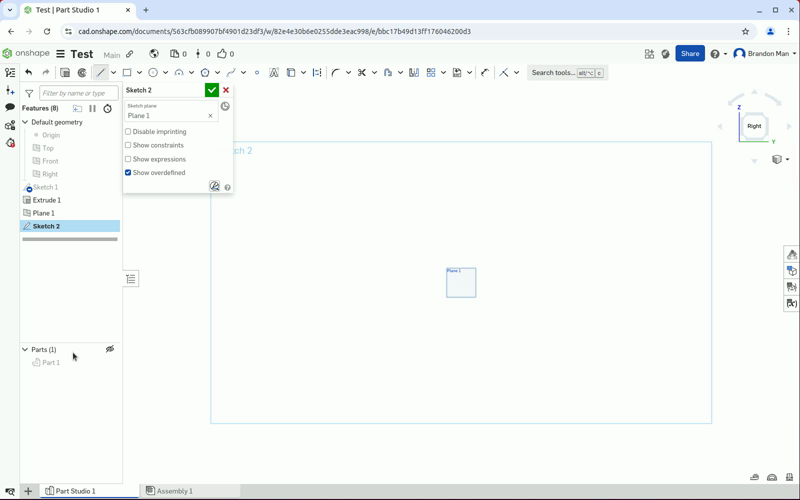
key_down(shift)
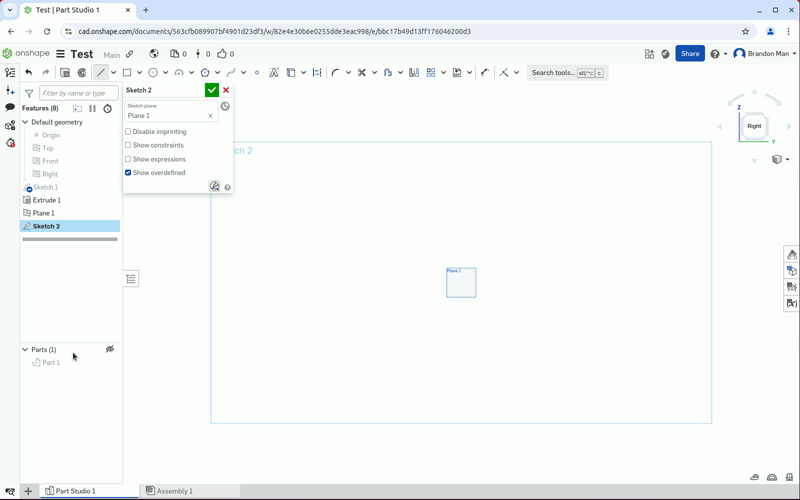
mouse_move(407, 282)
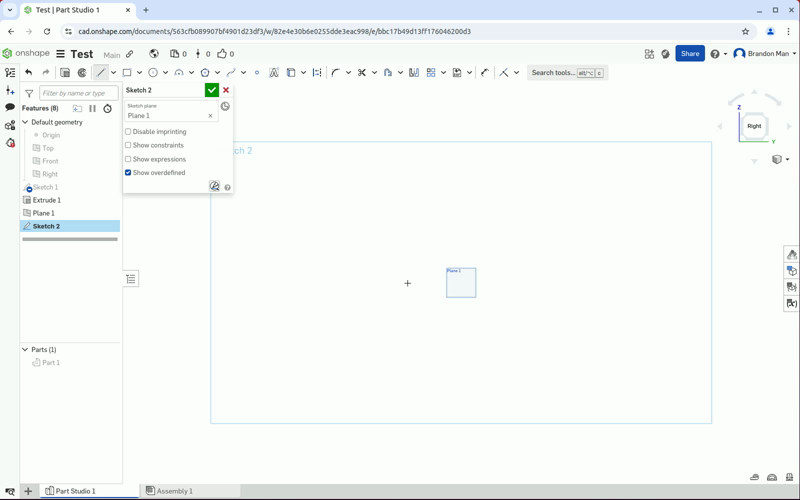
click(407, 282)
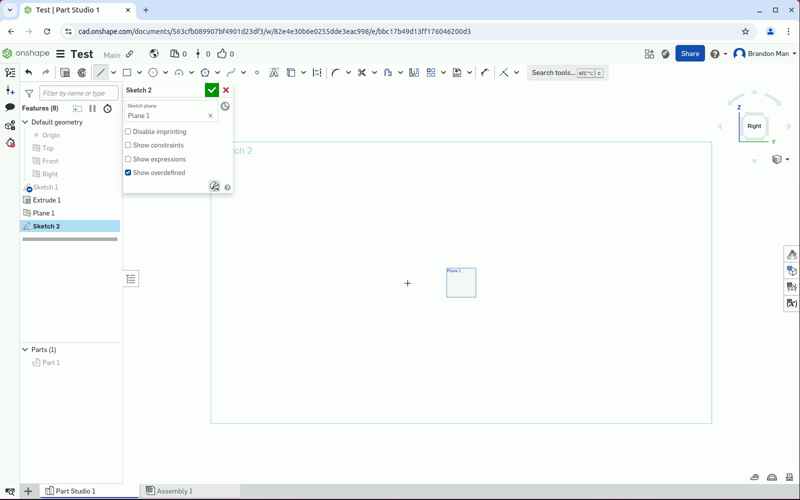
key_up(shift)
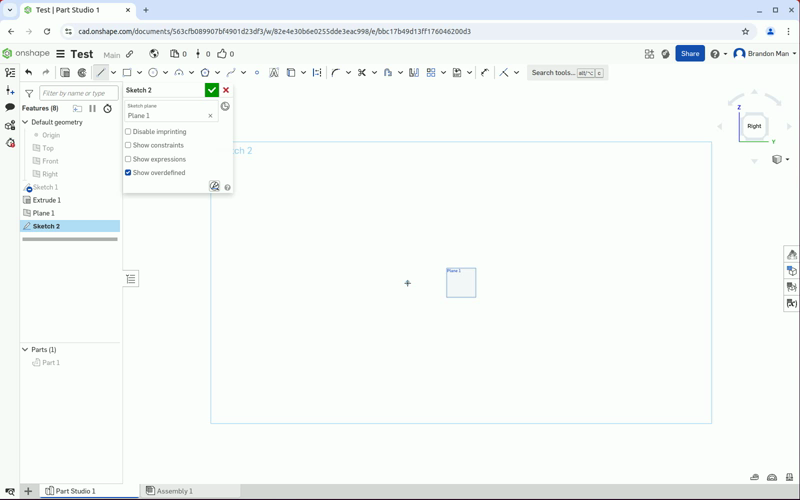
key_down(shift)
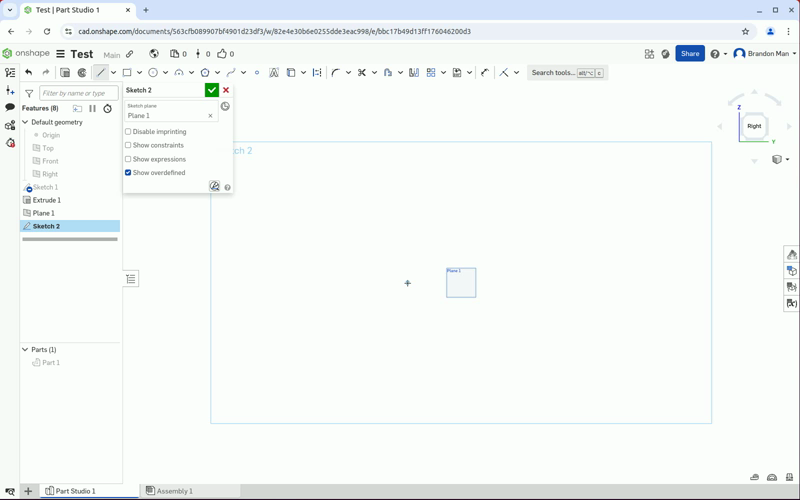
mouse_move(513, 282)
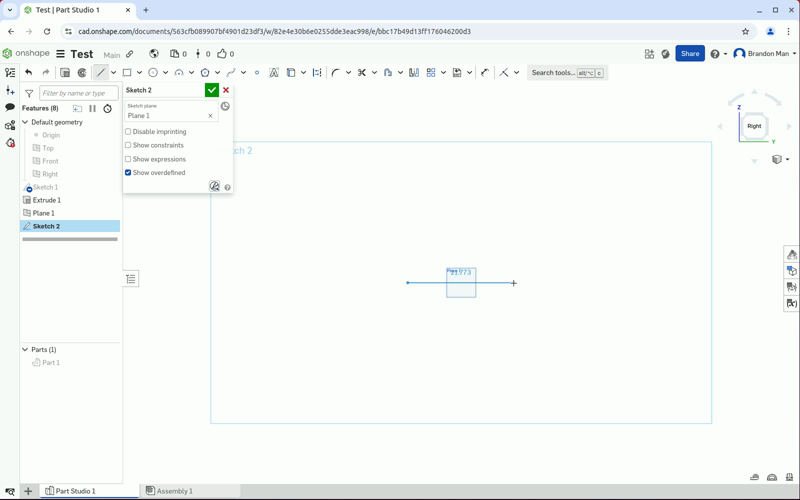
click(513, 282)
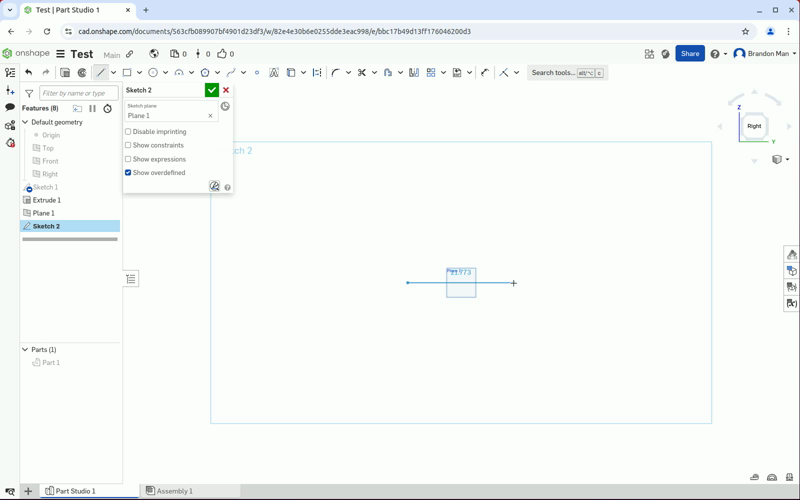
key_up(shift)
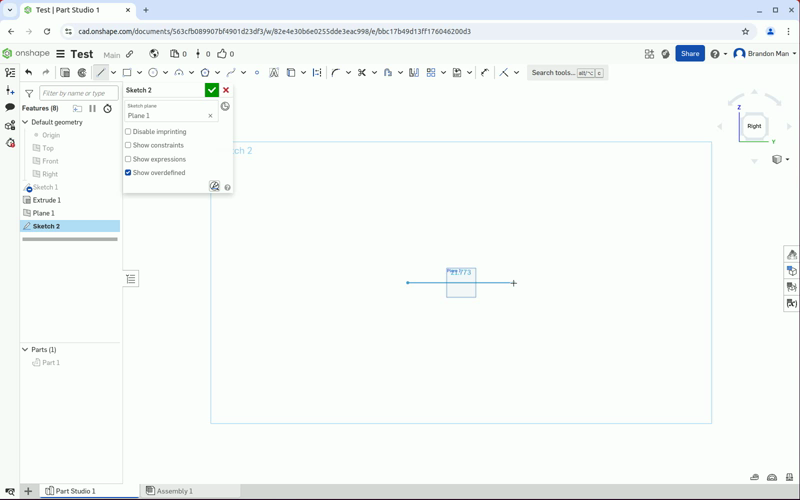
key_down(shift)
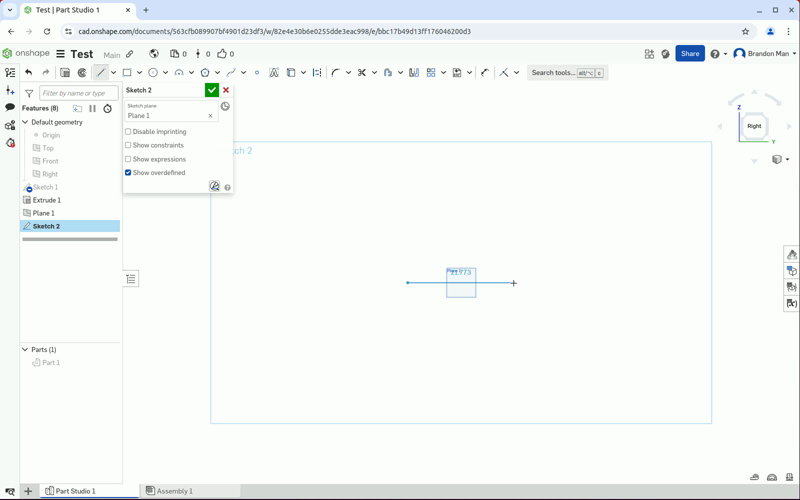
mouse_move(543, 282)
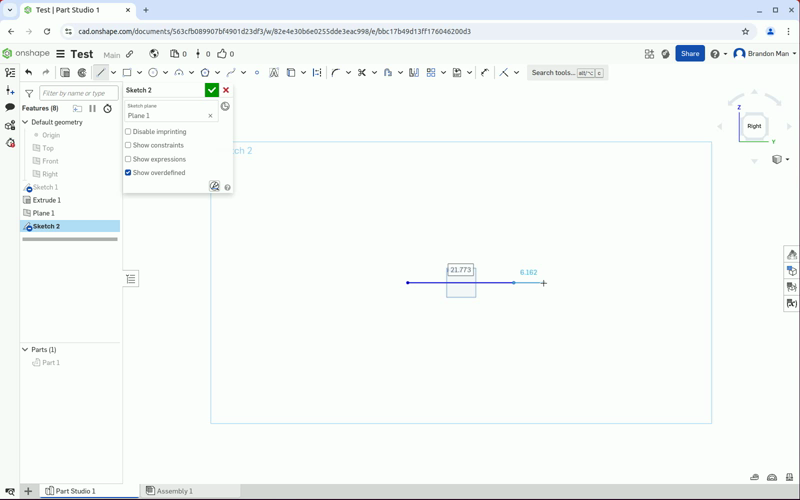
mouse_move(513, 260)
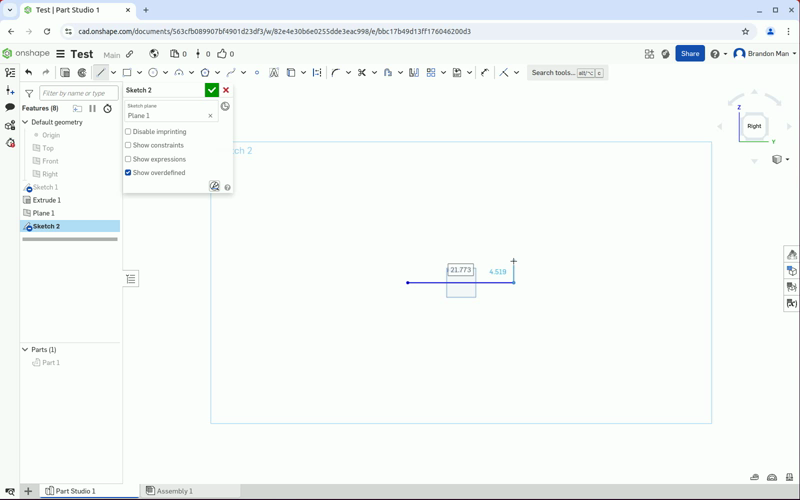
click(513, 260)
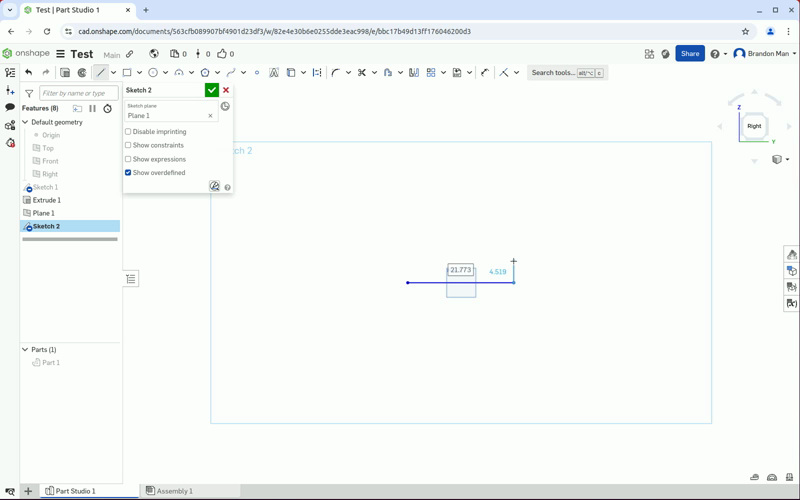
key_up(shift)
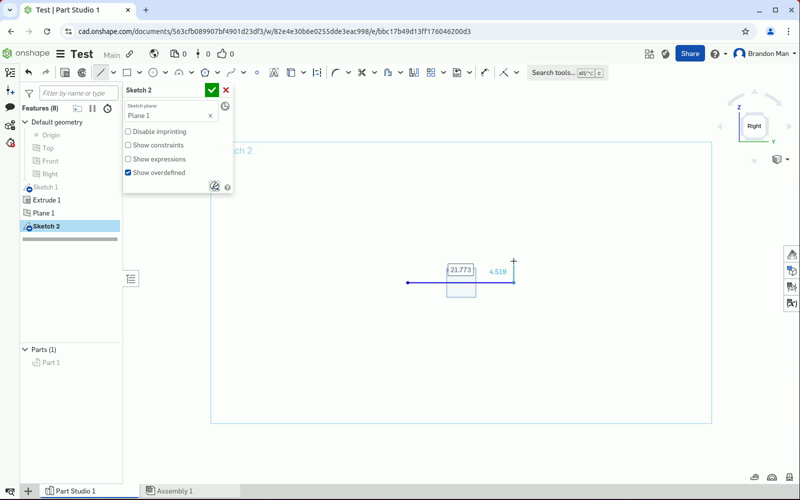
key_down(shift)
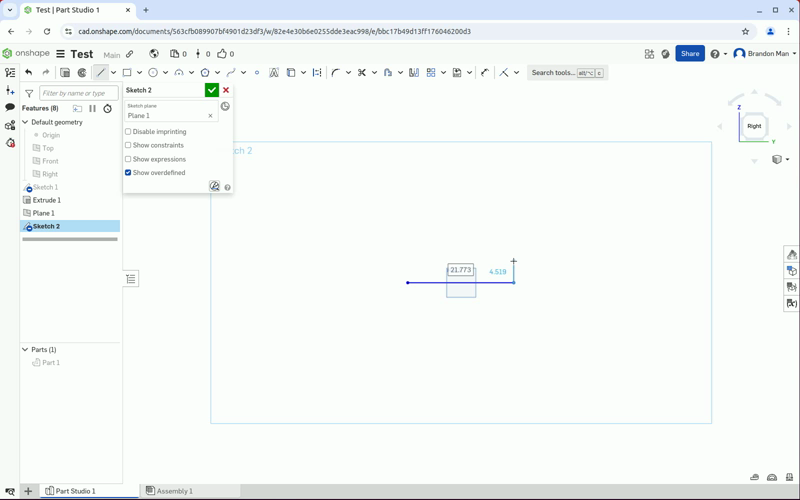
mouse_move(407, 260)
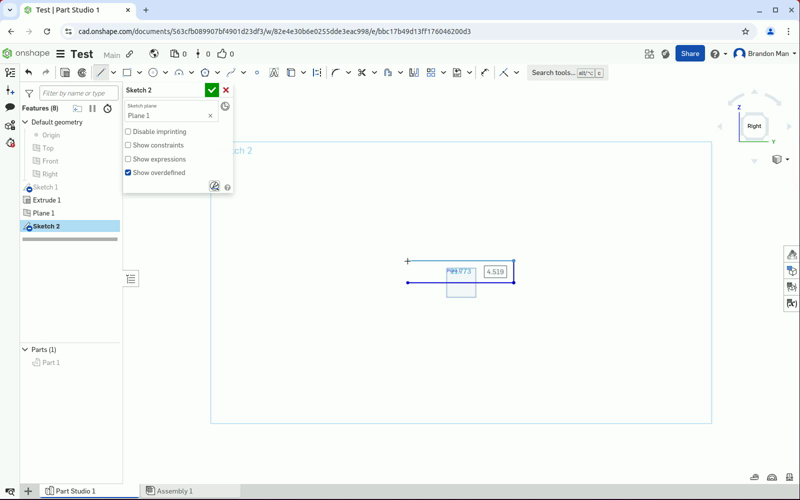
click(407, 260)
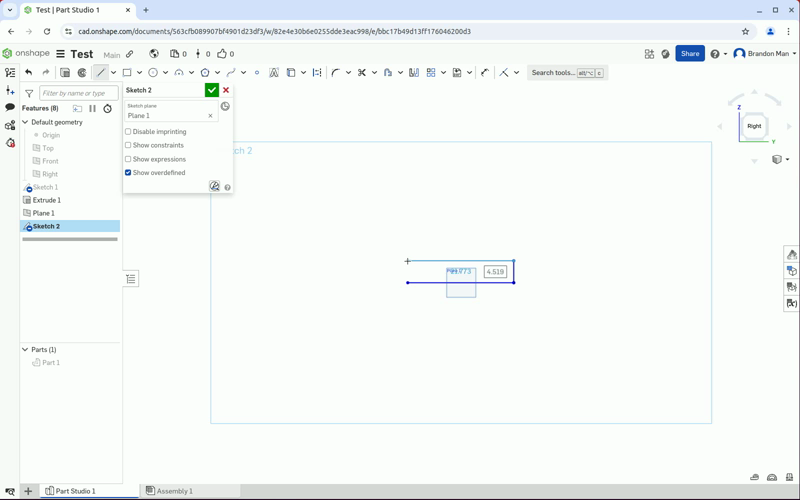
key_up(shift)
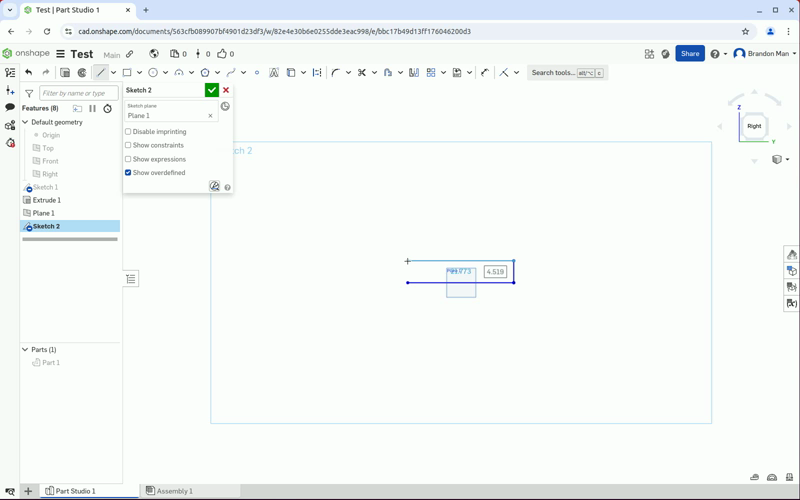
mouse_move(437, 260)
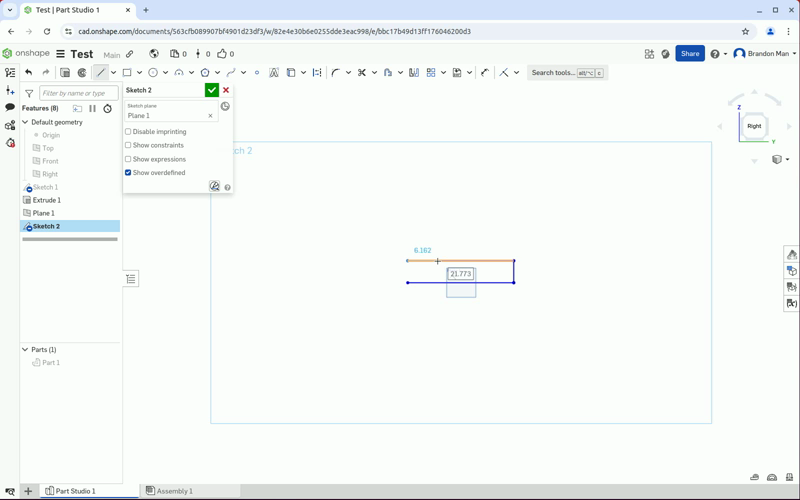
key_down(shift)
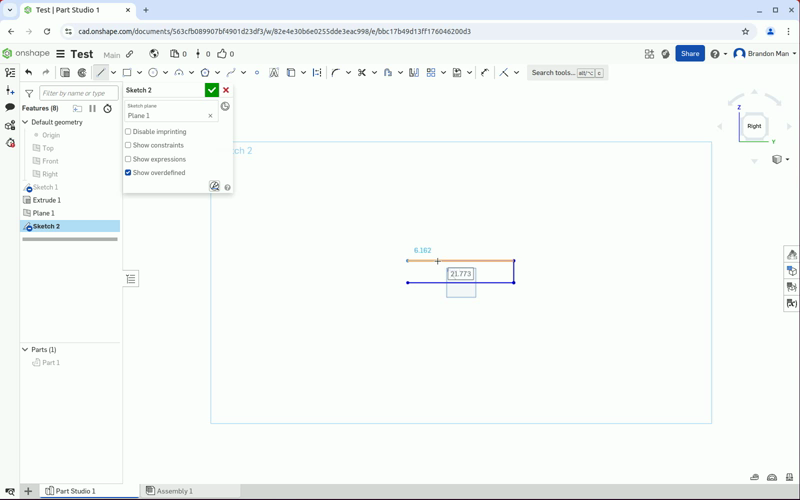
mouse_move(407, 282)
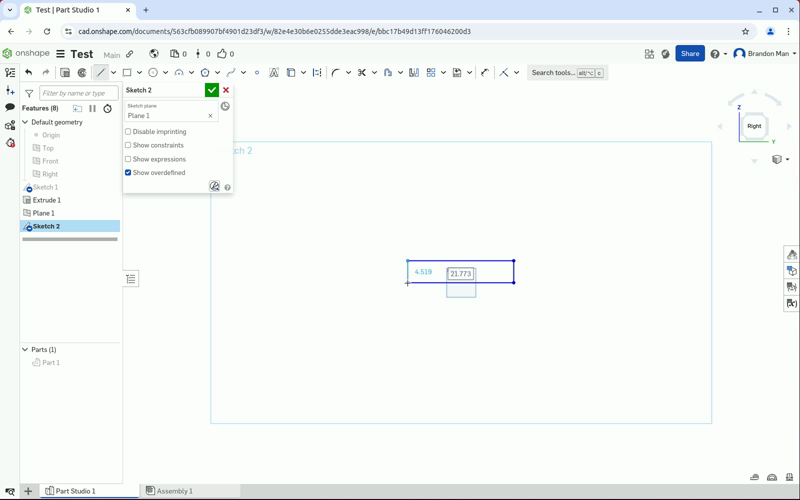
key_up(shift)
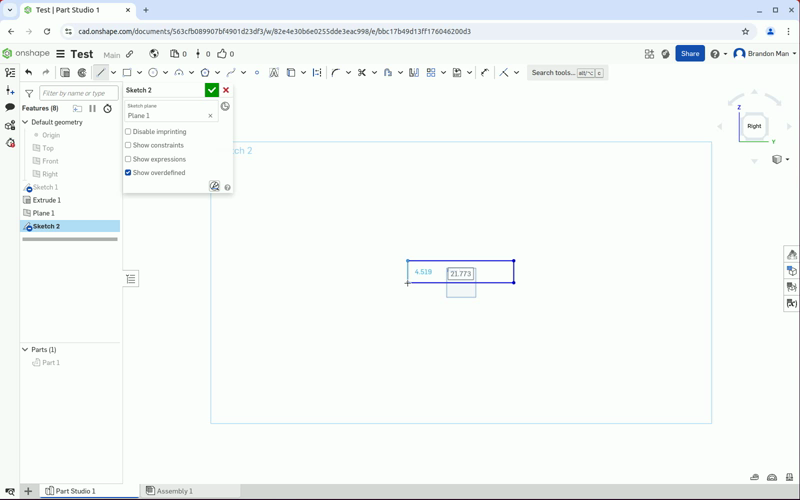
click(407, 282)
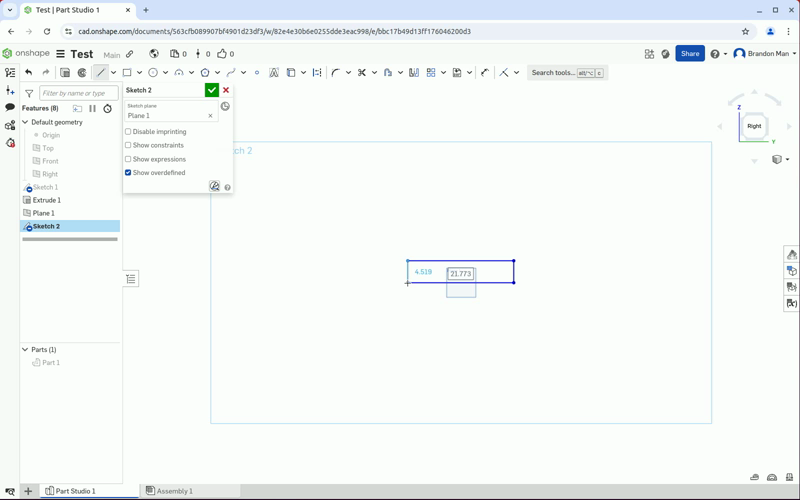
key(esc)
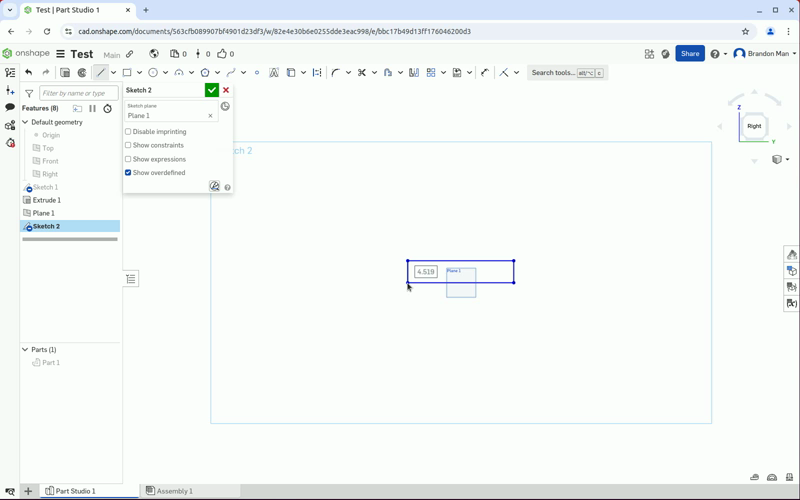
mouse_move(421, 266)
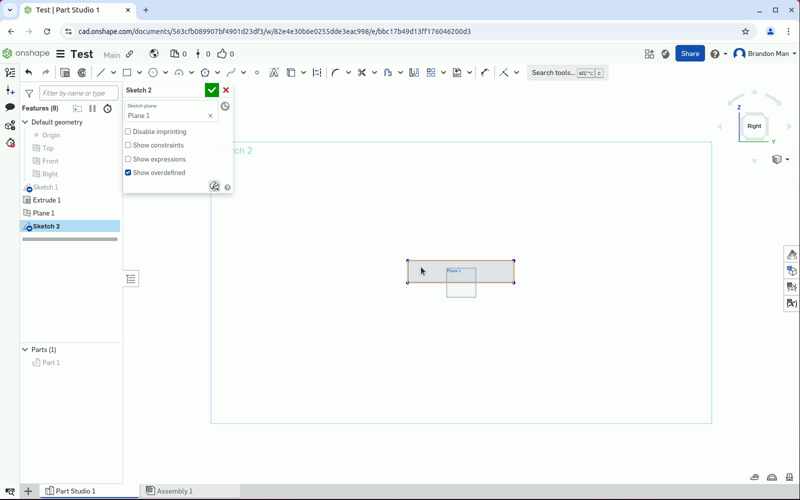
click(421, 266)
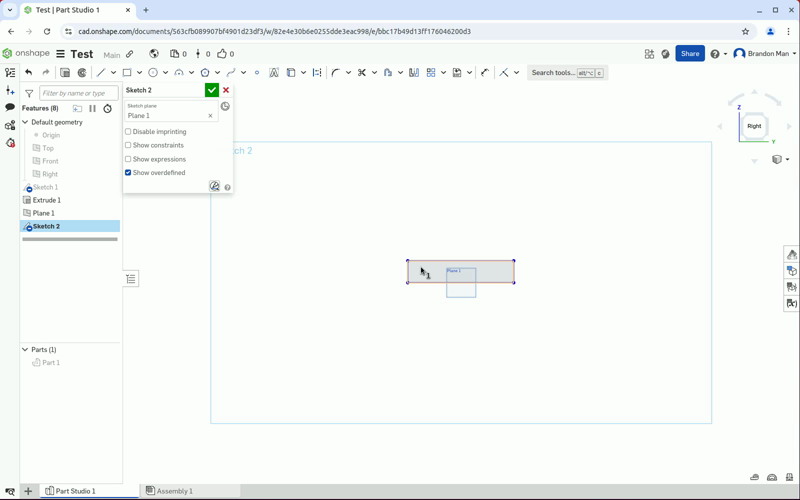
mouse_move(73, 352)
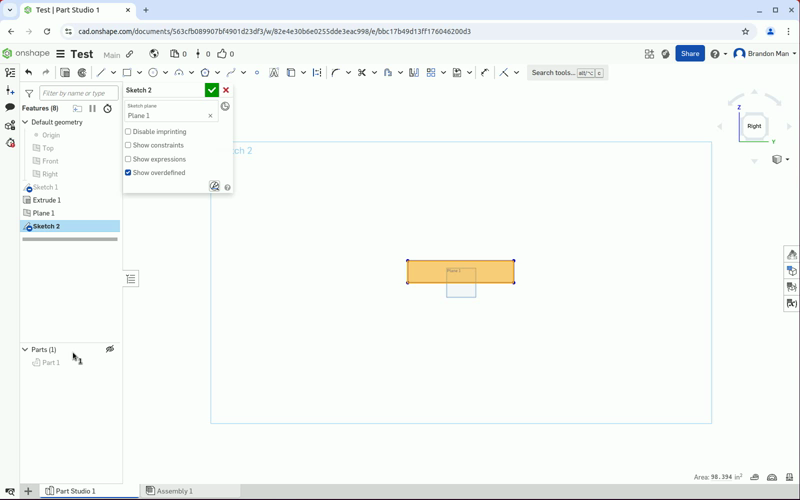
key(shift+y)
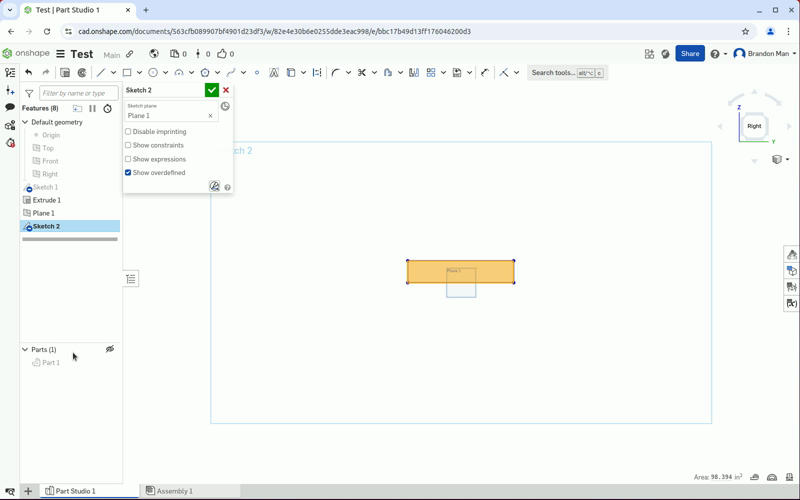
key(shift+e)
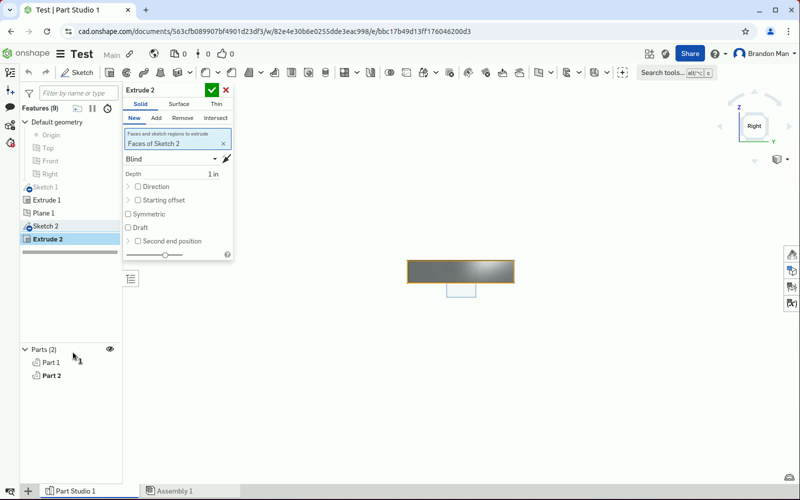
mouse_move(143, 106)
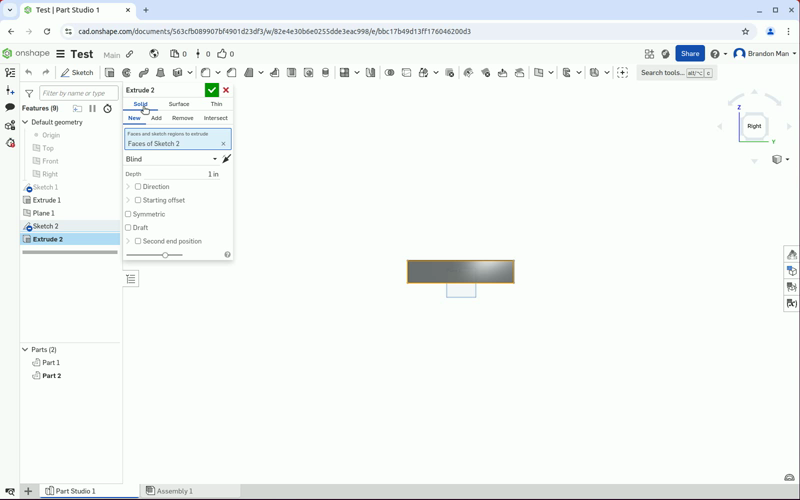
click(143, 106)
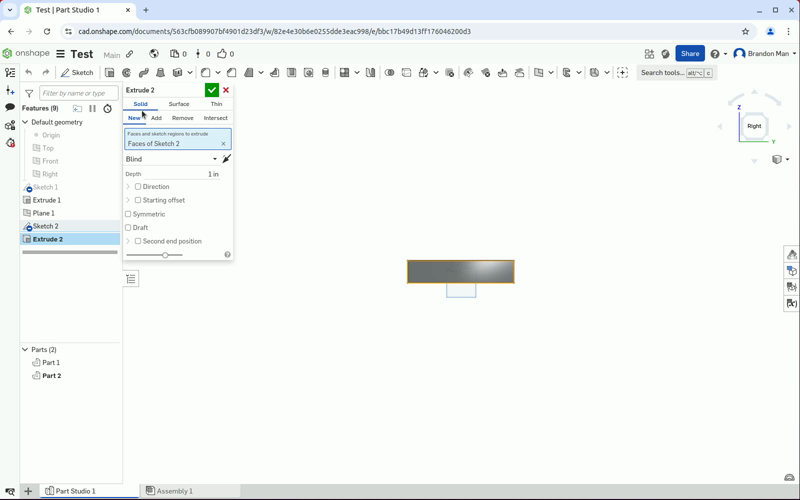
mouse_move(137, 120)
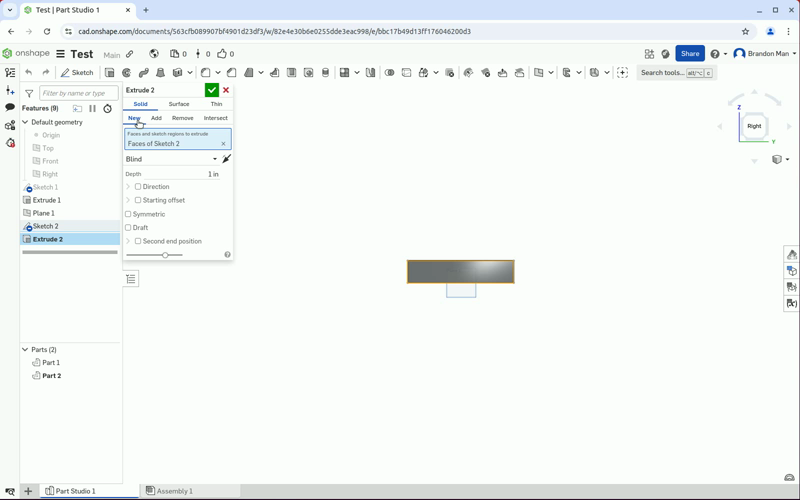
click(137, 120)
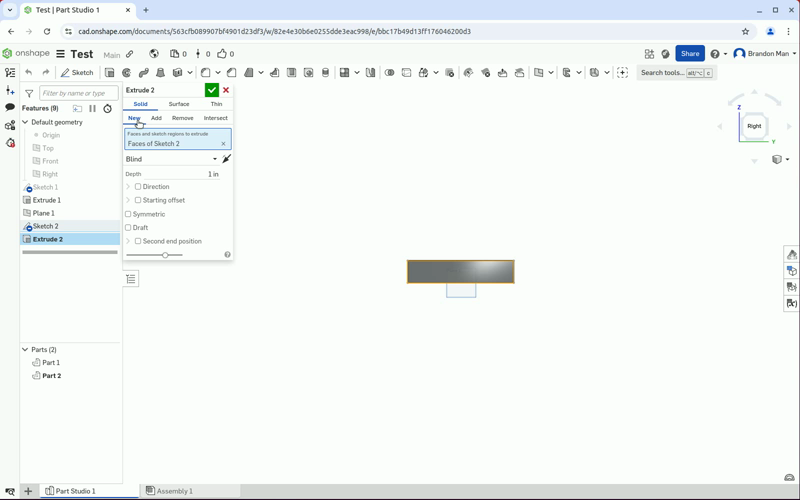
key(tab, 4)
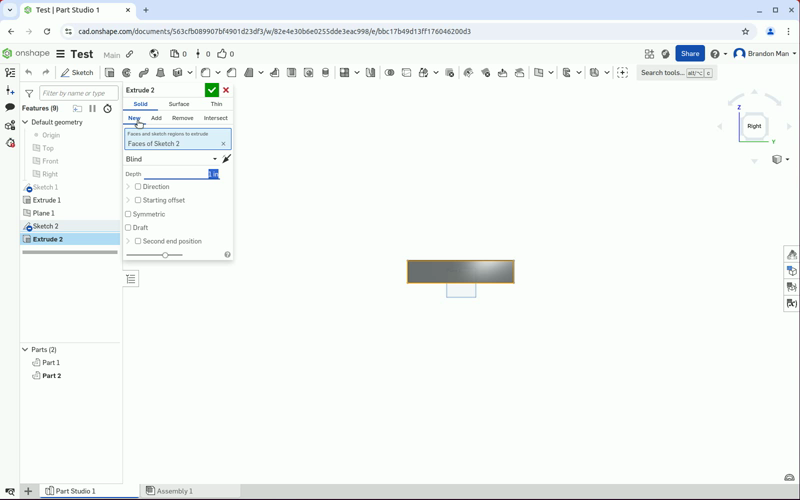
text(0.722)
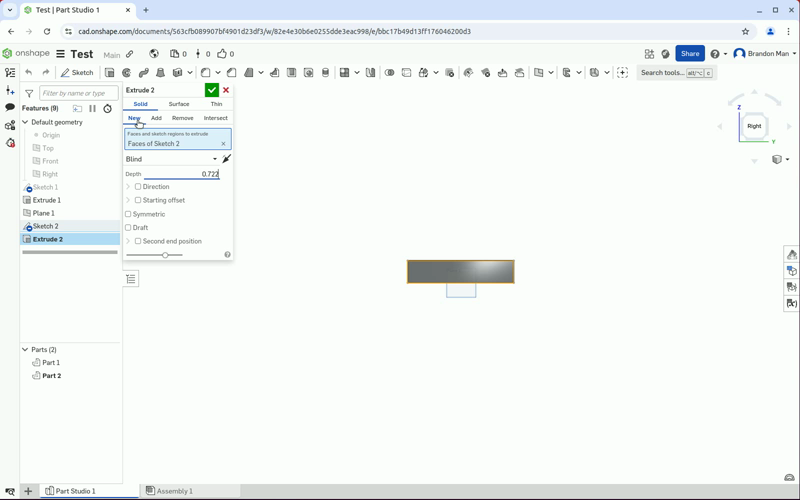
key(enter)
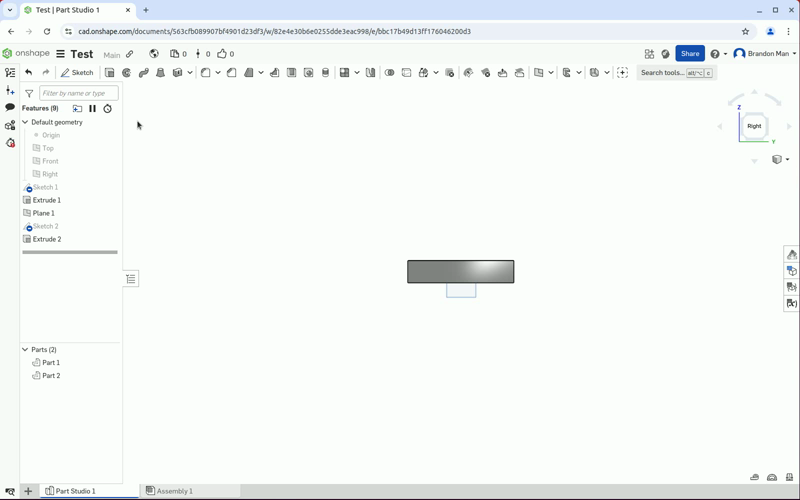
key(shift+h)
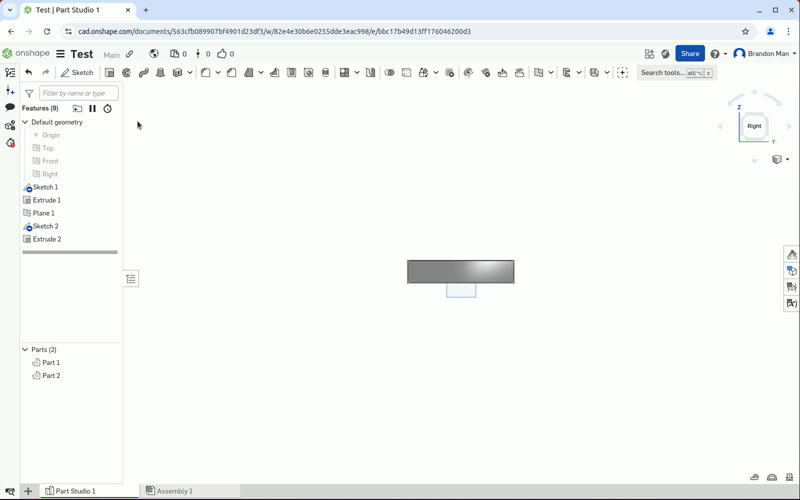
key(shift+h)
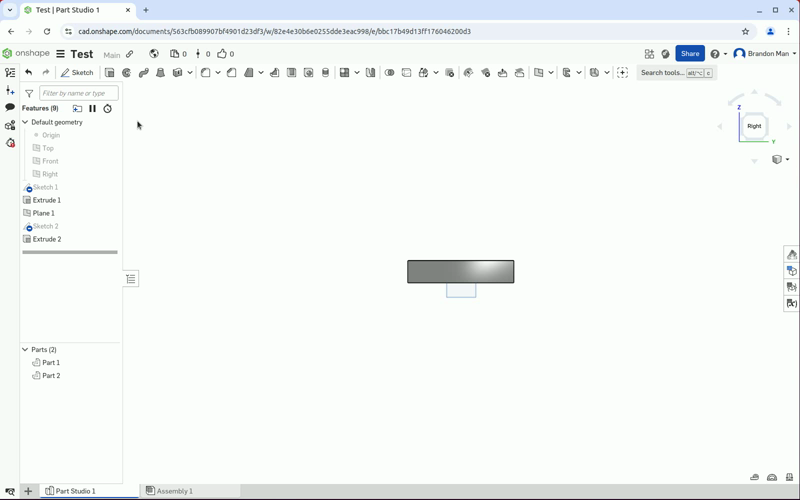
mouse_move(73, 189)
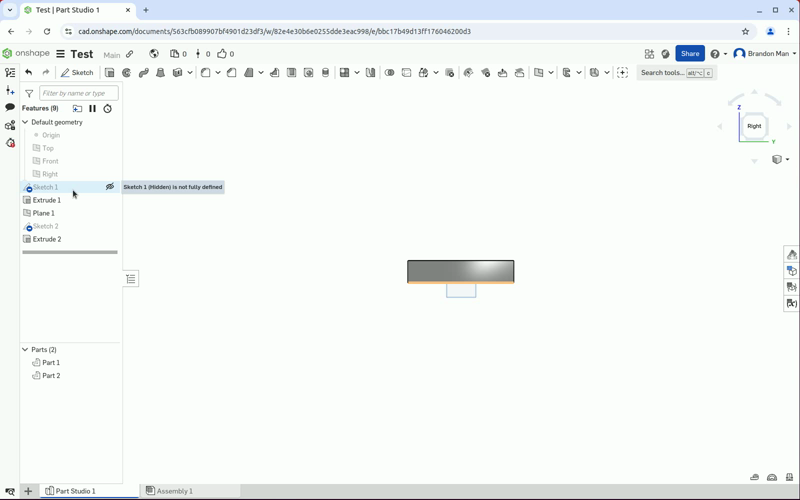
click(73, 189)
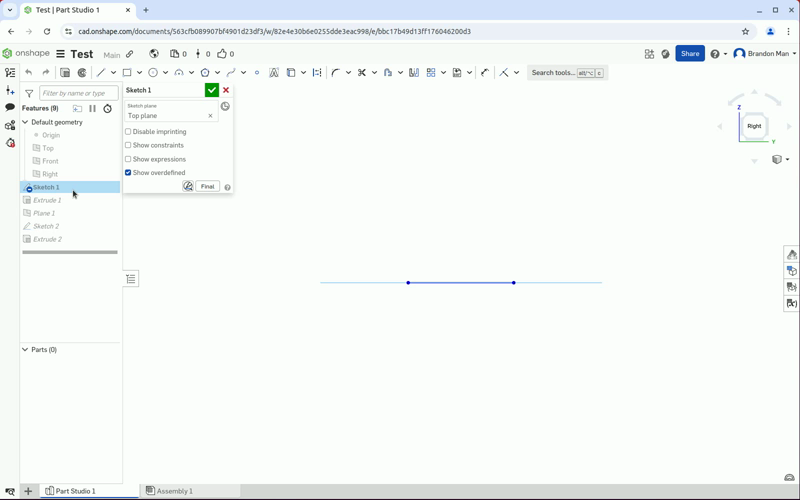
mouse_move(229, 92)
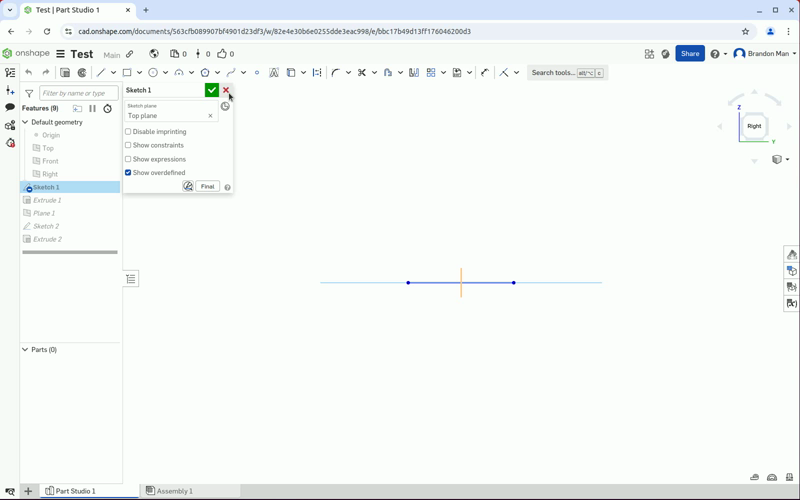
click(229, 92)
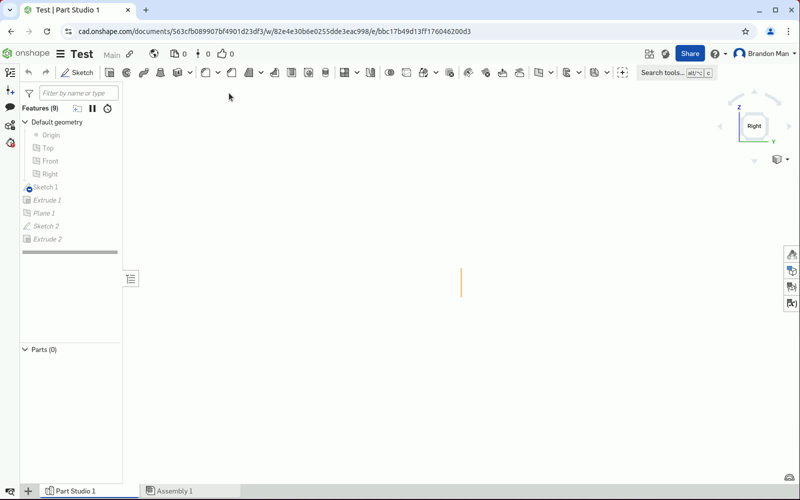
key(shift+s)
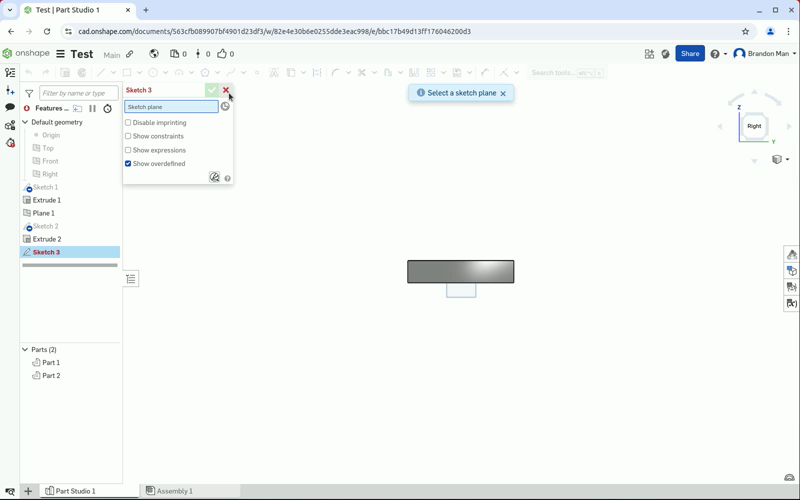
mouse_move(73, 215)
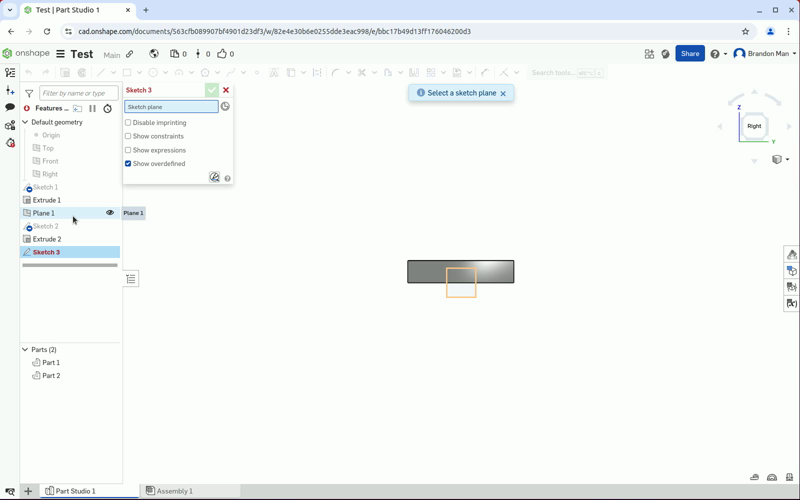
click(73, 215)
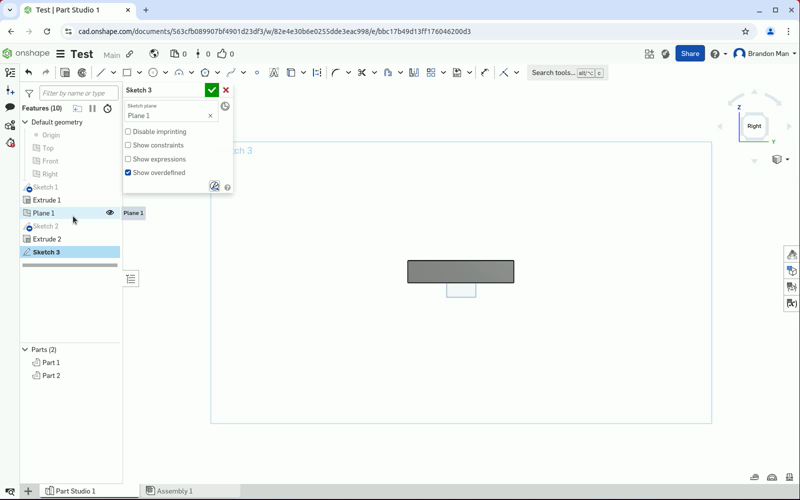
mouse_move(73, 352)
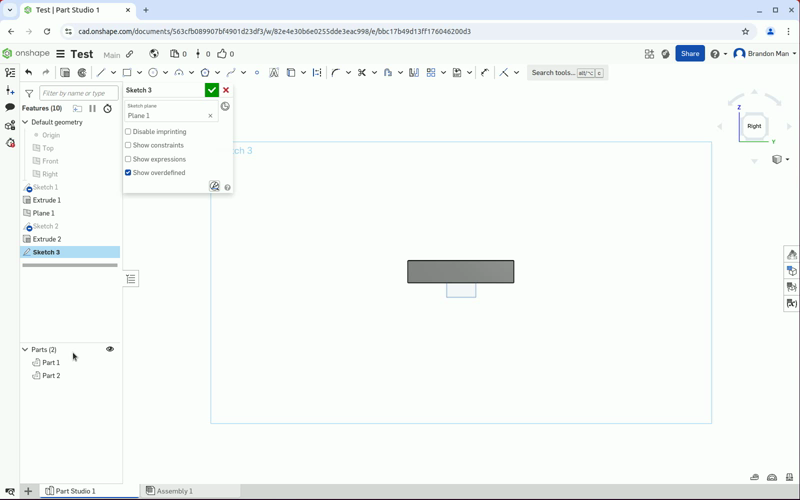
key(y)
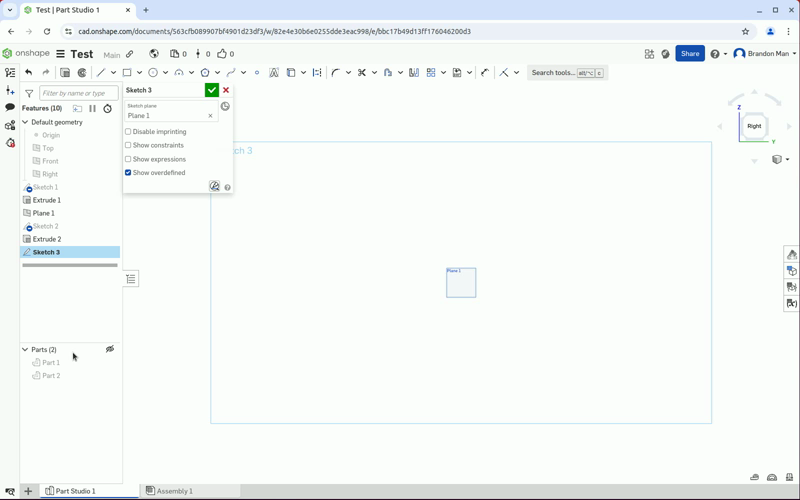
key(l)
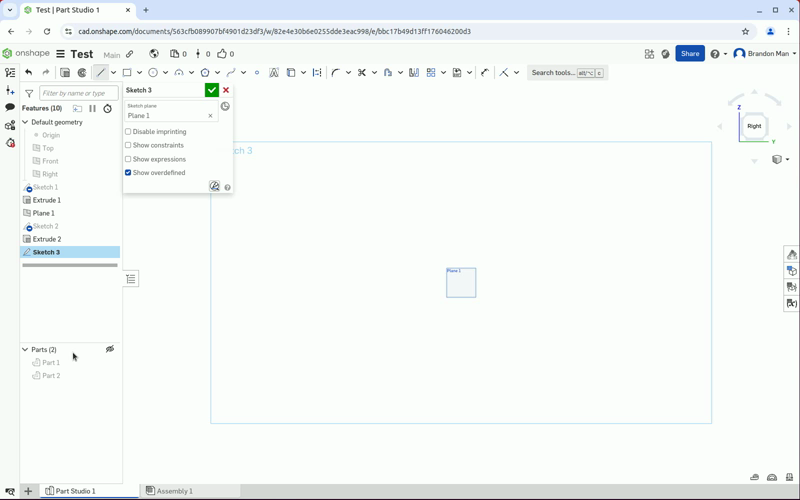
key_down(shift)
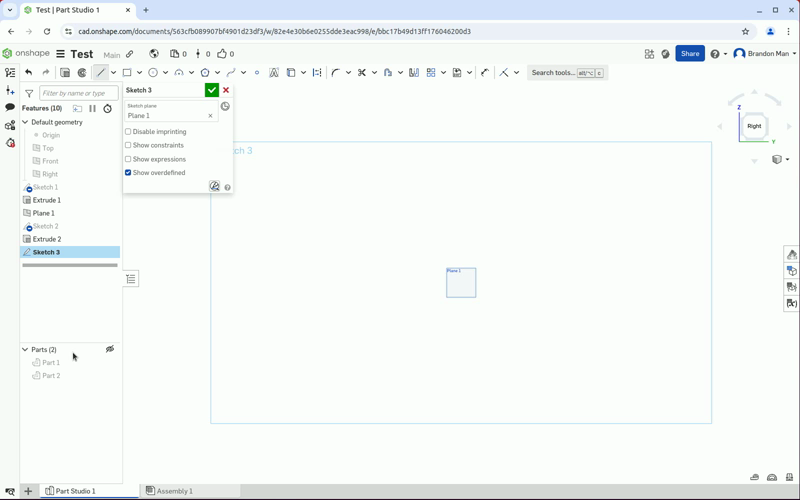
mouse_move(407, 260)
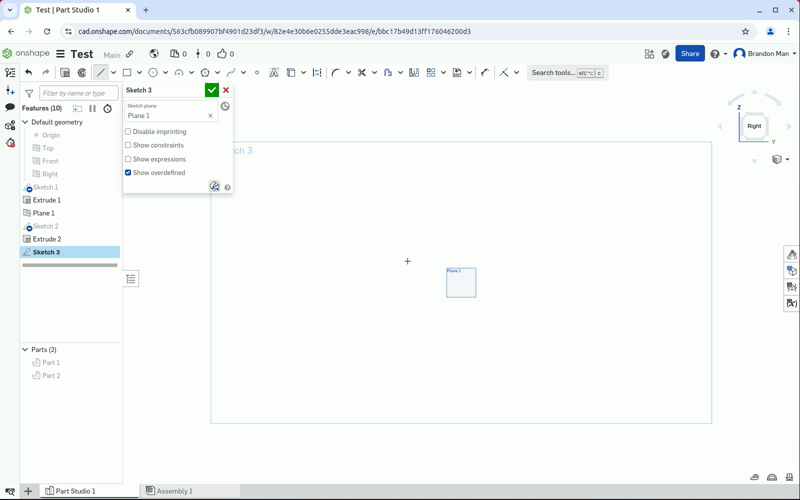
click(407, 260)
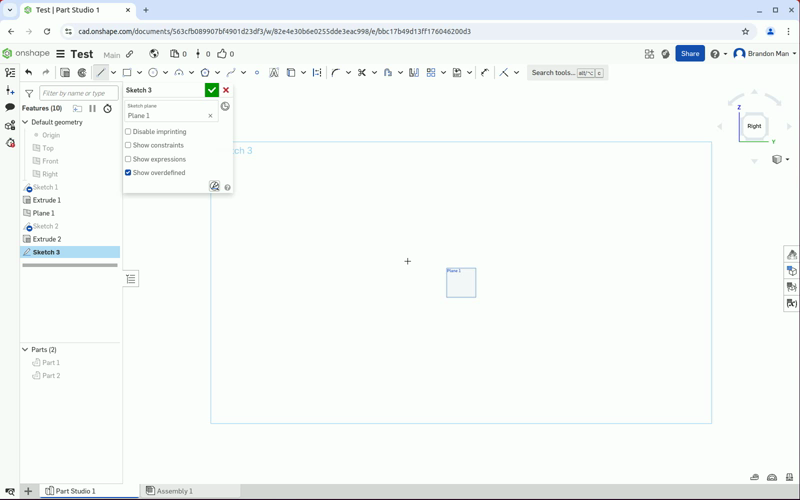
key_up(shift)
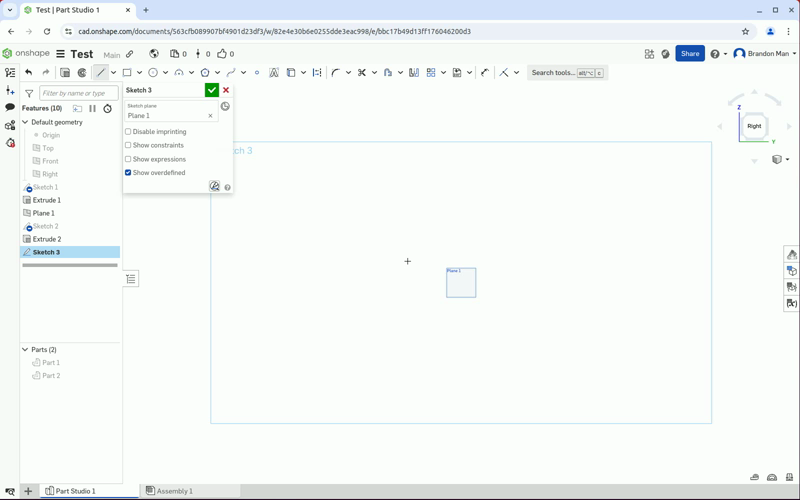
key_down(shift)
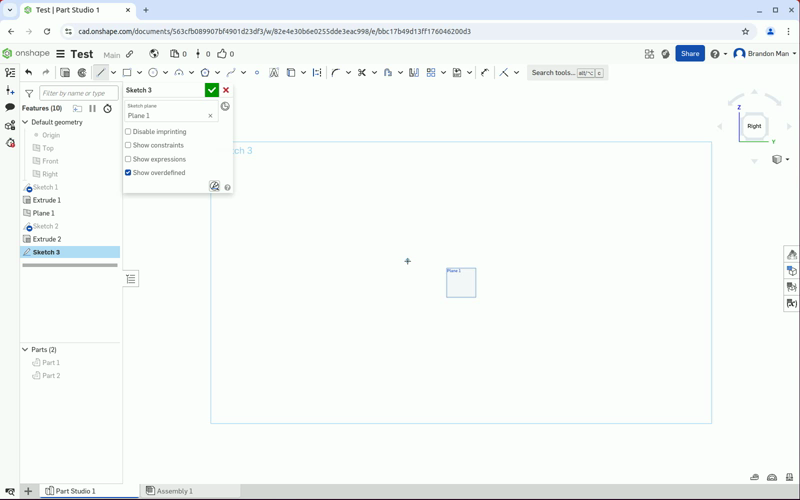
mouse_move(513, 260)
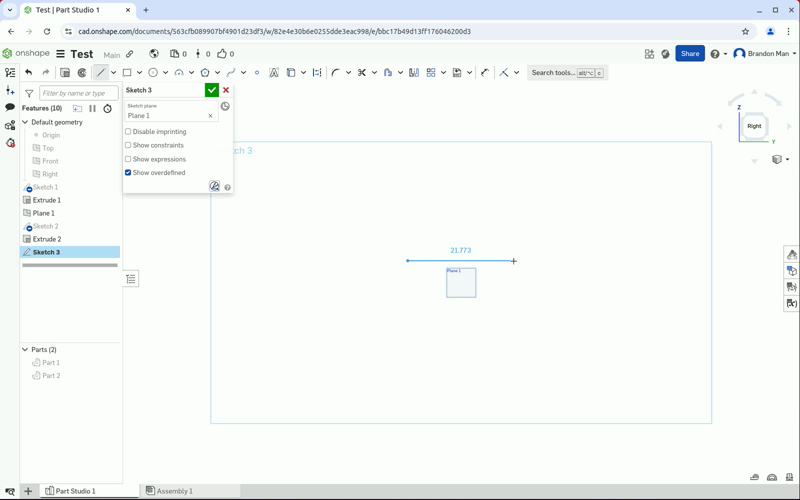
click(513, 260)
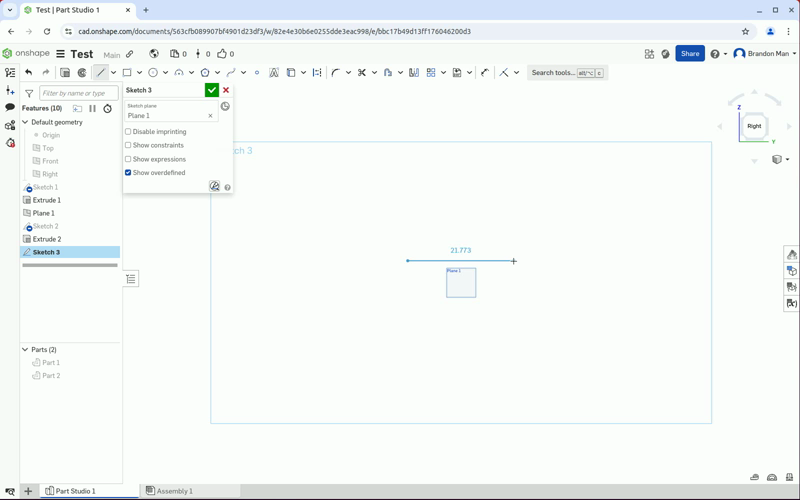
key_up(shift)
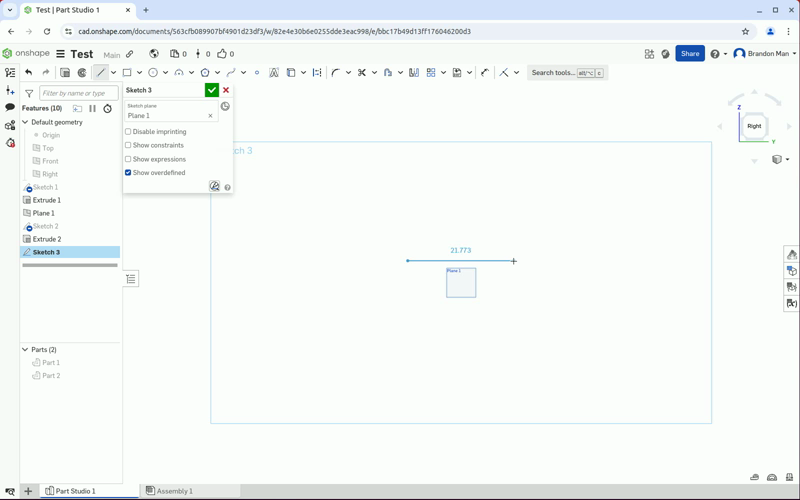
key_down(shift)
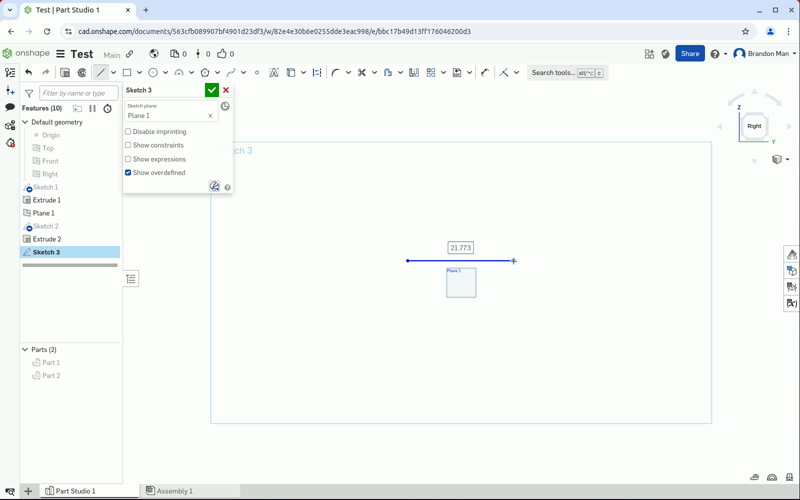
mouse_move(543, 260)
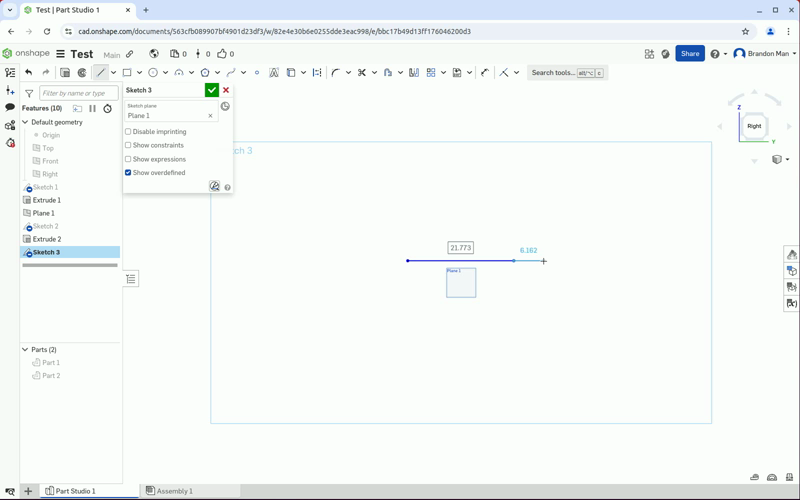
mouse_move(513, 257)
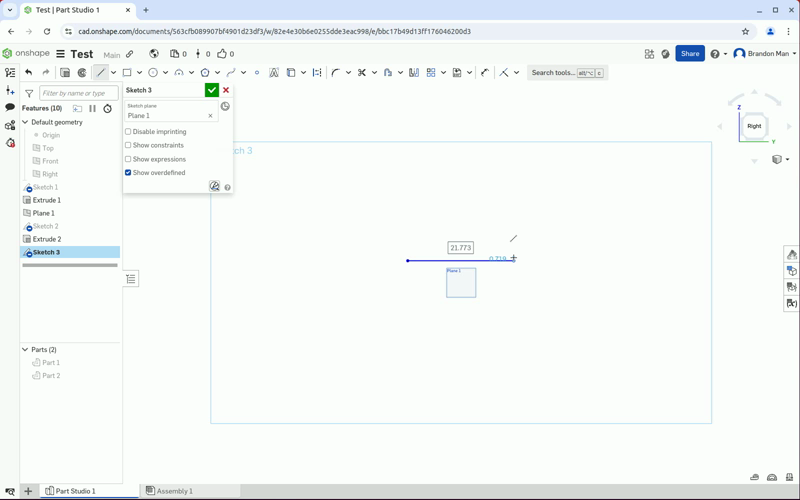
scroll(6)
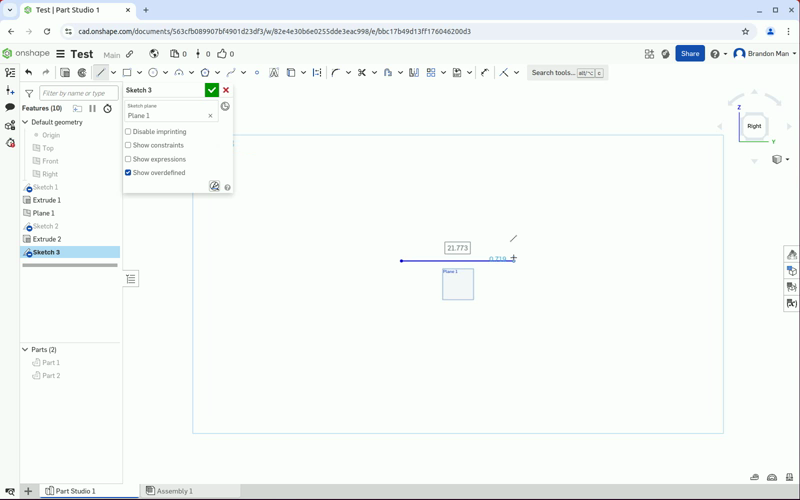
scroll(6)
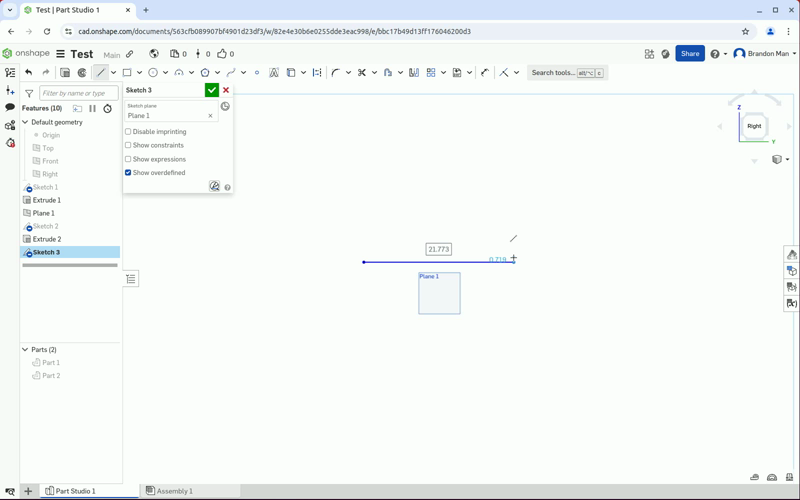
scroll(6)
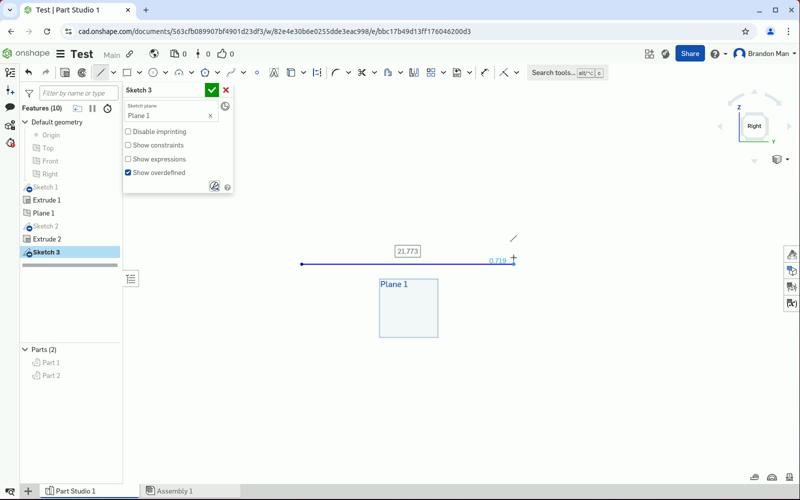
scroll(6)
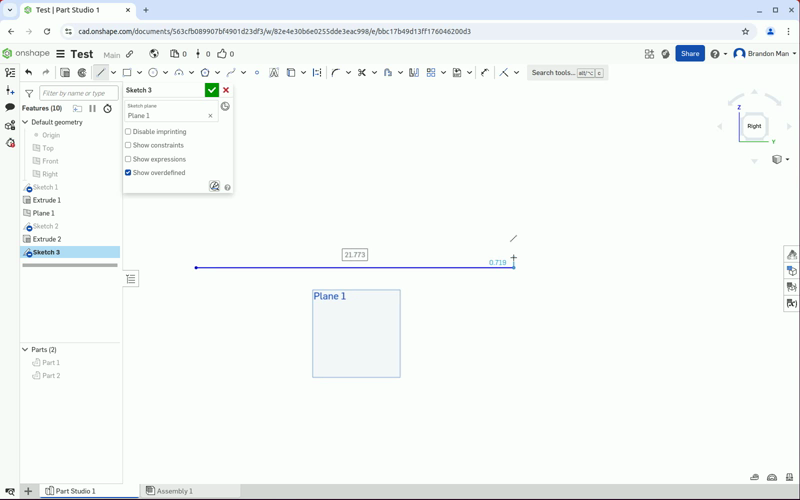
scroll(6)
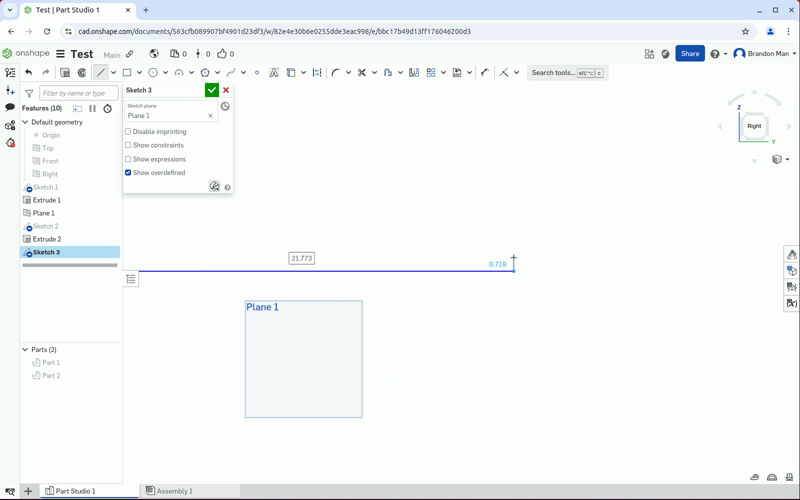
scroll(6)
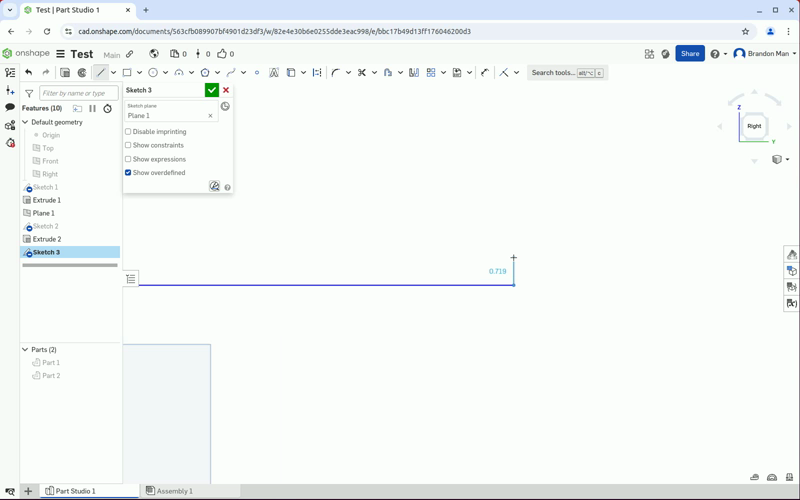
scroll(6)
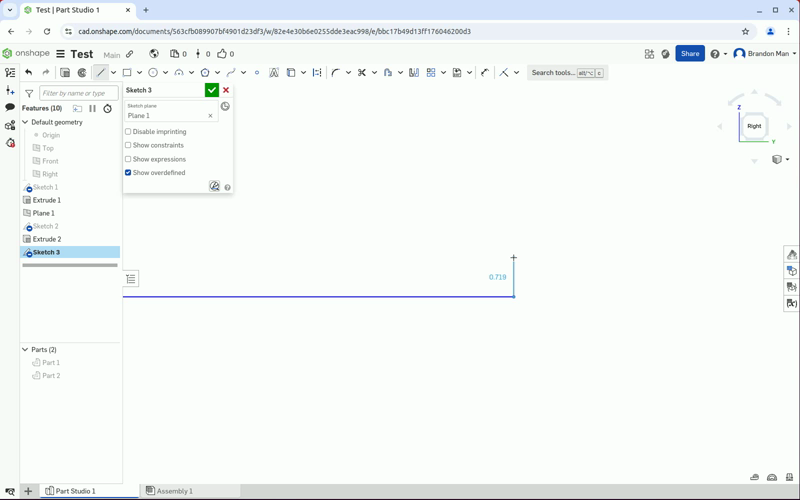
click(513, 257)
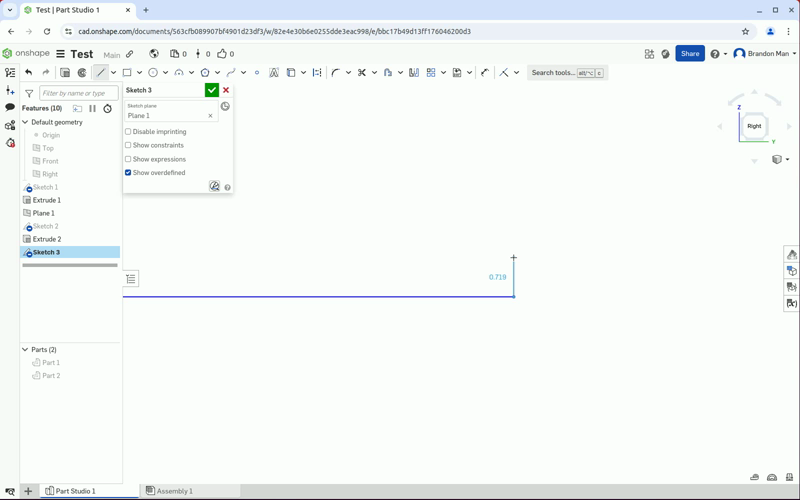
scroll(-6)
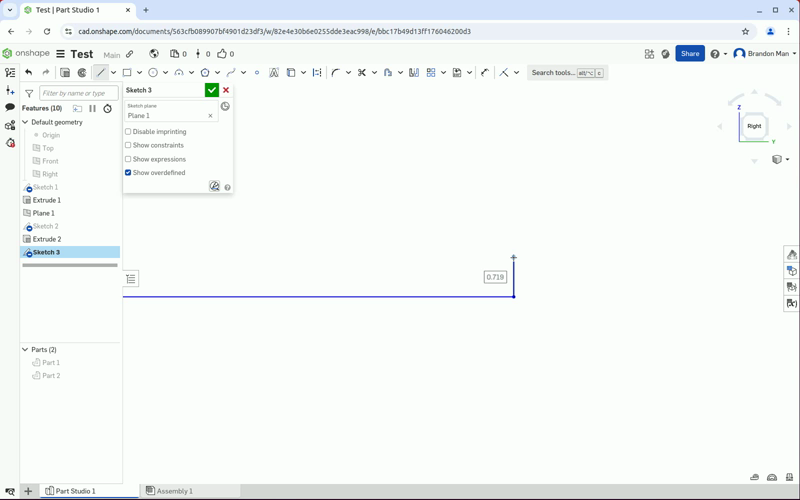
scroll(-6)
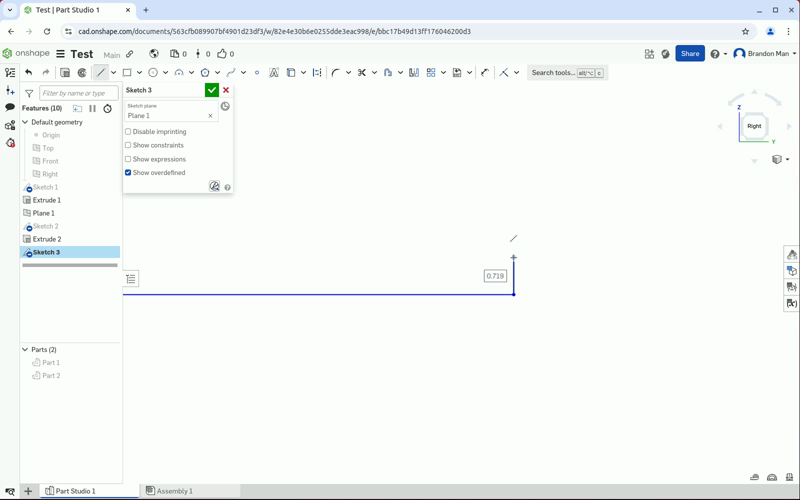
scroll(-6)
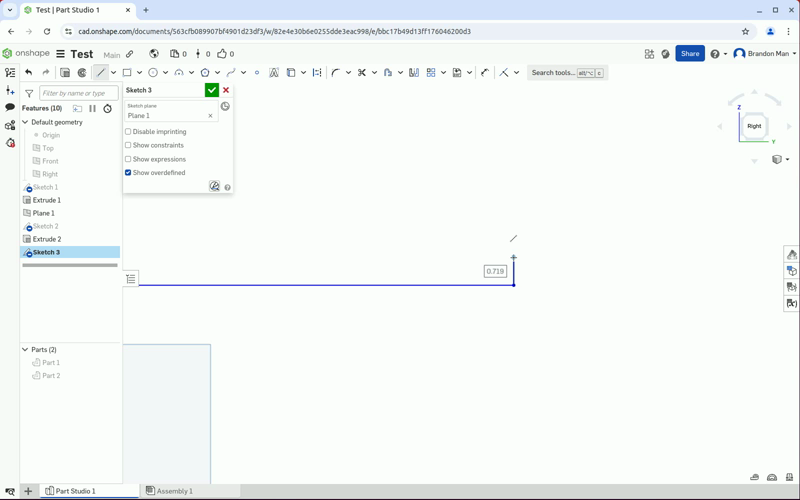
scroll(-6)
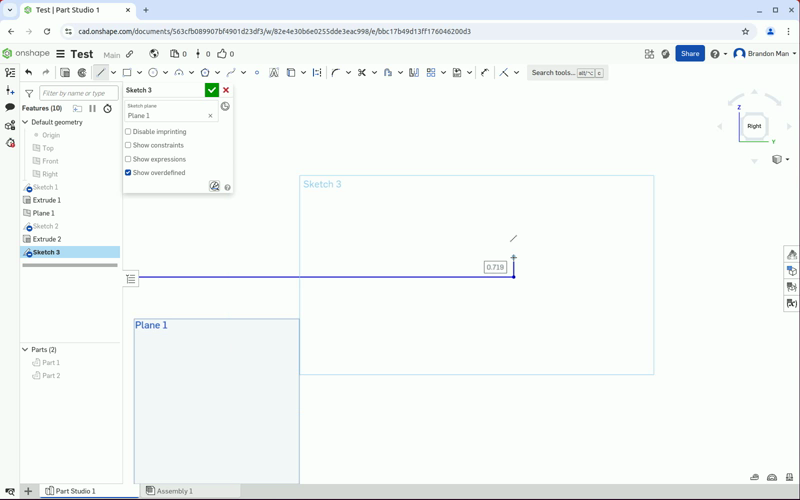
scroll(-6)
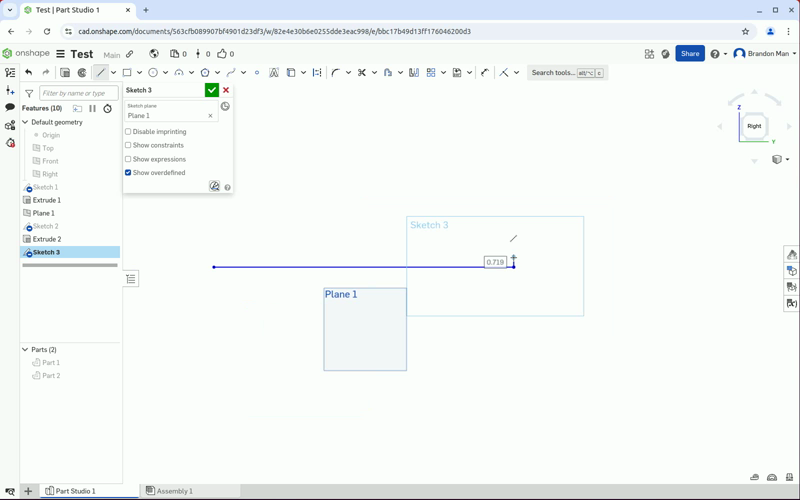
scroll(-6)
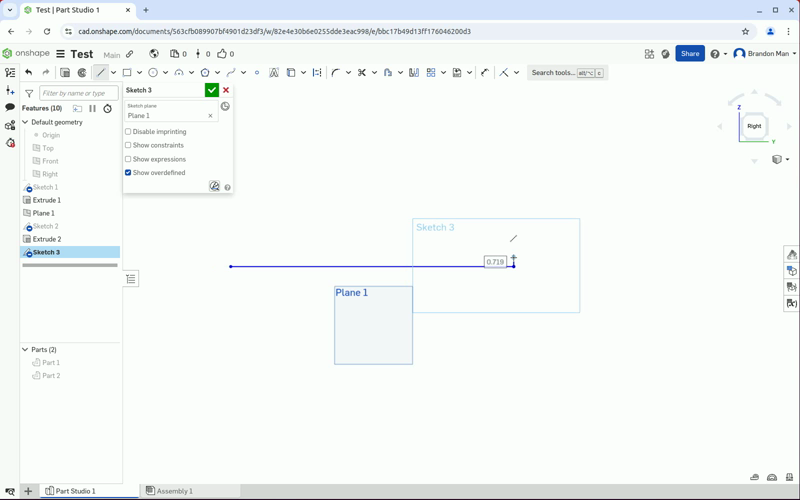
scroll(-6)
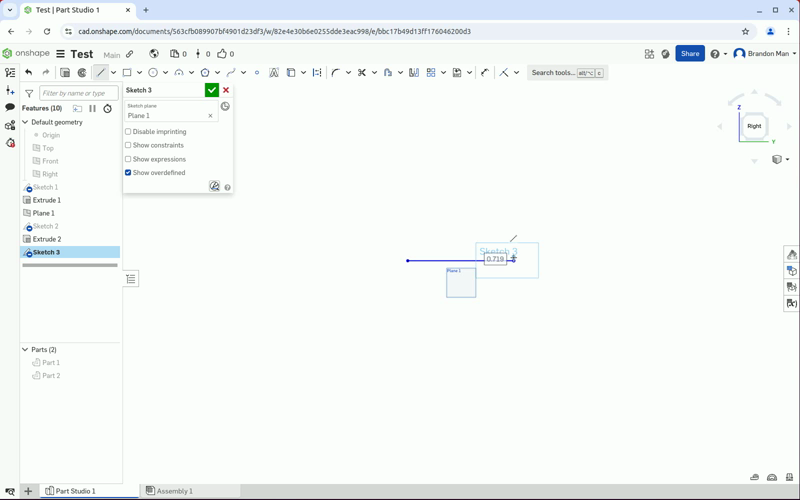
key_up(shift)
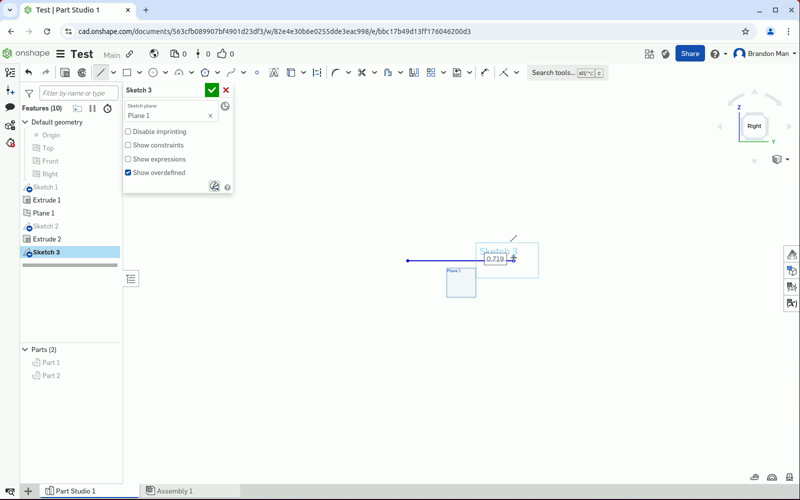
key_down(shift)
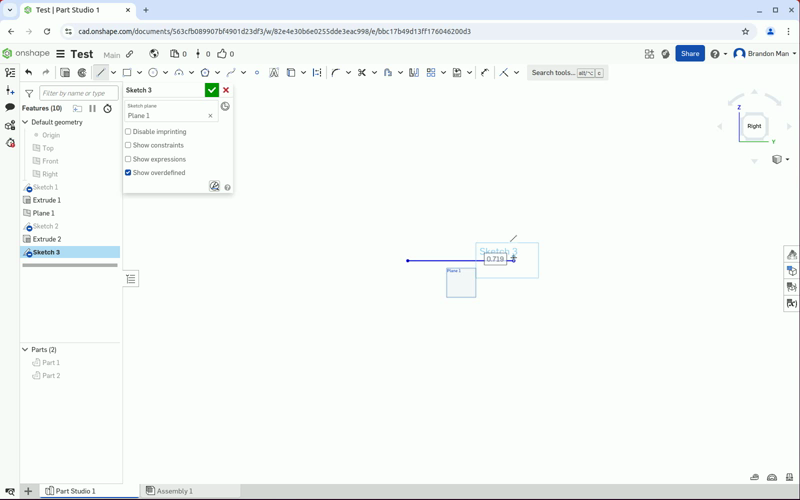
mouse_move(407, 257)
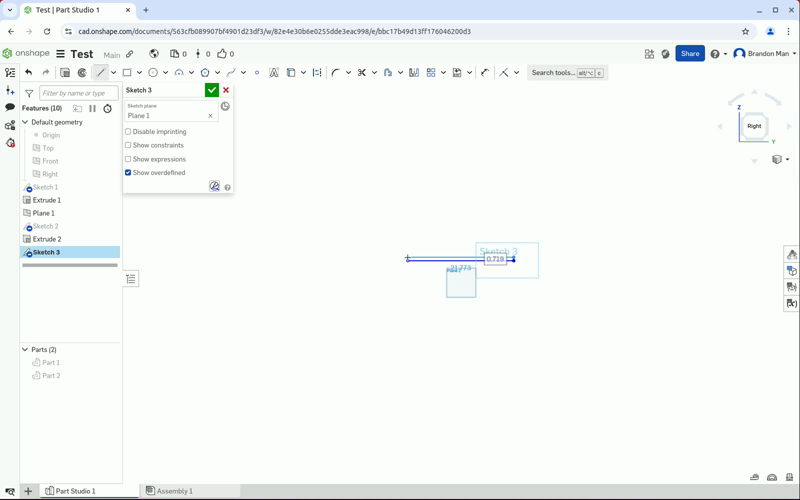
scroll(6)
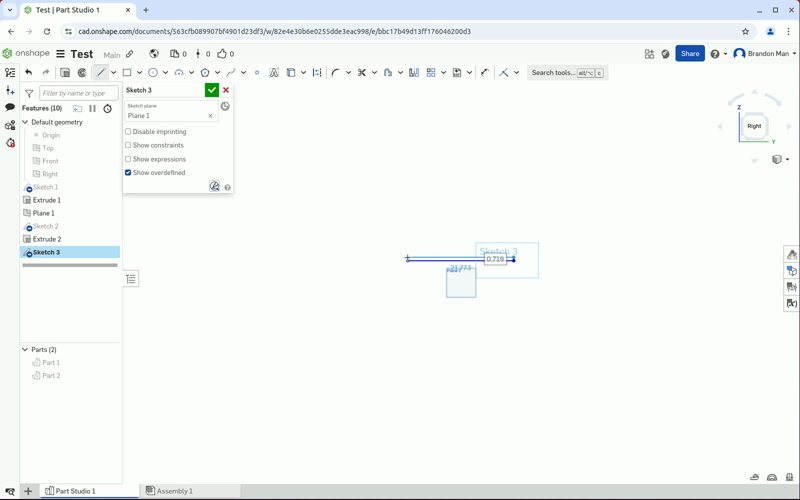
scroll(6)
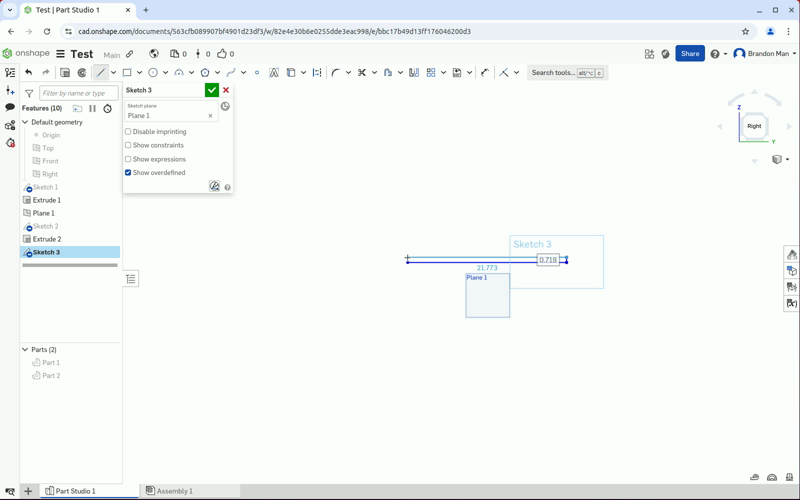
scroll(6)
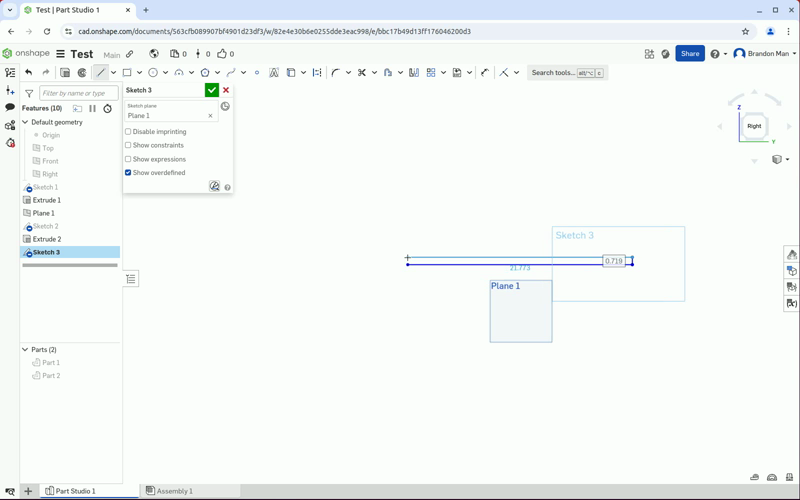
scroll(6)
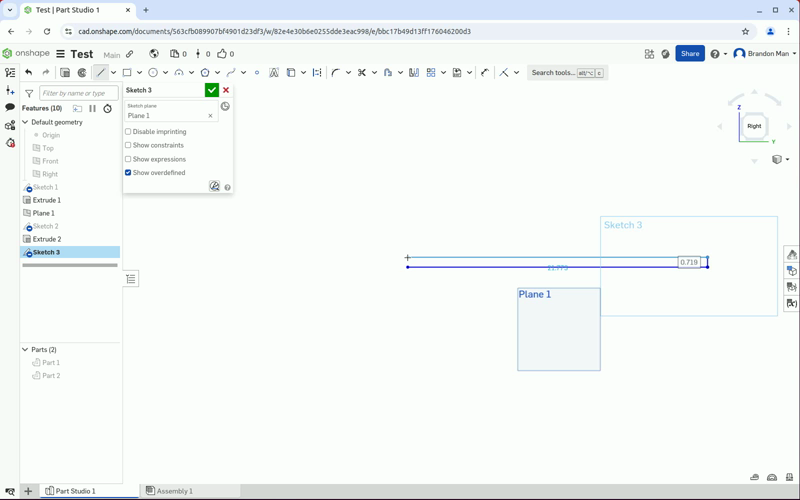
scroll(6)
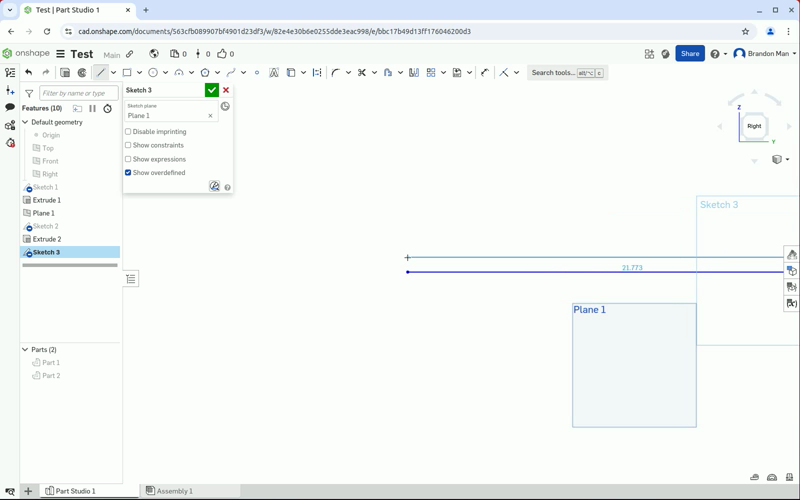
scroll(6)
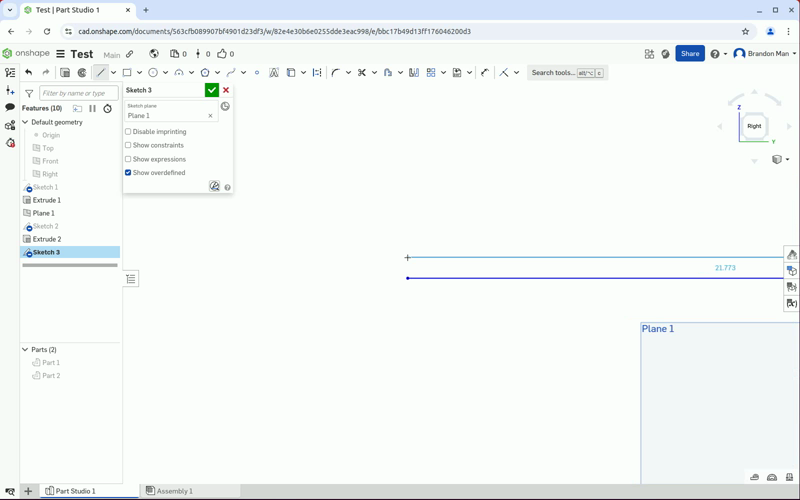
scroll(6)
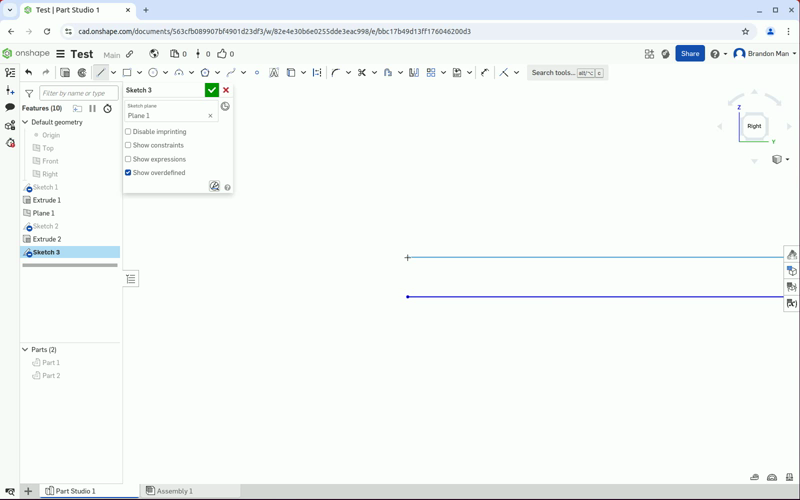
click(407, 257)
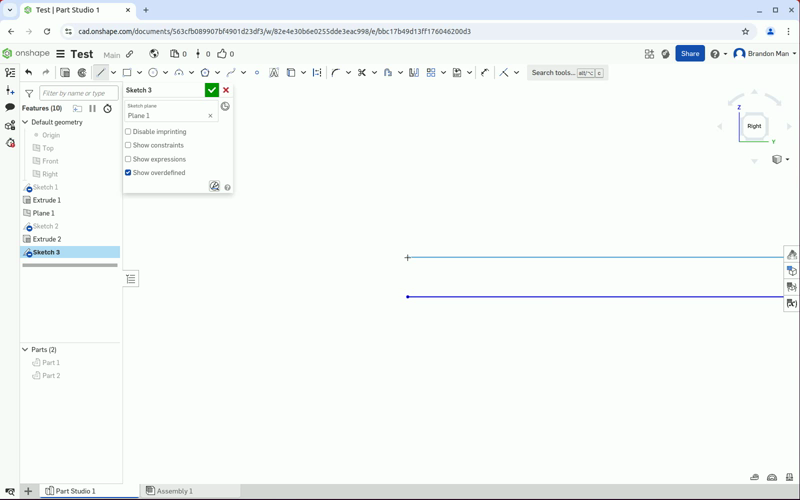
scroll(-6)
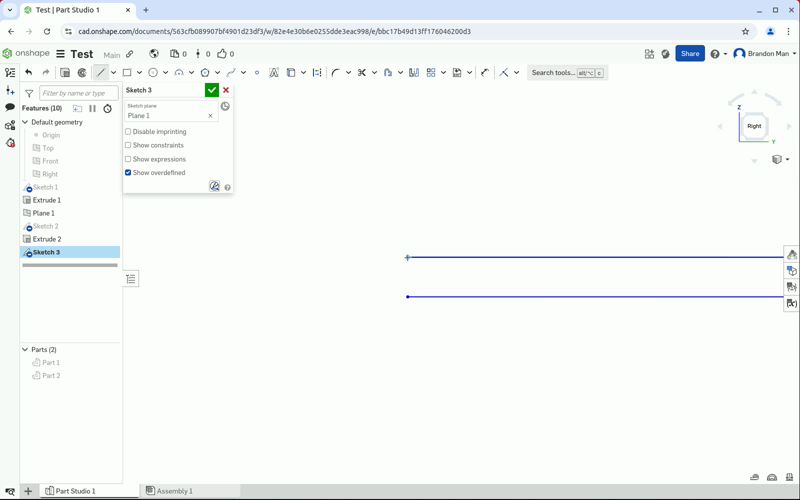
scroll(-6)
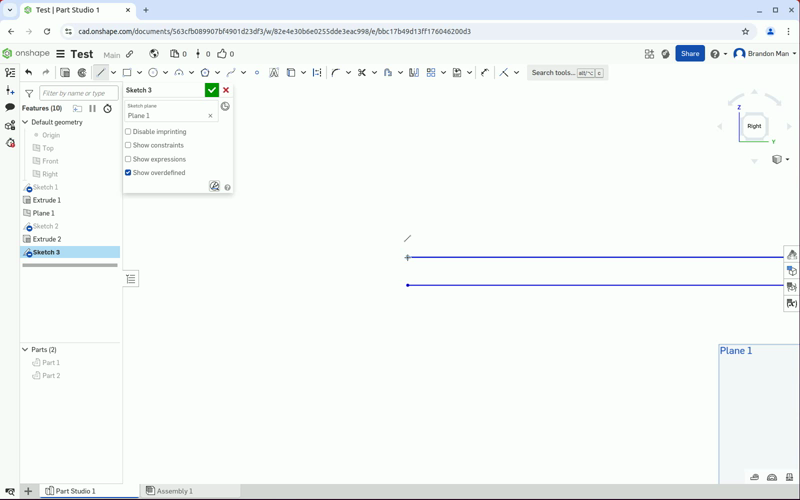
scroll(-6)
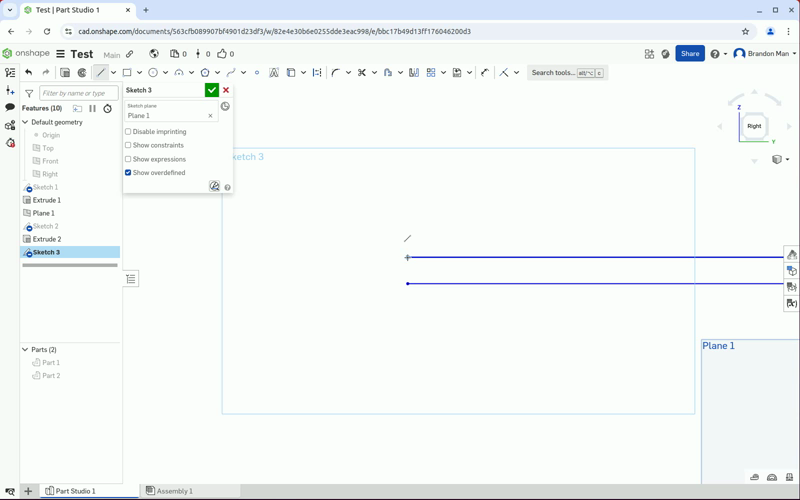
scroll(-6)
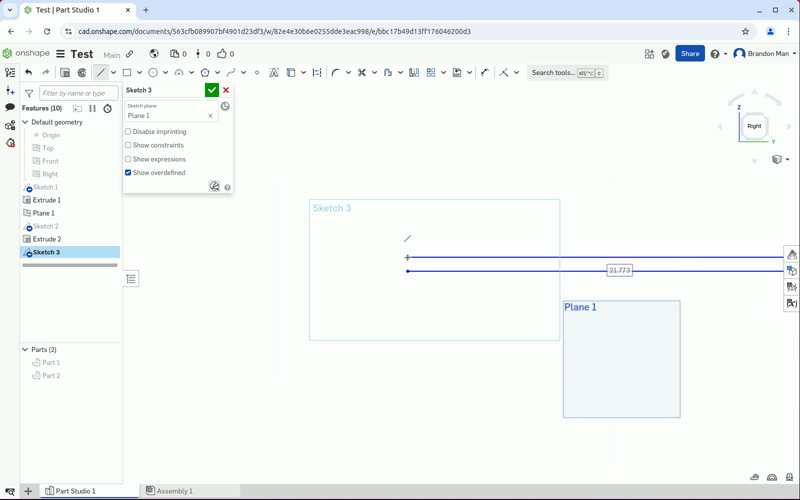
scroll(-6)
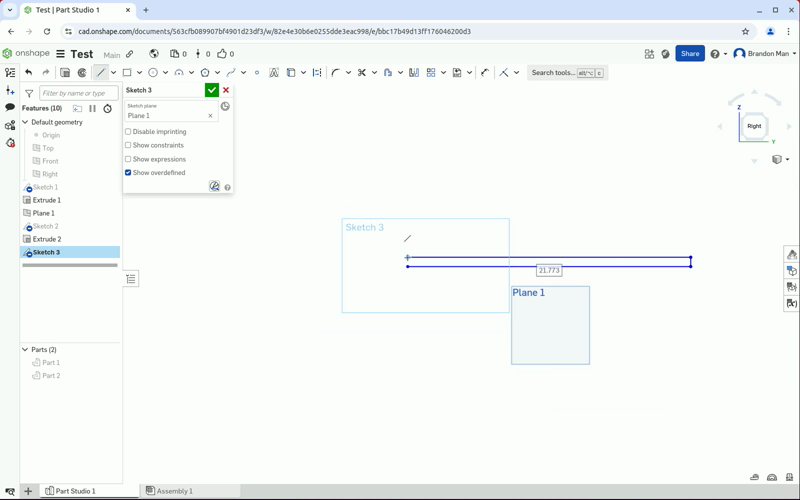
scroll(-6)
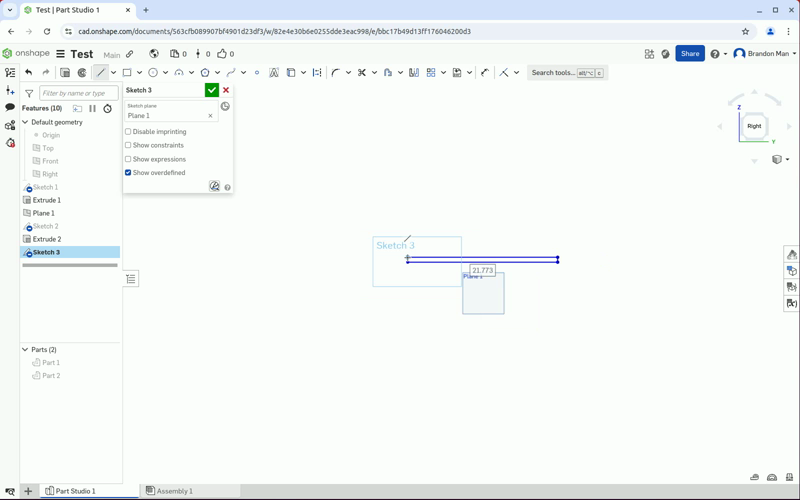
scroll(-6)
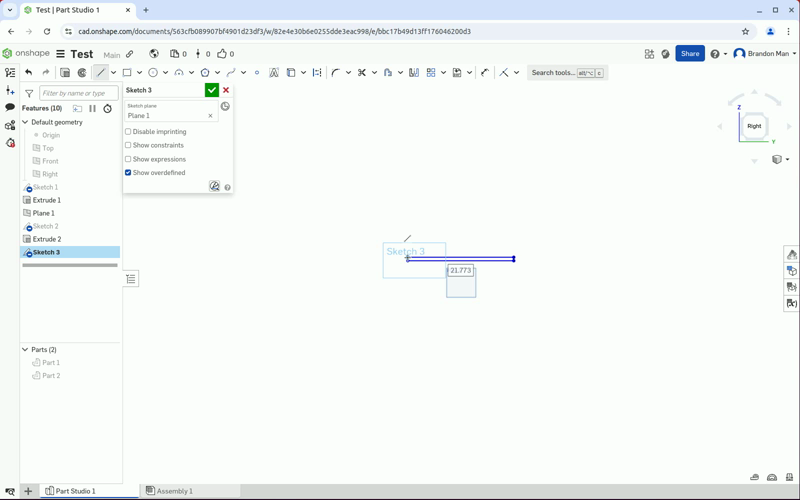
key_up(shift)
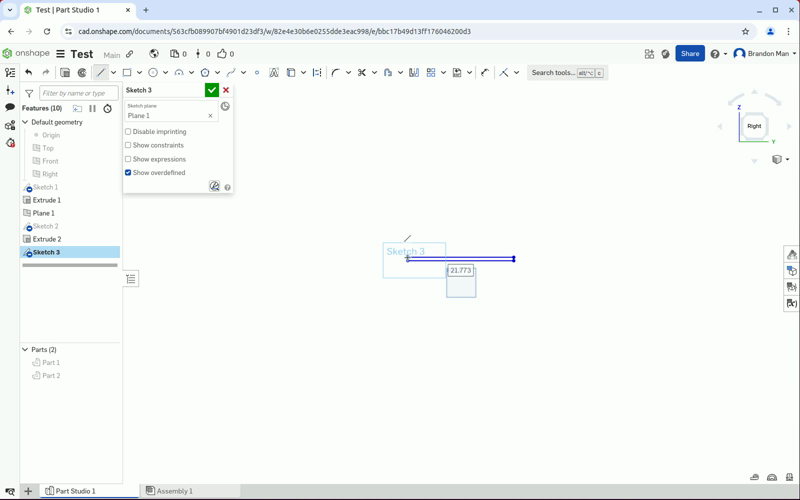
mouse_move(437, 257)
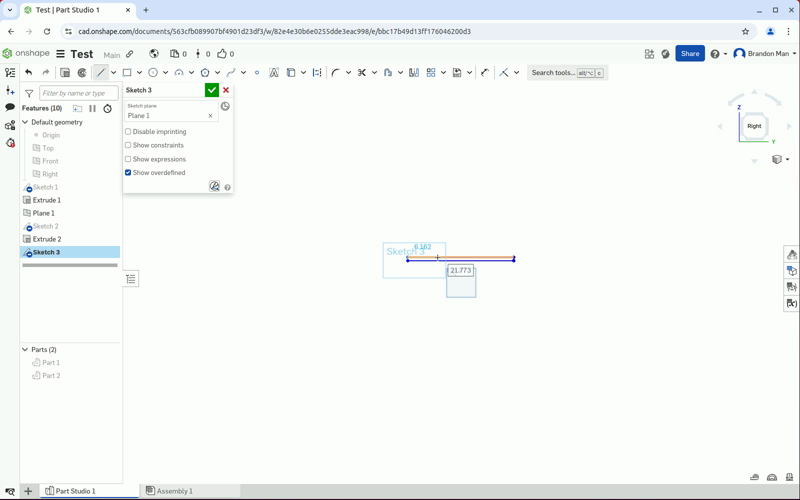
key_down(shift)
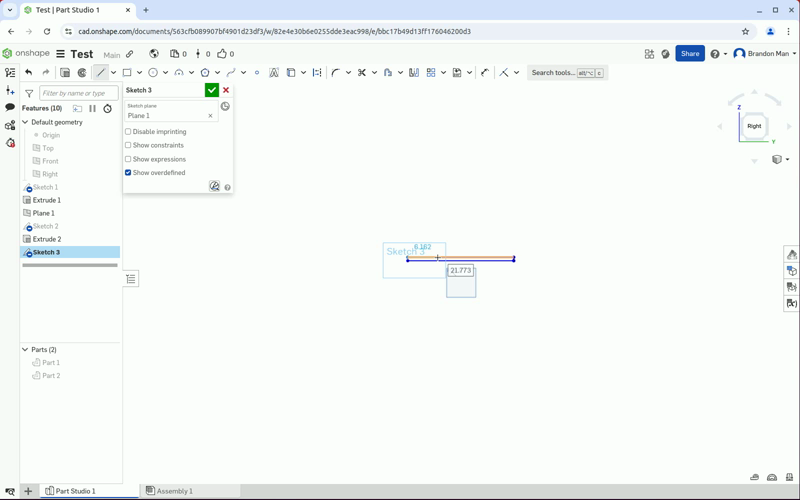
mouse_move(407, 260)
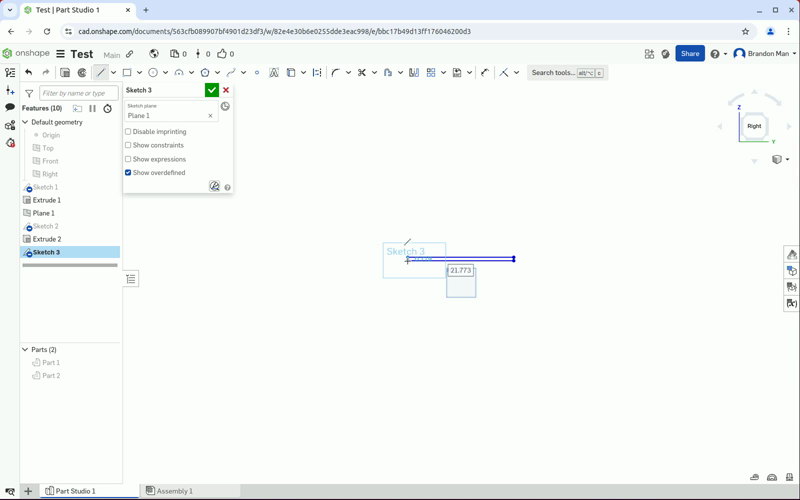
scroll(6)
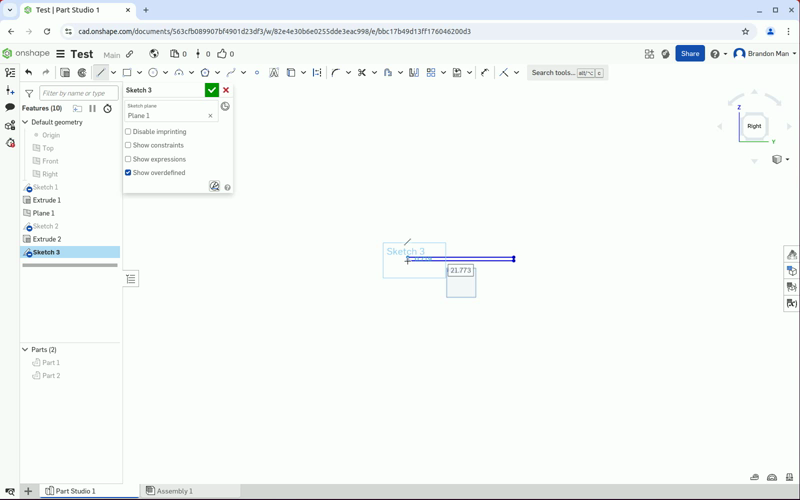
scroll(6)
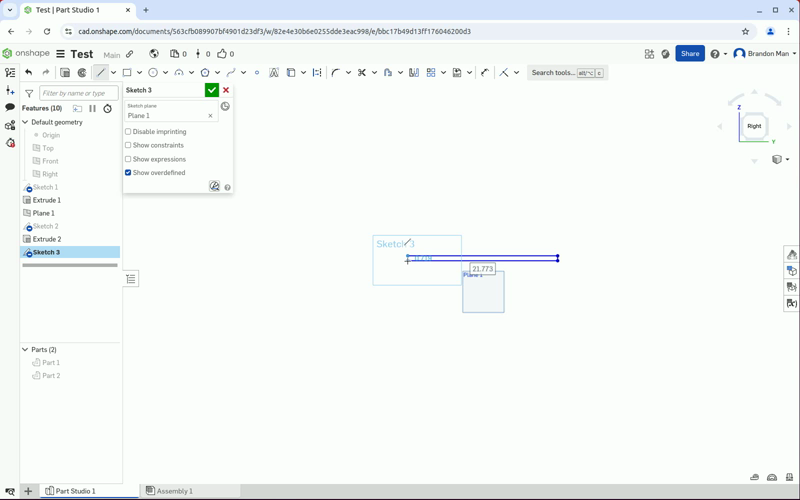
scroll(6)
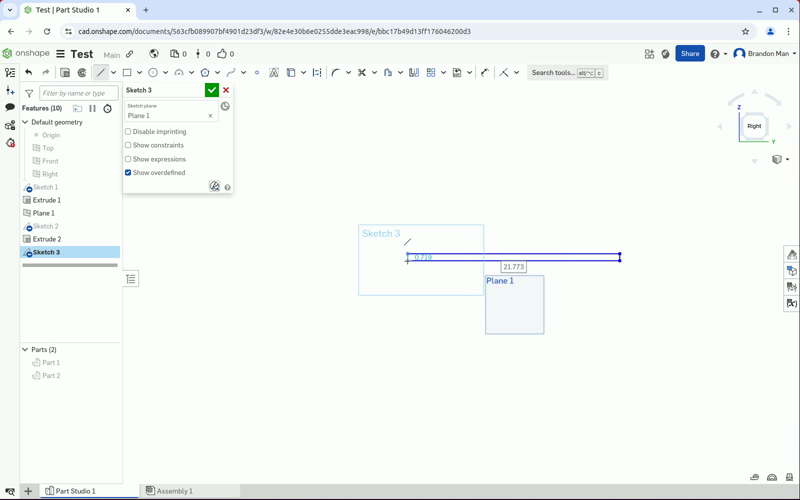
scroll(6)
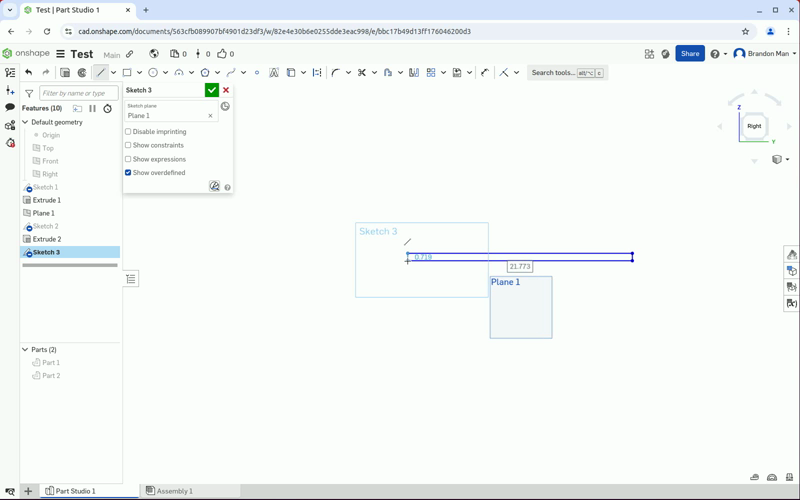
scroll(6)
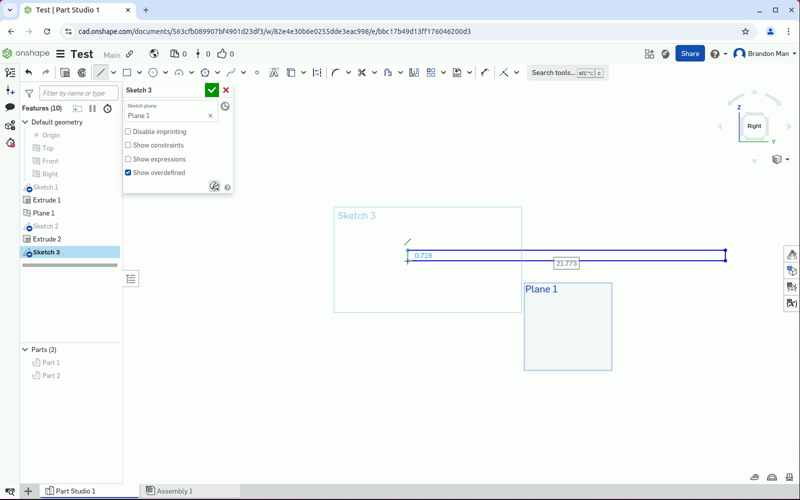
scroll(6)
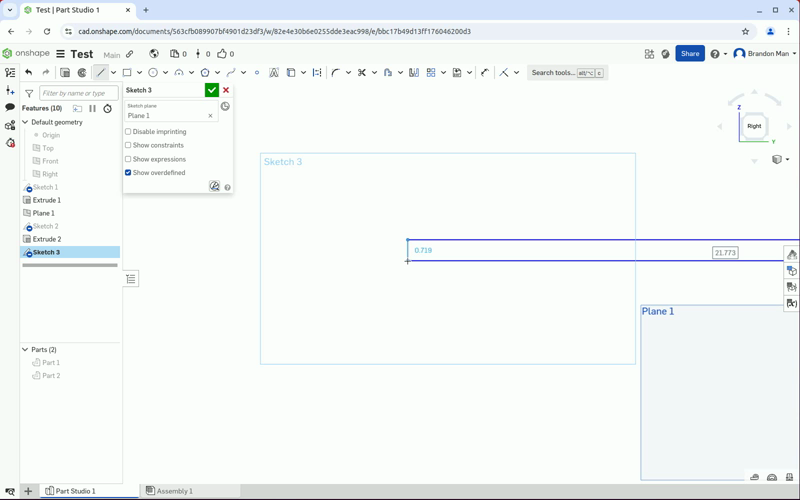
scroll(6)
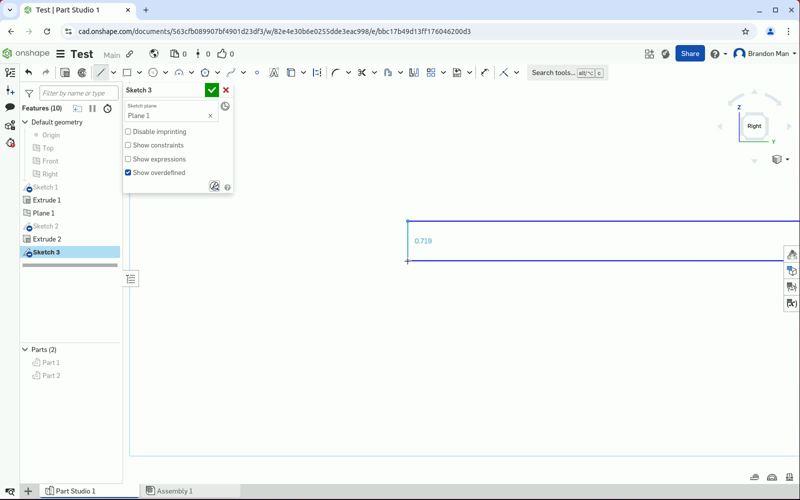
key_up(shift)
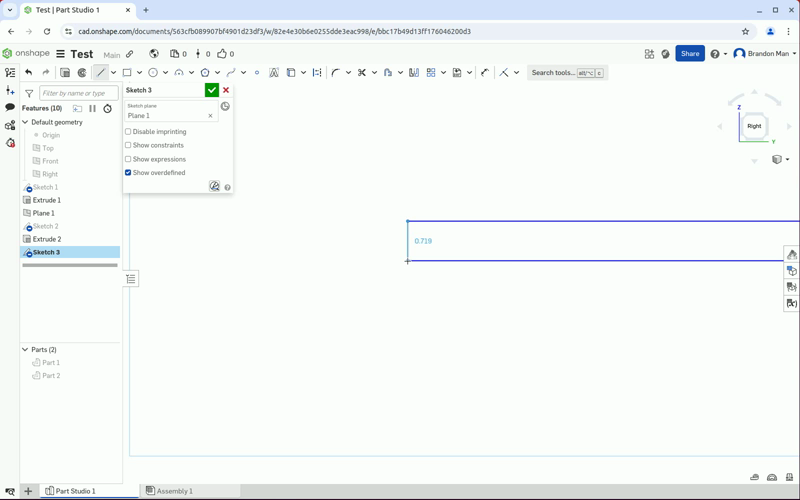
click(407, 260)
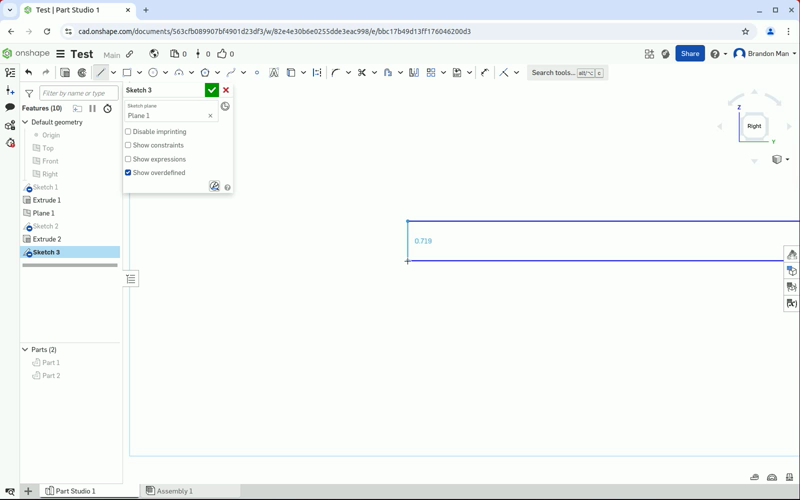
scroll(-6)
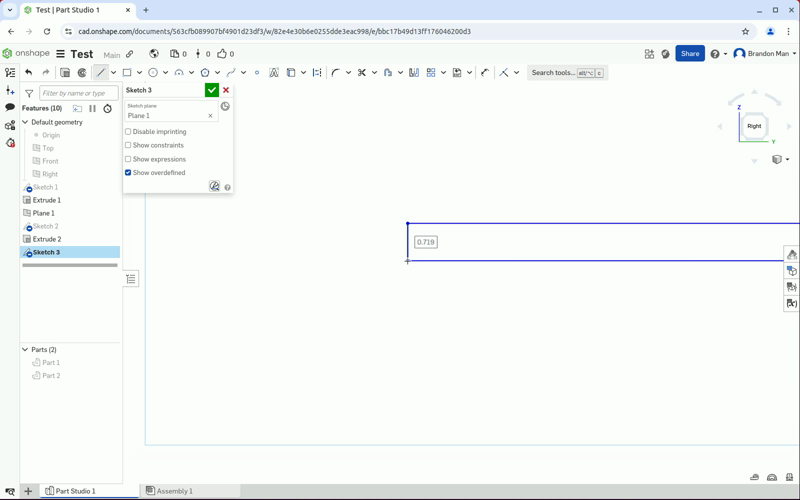
scroll(-6)
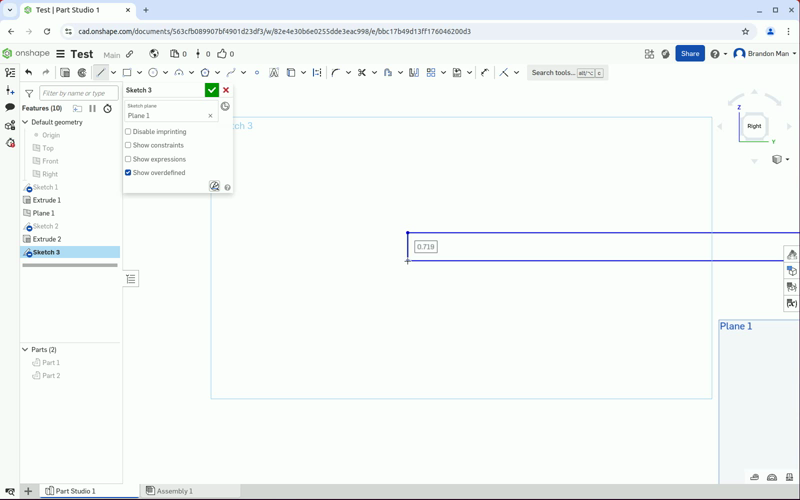
scroll(-6)
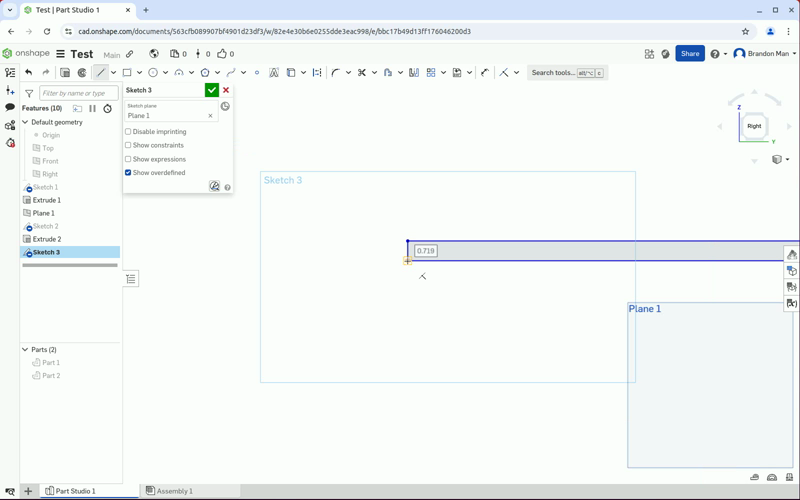
scroll(-6)
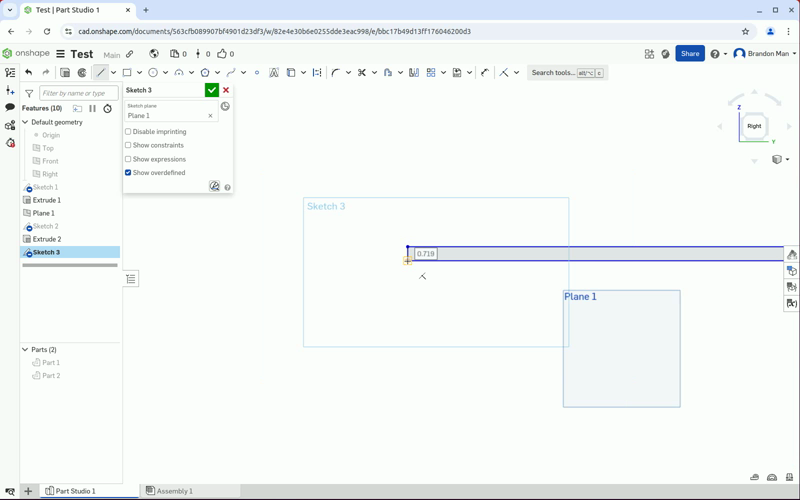
scroll(-6)
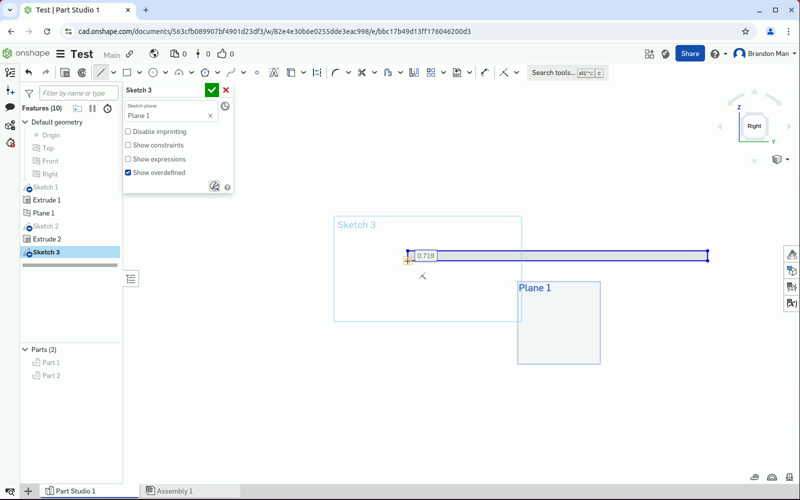
scroll(-6)
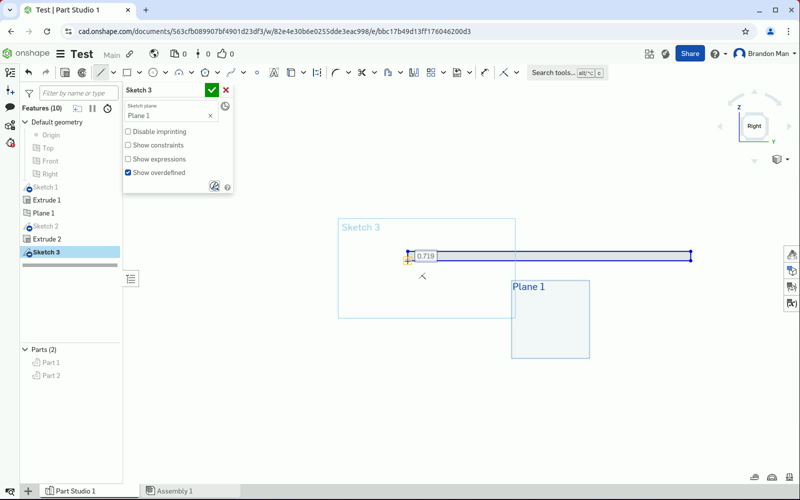
scroll(-6)
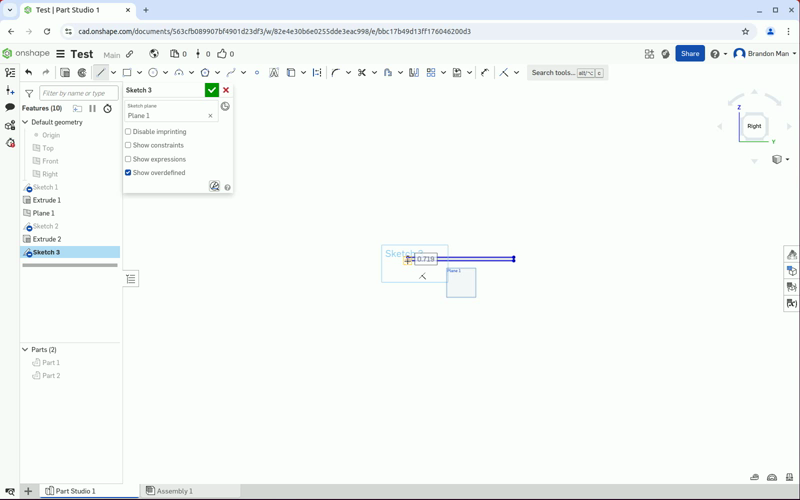
key(esc)
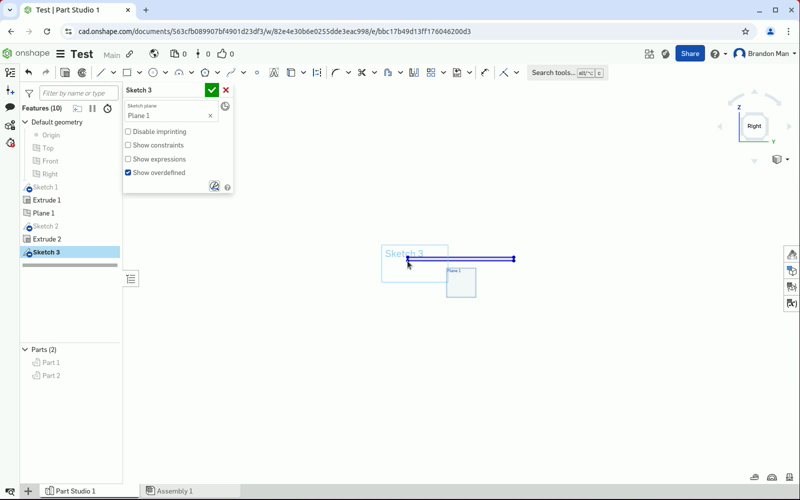
mouse_move(426, 260)
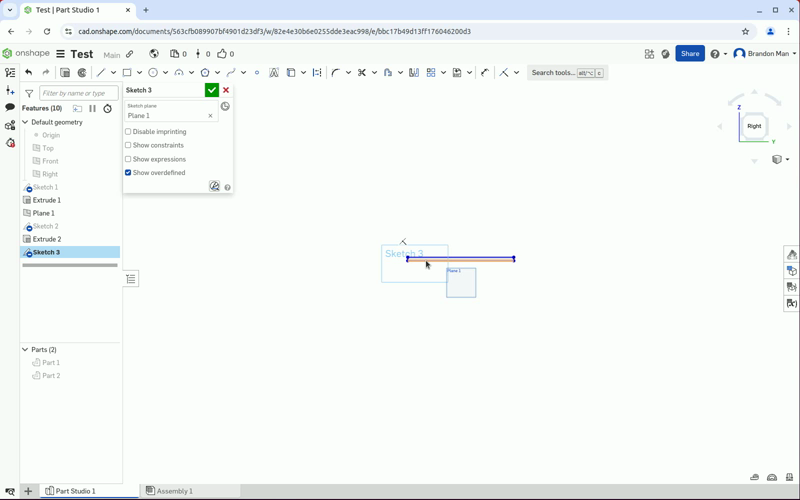
scroll(6)
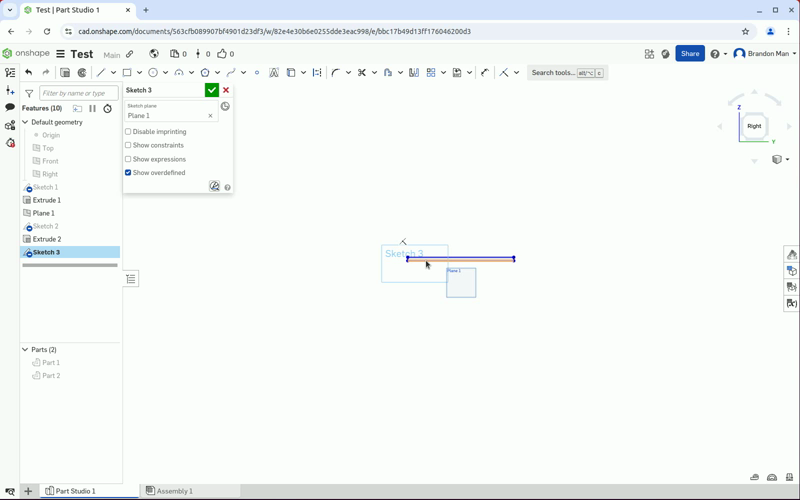
scroll(6)
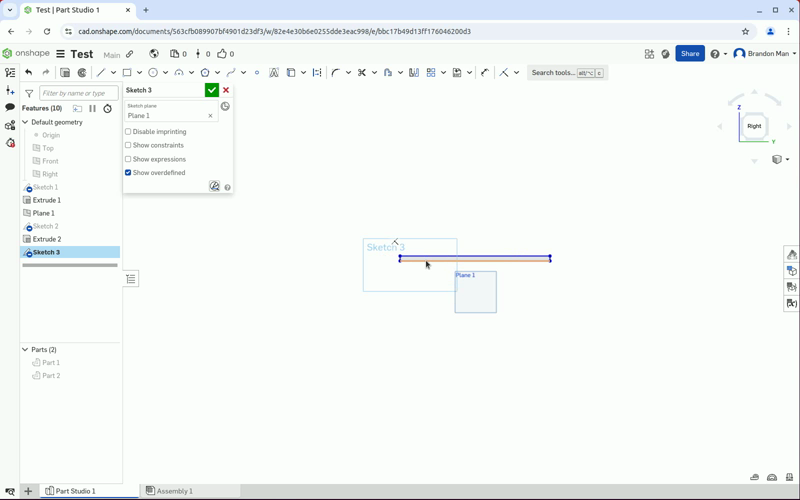
scroll(6)
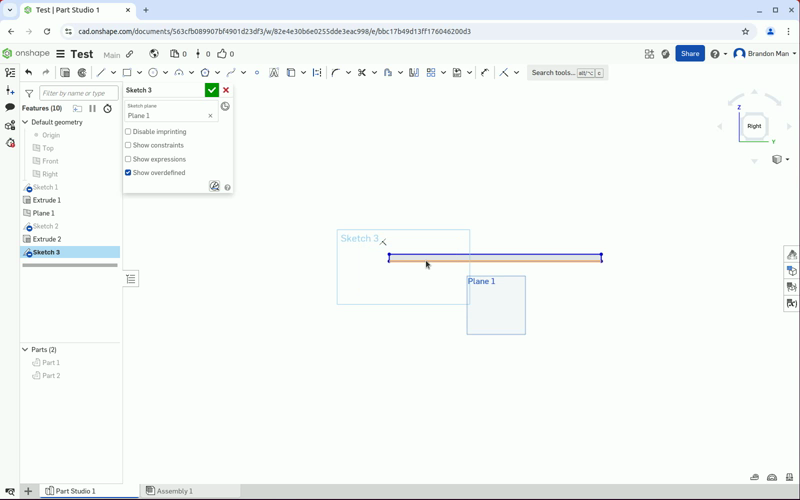
scroll(6)
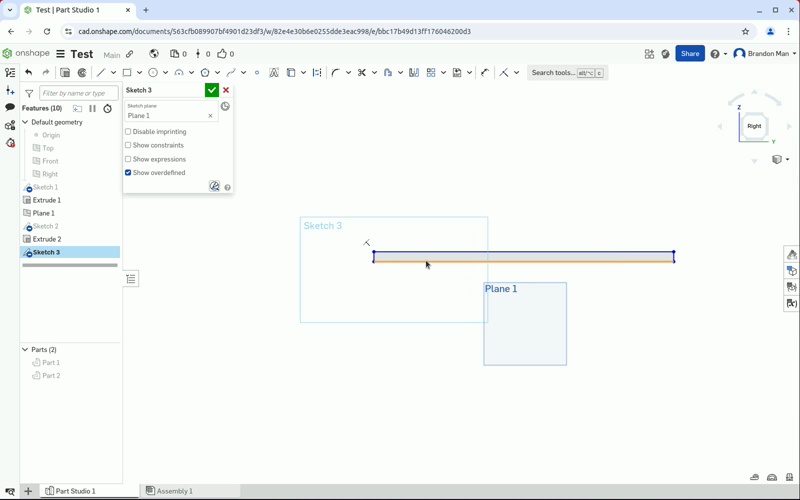
scroll(6)
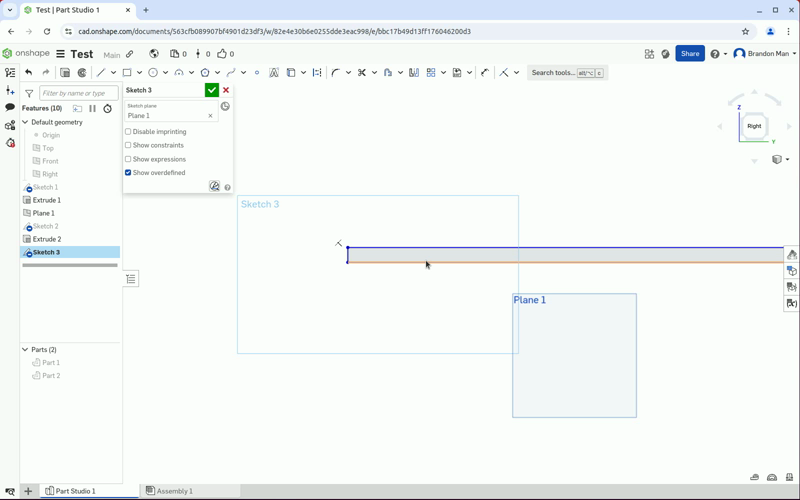
scroll(6)
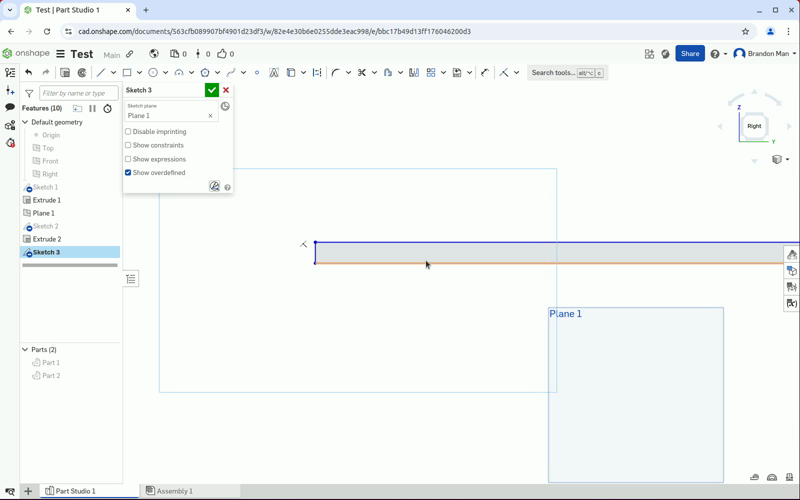
scroll(6)
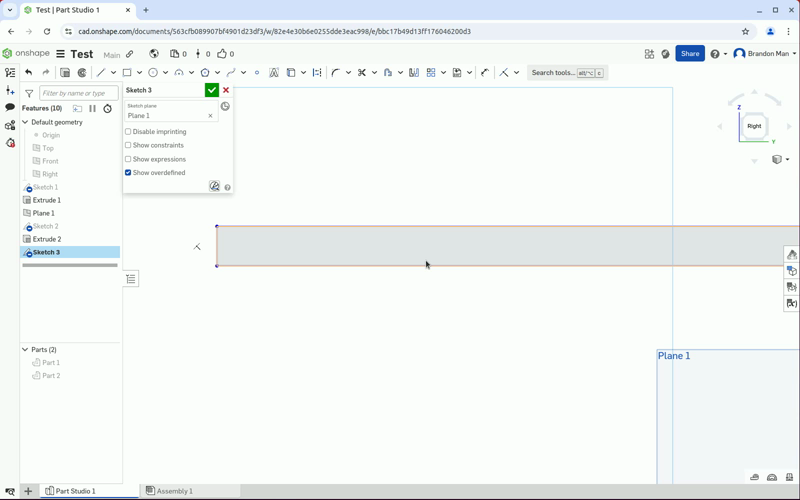
click(426, 260)
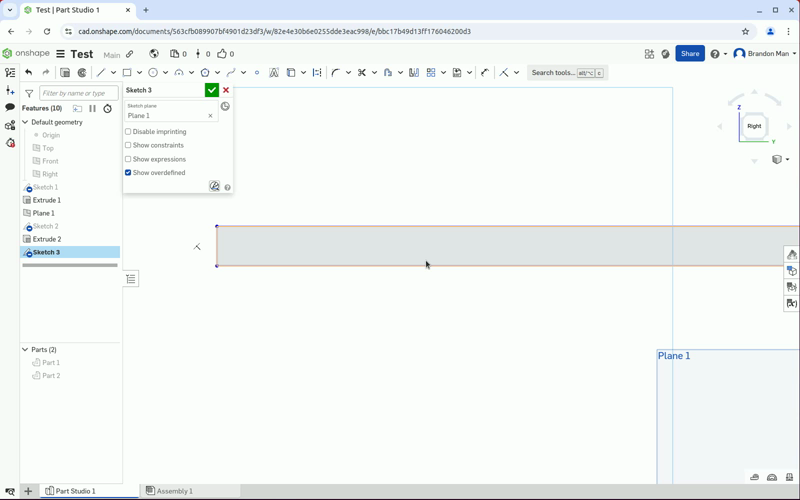
scroll(-6)
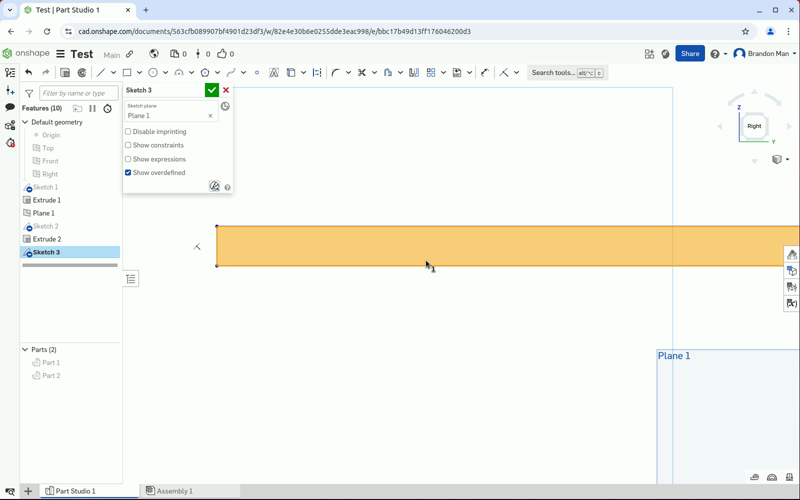
scroll(-6)
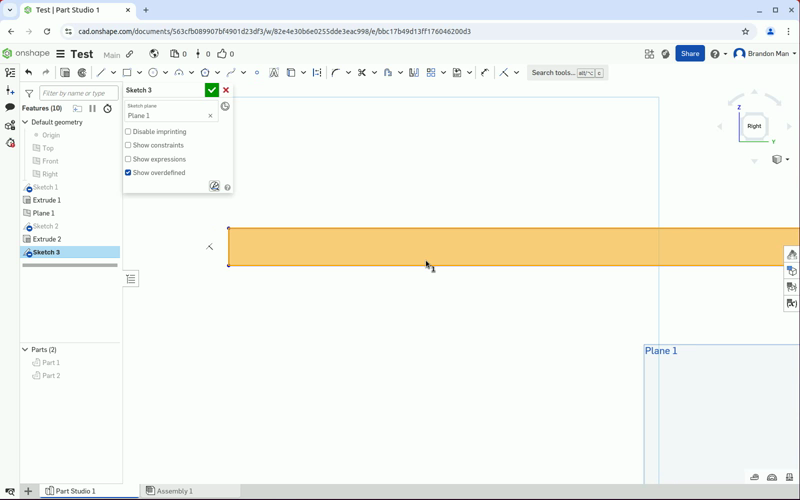
scroll(-6)
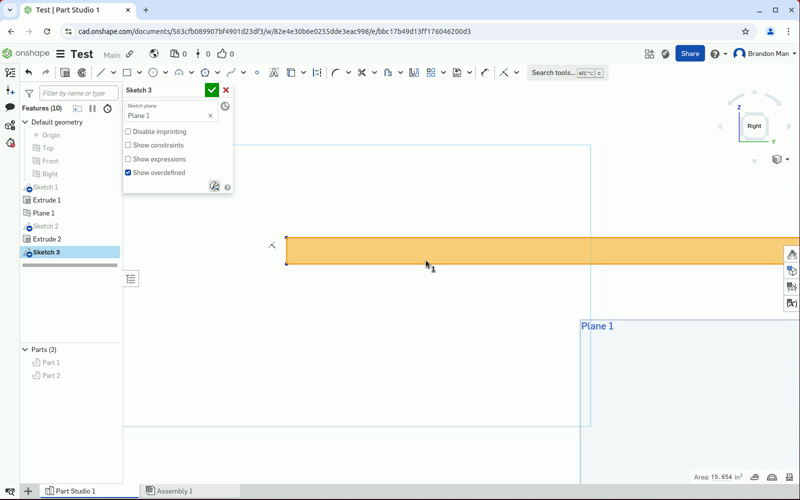
scroll(-6)
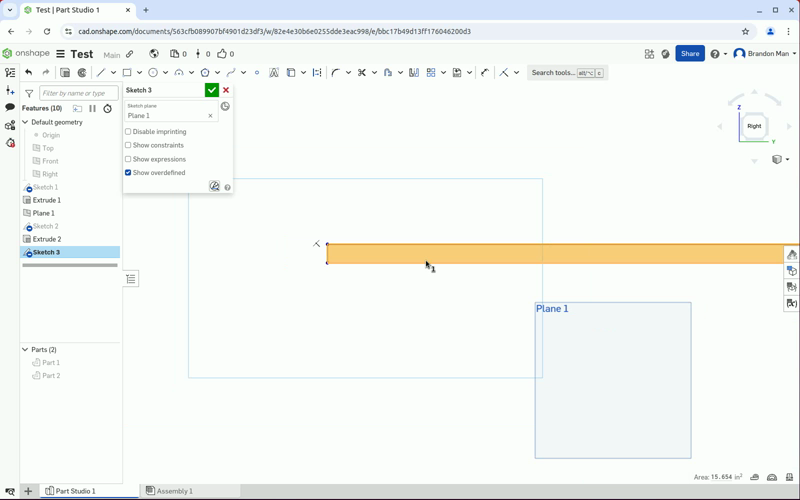
scroll(-6)
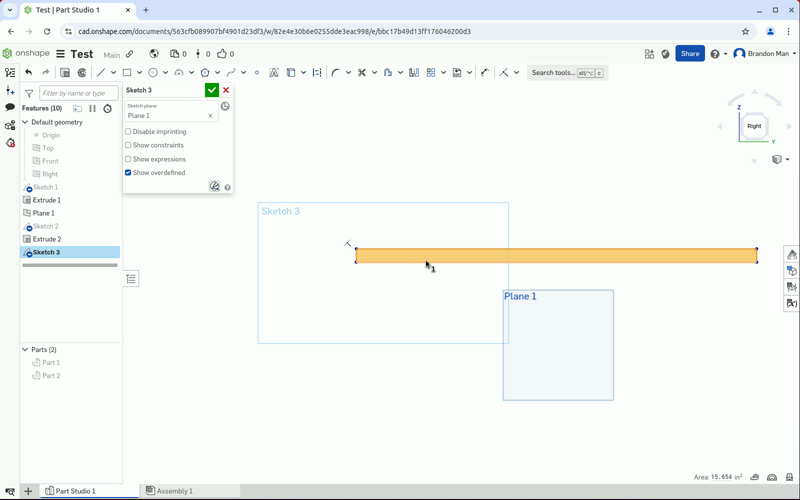
scroll(-6)
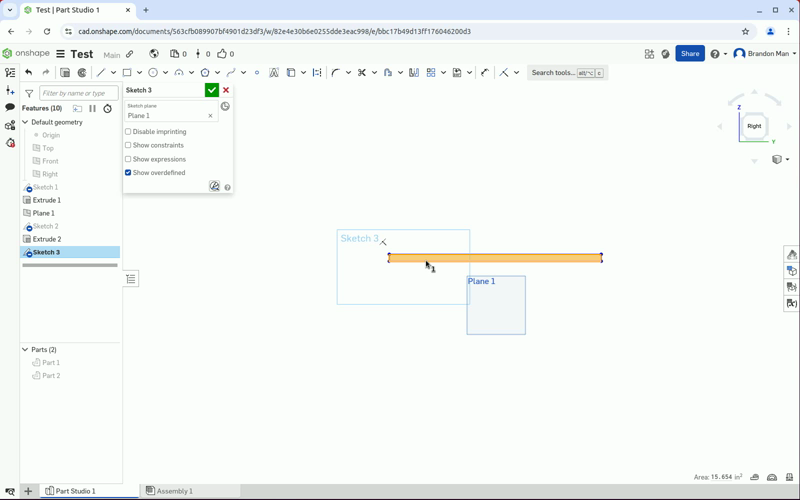
scroll(-6)
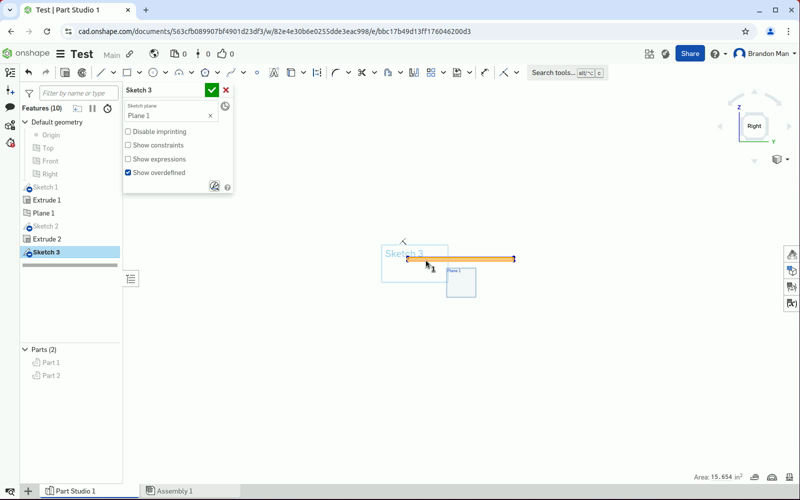
mouse_move(73, 352)
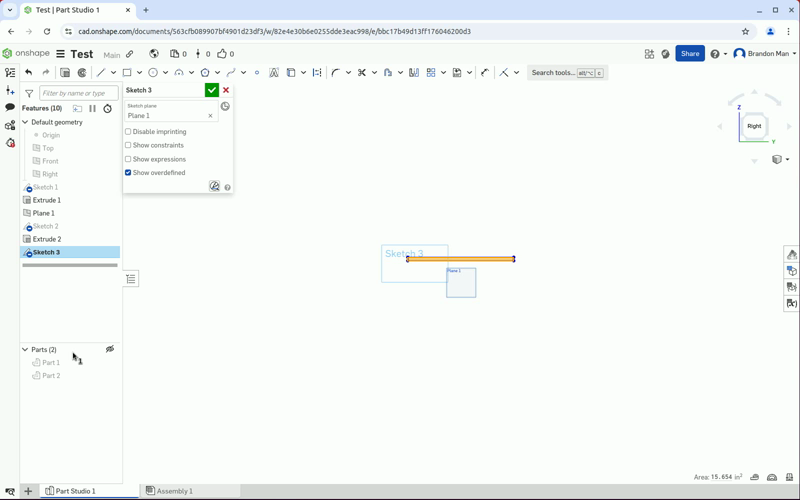
key(shift+y)
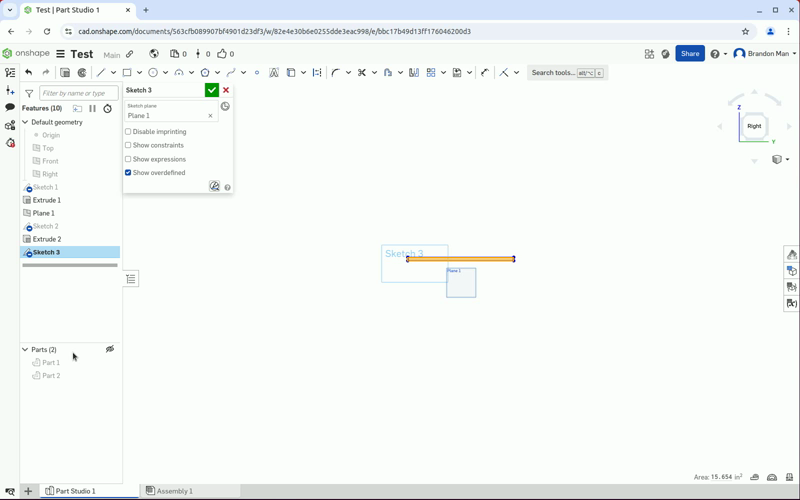
key(shift+e)
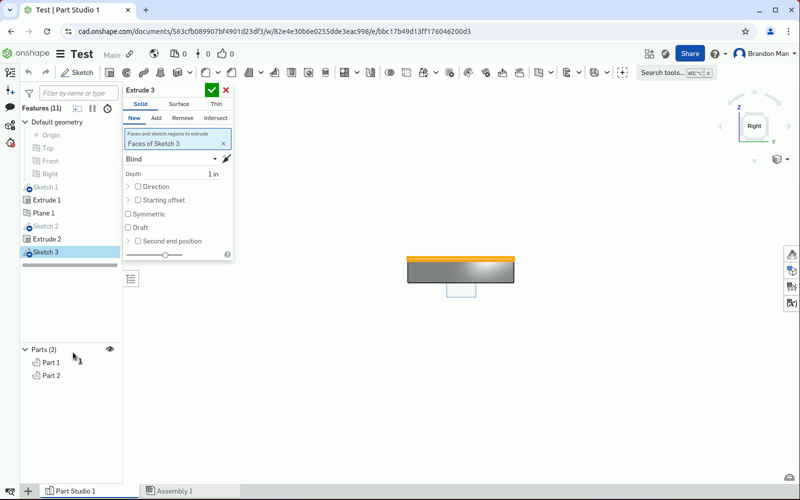
mouse_move(143, 106)
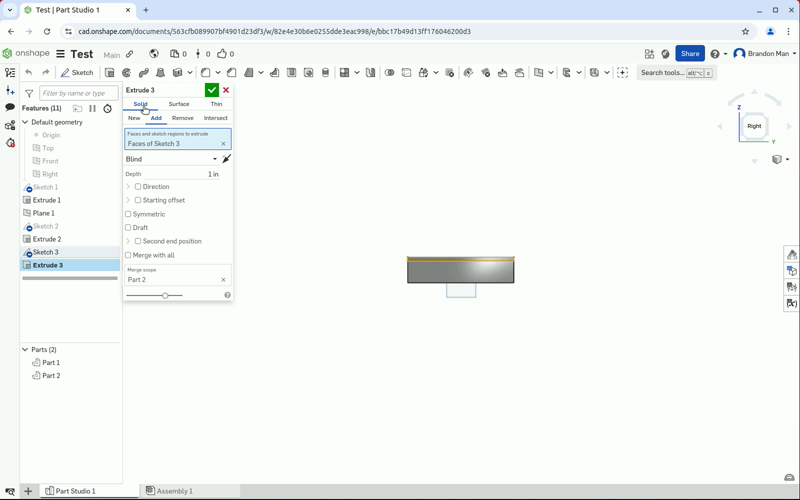
click(143, 106)
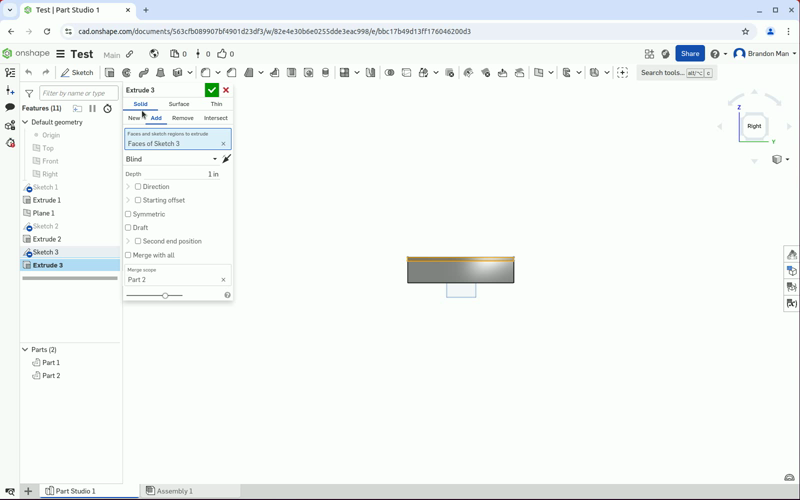
mouse_move(137, 120)
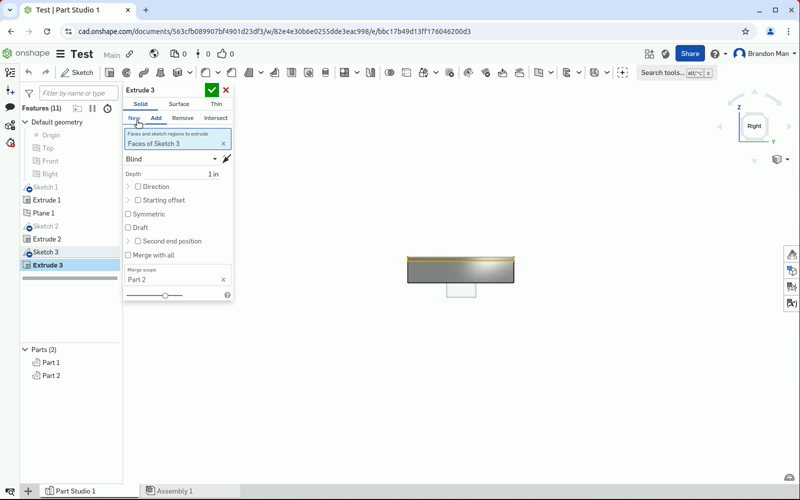
click(137, 120)
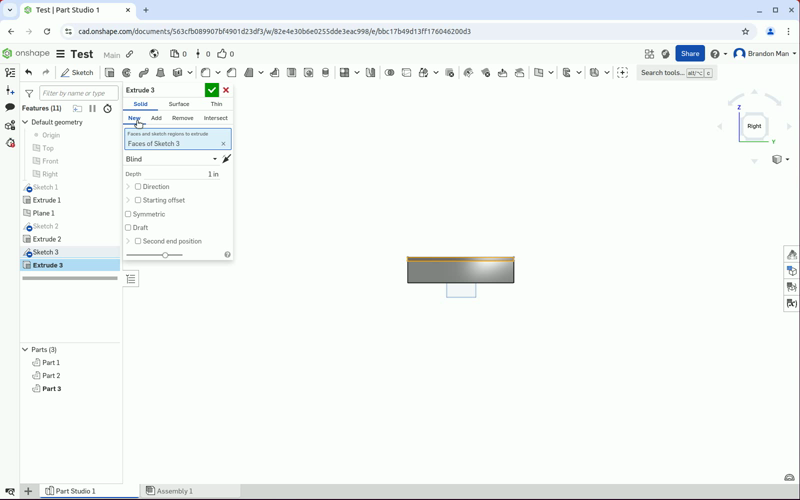
key(tab, 4)
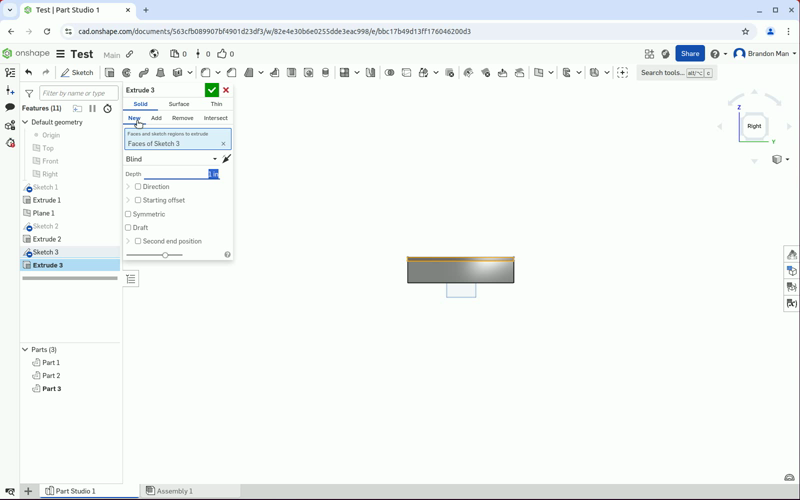
text(0.722)
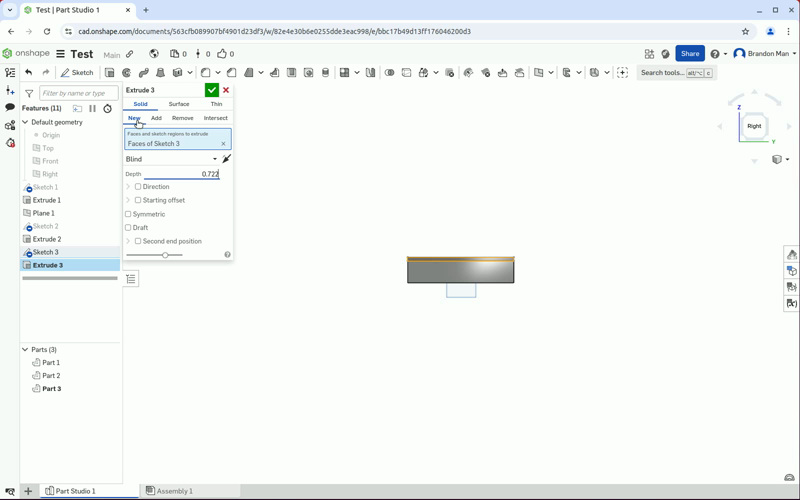
key(enter)
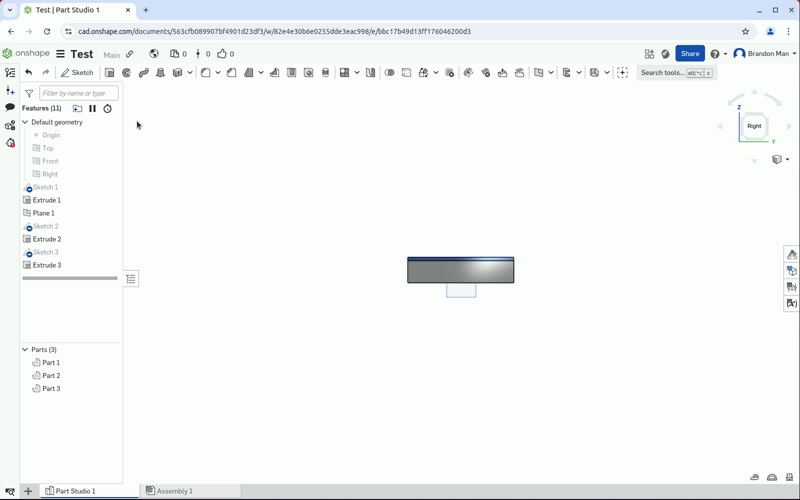
key(shift+h)
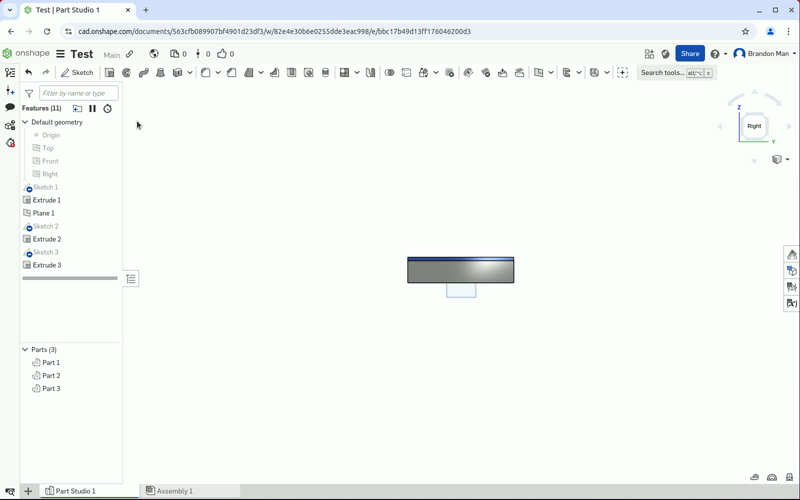
key(shift+h)
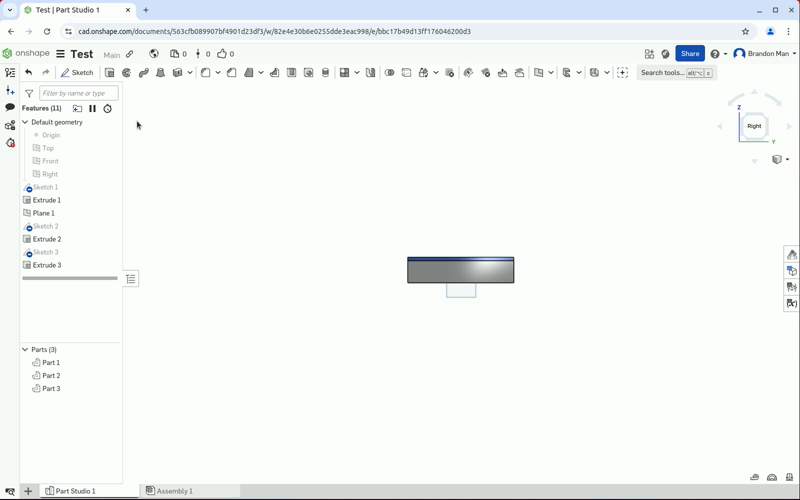
mouse_move(73, 189)
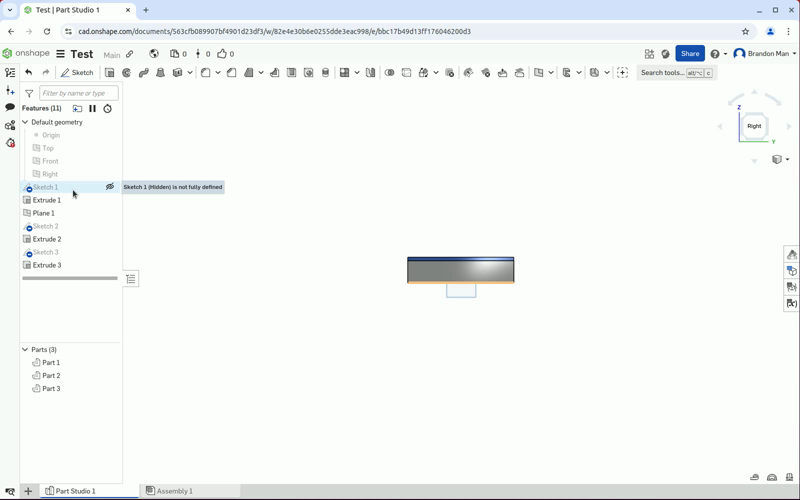
click(73, 189)
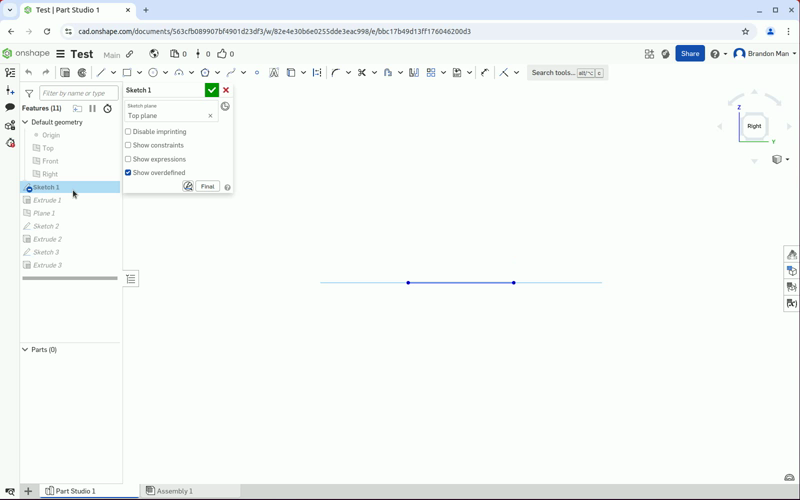
mouse_move(229, 92)
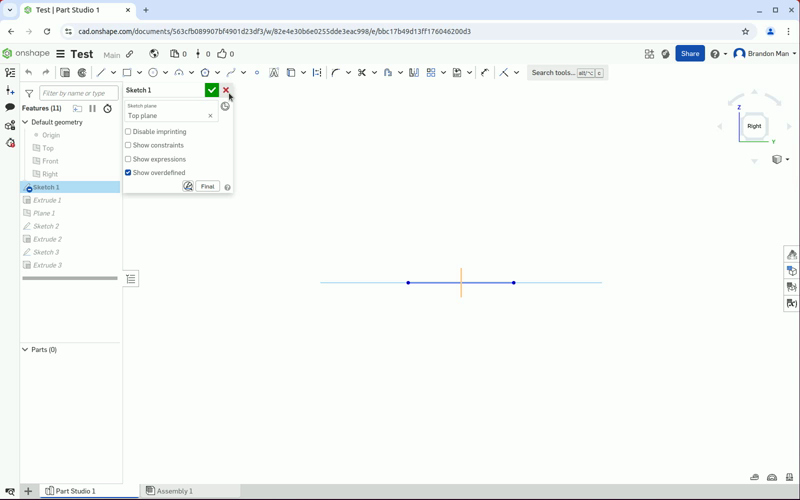
click(229, 92)
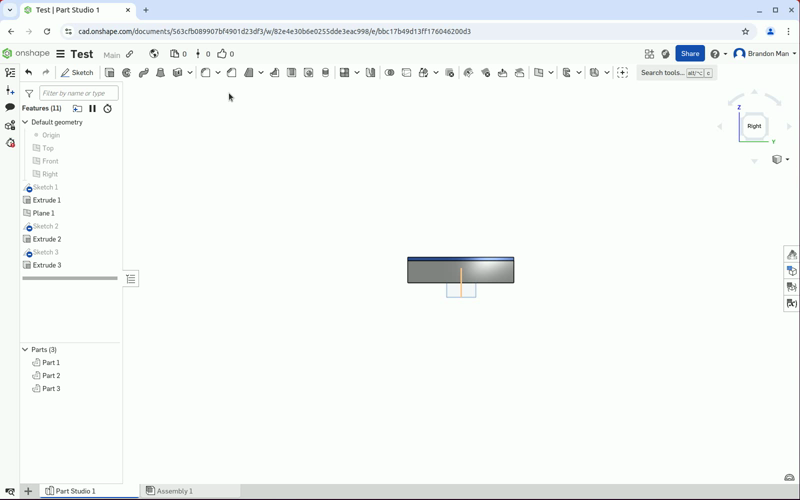
mouse_move(73, 352)
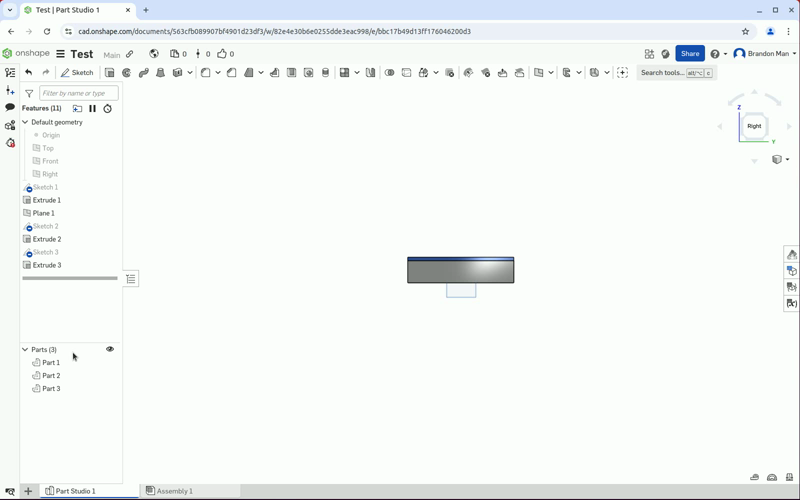
key(y)
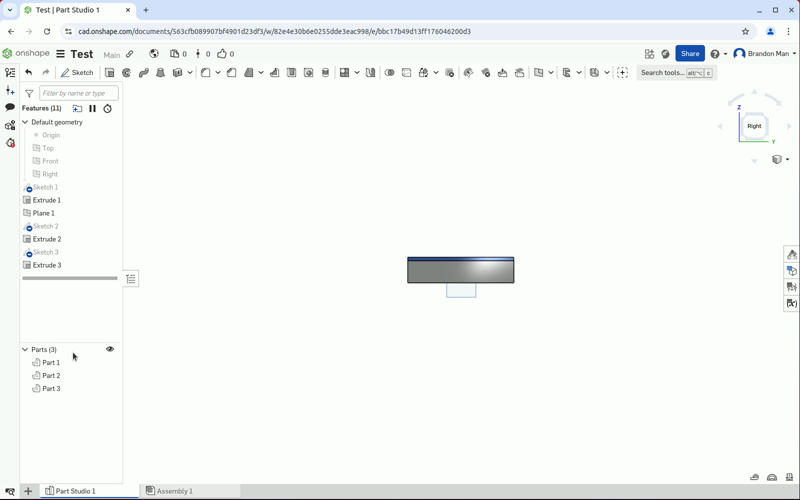
key(shift+p)
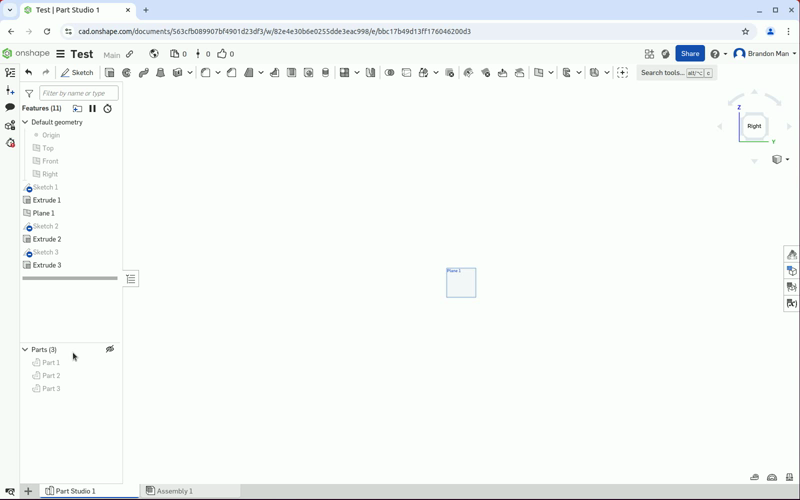
key(space)
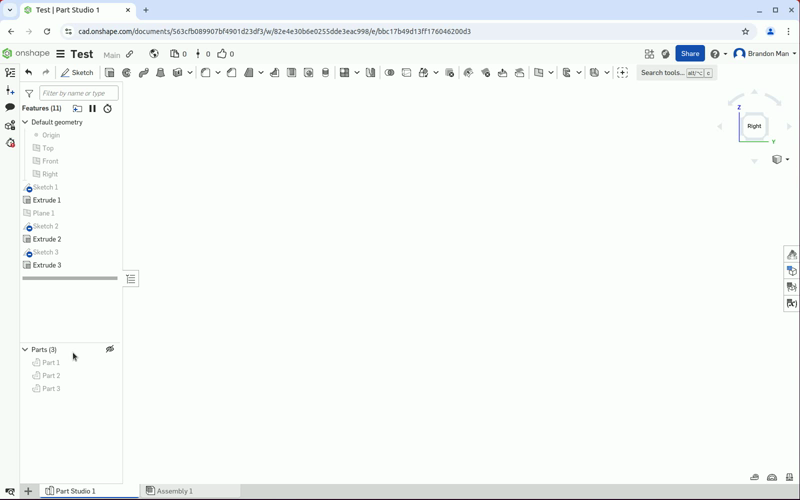
key_down(shift)
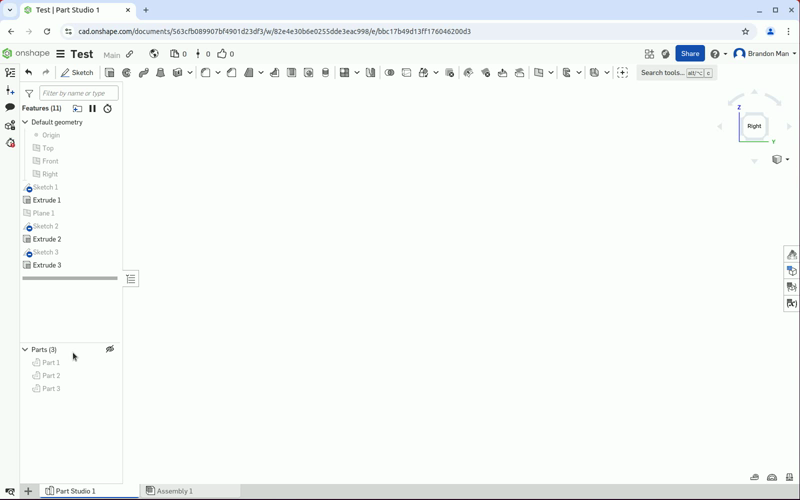
key(right)
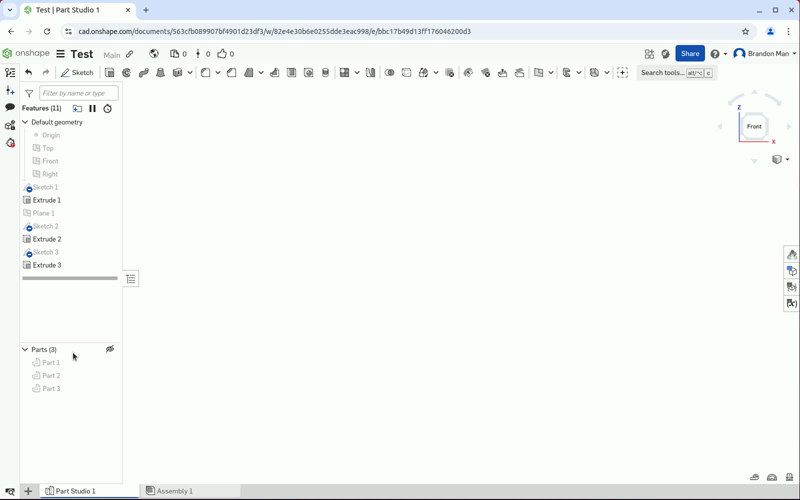
key_up(shift)
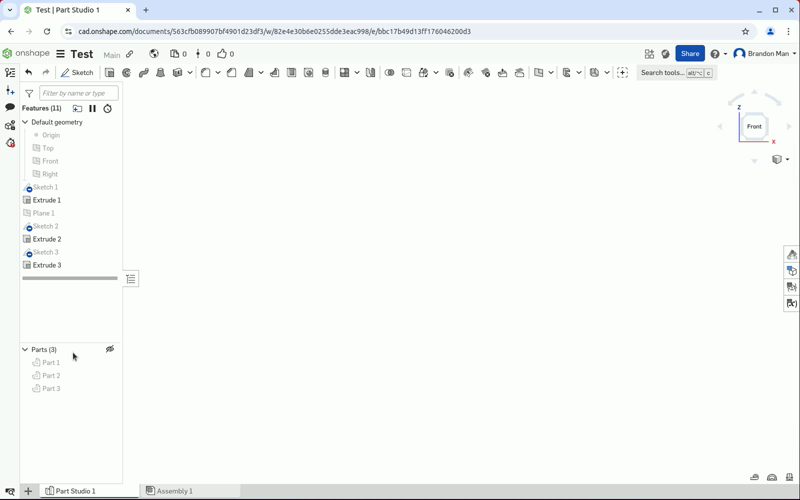
mouse_move(73, 352)
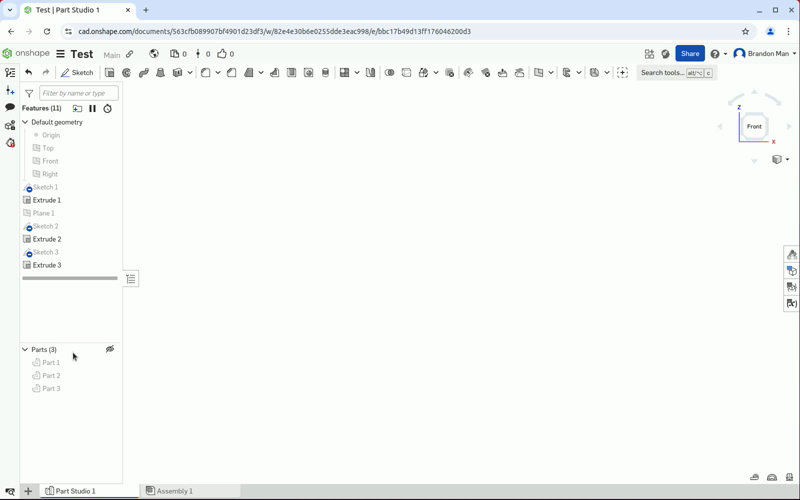
key(shift+y)
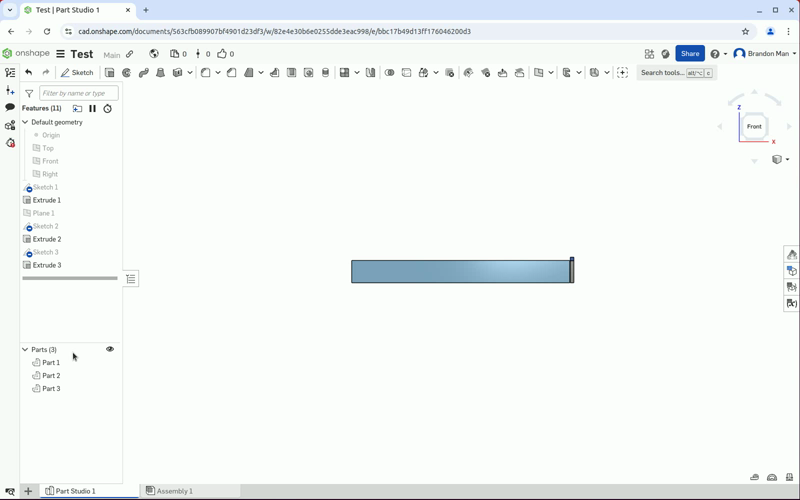
mouse_move(541, 75)
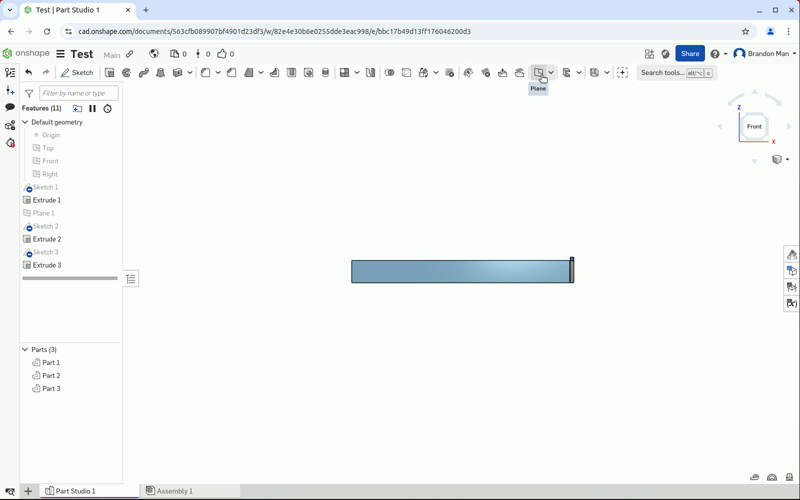
click(541, 75)
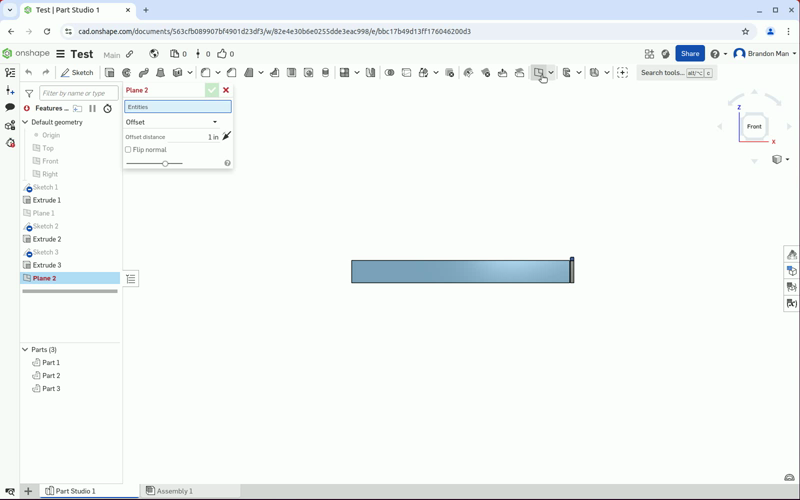
mouse_move(73, 163)
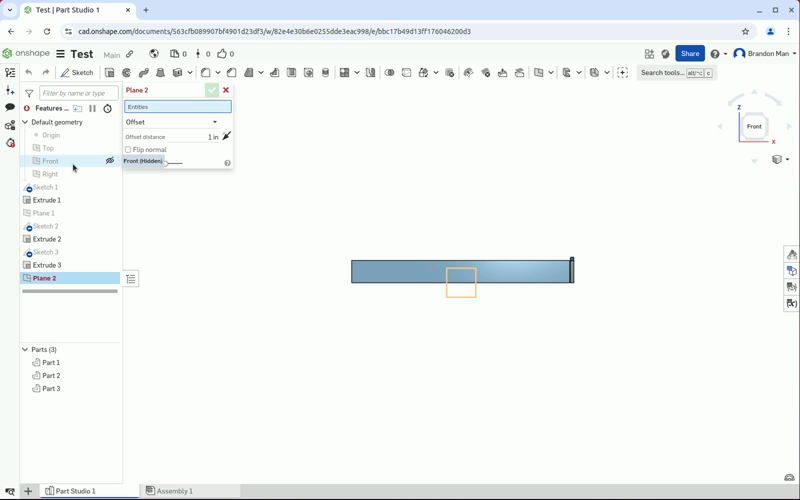
click(73, 163)
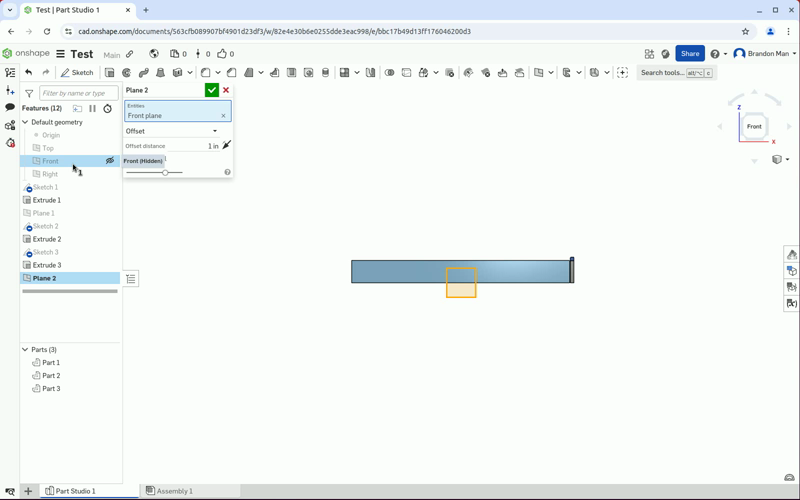
key(tab, 2)
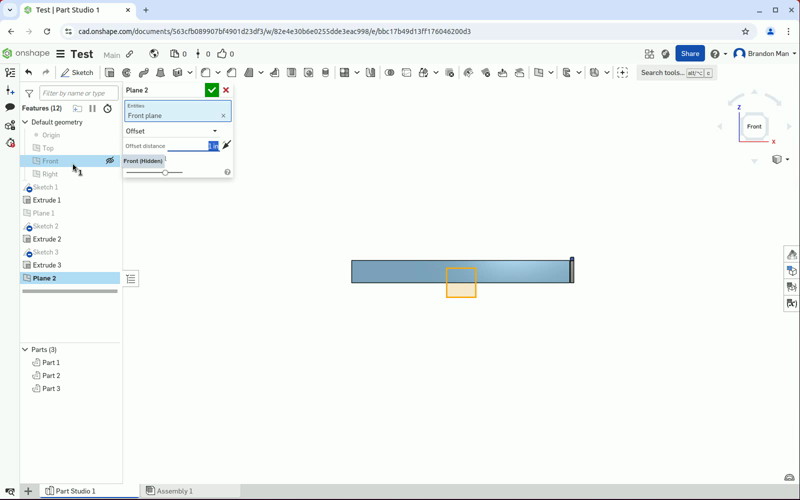
text(10.845)
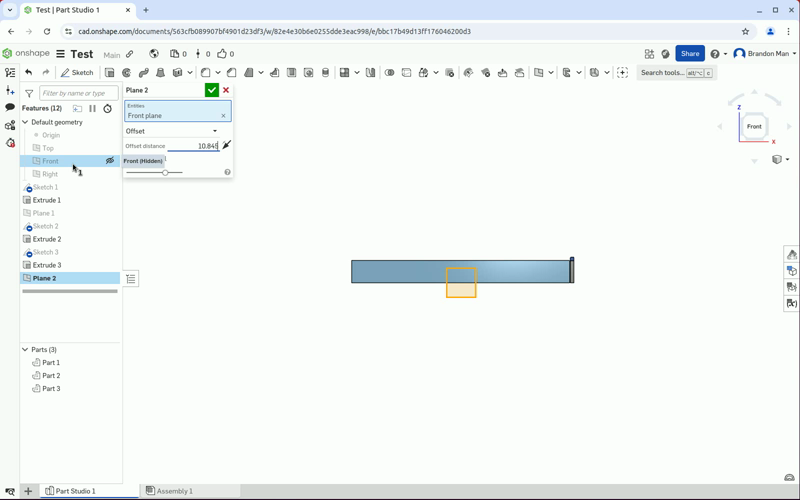
key(enter, 2)
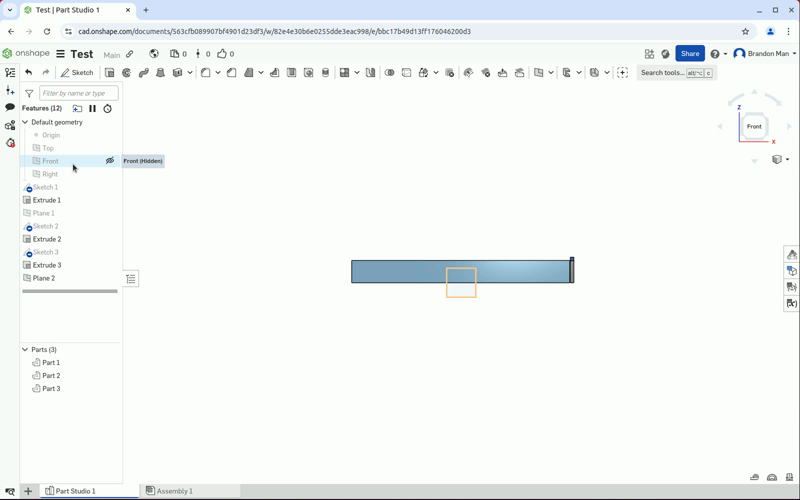
key(shift+s)
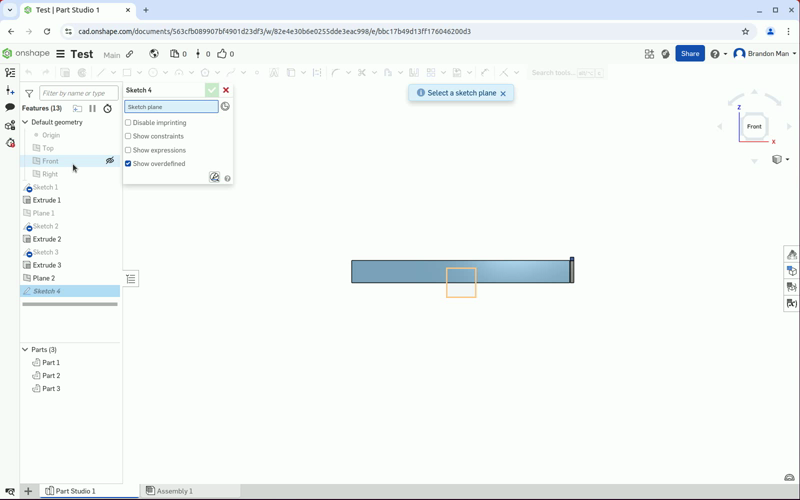
mouse_move(73, 280)
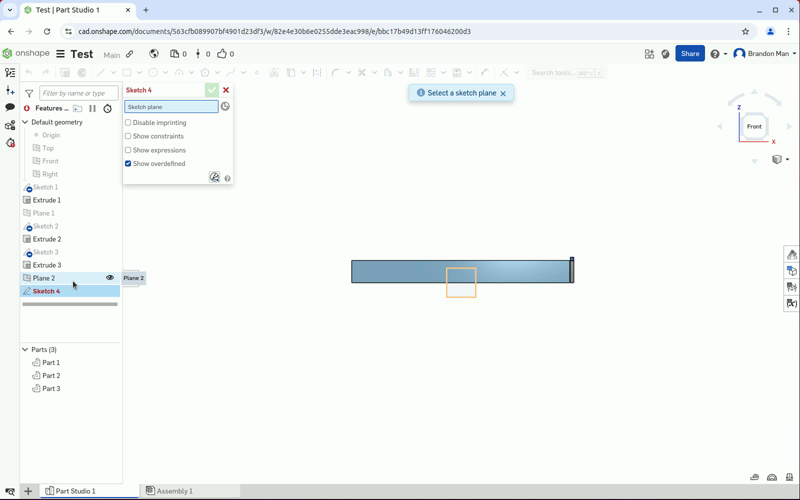
click(73, 280)
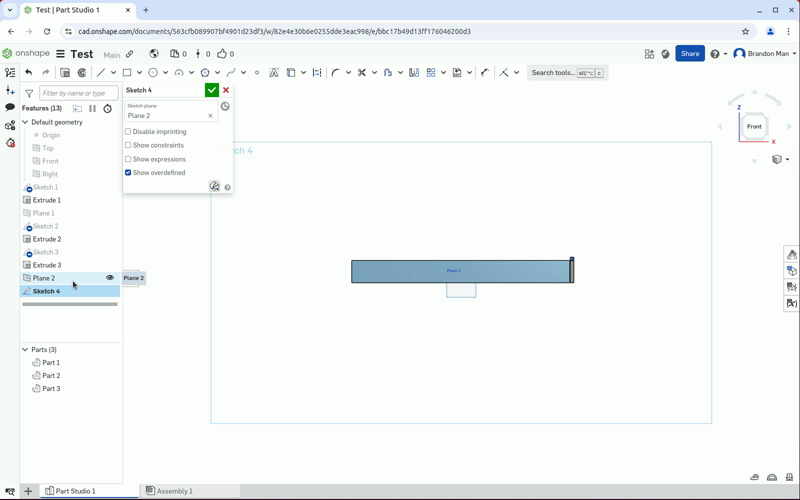
mouse_move(73, 352)
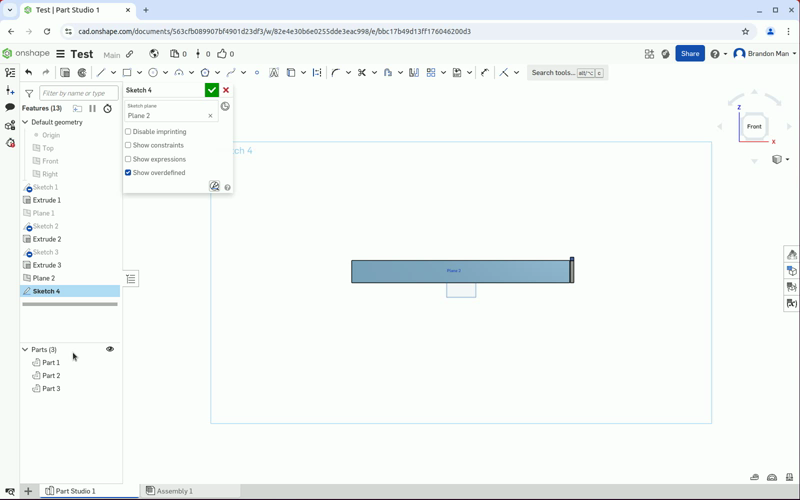
key(y)
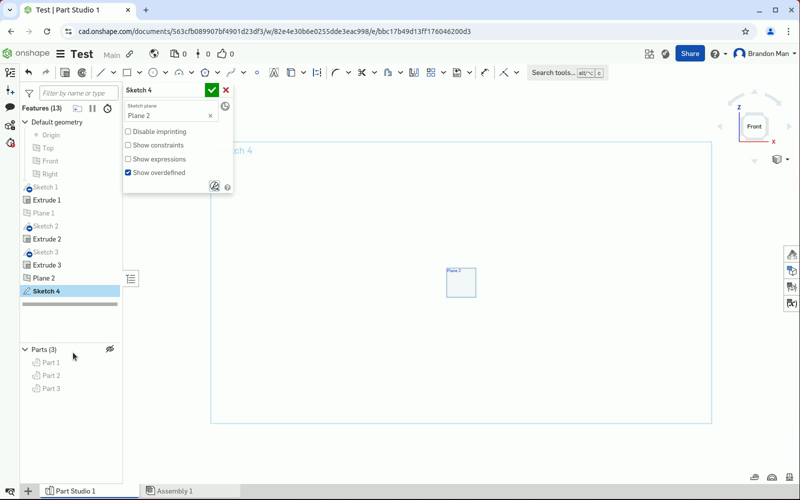
key(l)
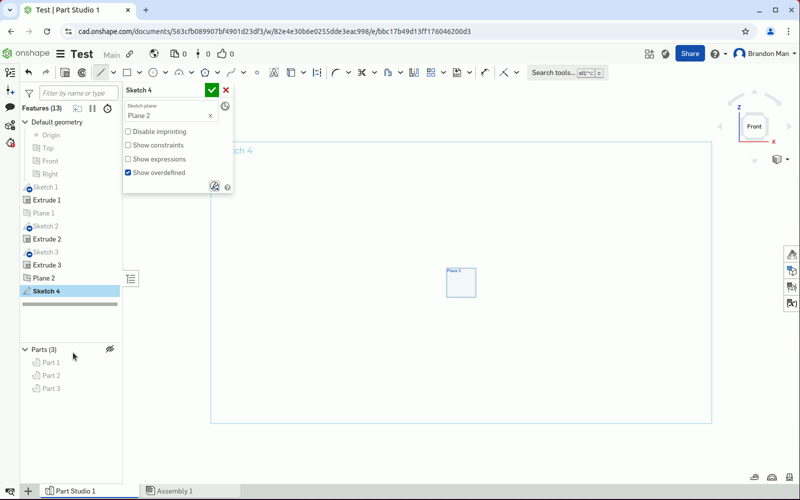
key_down(shift)
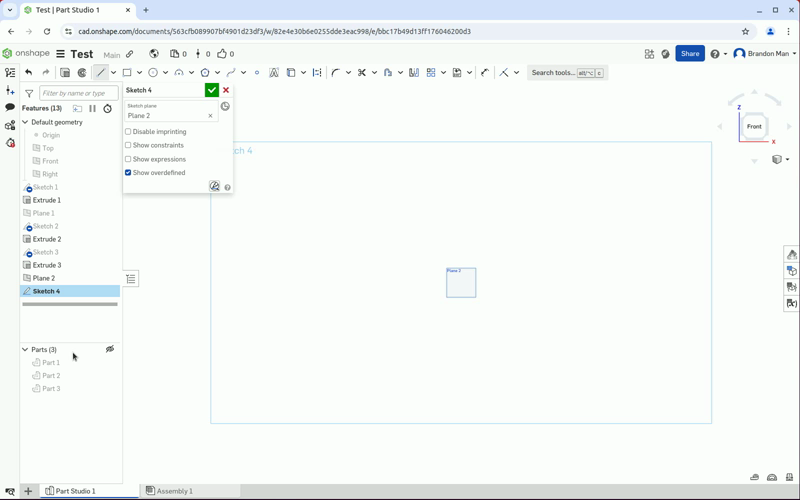
mouse_move(348, 282)
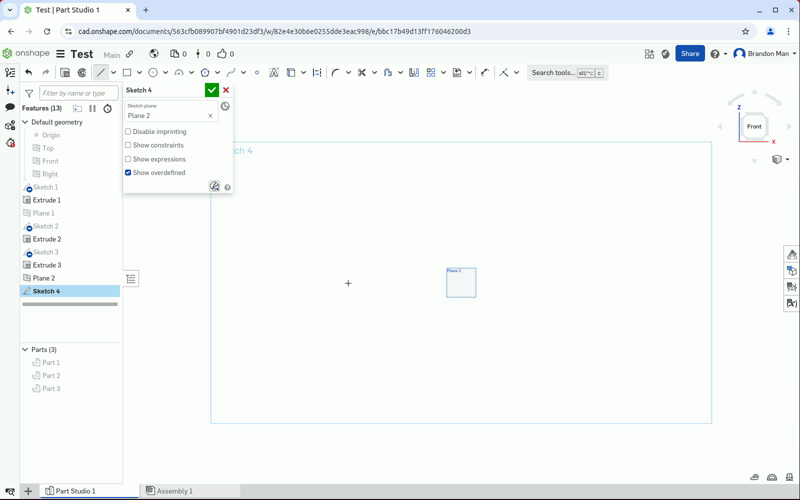
click(348, 282)
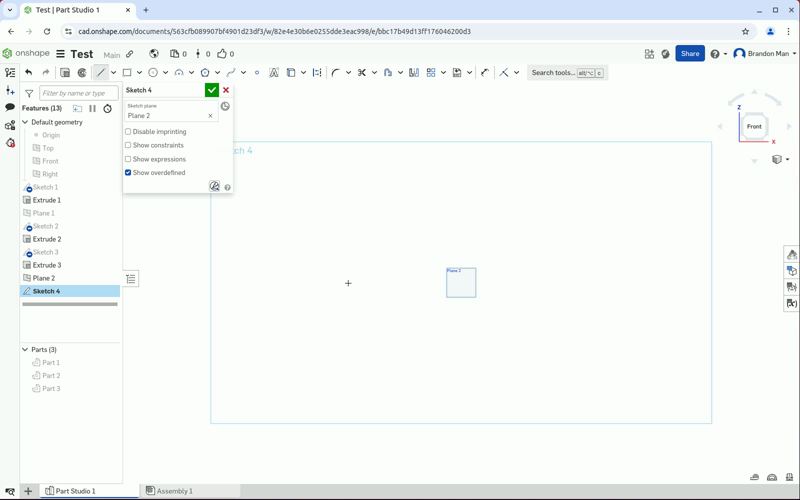
key_up(shift)
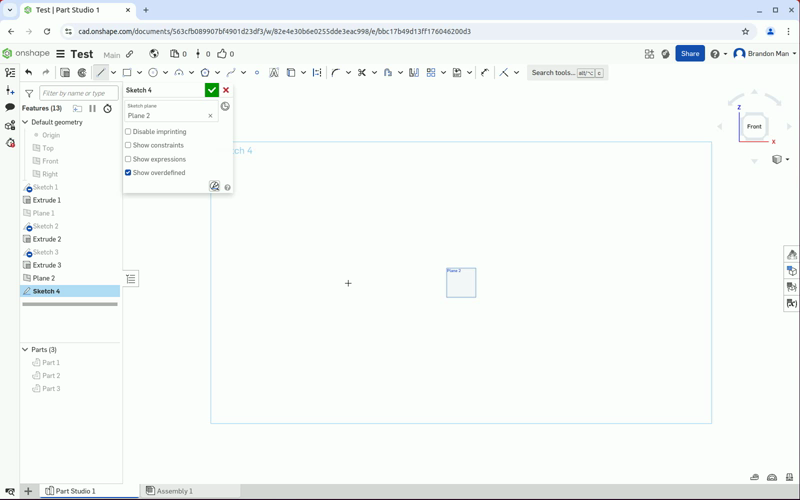
key_down(shift)
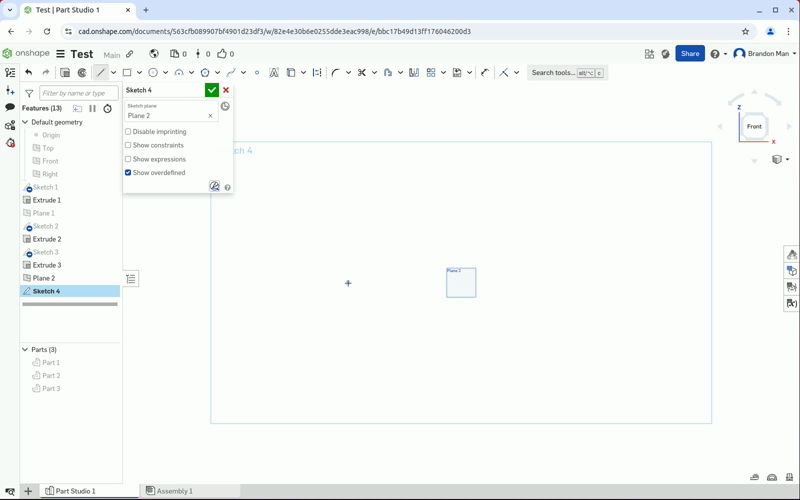
mouse_move(378, 282)
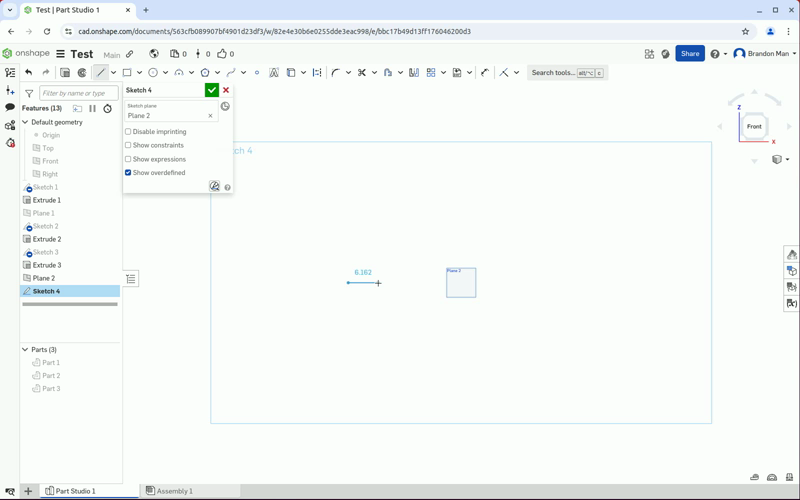
mouse_move(350, 282)
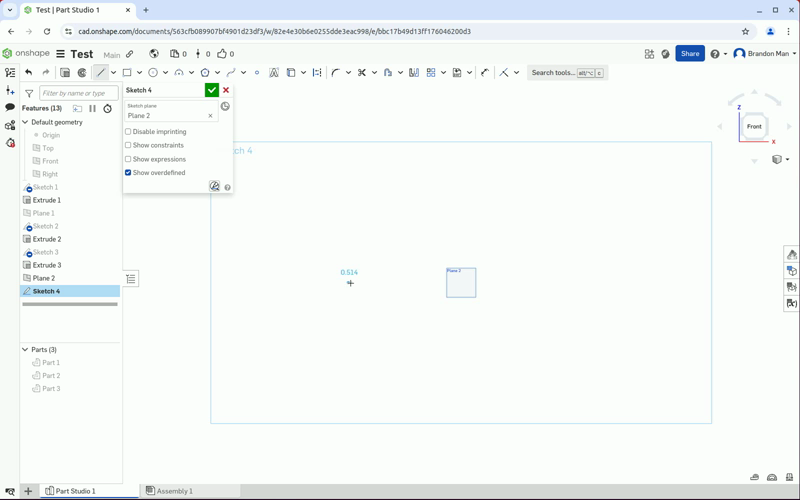
scroll(6)
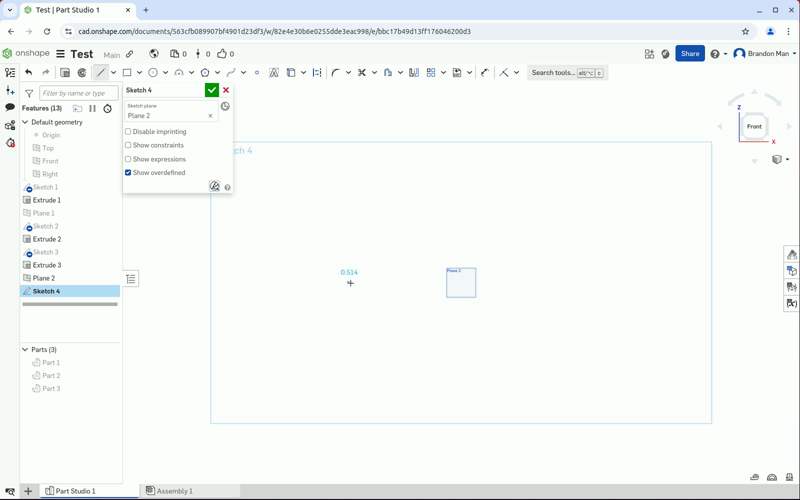
scroll(6)
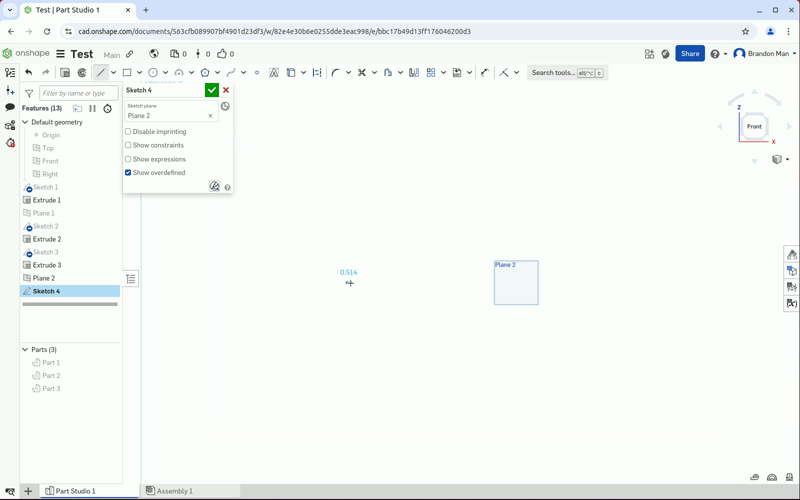
scroll(6)
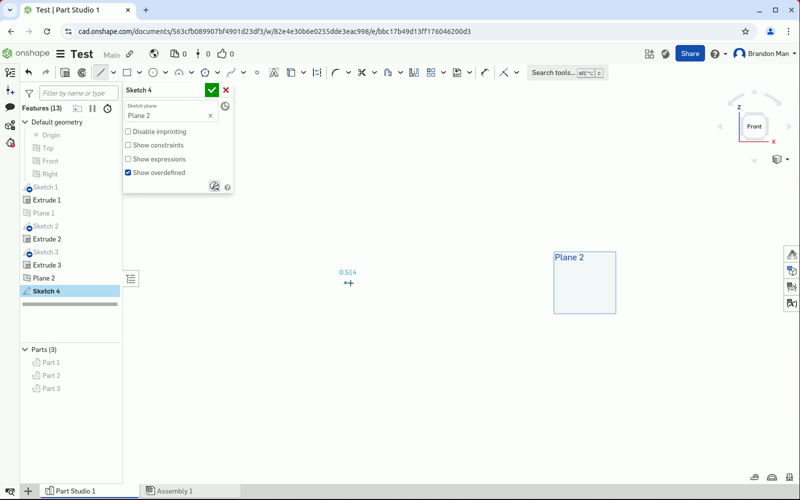
scroll(6)
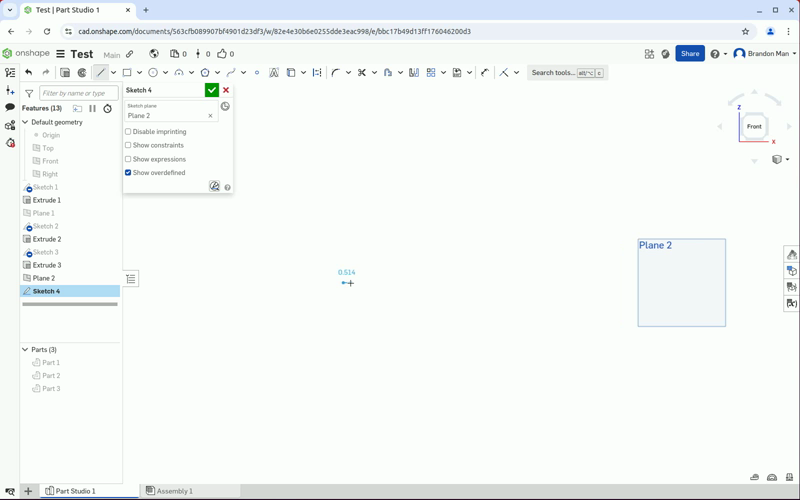
scroll(6)
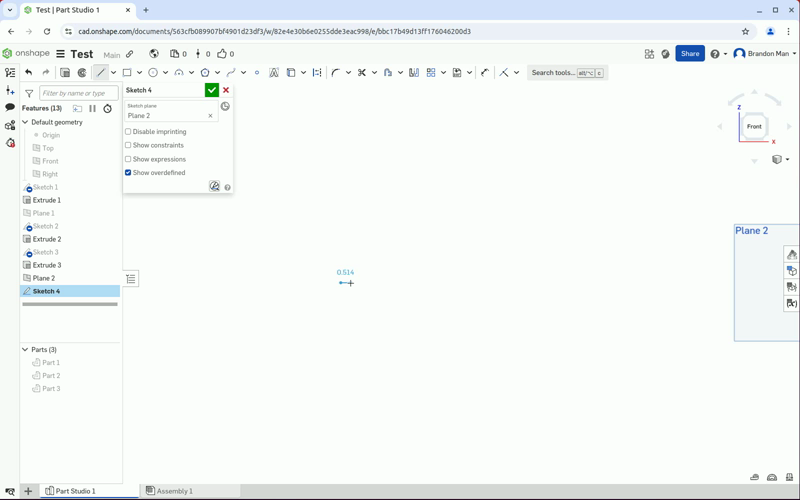
scroll(6)
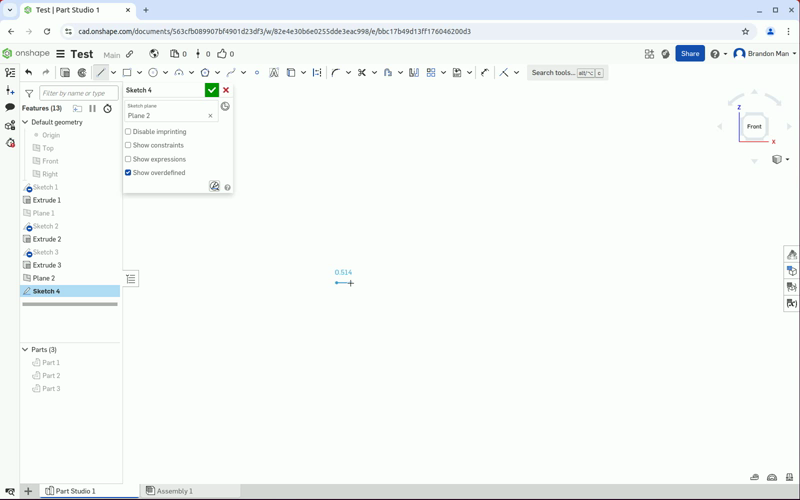
scroll(6)
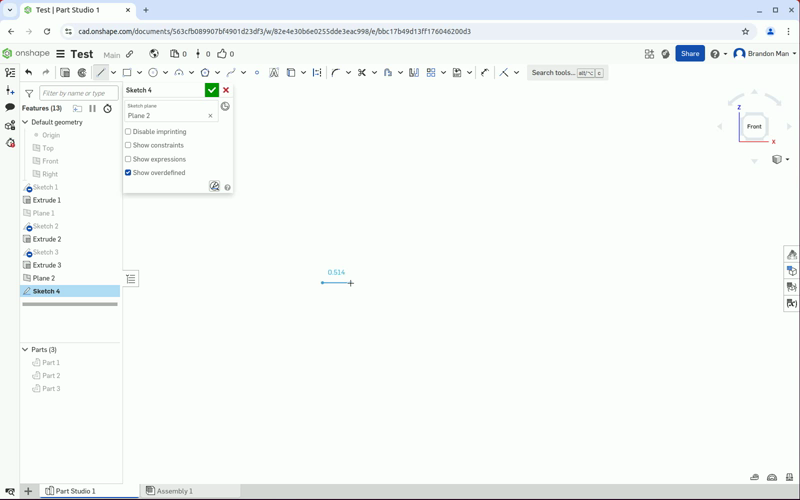
click(350, 282)
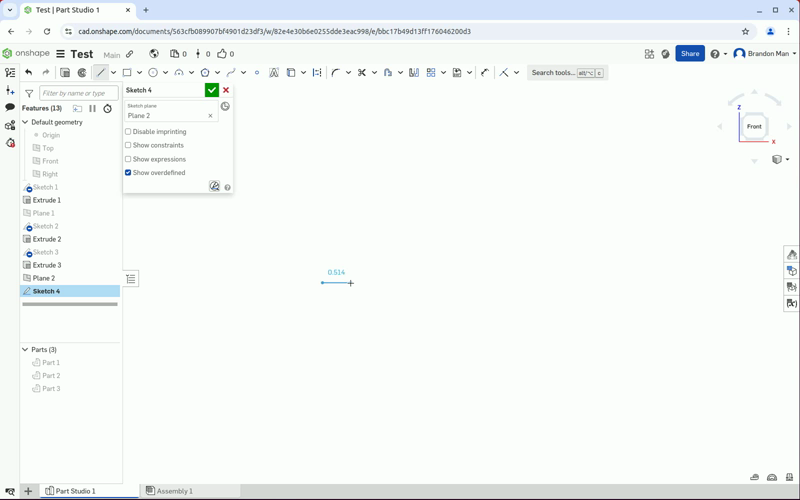
scroll(-6)
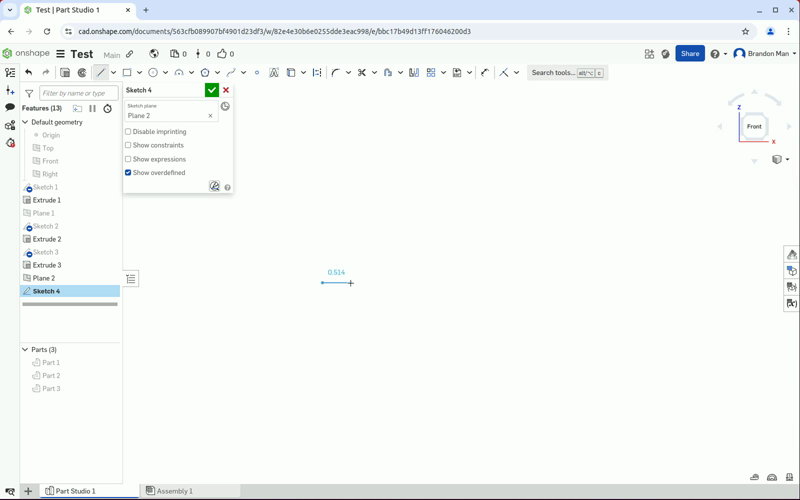
scroll(-6)
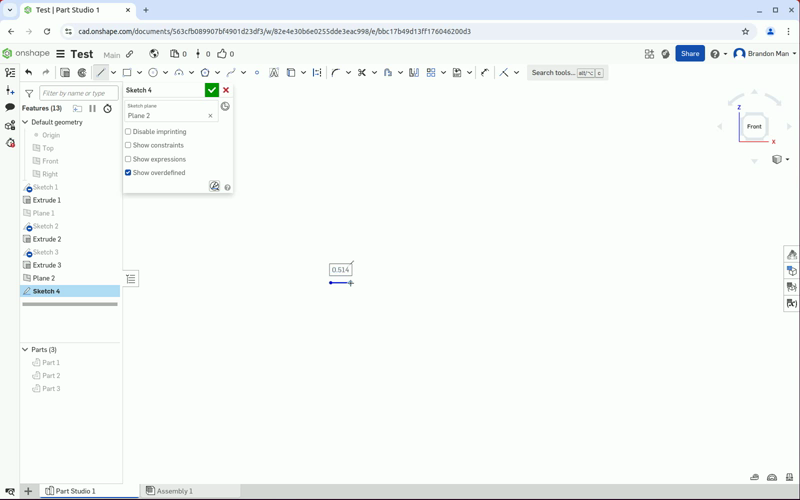
scroll(-6)
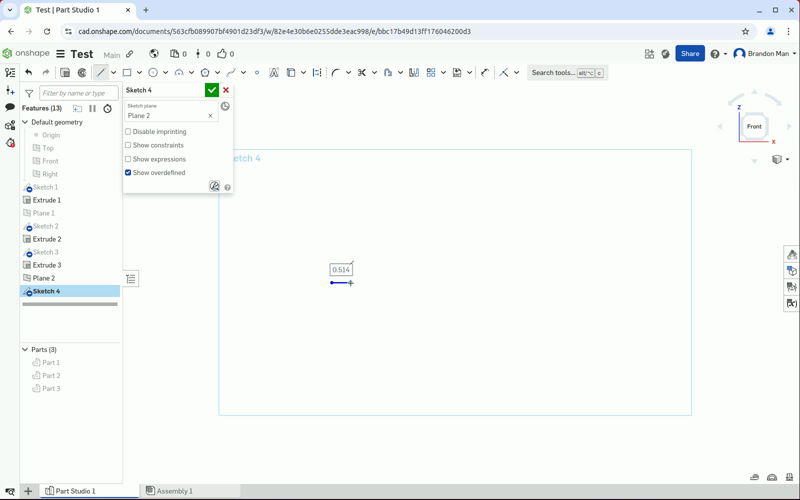
scroll(-6)
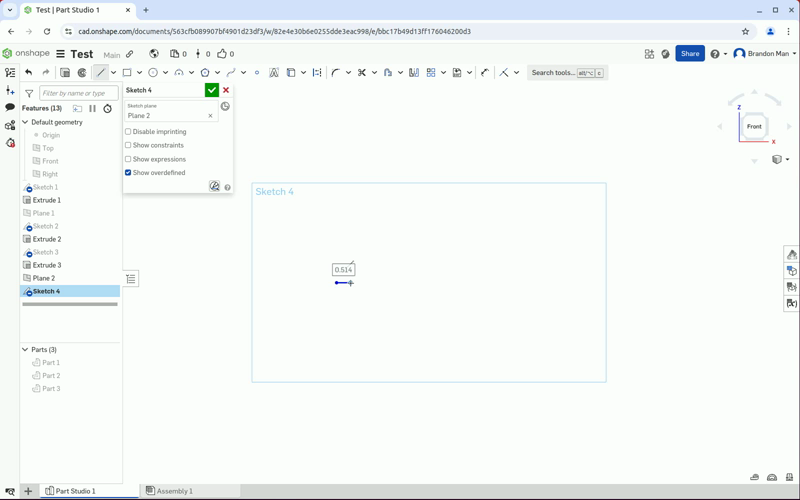
scroll(-6)
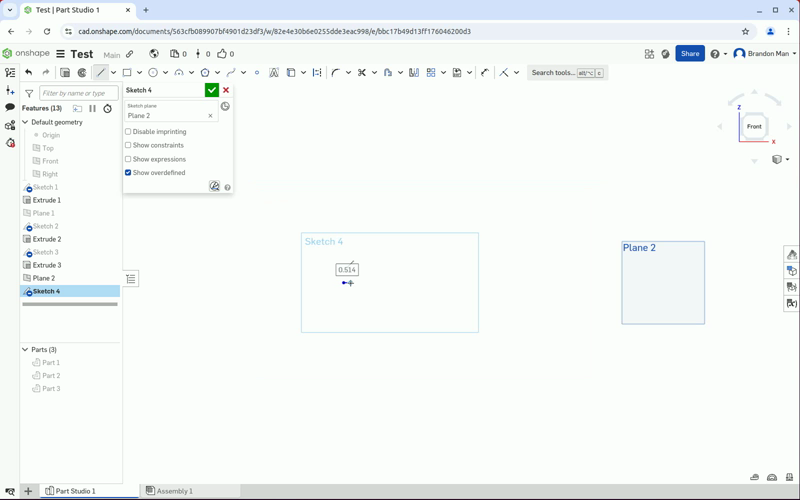
scroll(-6)
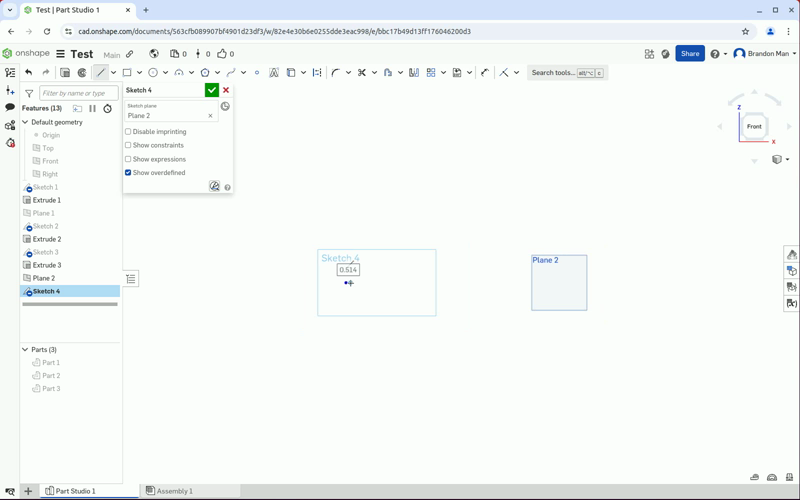
scroll(-6)
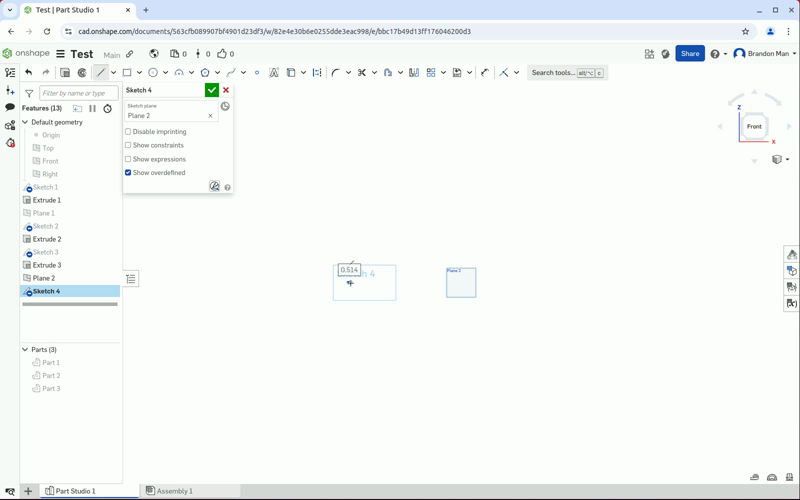
key_up(shift)
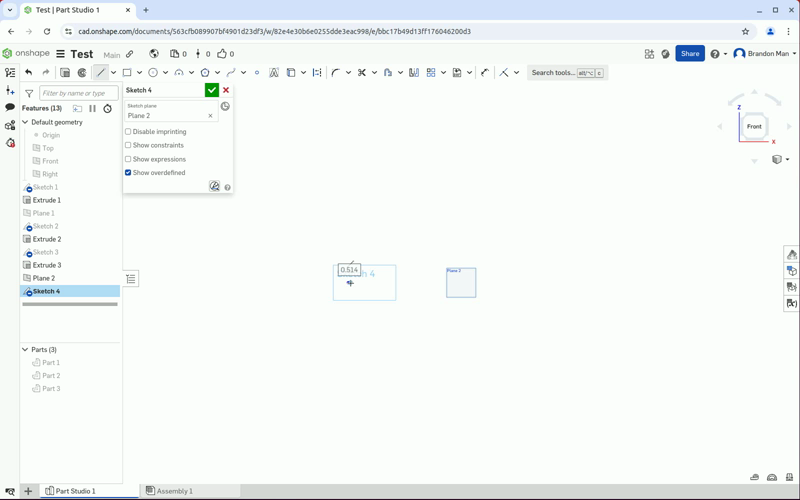
key_down(shift)
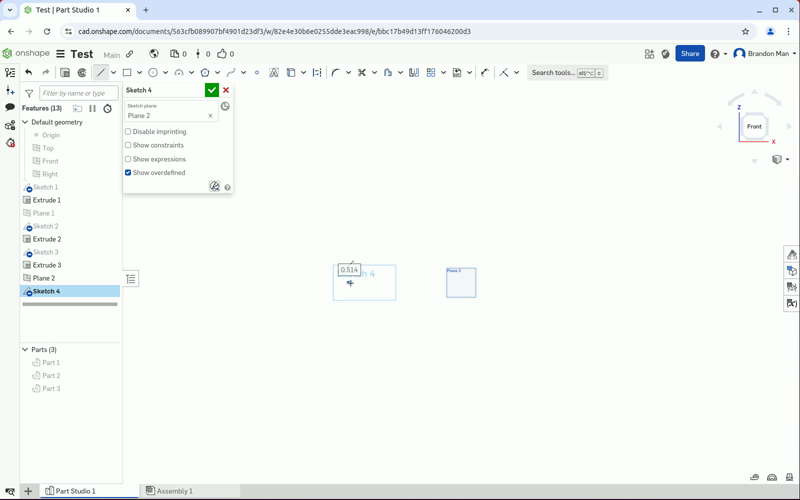
mouse_move(380, 282)
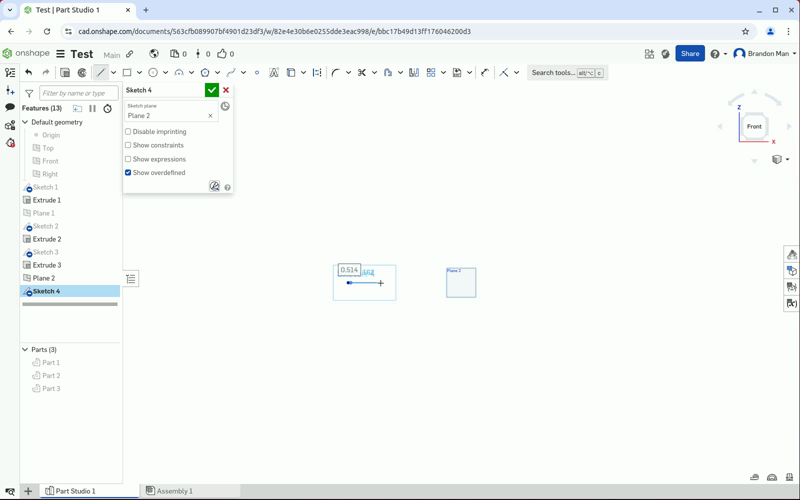
mouse_move(350, 259)
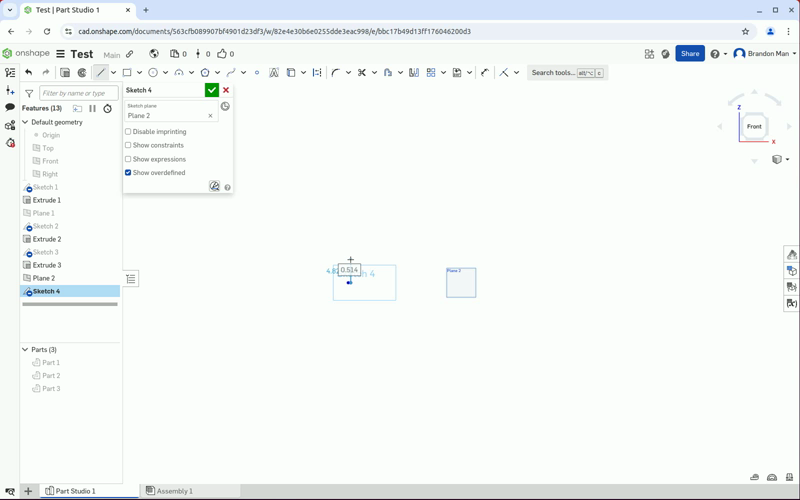
click(350, 259)
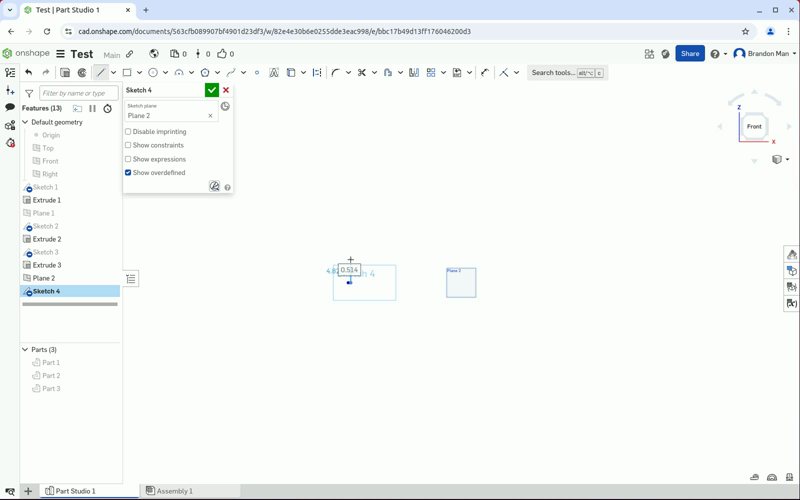
key_up(shift)
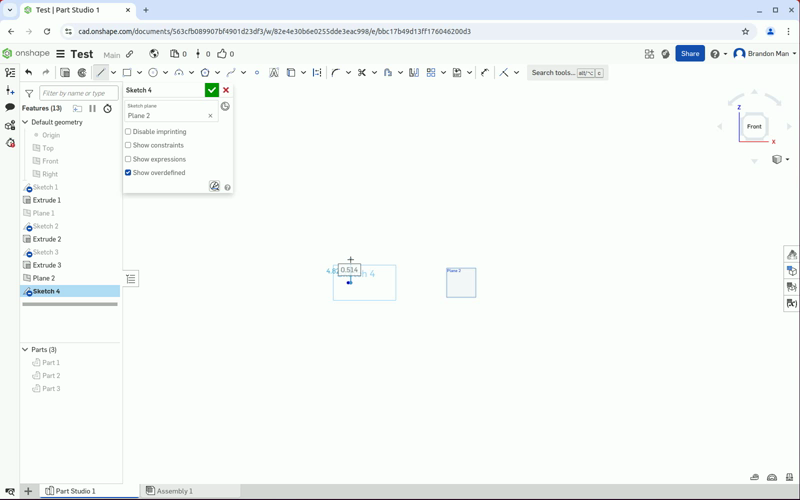
key_down(shift)
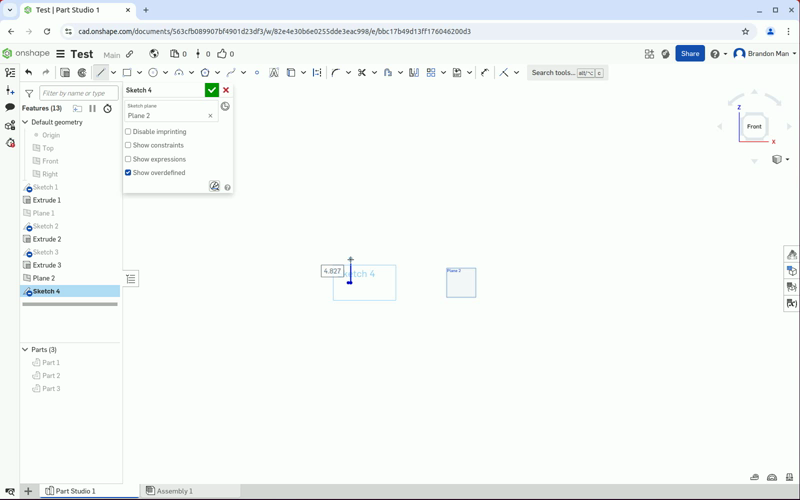
mouse_move(569, 259)
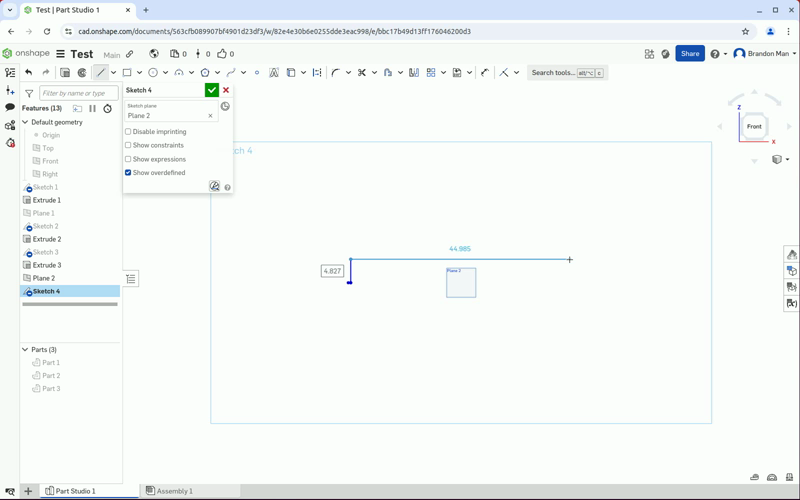
click(569, 259)
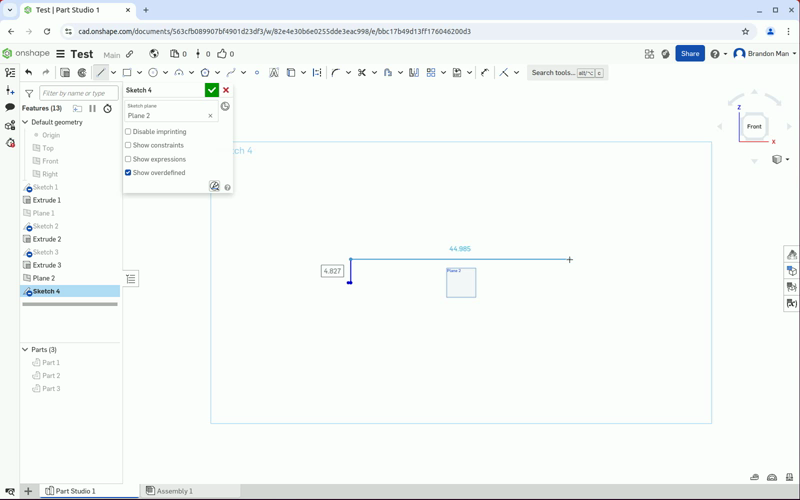
key_up(shift)
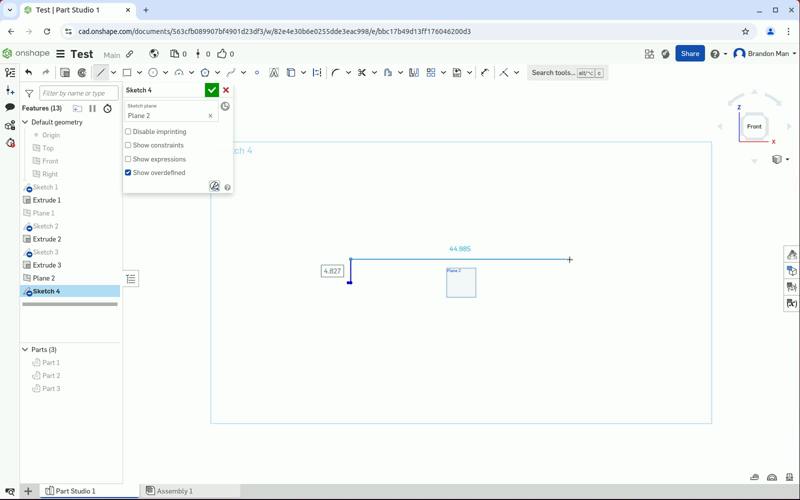
key_down(shift)
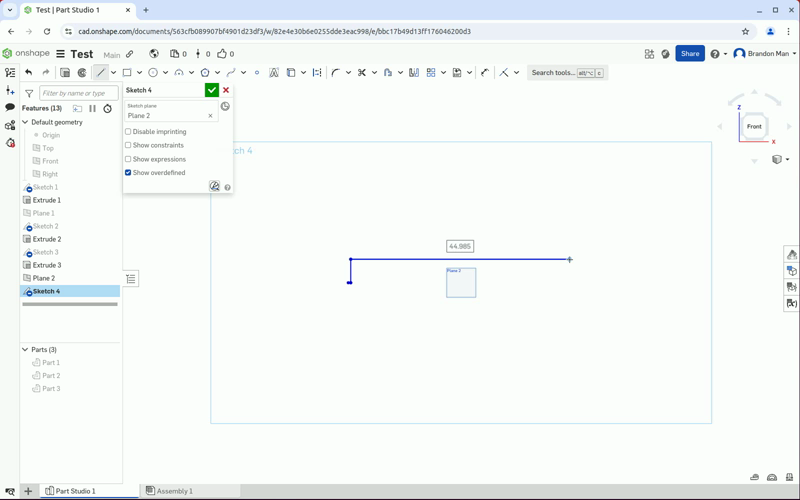
mouse_move(589, 259)
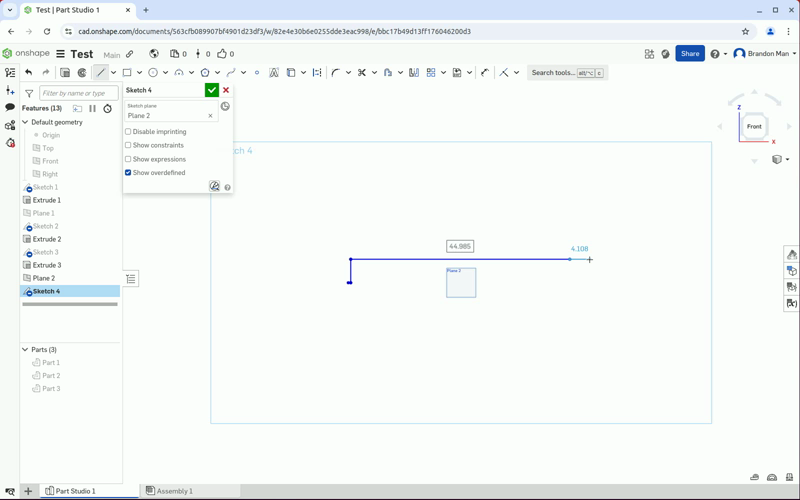
mouse_move(569, 282)
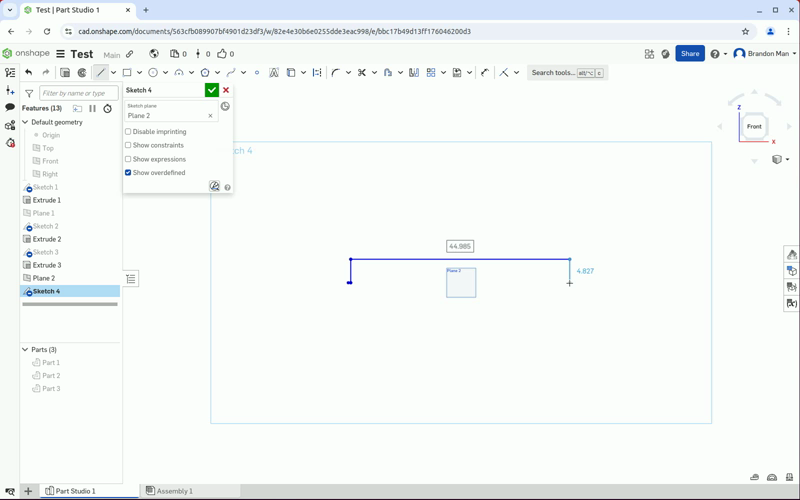
click(569, 282)
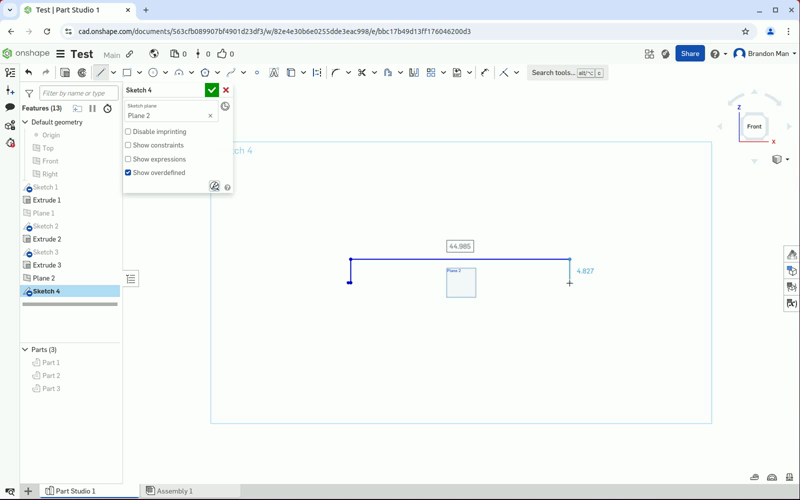
key_up(shift)
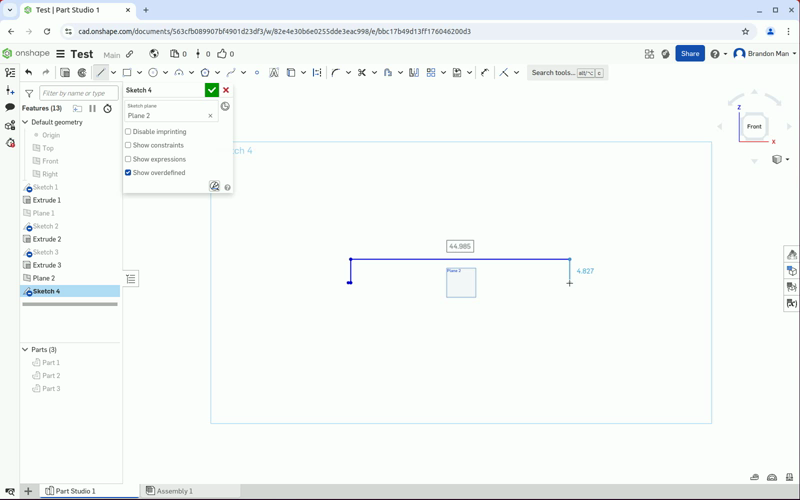
key_down(shift)
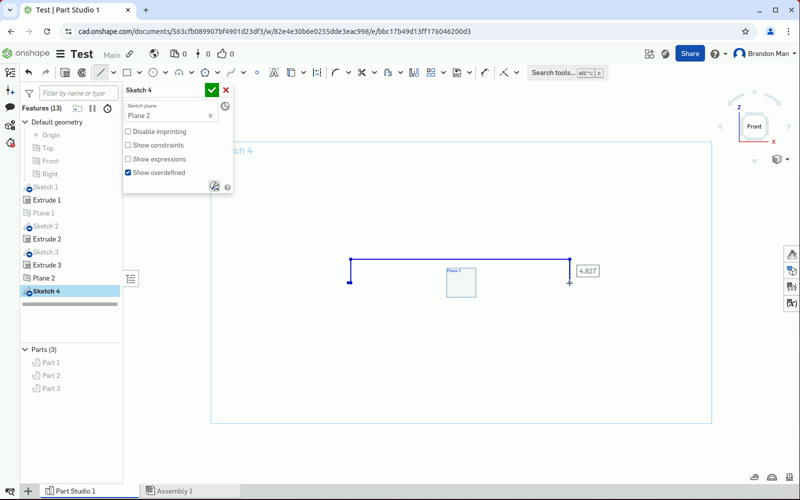
mouse_move(589, 282)
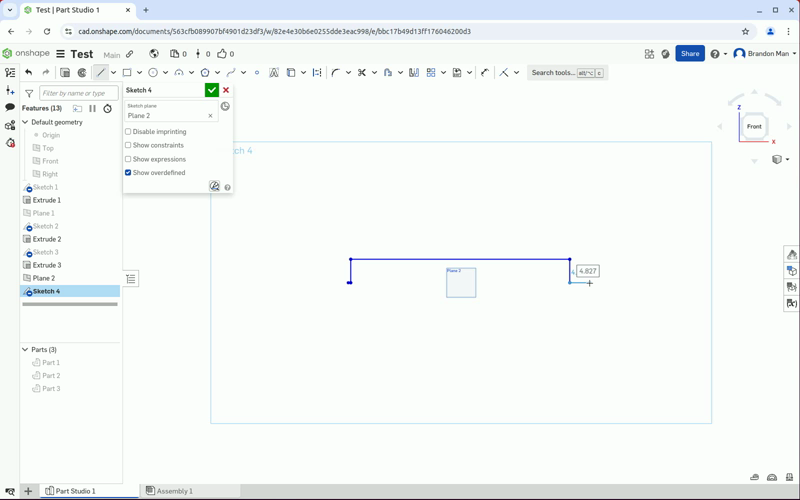
mouse_move(572, 282)
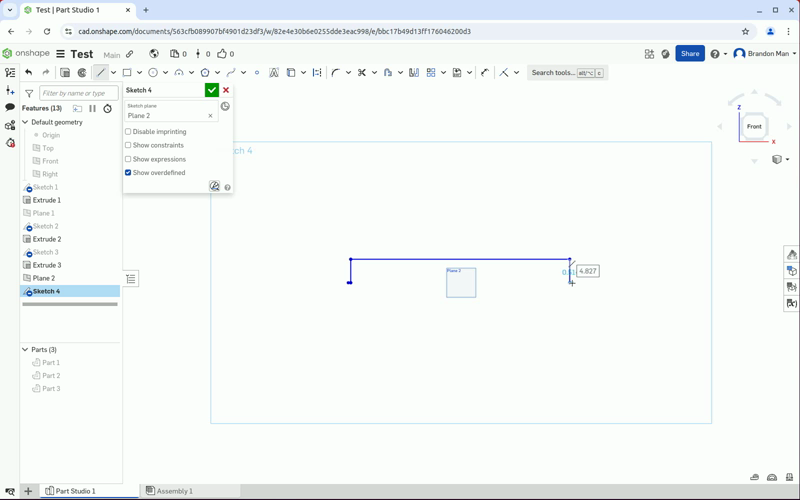
scroll(6)
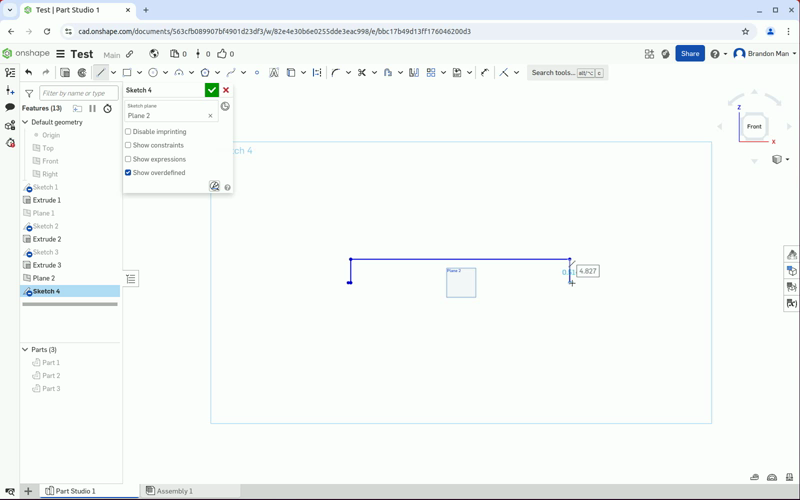
scroll(6)
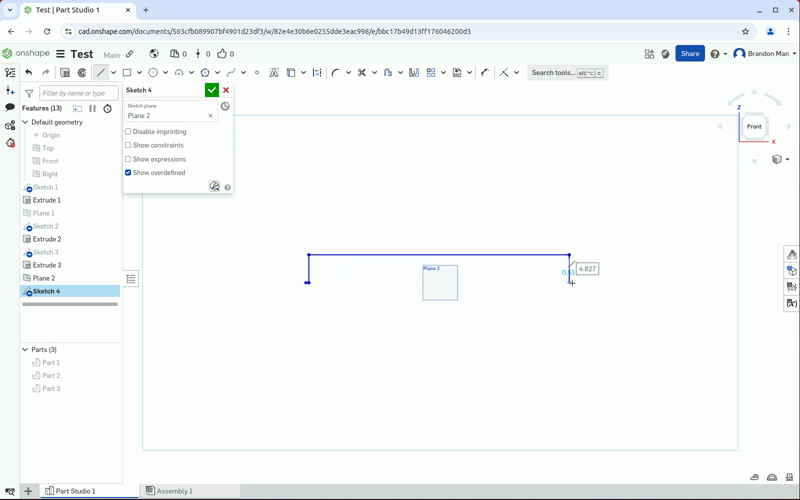
scroll(6)
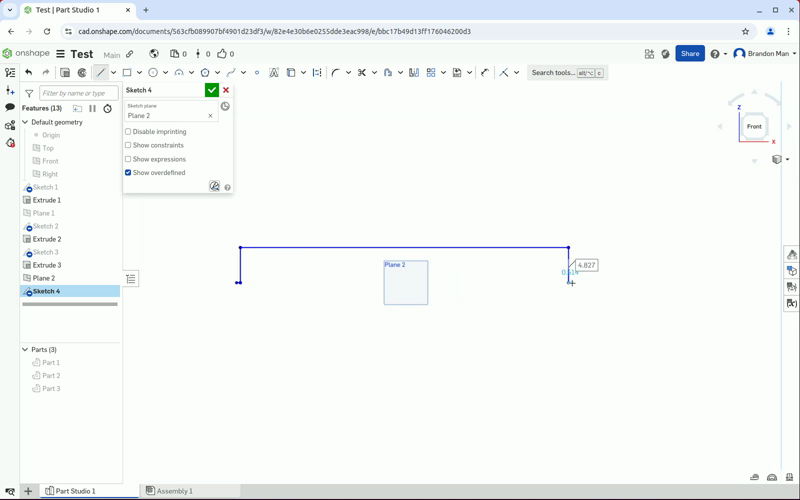
scroll(6)
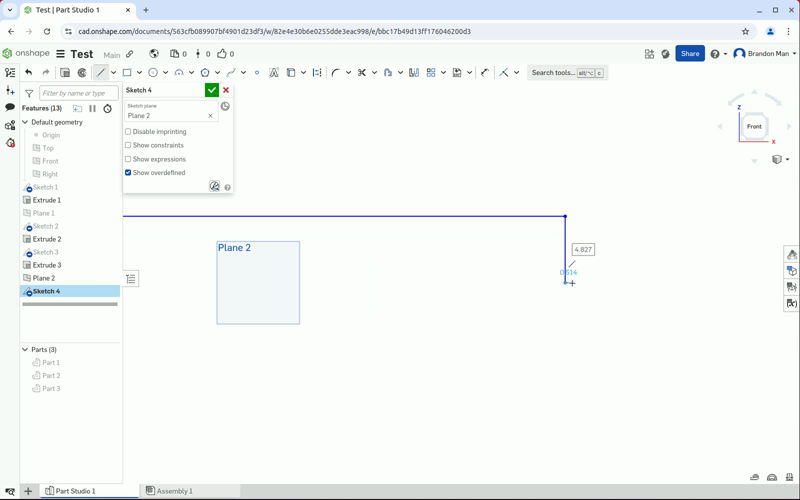
scroll(6)
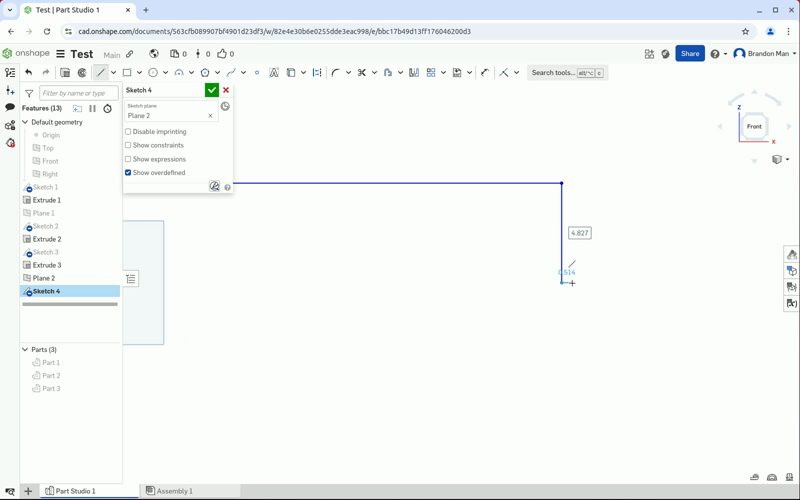
scroll(6)
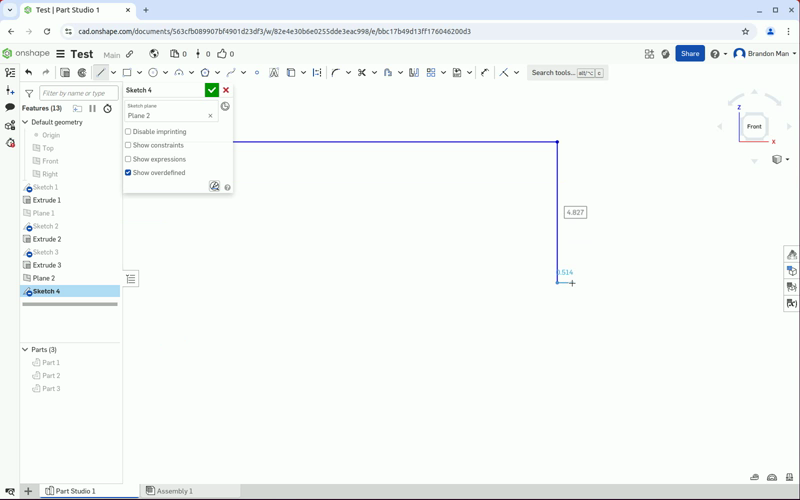
scroll(6)
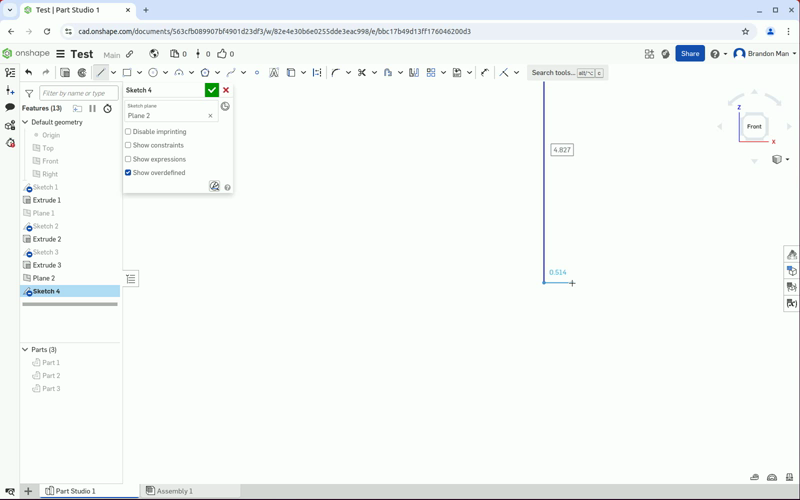
click(572, 282)
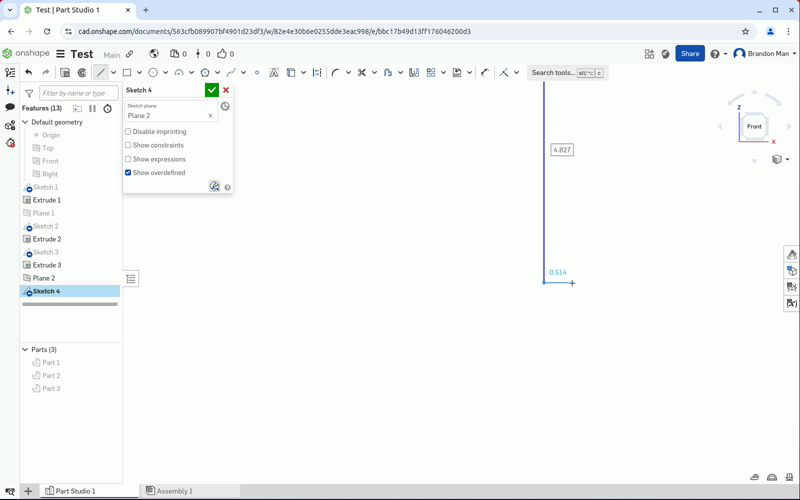
scroll(-6)
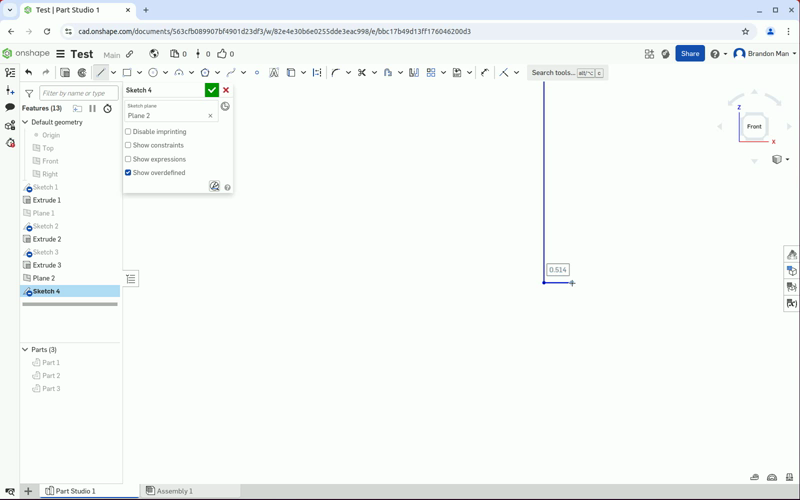
scroll(-6)
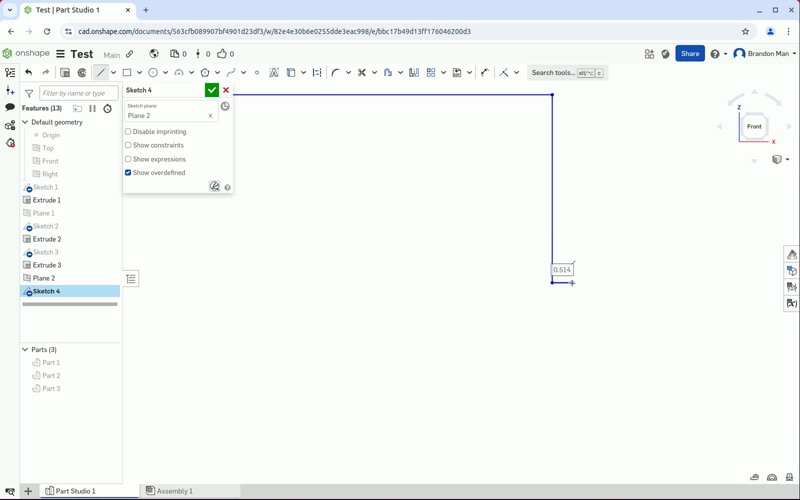
scroll(-6)
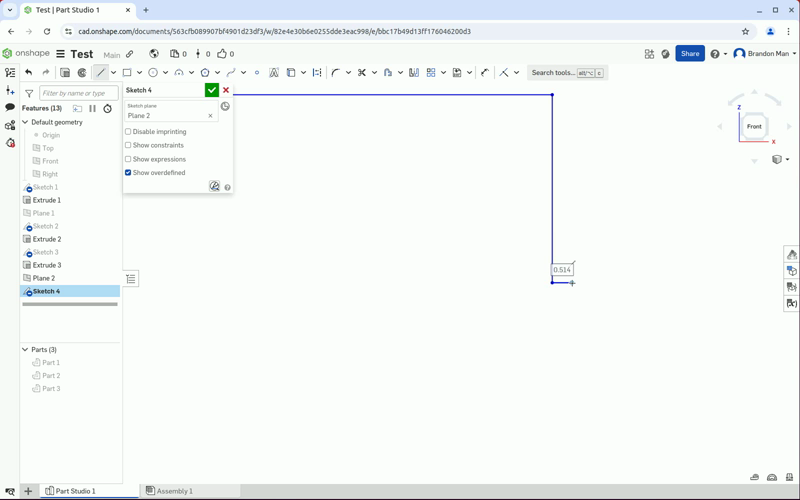
scroll(-6)
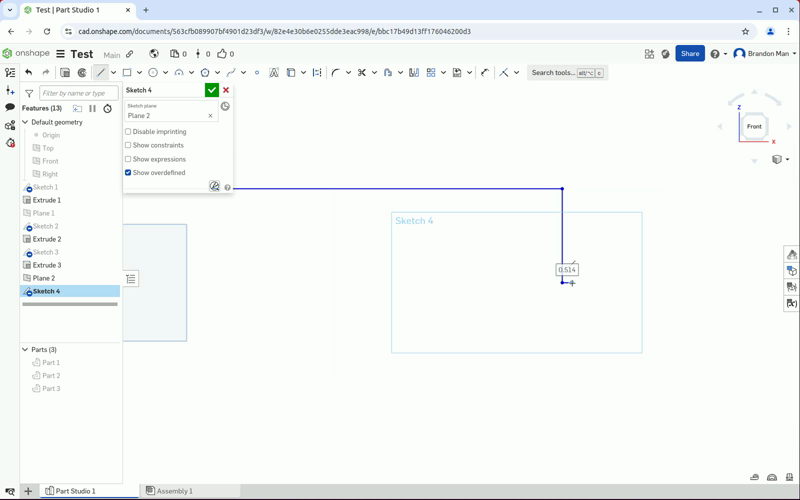
scroll(-6)
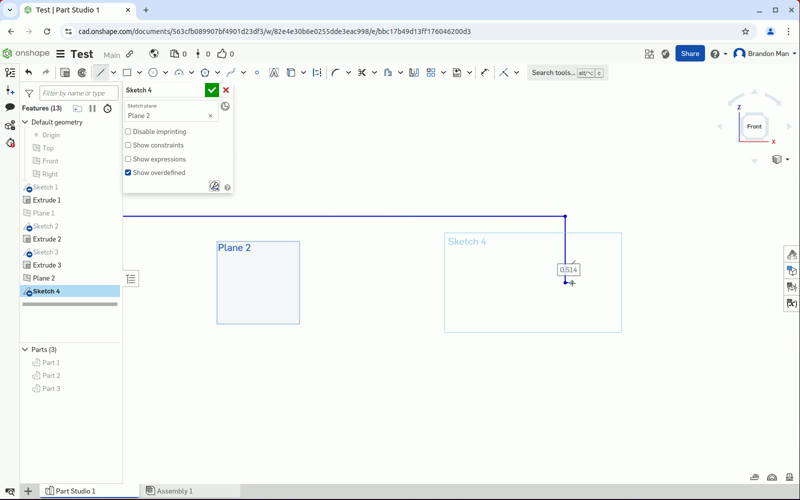
scroll(-6)
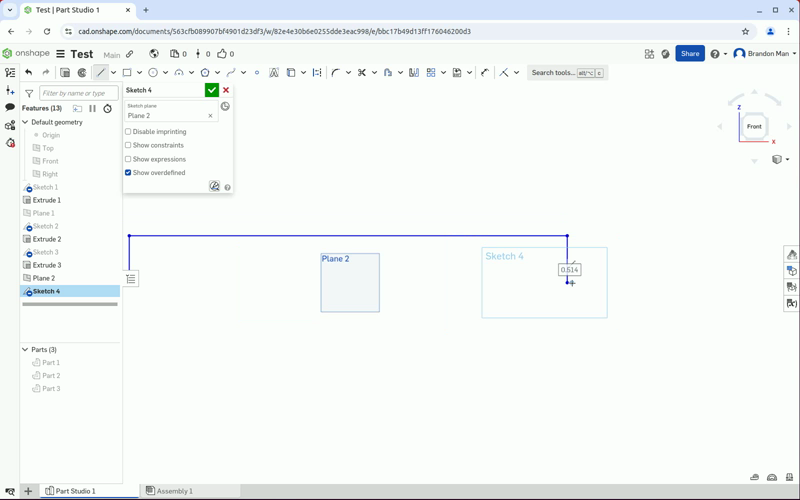
scroll(-6)
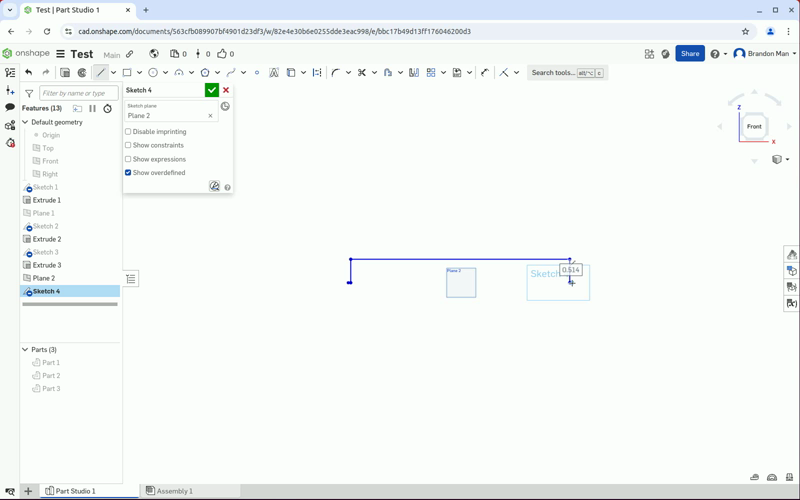
key_up(shift)
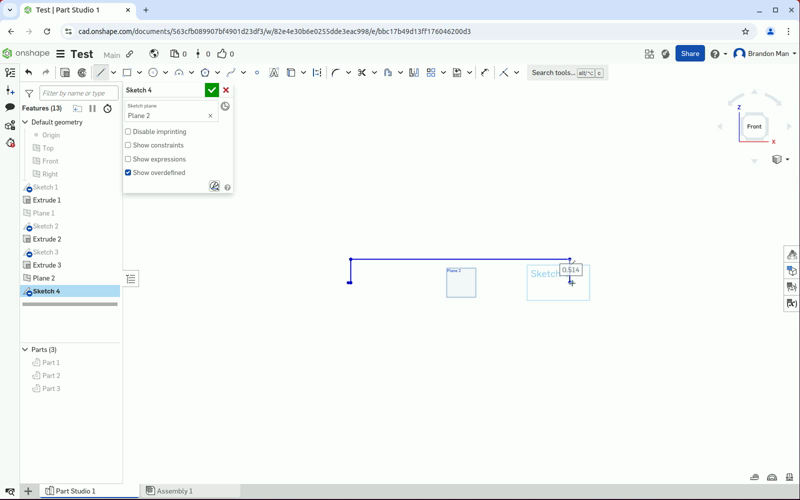
key_down(shift)
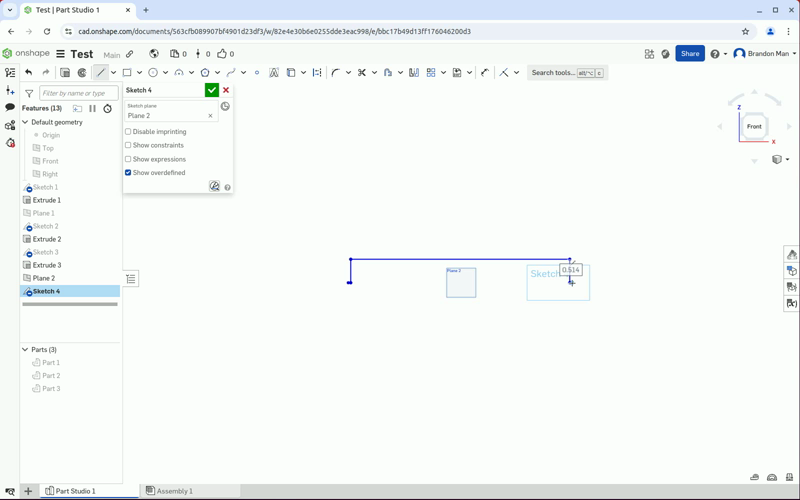
mouse_move(589, 282)
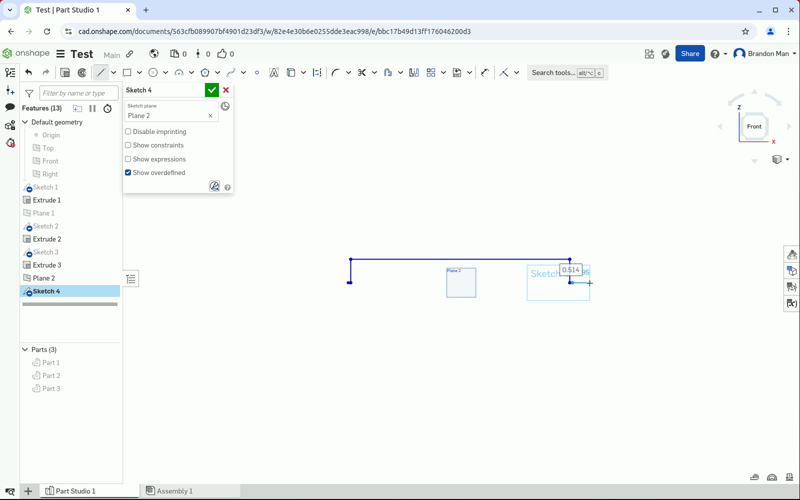
mouse_move(572, 257)
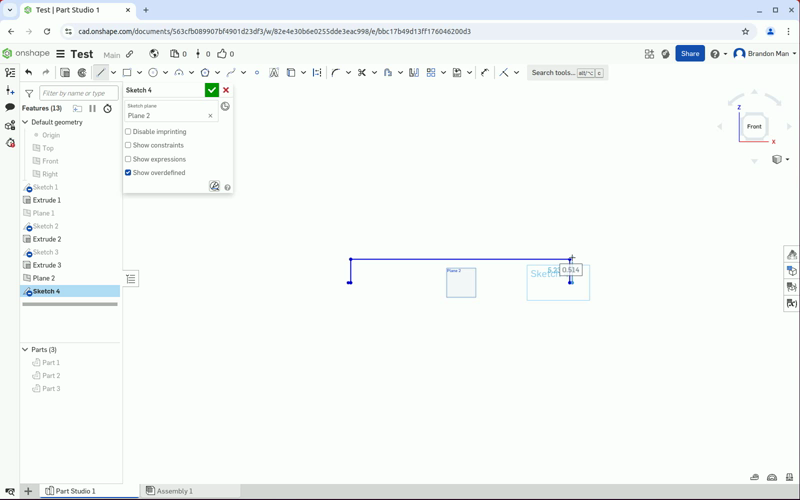
scroll(6)
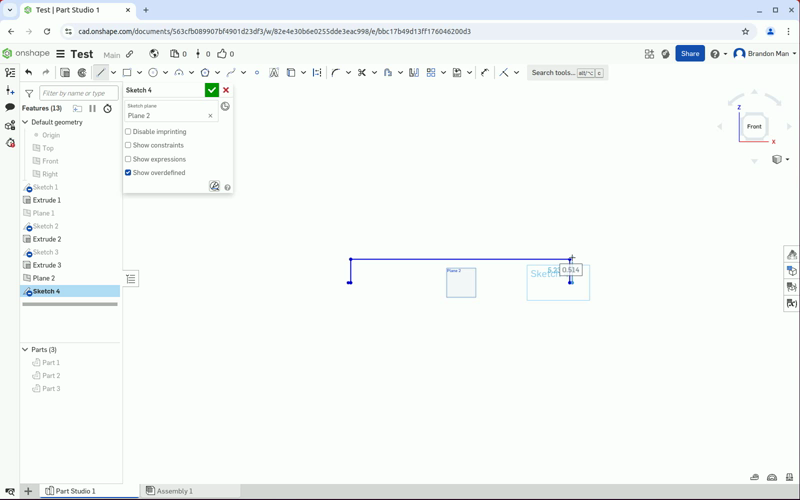
scroll(6)
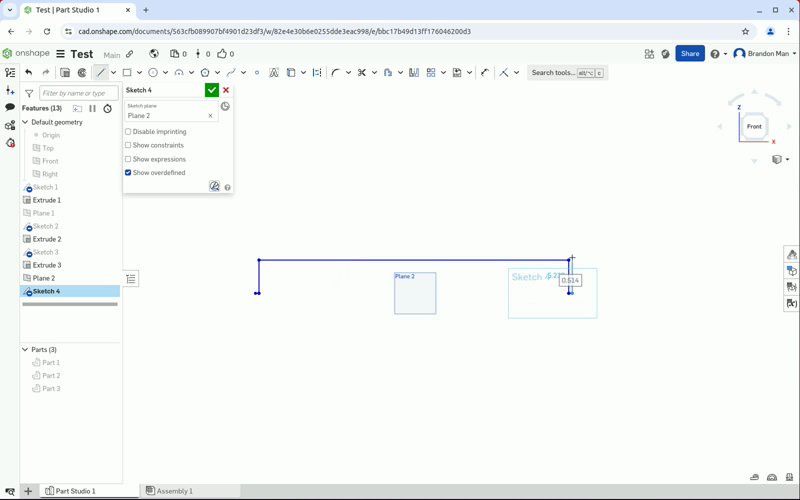
scroll(6)
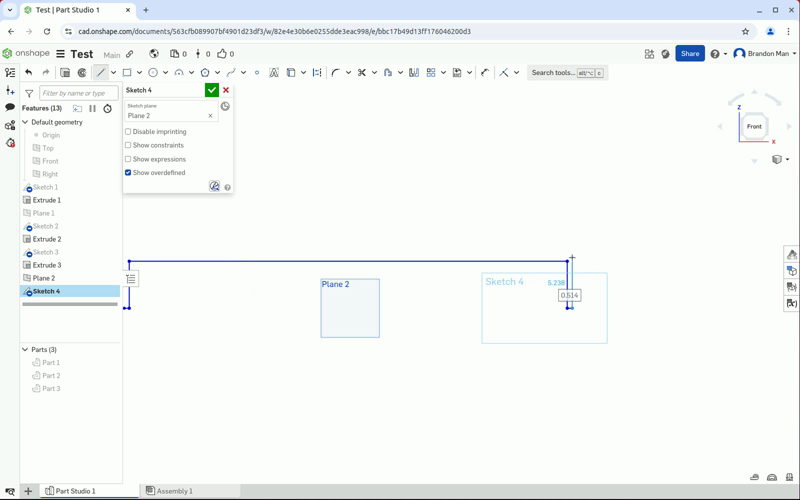
scroll(6)
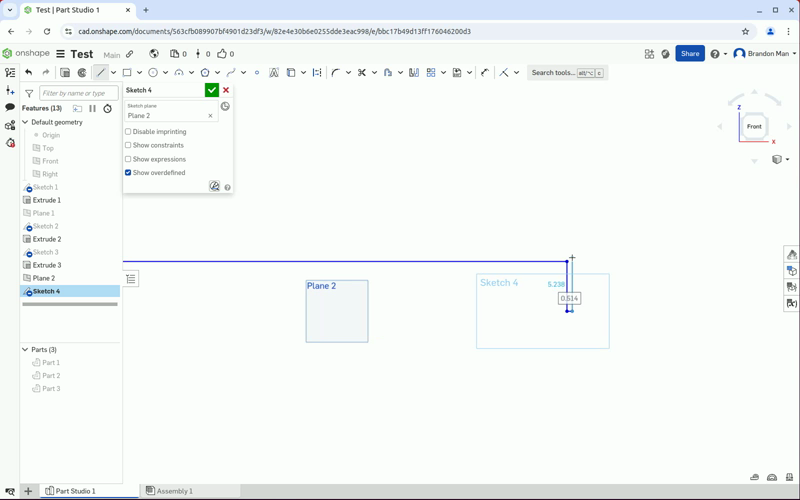
scroll(6)
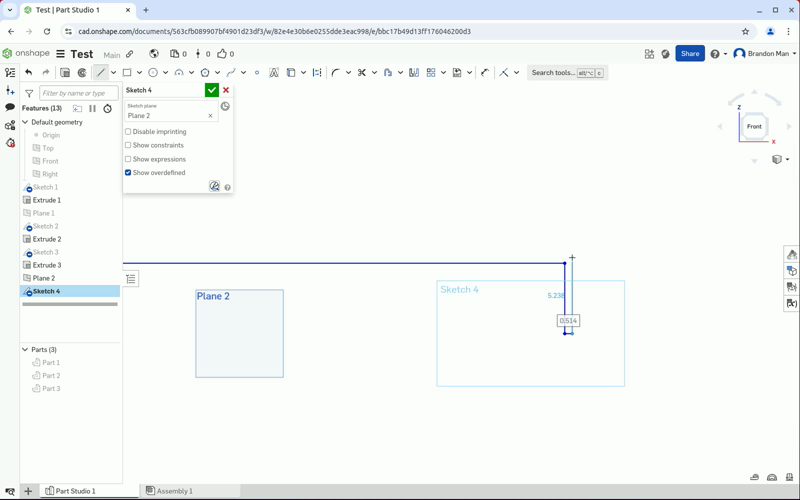
scroll(6)
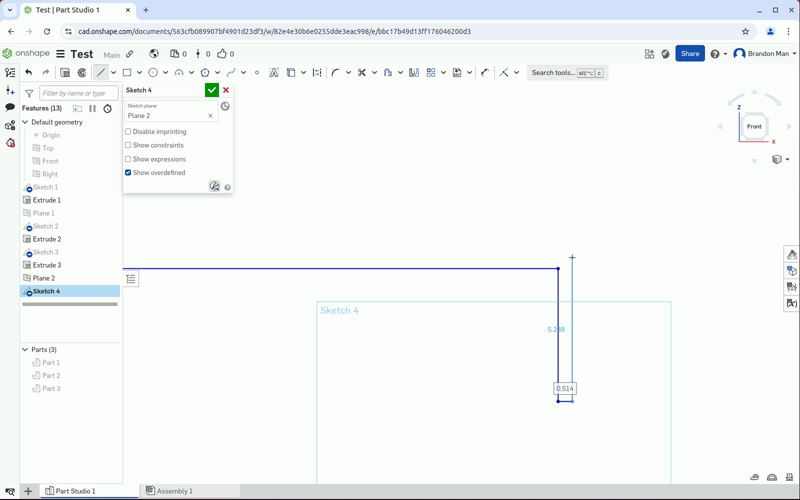
scroll(6)
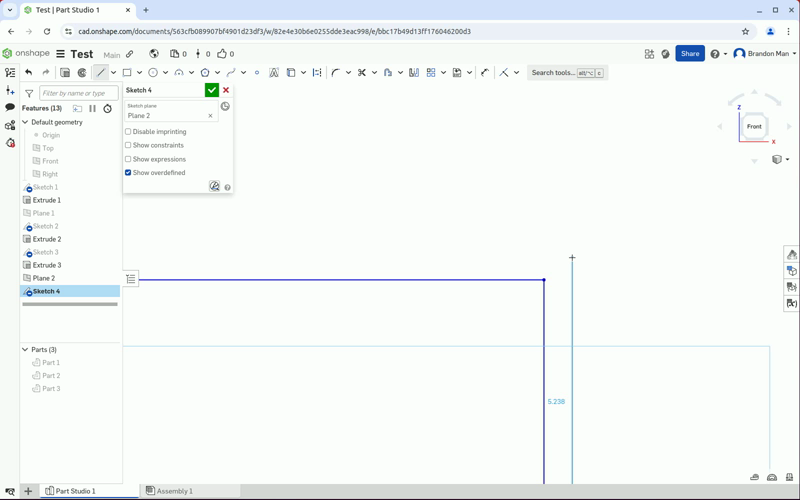
click(572, 257)
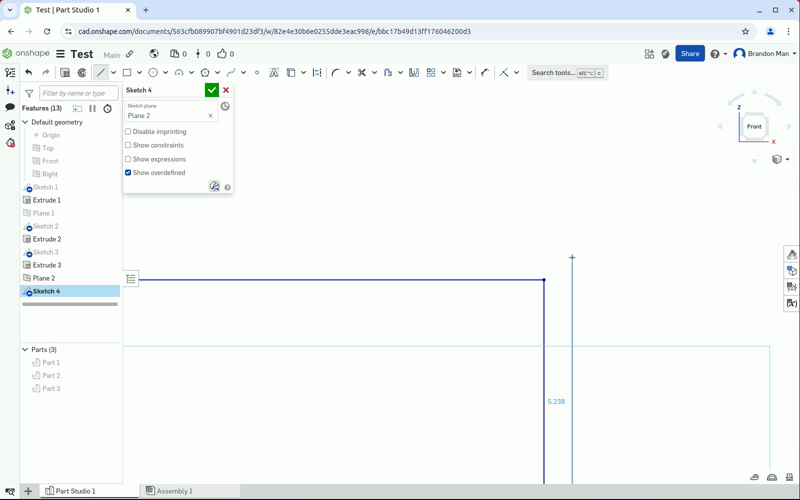
scroll(-6)
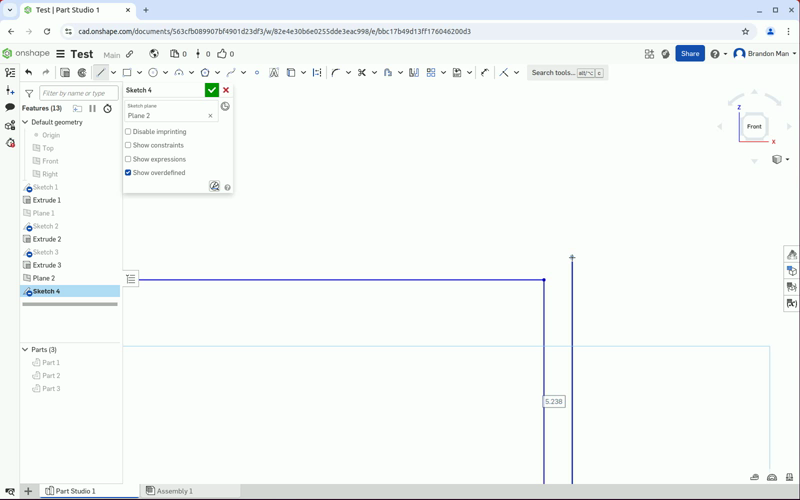
scroll(-6)
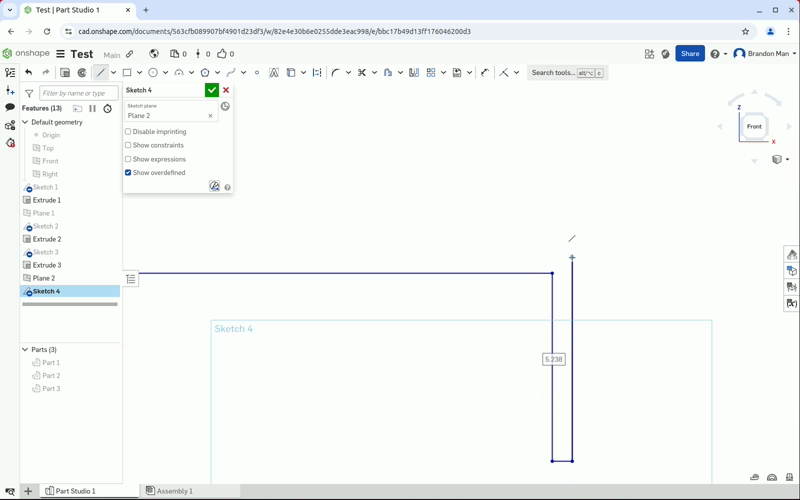
scroll(-6)
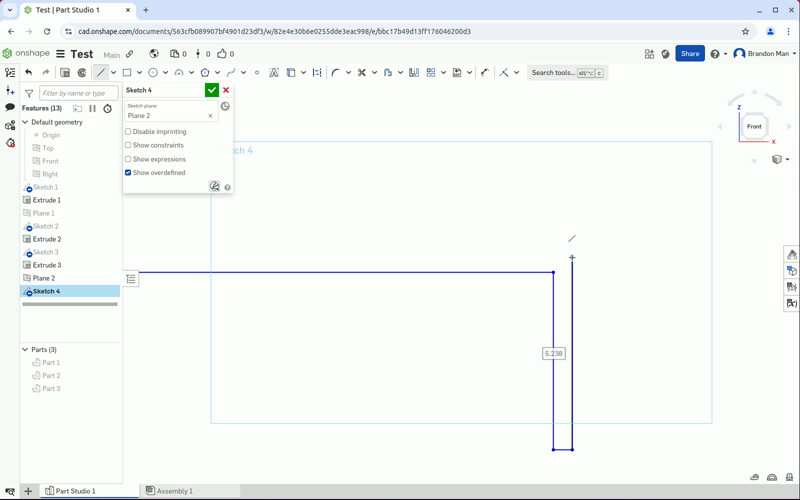
scroll(-6)
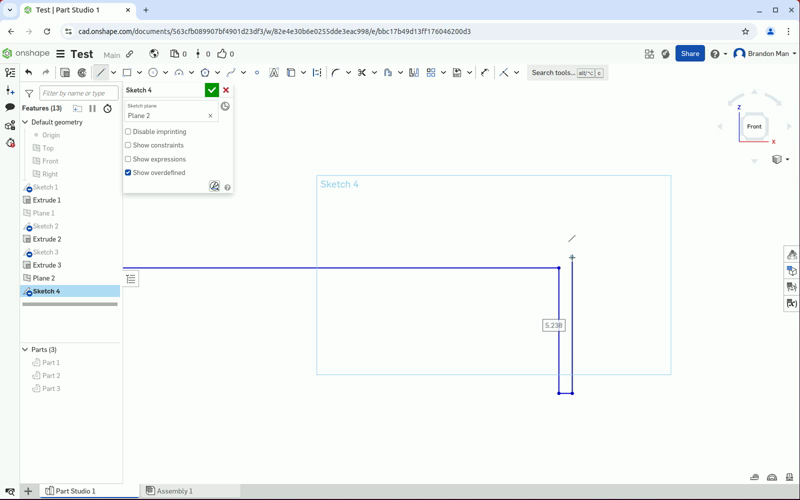
scroll(-6)
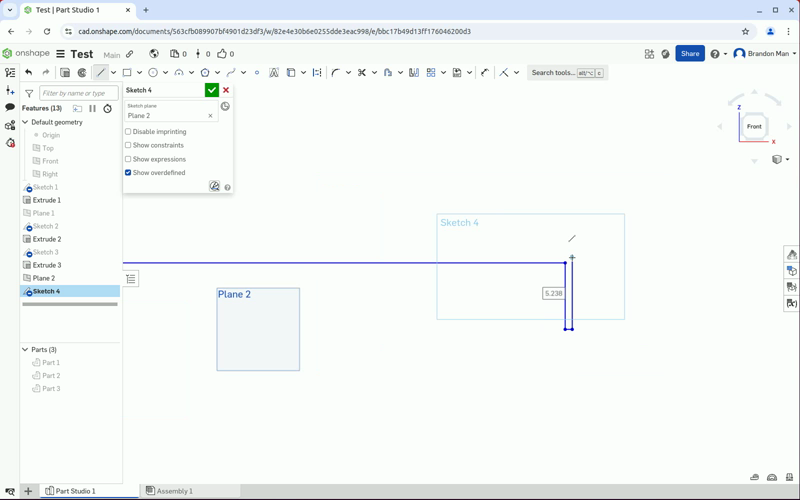
scroll(-6)
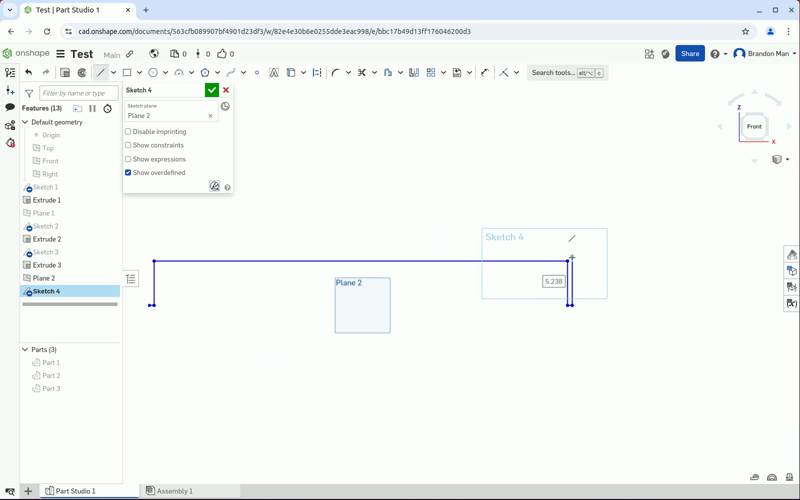
scroll(-6)
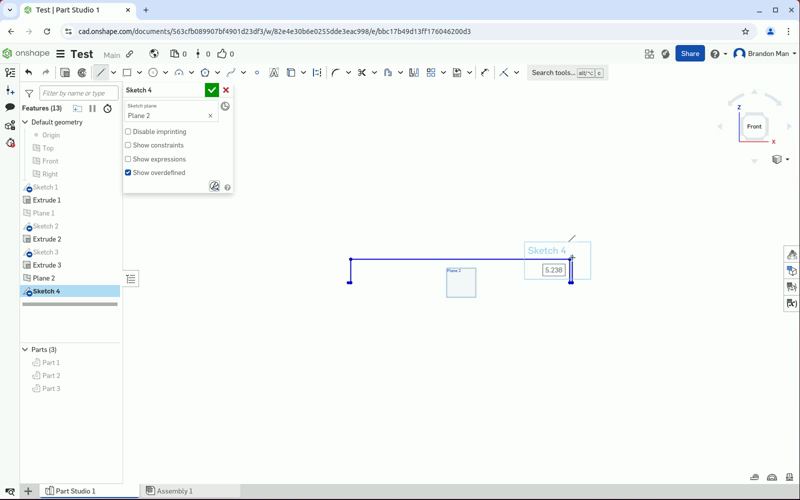
key_up(shift)
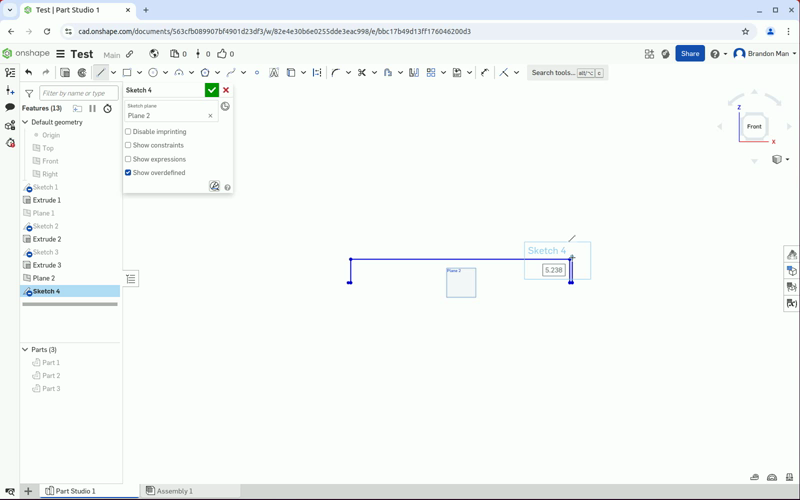
key_down(shift)
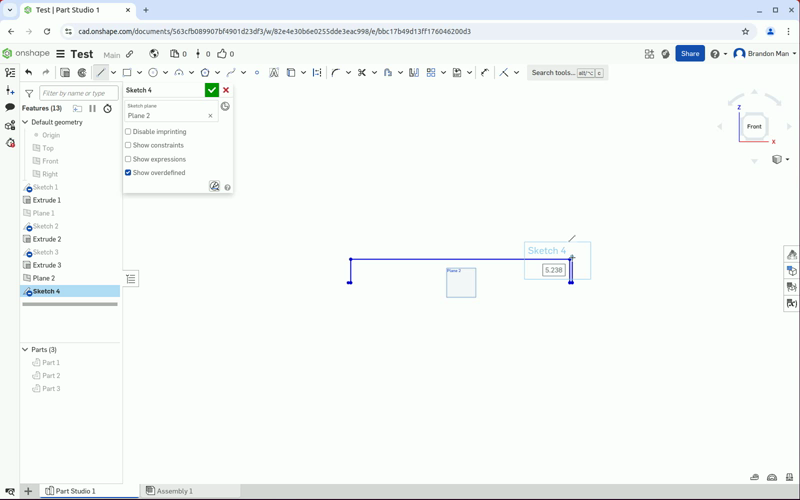
mouse_move(348, 257)
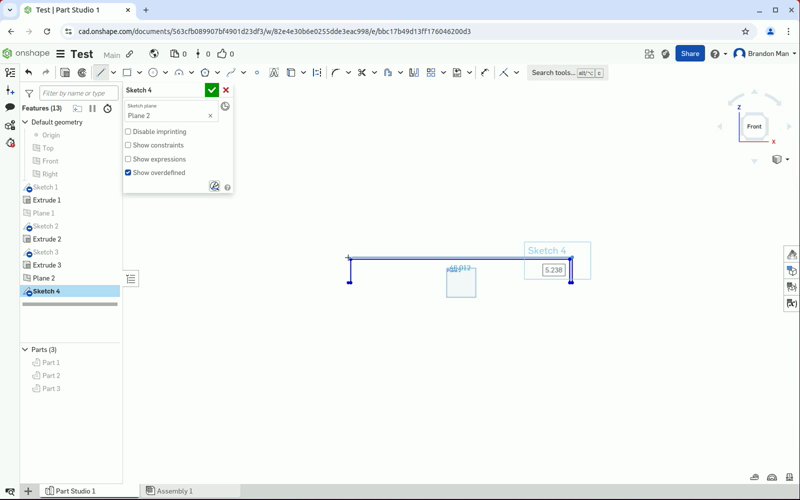
scroll(6)
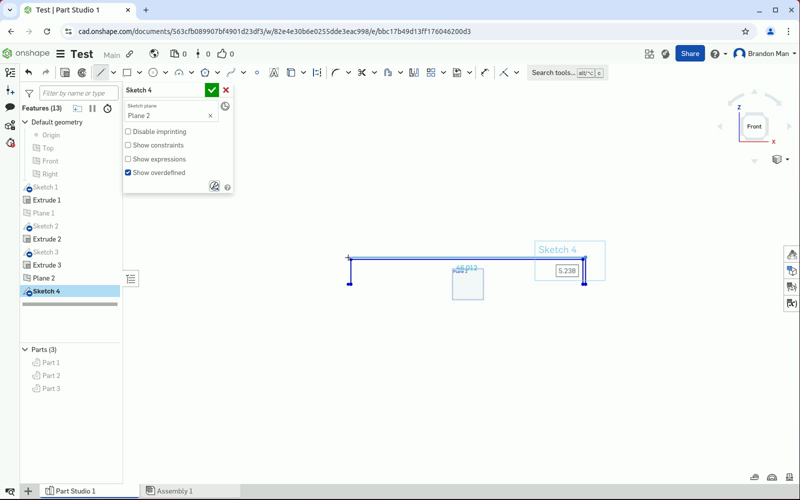
scroll(6)
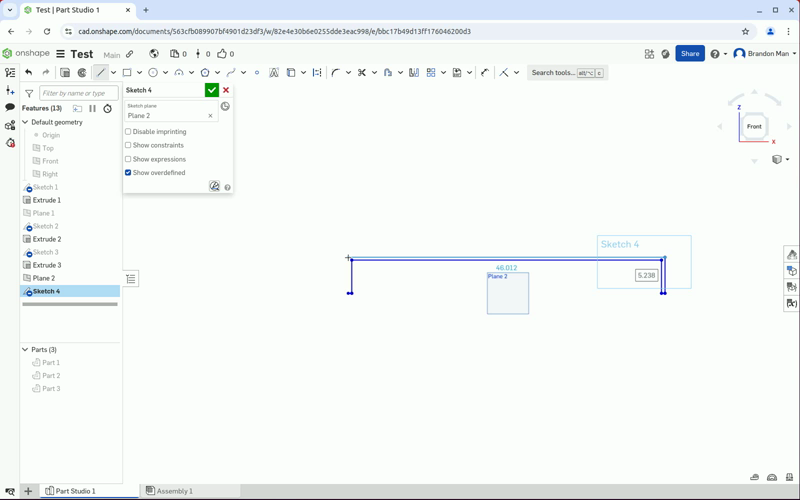
scroll(6)
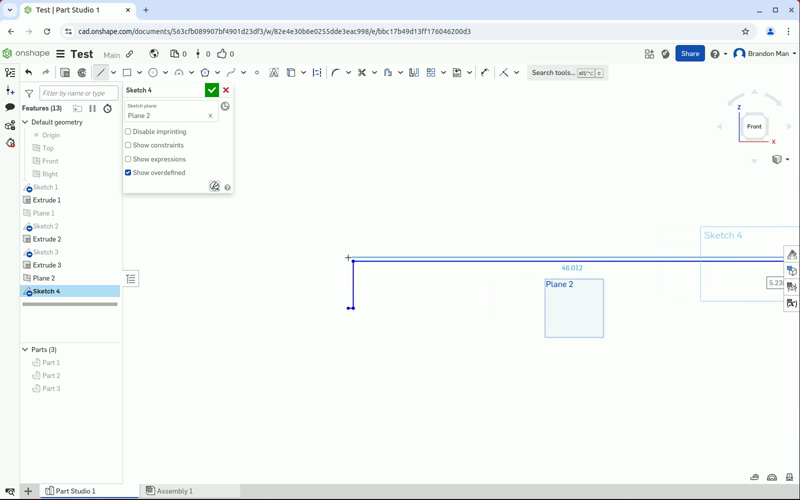
scroll(6)
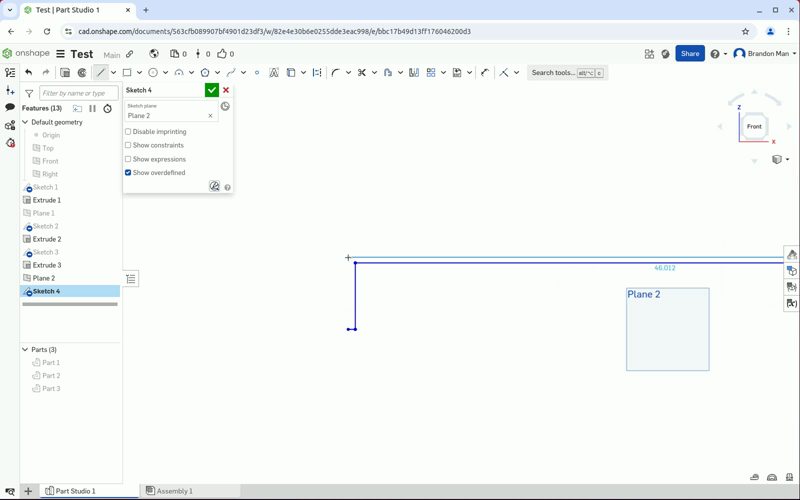
scroll(6)
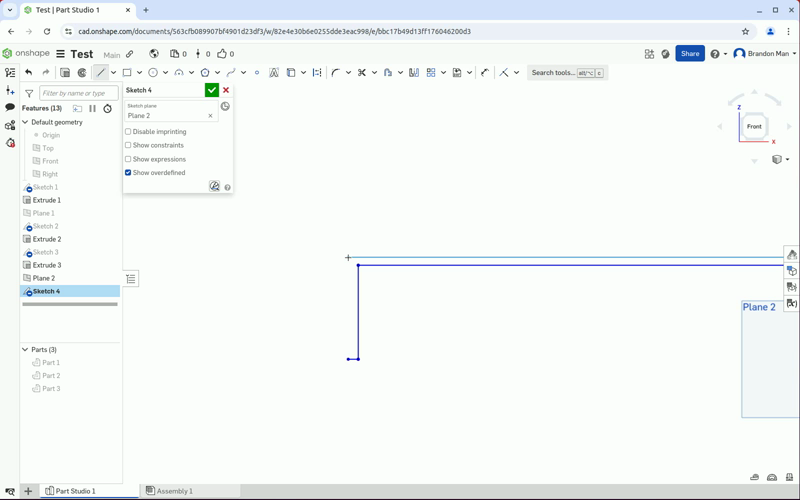
scroll(6)
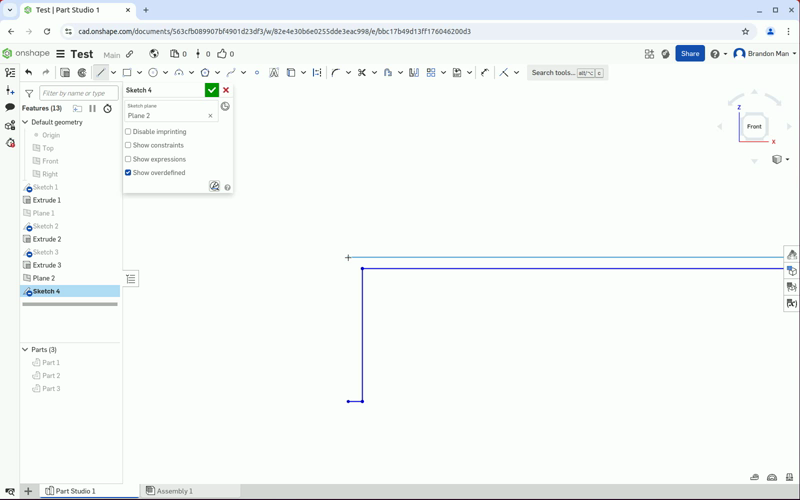
scroll(6)
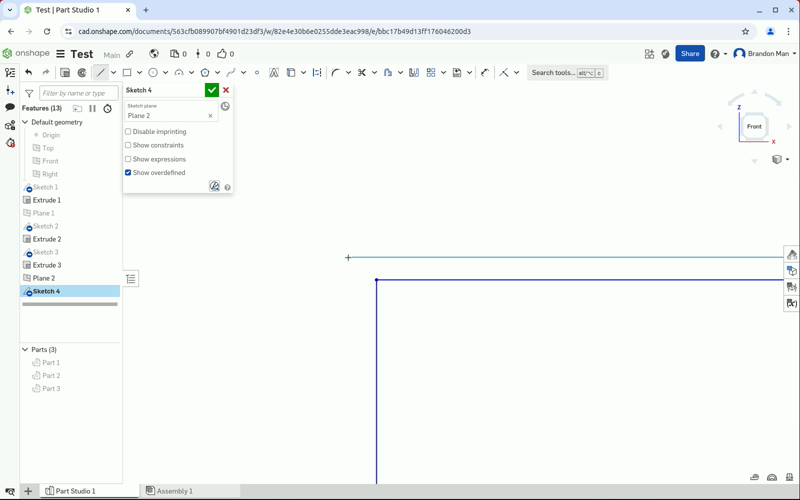
click(348, 257)
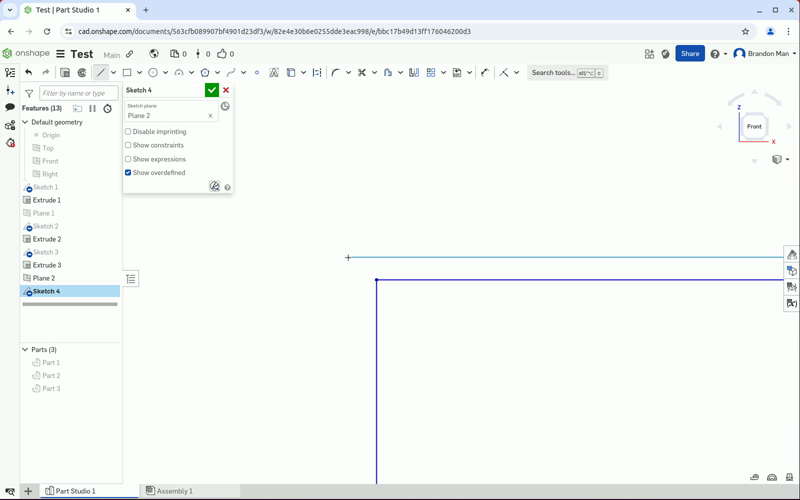
scroll(-6)
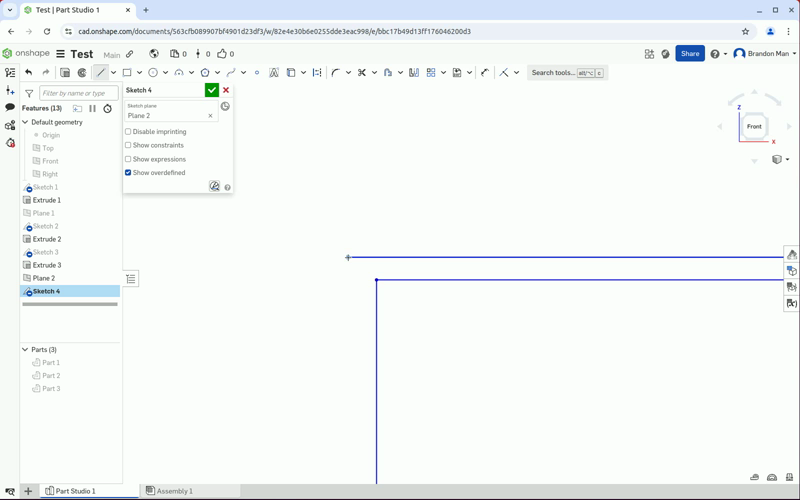
scroll(-6)
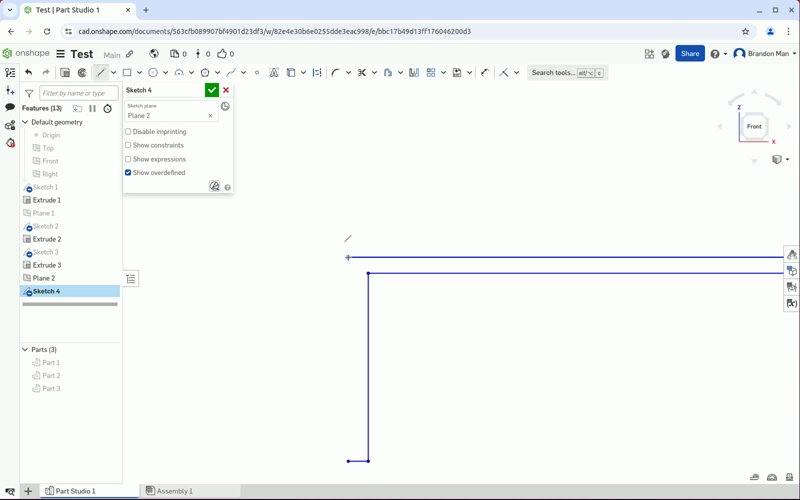
scroll(-6)
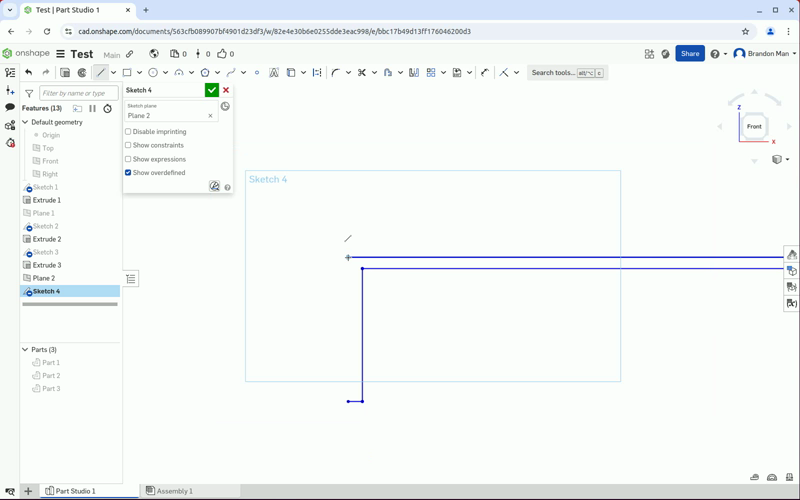
scroll(-6)
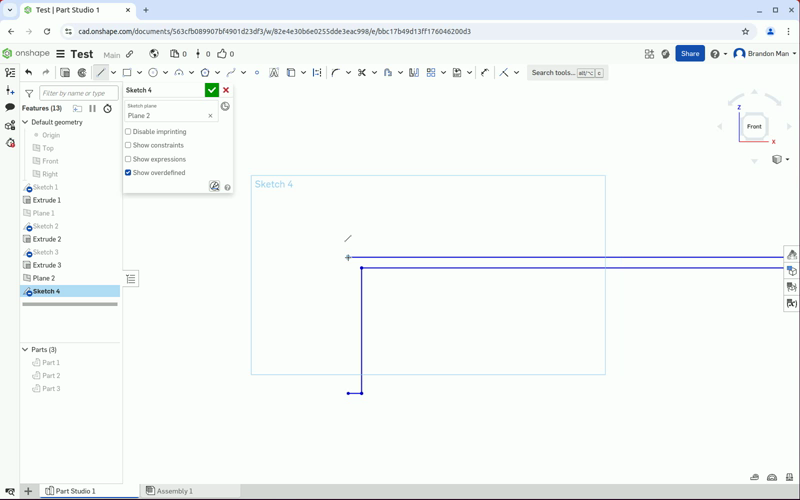
scroll(-6)
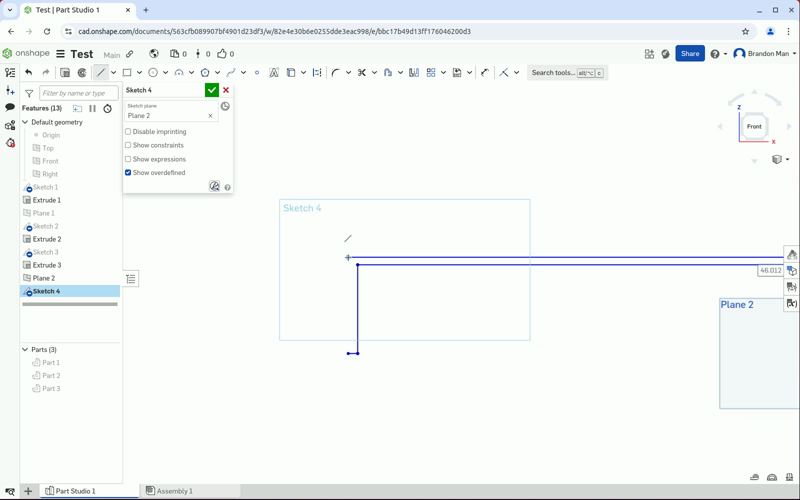
scroll(-6)
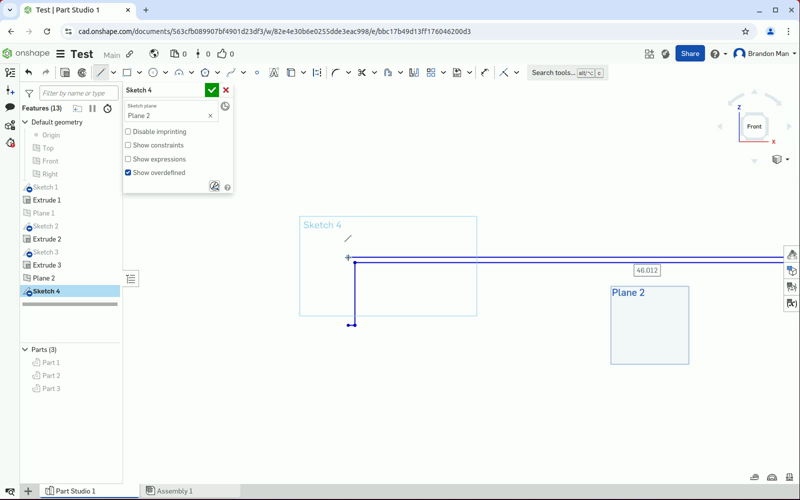
scroll(-6)
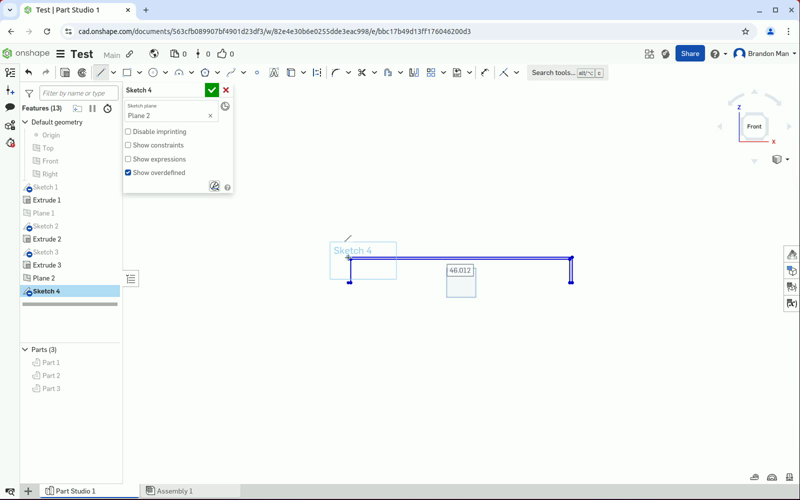
key_up(shift)
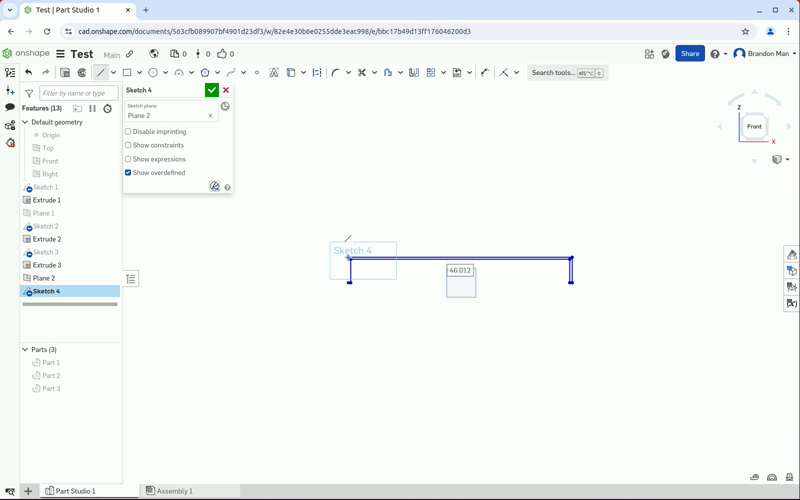
mouse_move(378, 257)
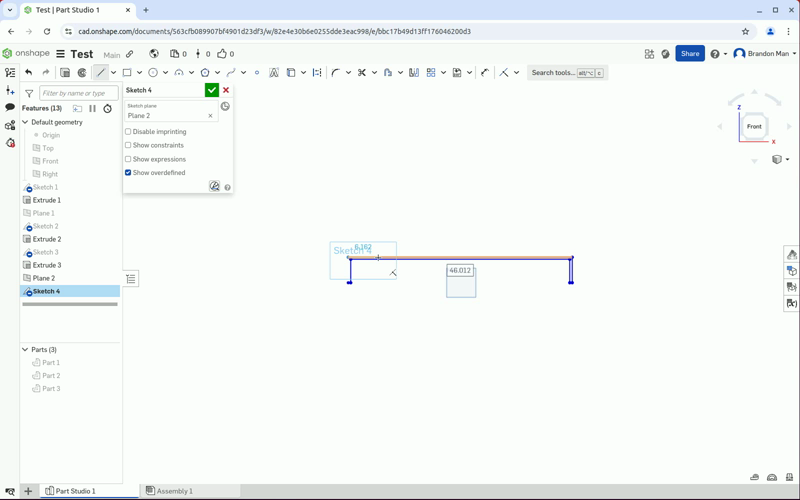
key_down(shift)
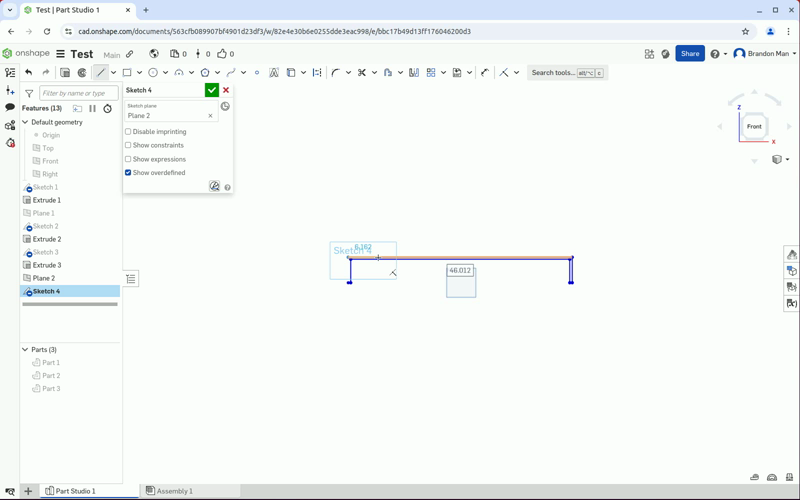
mouse_move(348, 282)
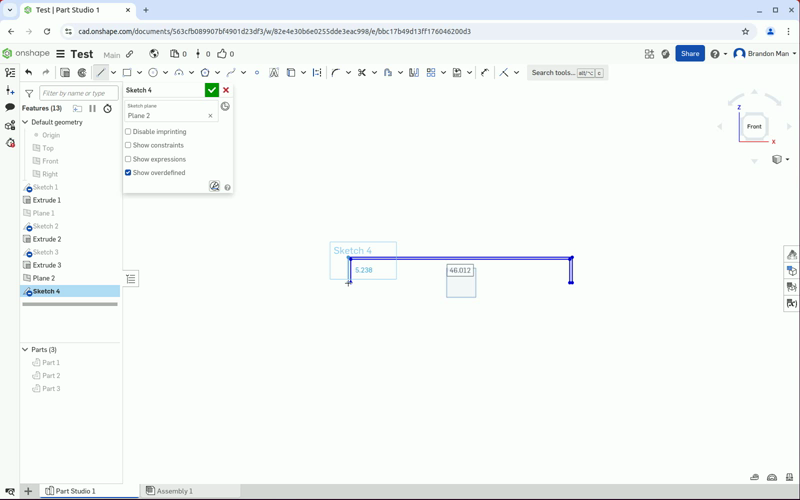
scroll(6)
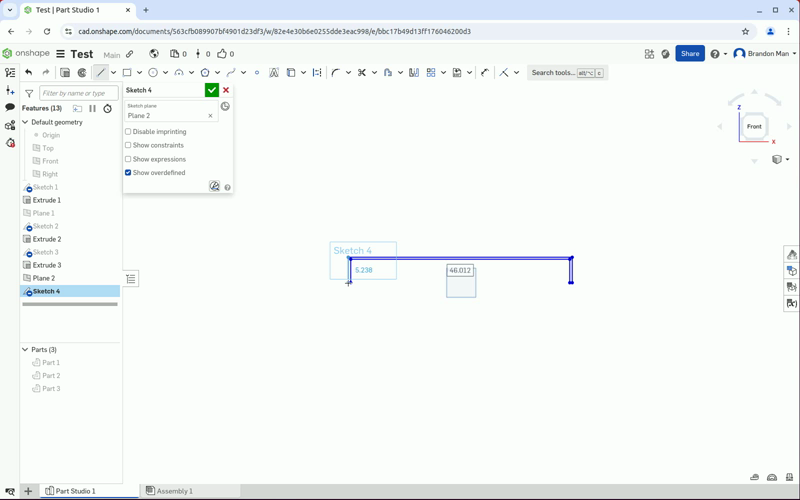
scroll(6)
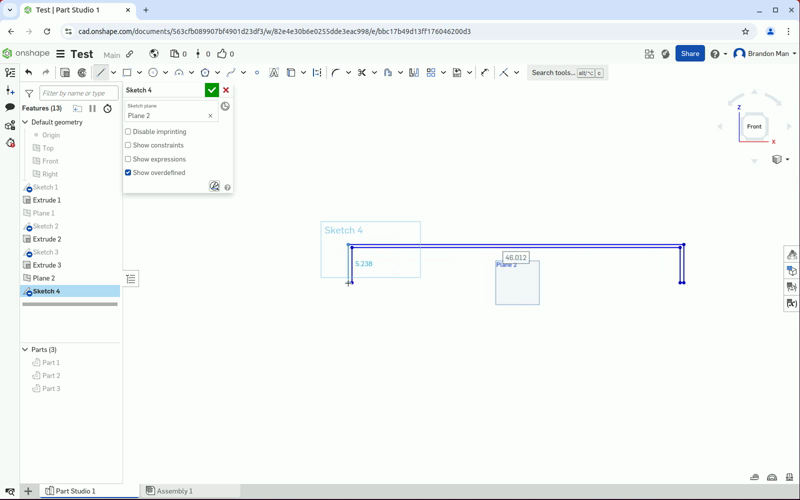
scroll(6)
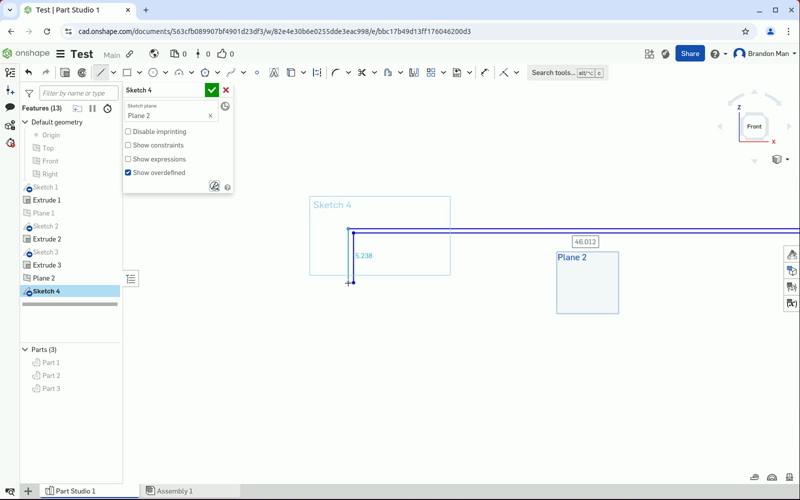
scroll(6)
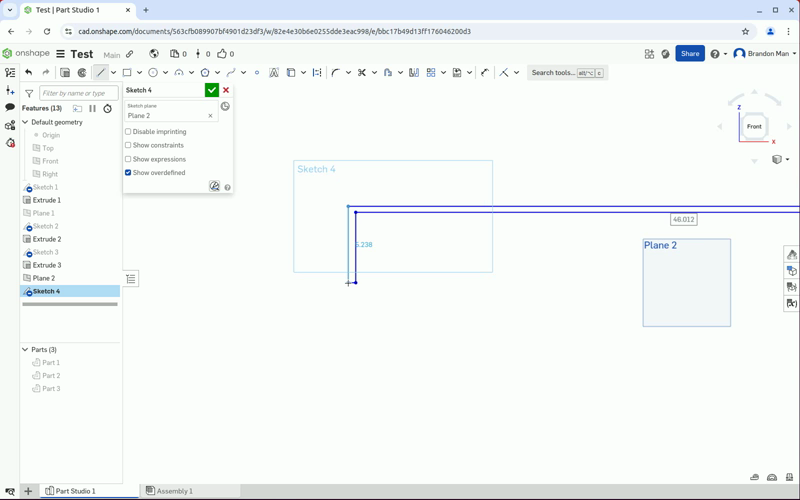
scroll(6)
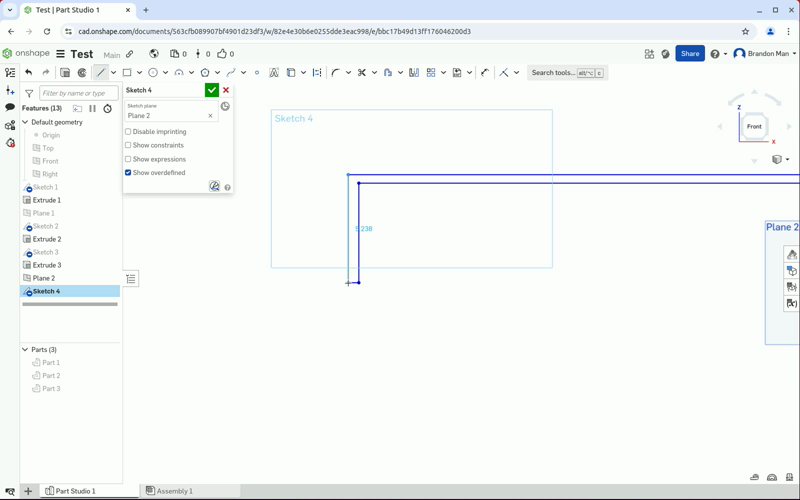
scroll(6)
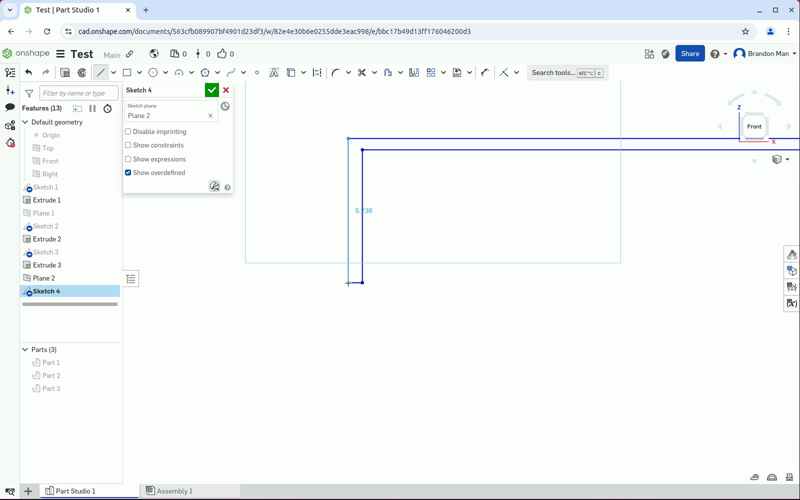
scroll(6)
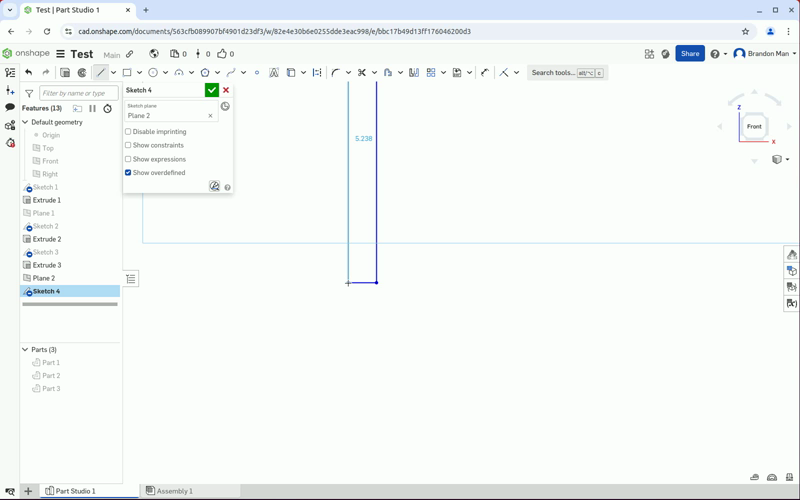
key_up(shift)
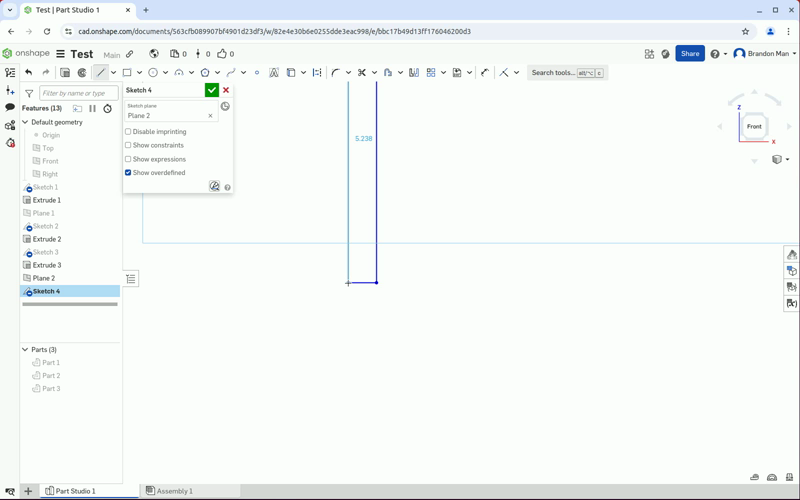
click(348, 282)
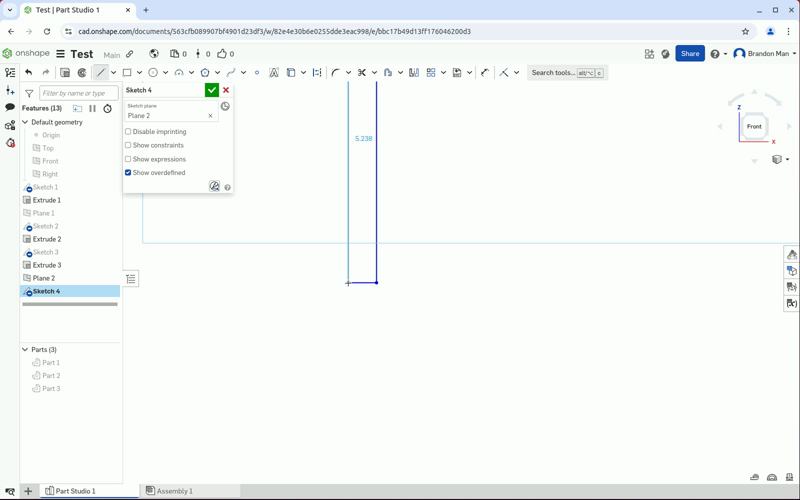
scroll(-6)
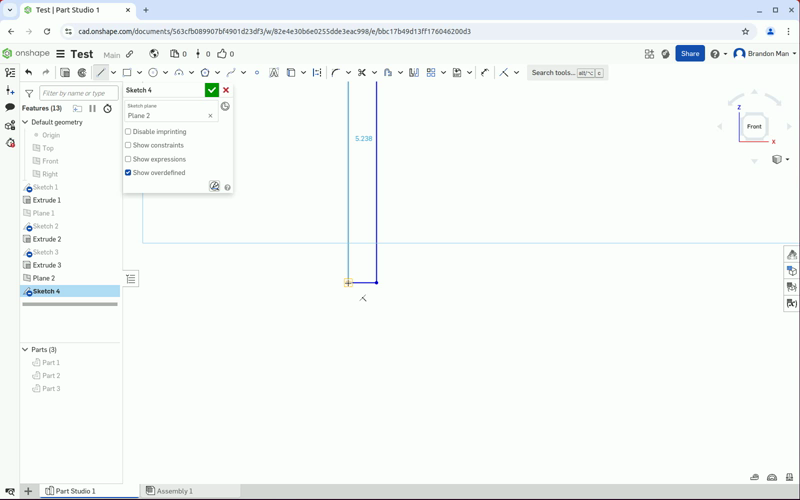
scroll(-6)
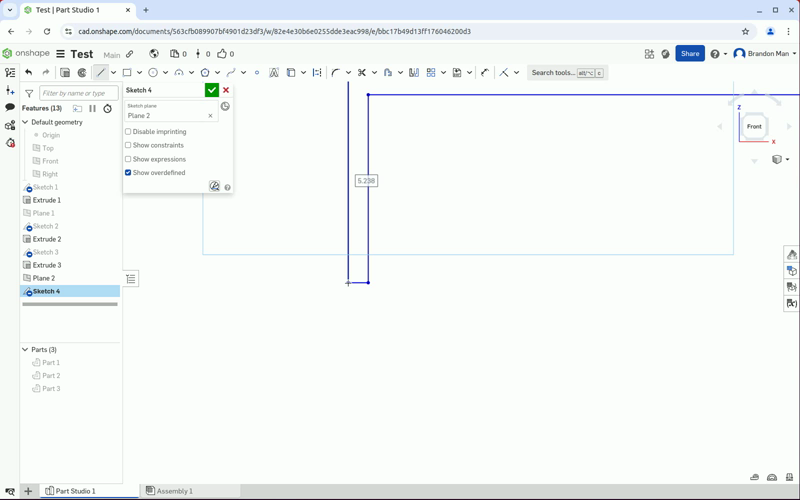
scroll(-6)
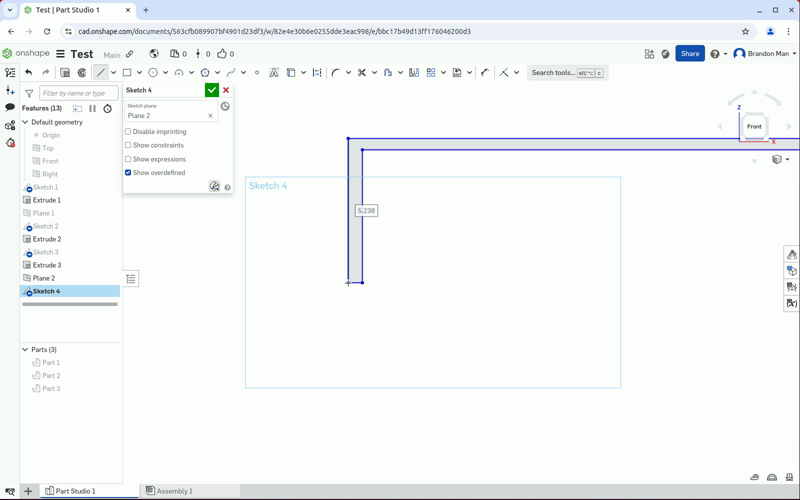
scroll(-6)
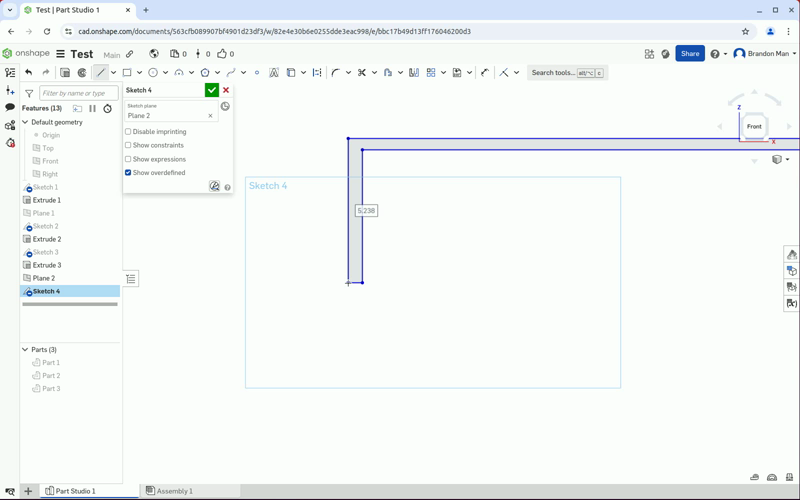
scroll(-6)
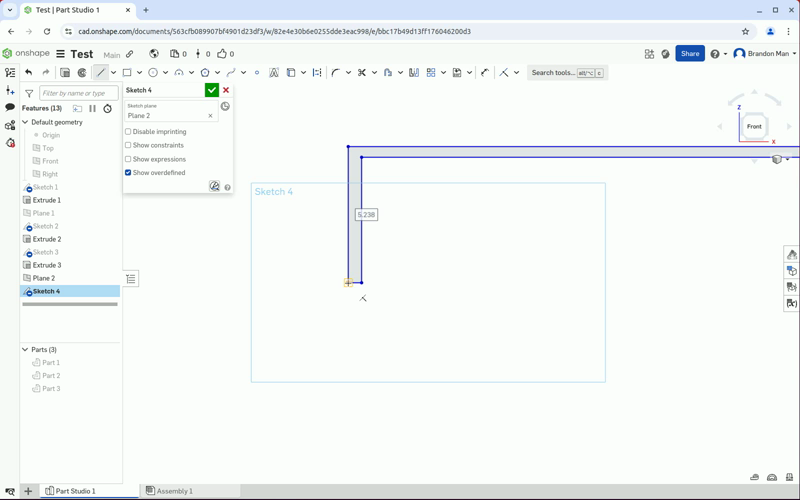
scroll(-6)
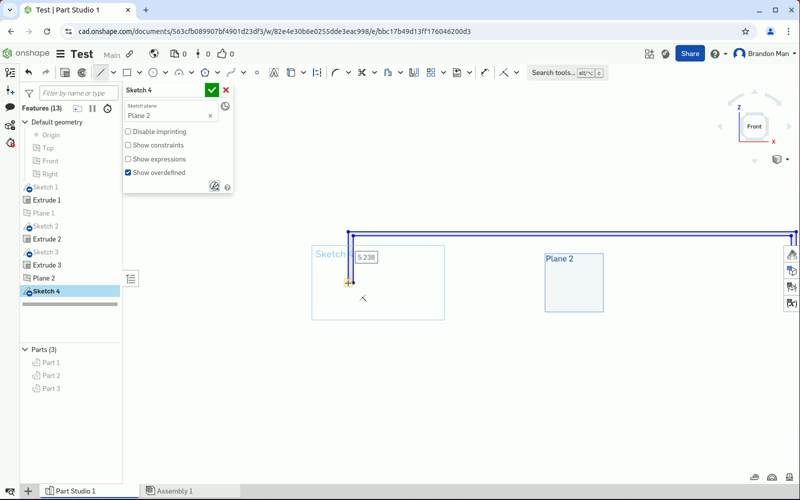
scroll(-6)
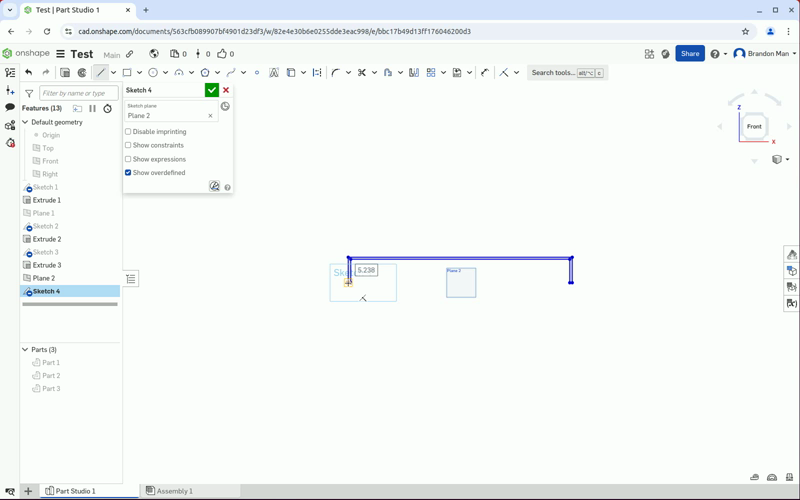
key(esc)
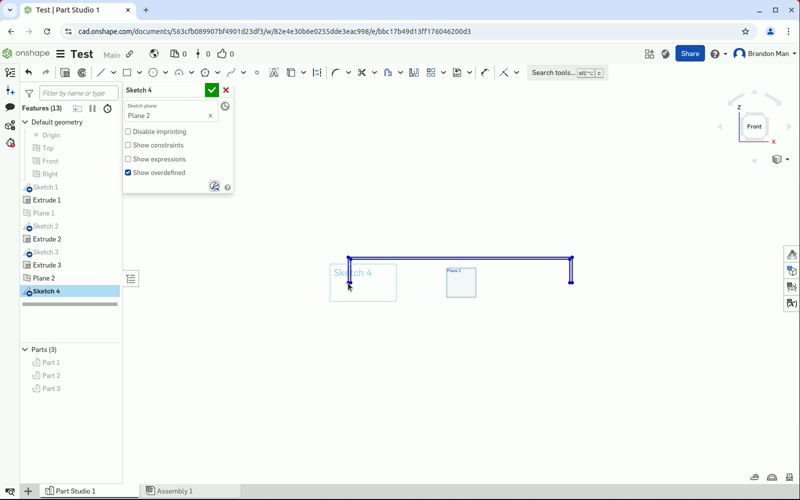
mouse_move(431, 257)
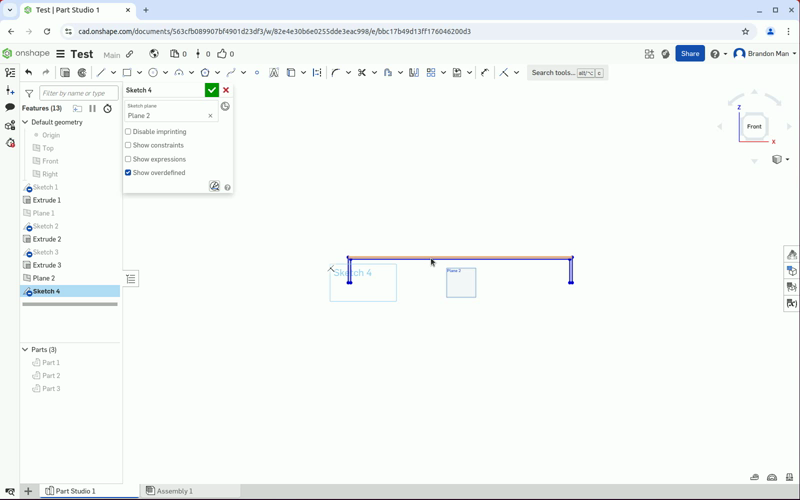
scroll(6)
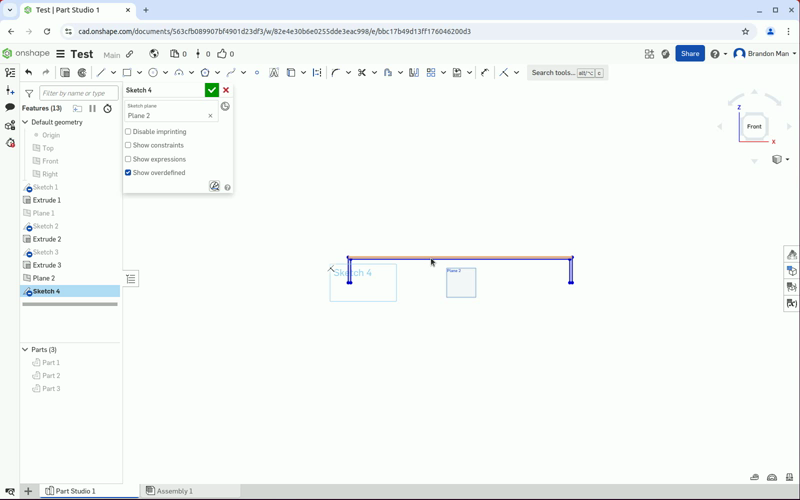
scroll(6)
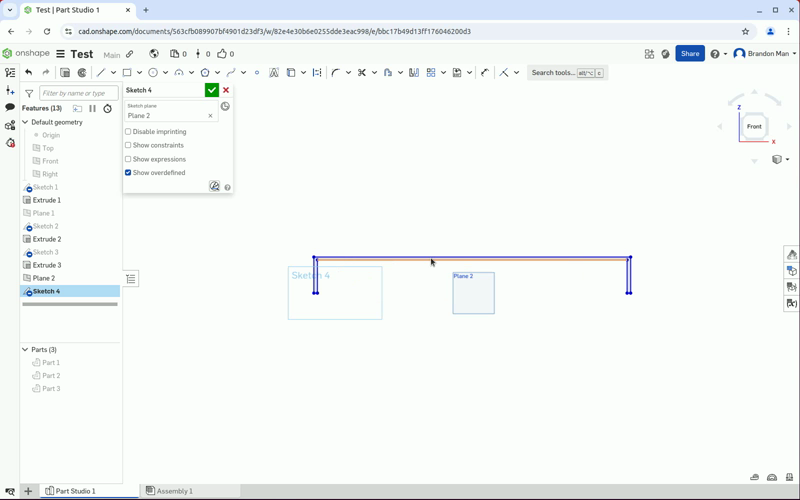
scroll(6)
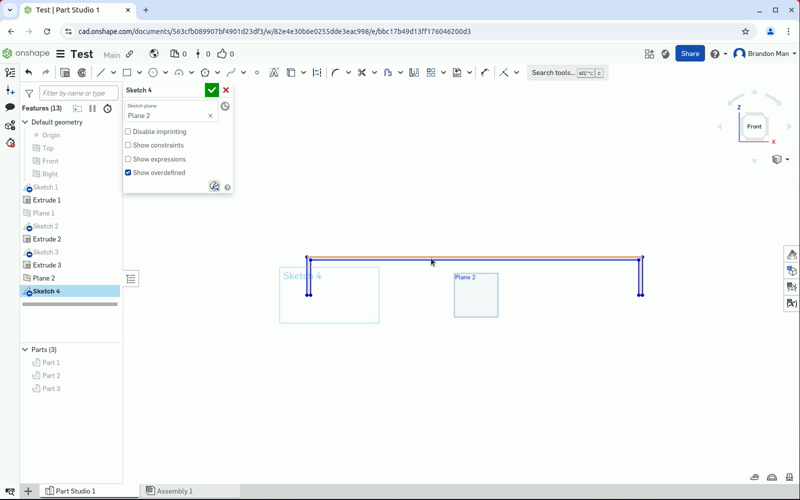
scroll(6)
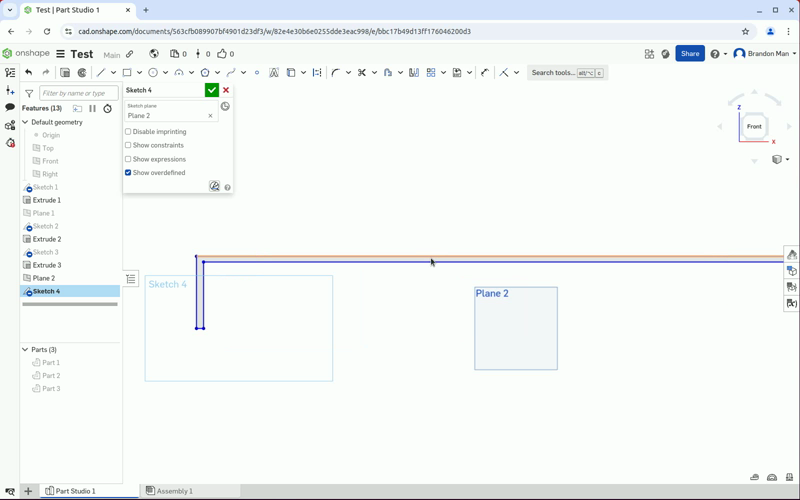
scroll(6)
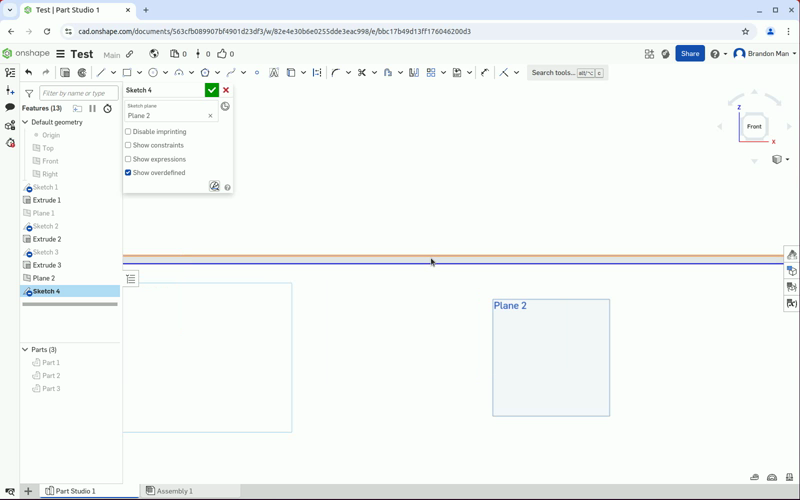
scroll(6)
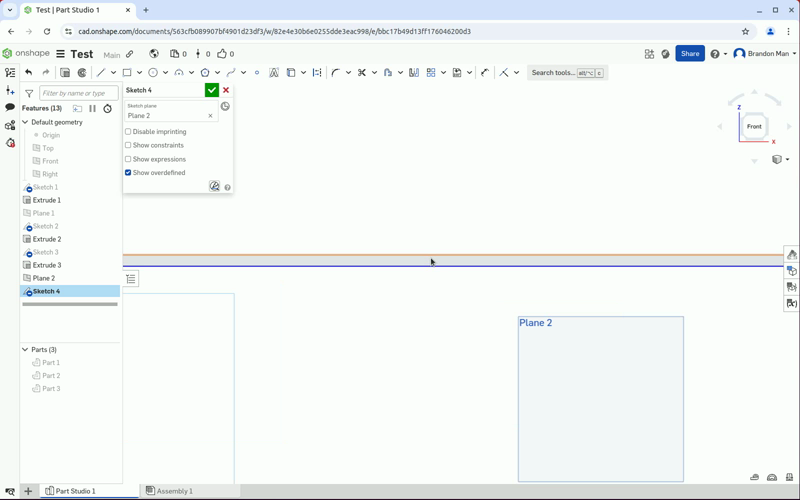
scroll(6)
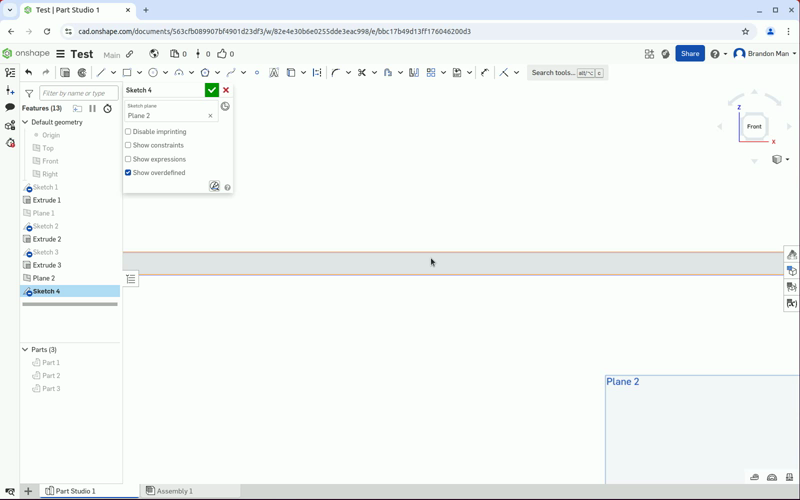
click(431, 257)
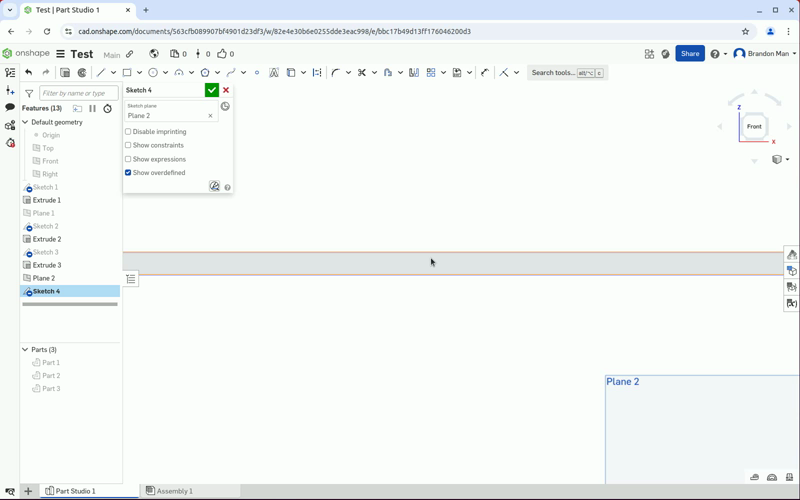
scroll(-6)
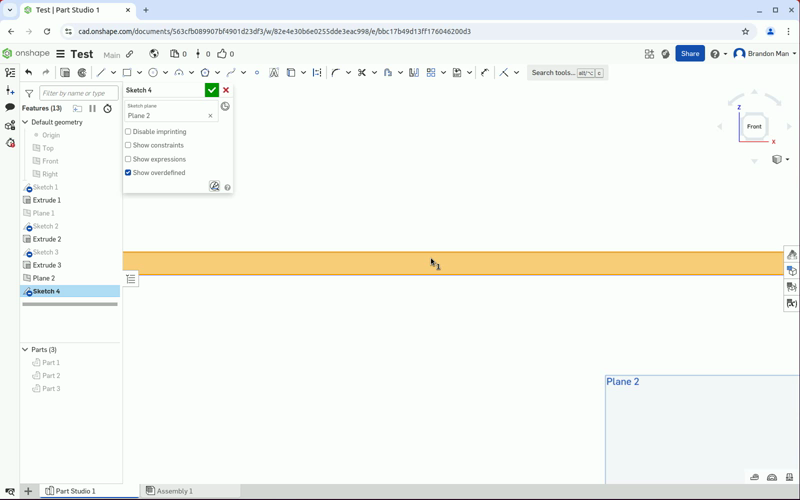
scroll(-6)
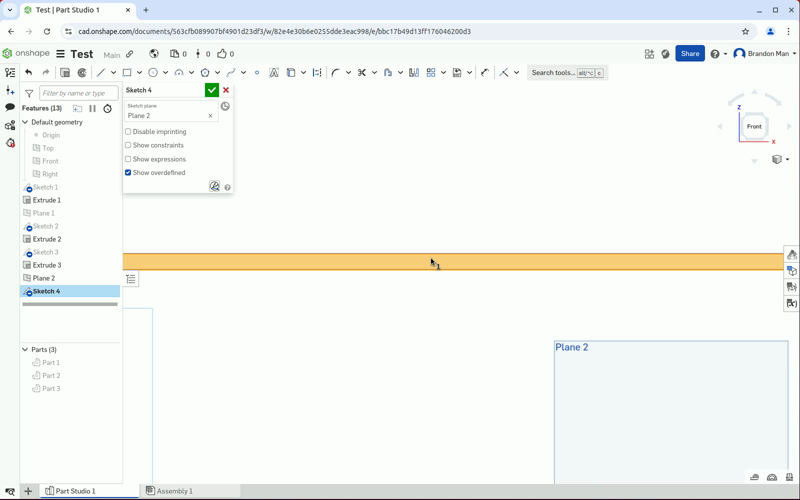
scroll(-6)
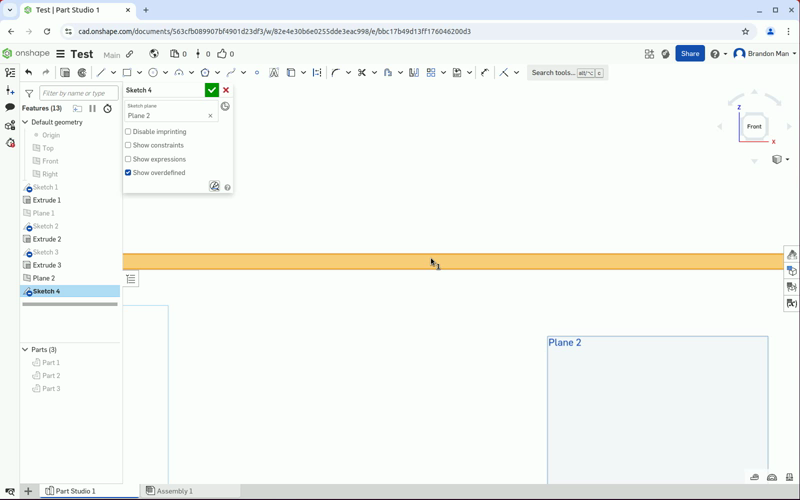
scroll(-6)
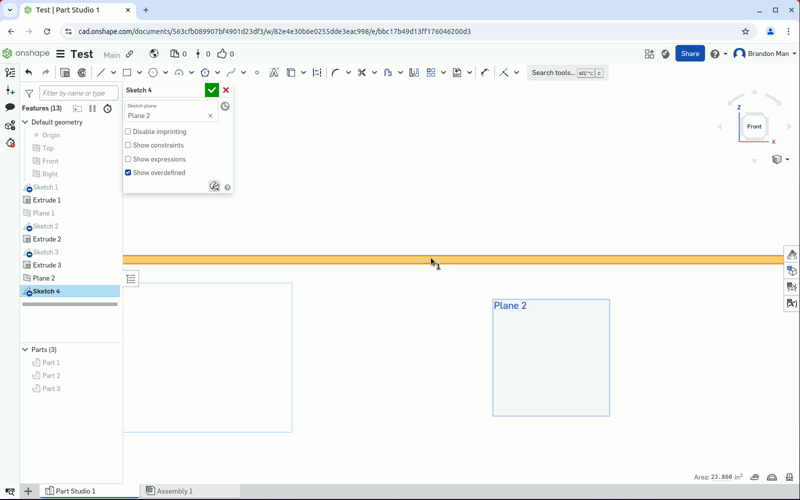
scroll(-6)
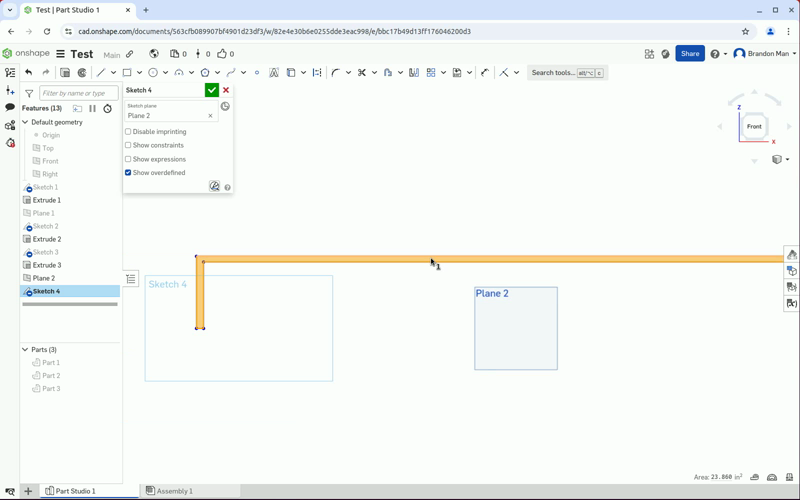
scroll(-6)
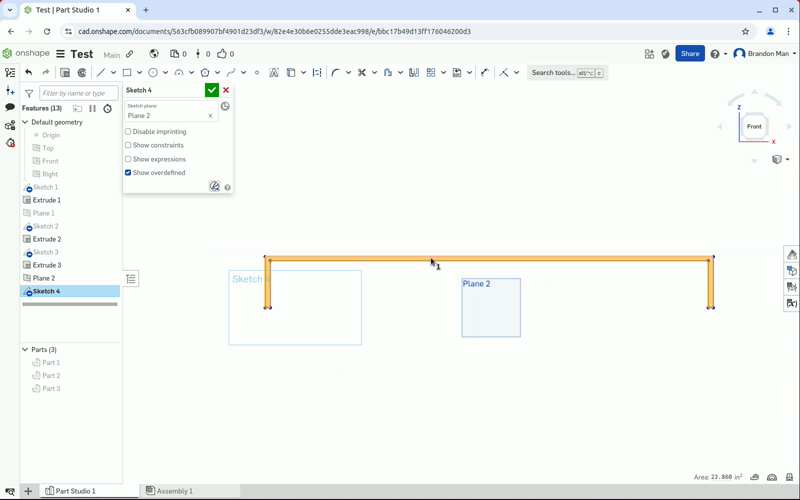
scroll(-6)
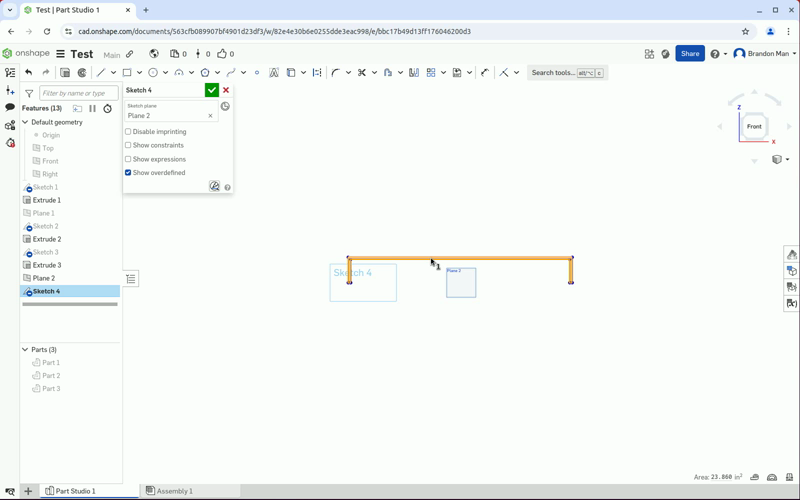
mouse_move(73, 352)
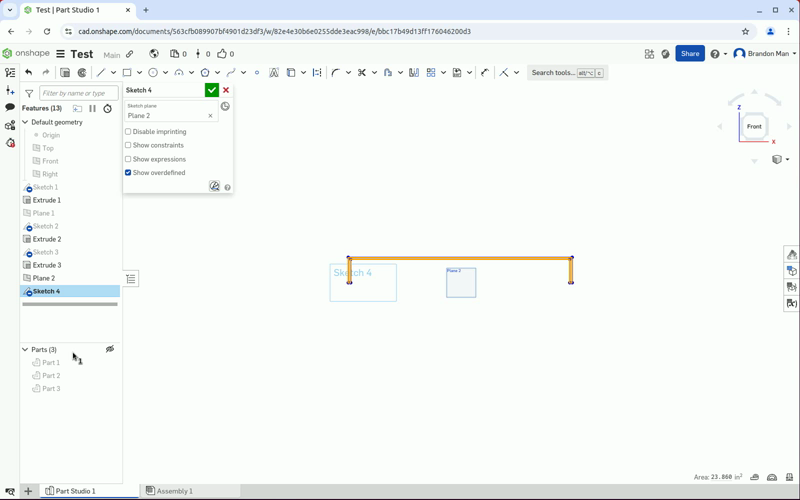
key(shift+y)
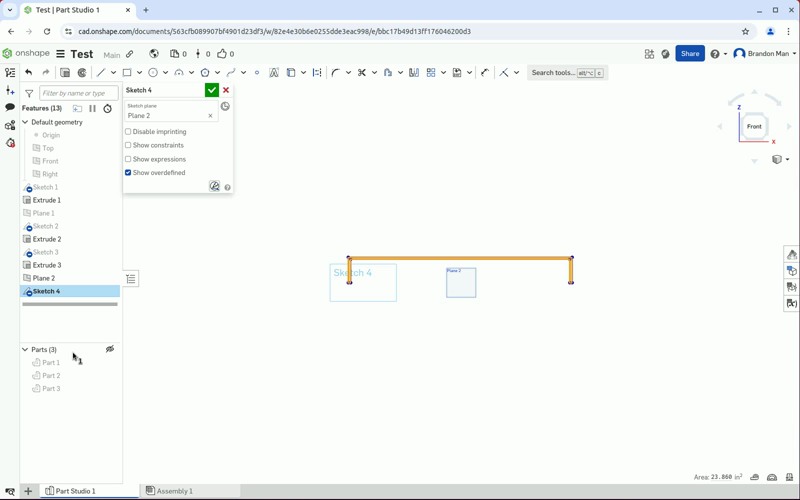
key(shift+e)
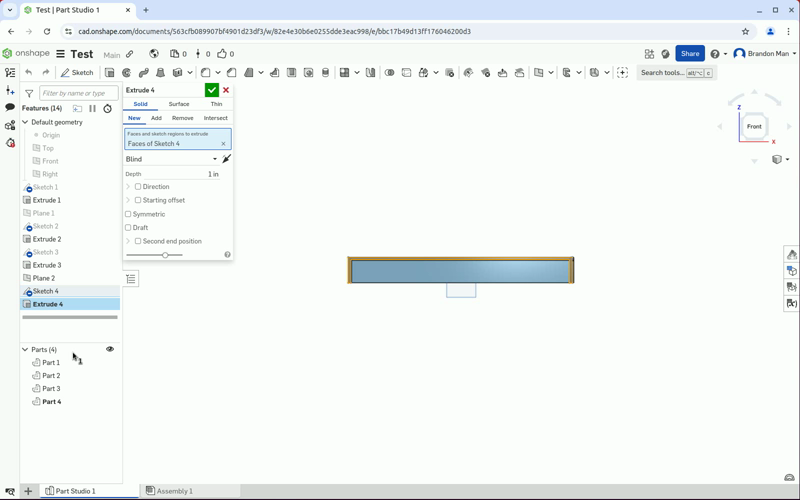
mouse_move(143, 106)
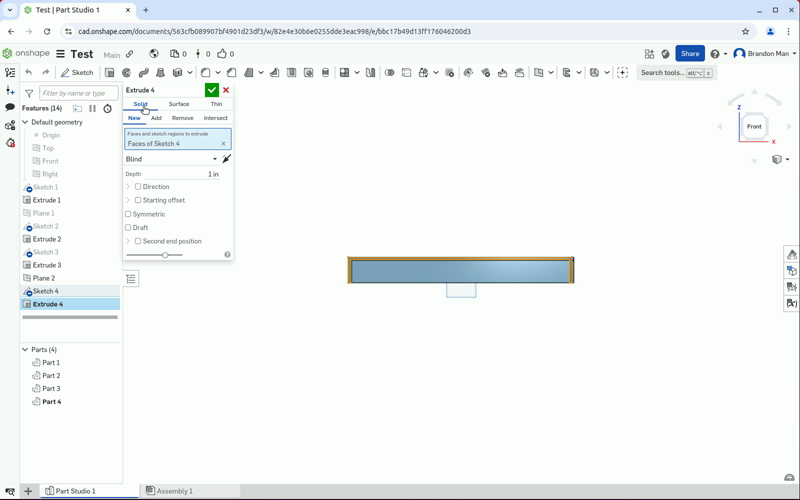
click(143, 106)
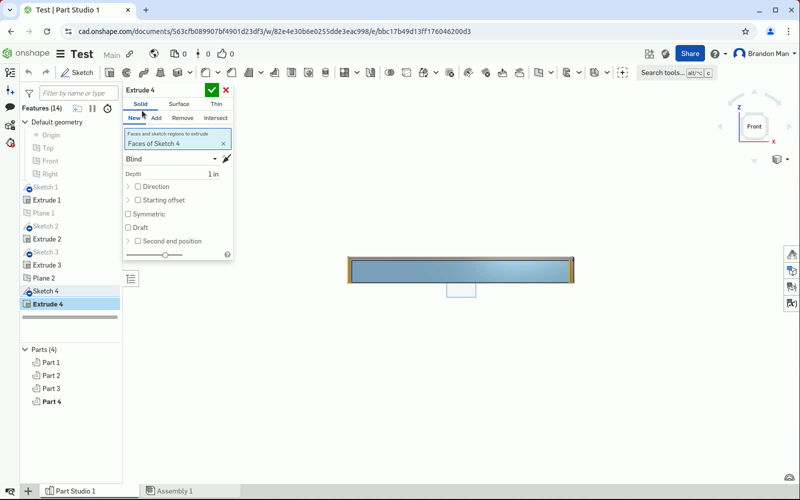
mouse_move(137, 120)
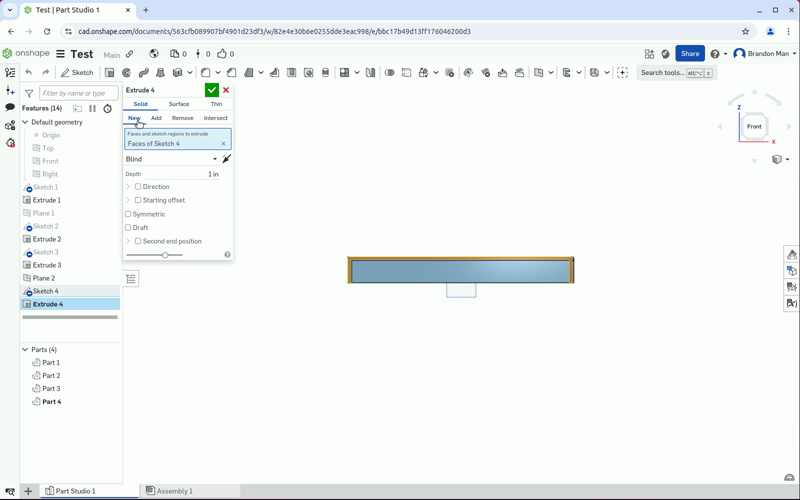
click(137, 120)
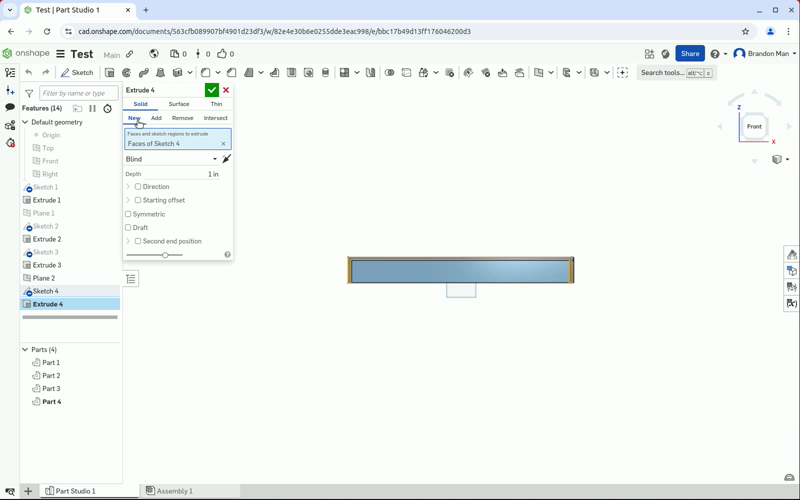
key(tab, 4)
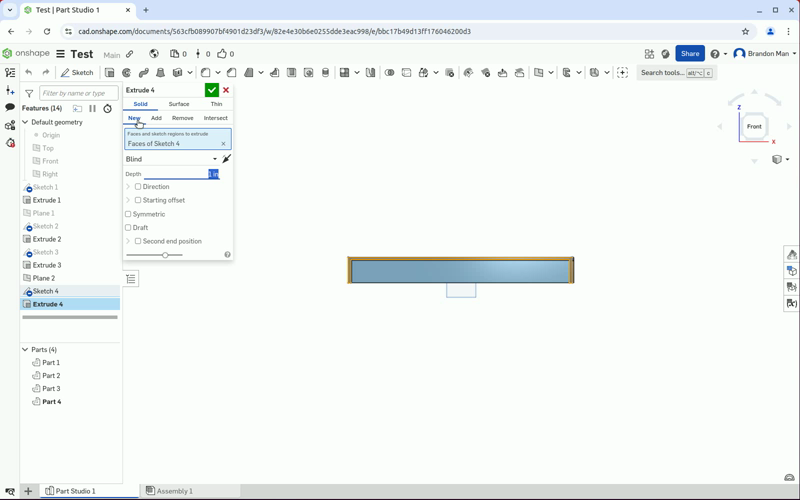
text(0.722)
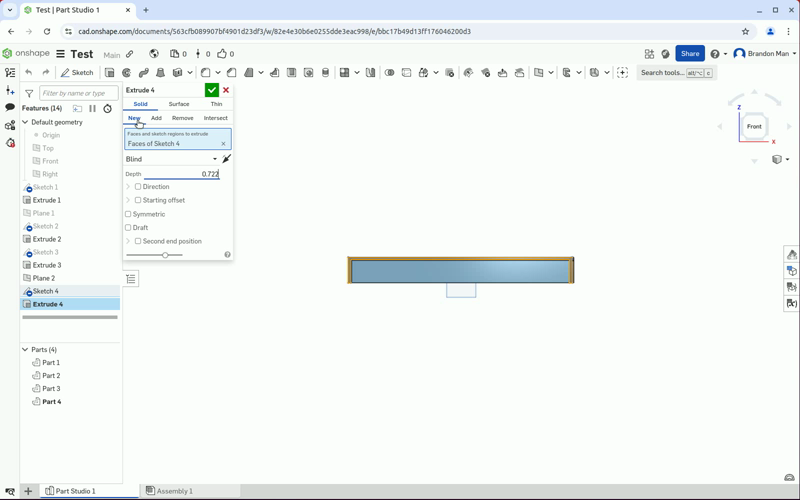
key(enter)
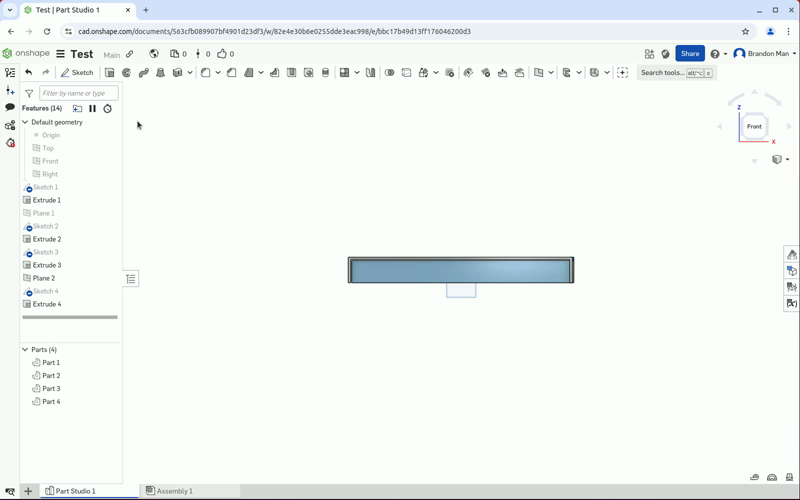
key(shift+h)
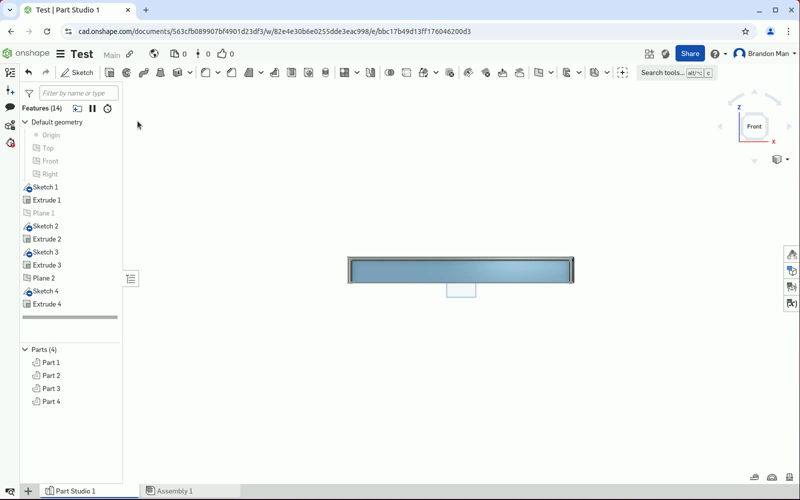
key(shift+h)
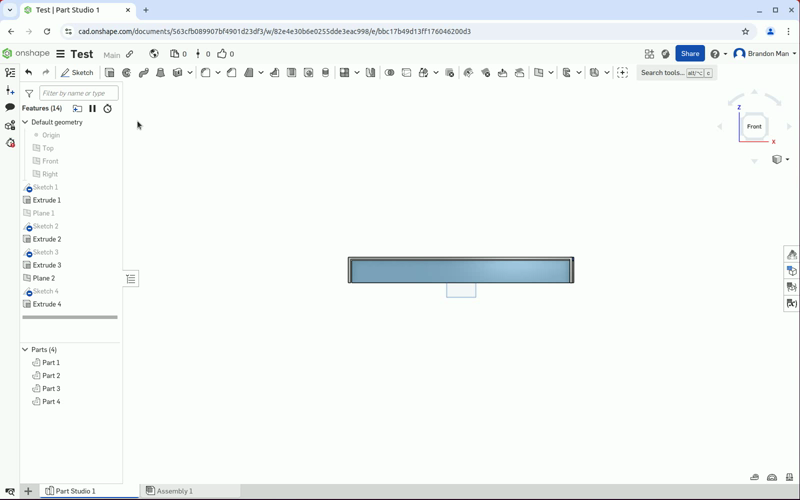
mouse_move(73, 189)
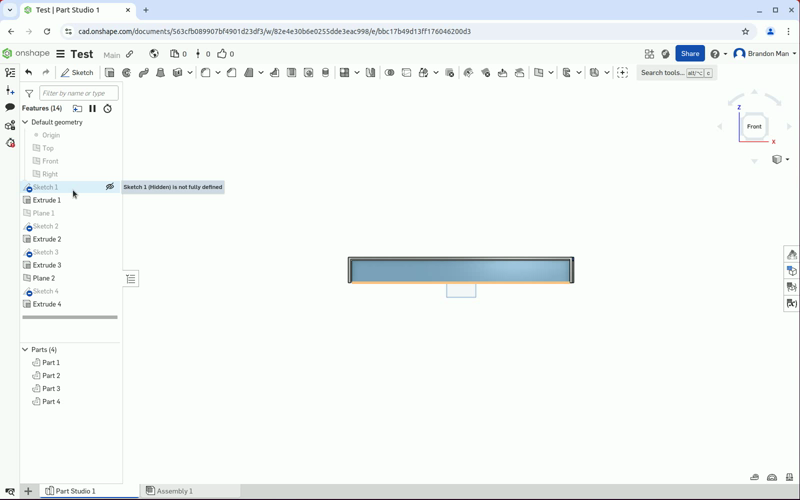
click(73, 189)
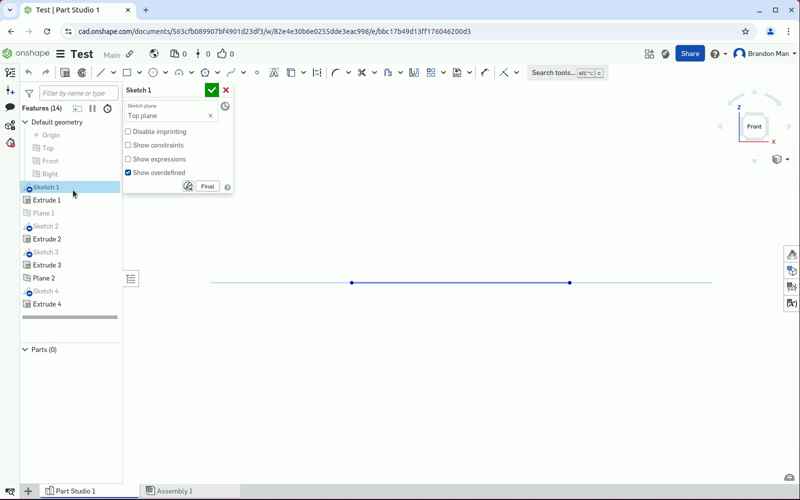
mouse_move(229, 92)
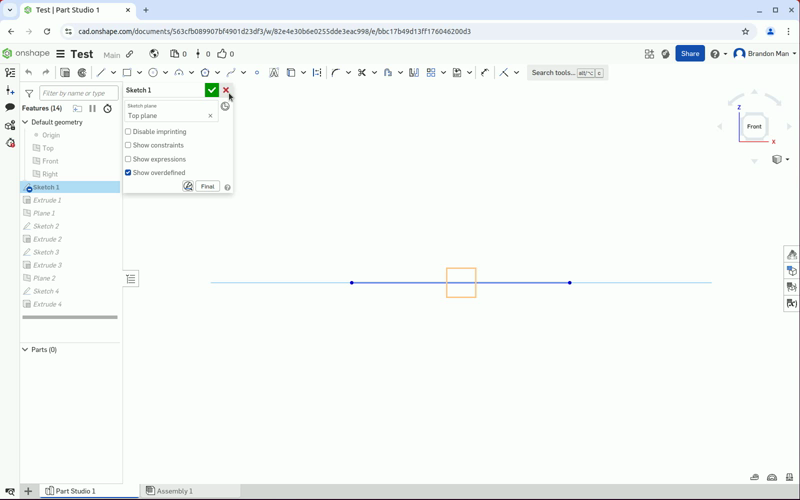
click(229, 92)
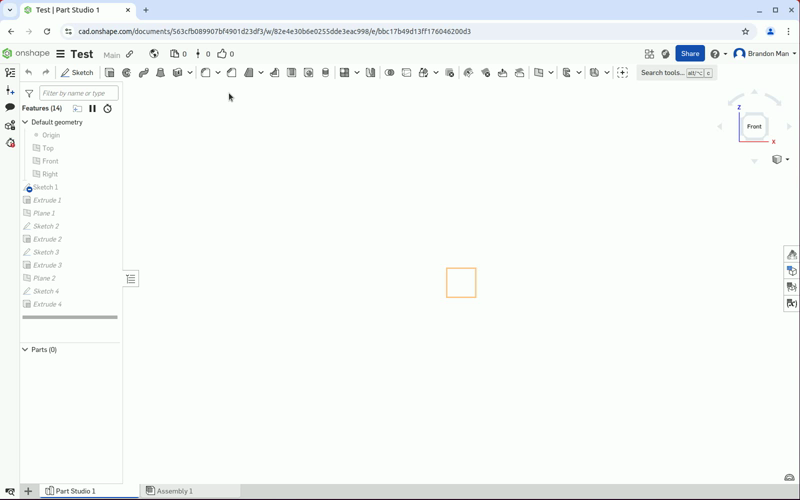
key(shift+s)
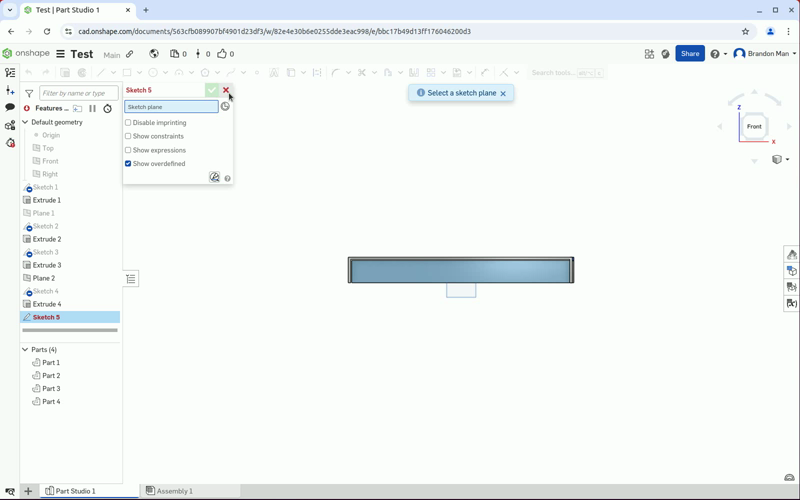
mouse_move(73, 280)
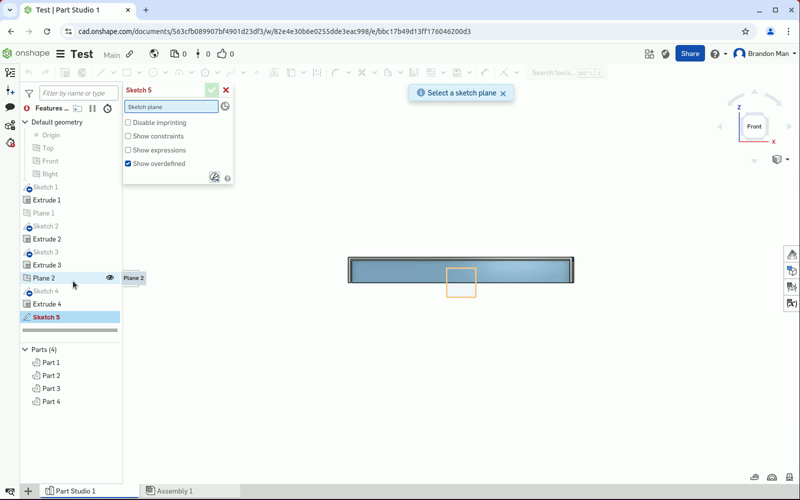
click(73, 280)
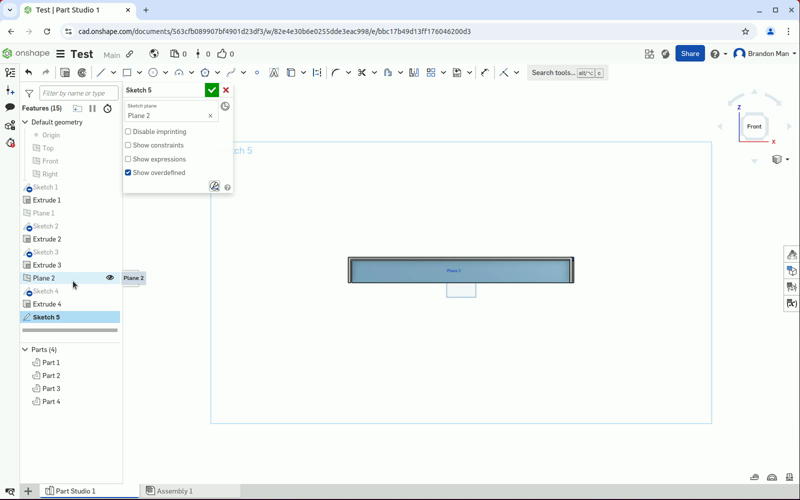
mouse_move(73, 352)
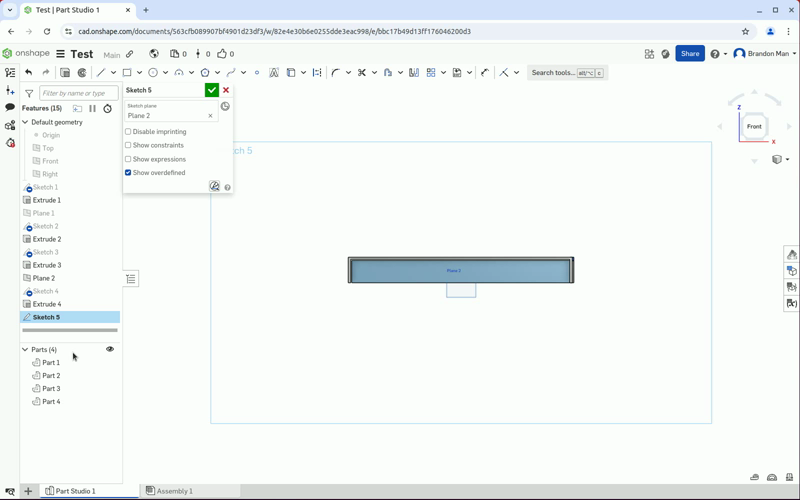
key(y)
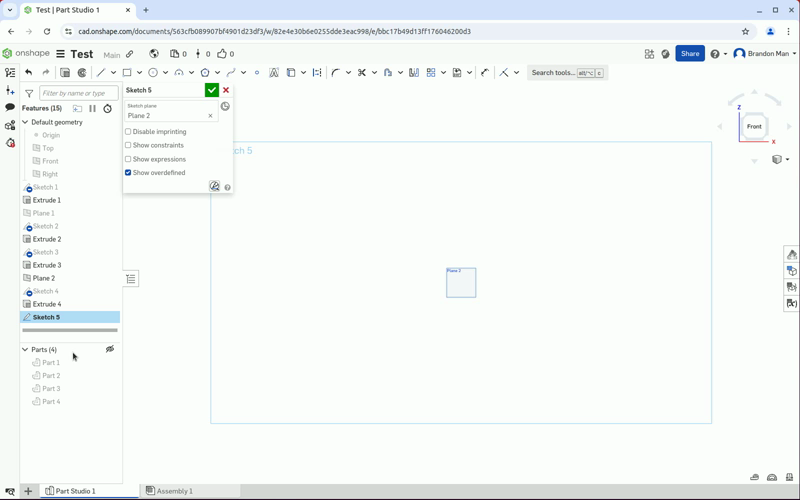
key(l)
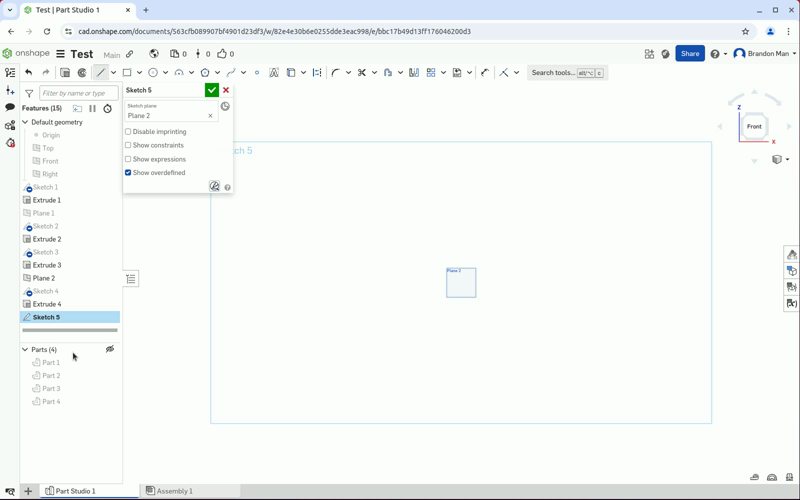
key_down(shift)
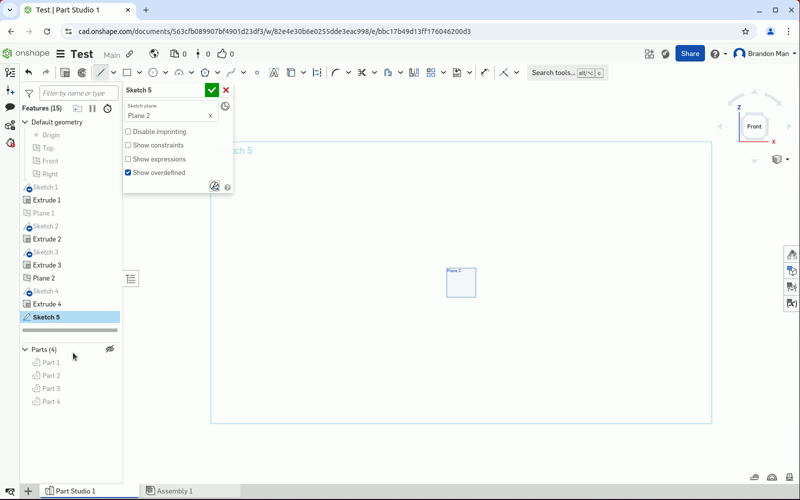
mouse_move(351, 282)
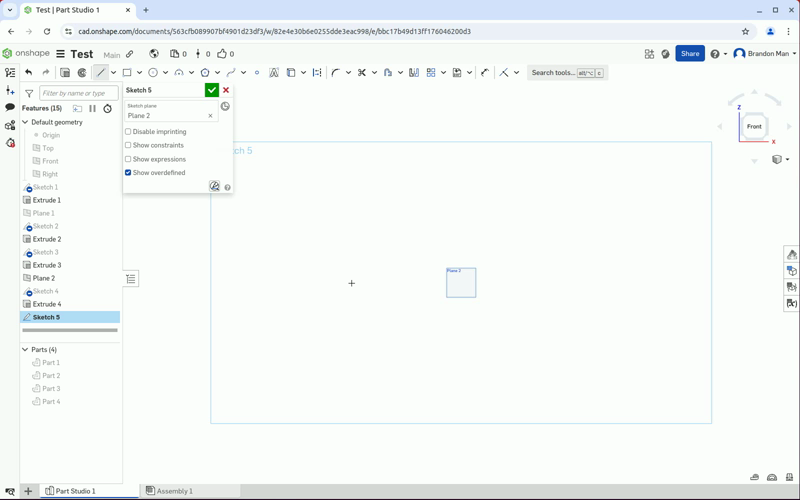
click(351, 282)
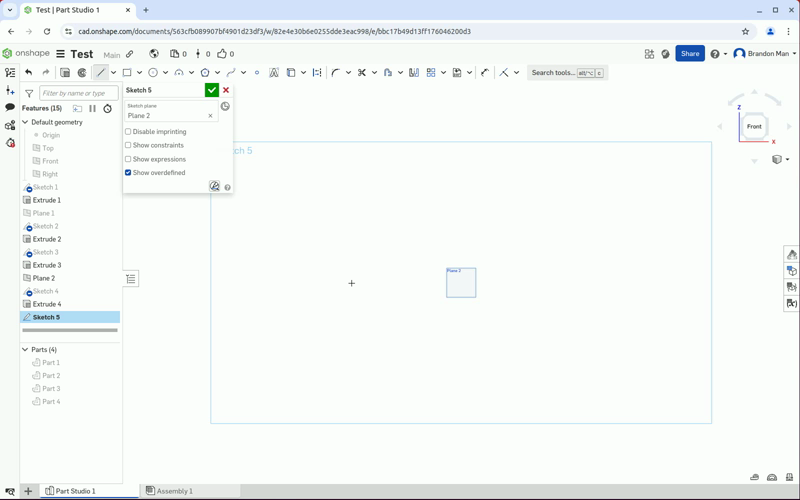
key_up(shift)
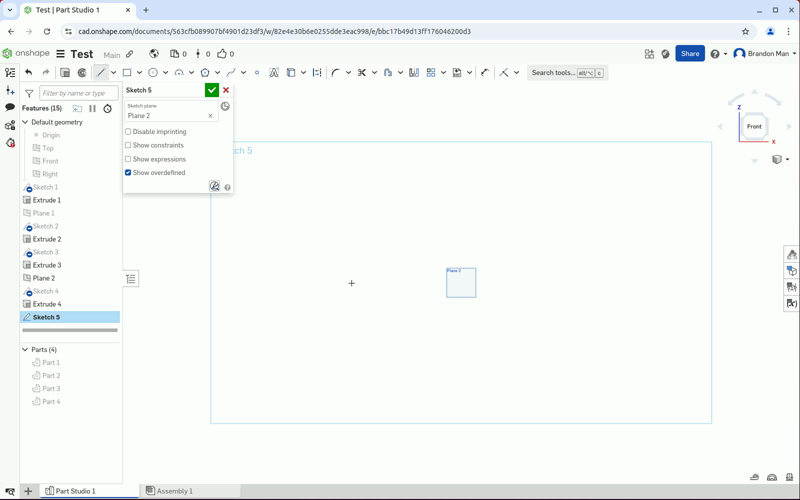
key_down(shift)
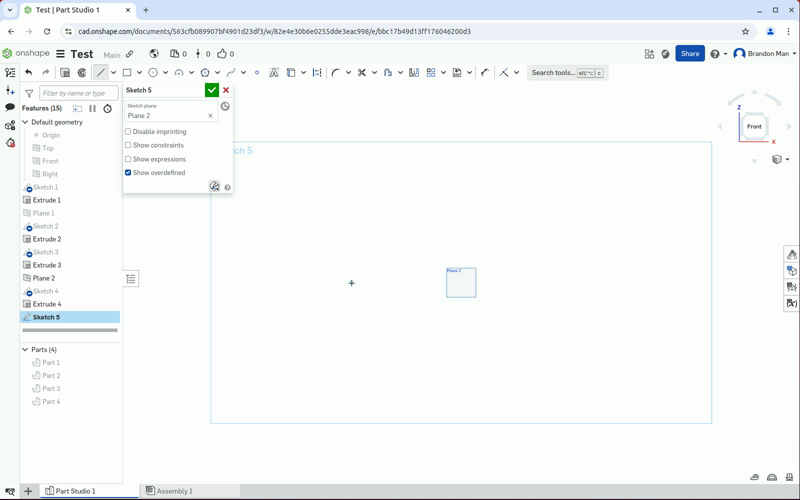
mouse_move(569, 282)
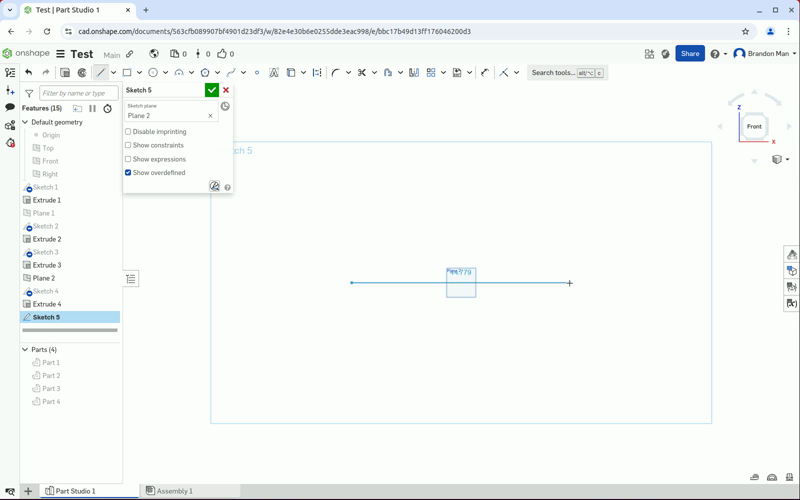
click(569, 282)
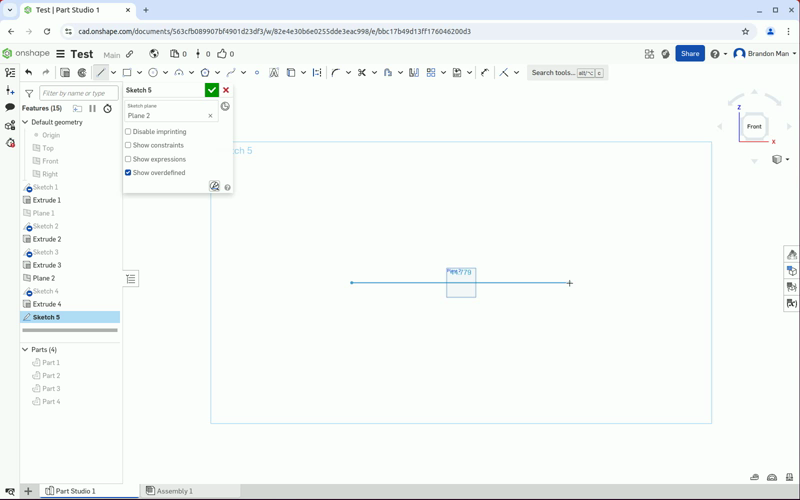
key_up(shift)
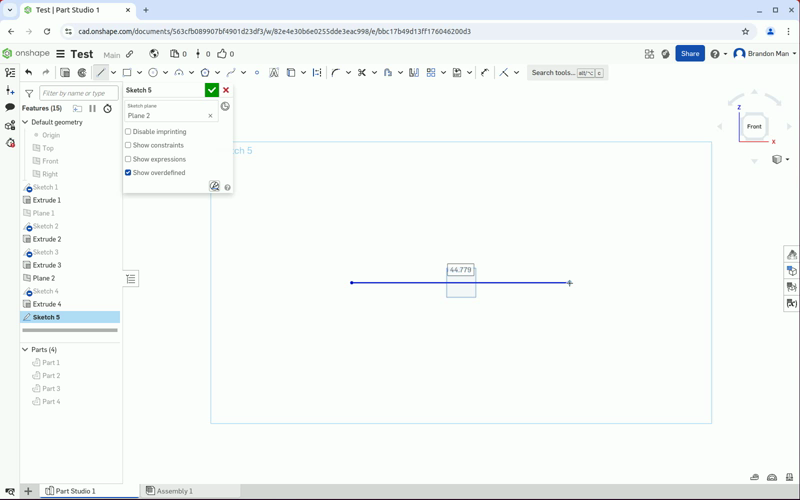
key_down(shift)
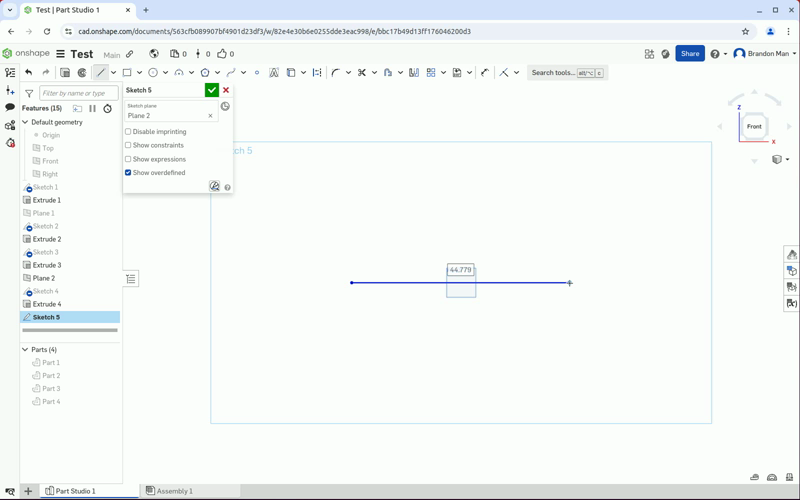
mouse_move(589, 282)
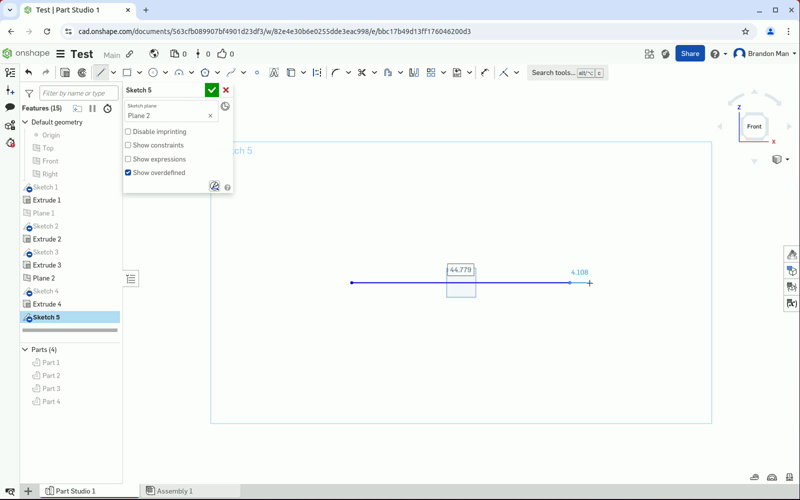
mouse_move(569, 260)
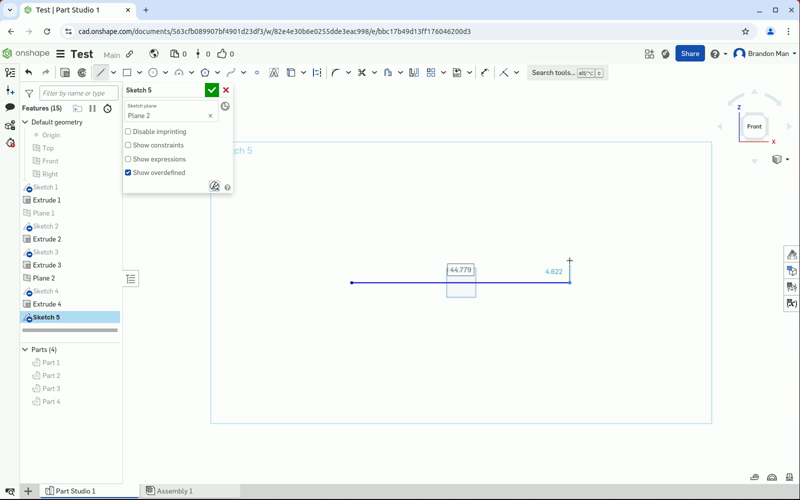
click(569, 260)
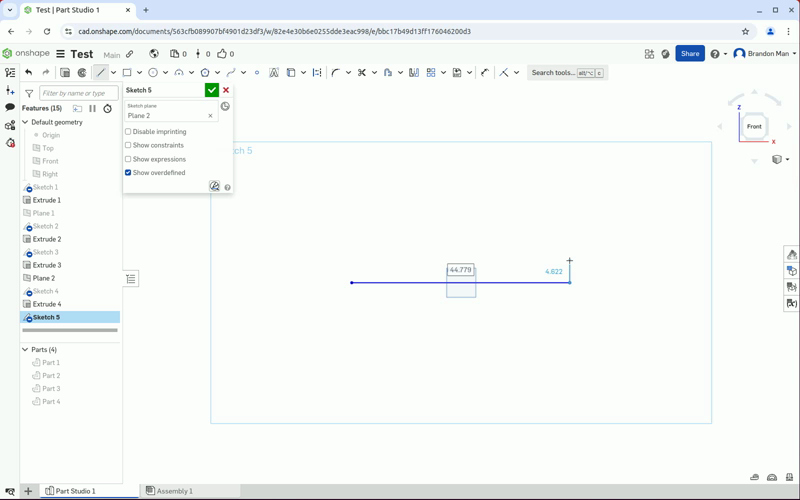
key_up(shift)
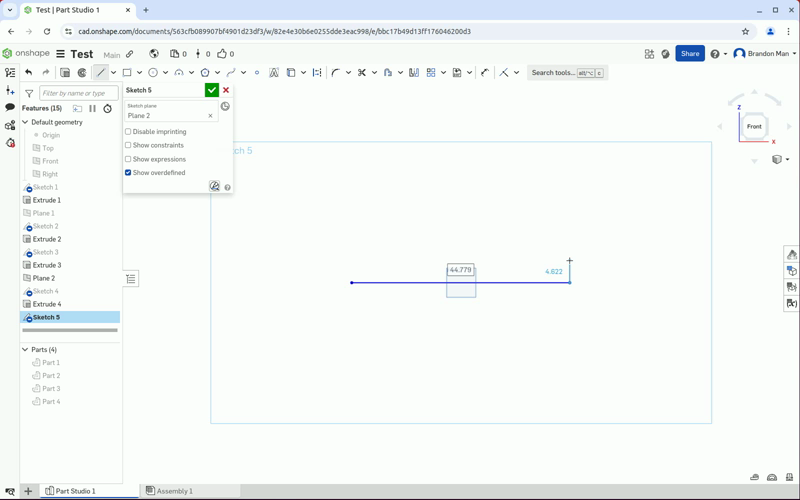
key_down(shift)
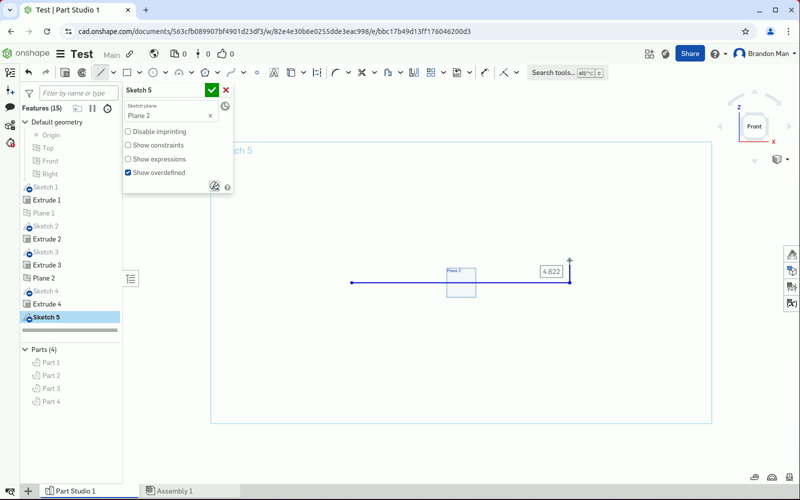
mouse_move(351, 260)
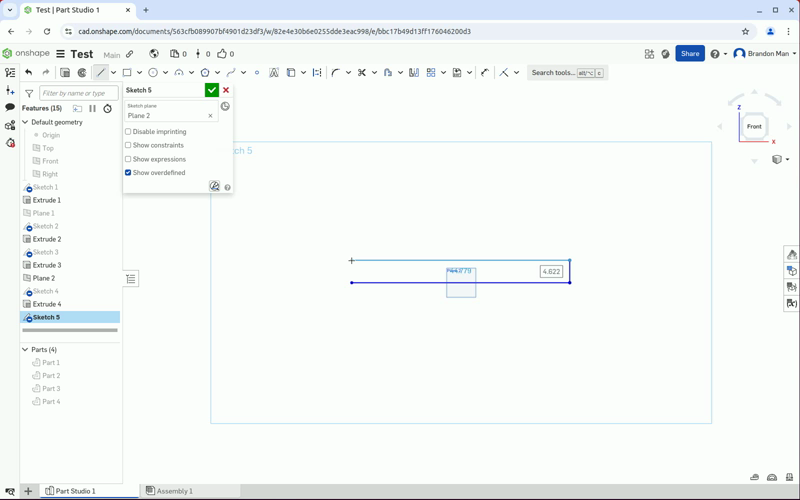
click(351, 260)
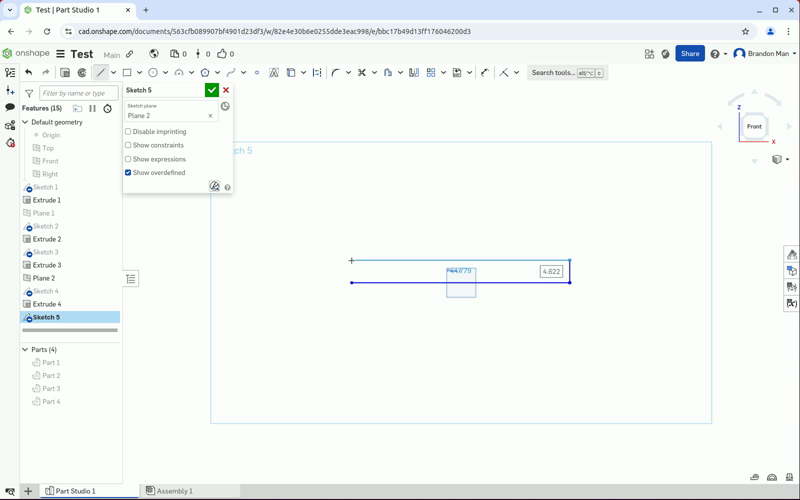
key_up(shift)
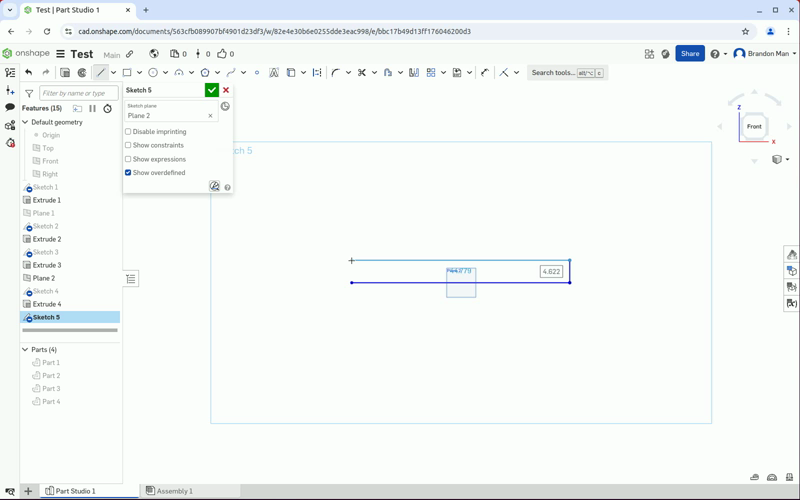
mouse_move(381, 260)
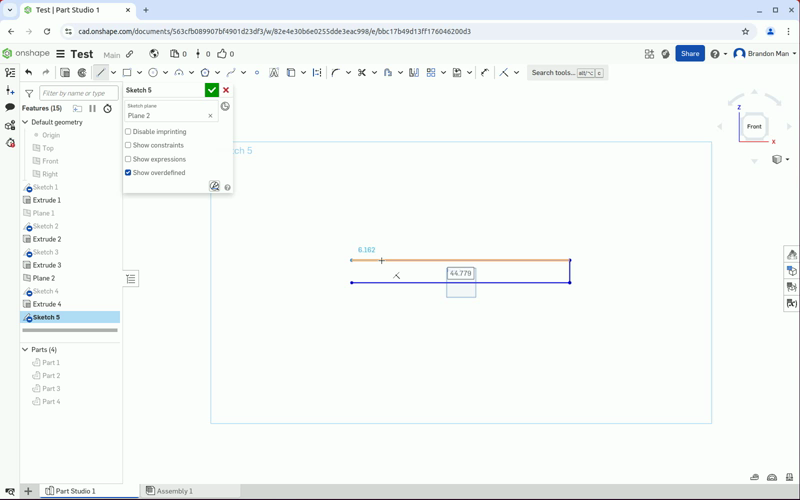
key_down(shift)
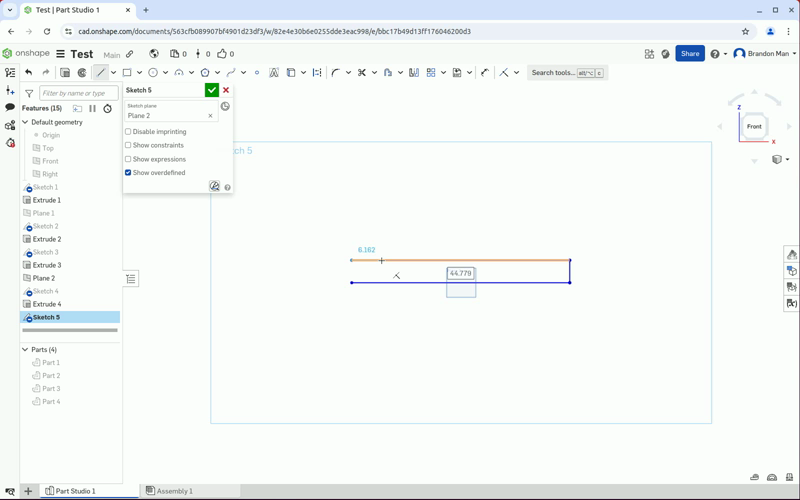
mouse_move(351, 282)
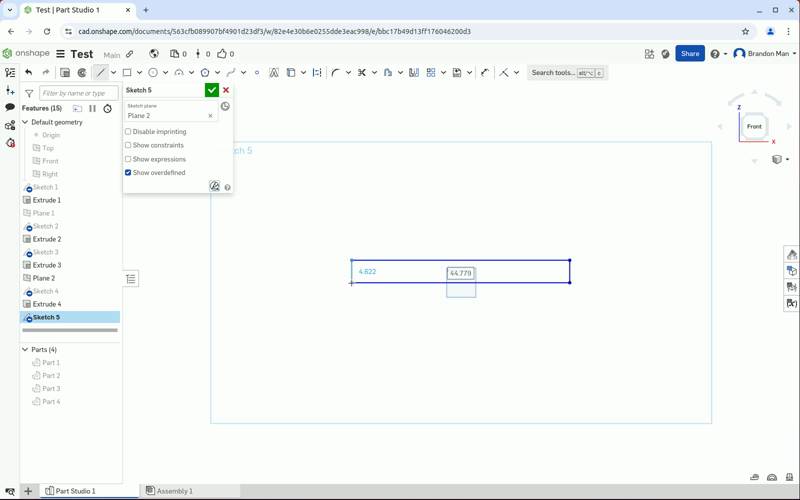
key_up(shift)
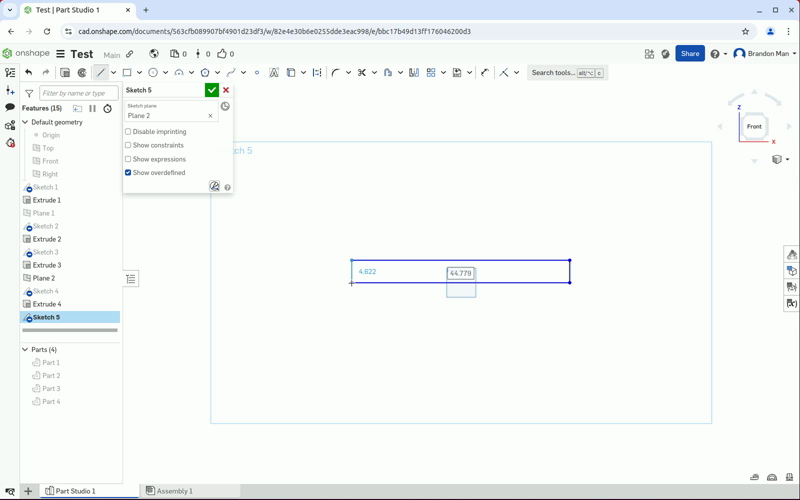
click(351, 282)
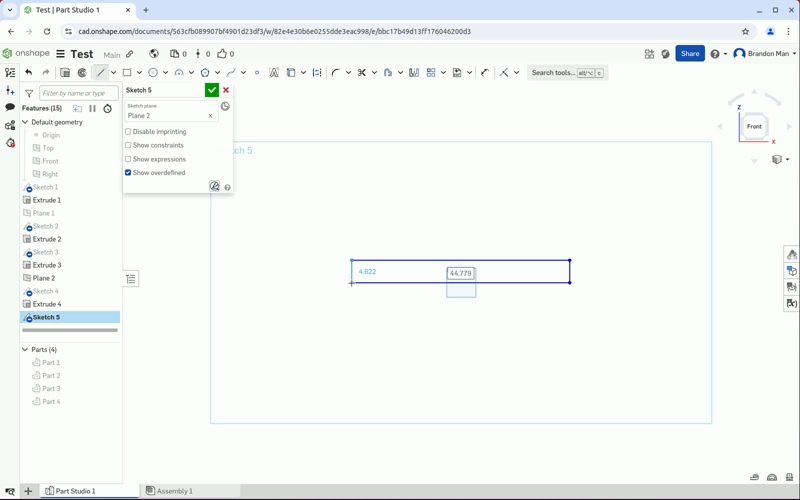
key(esc)
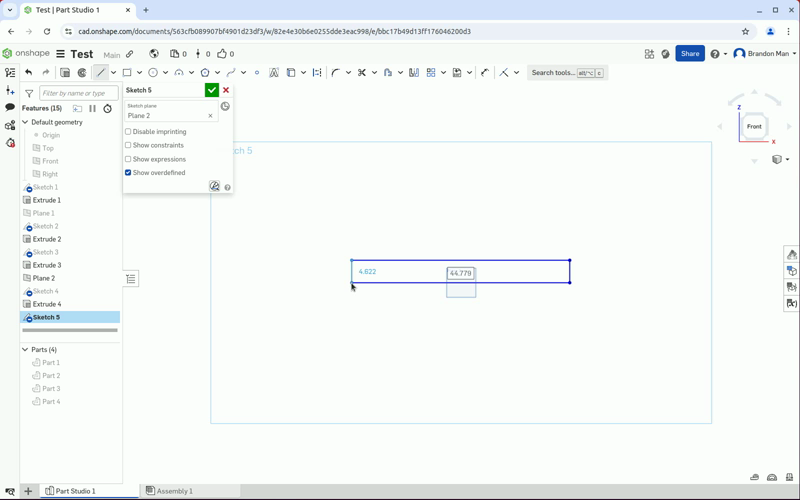
mouse_move(361, 277)
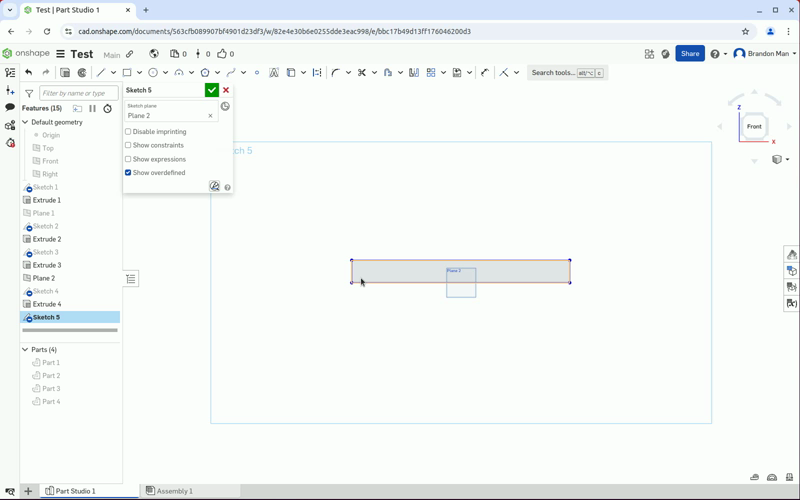
click(361, 277)
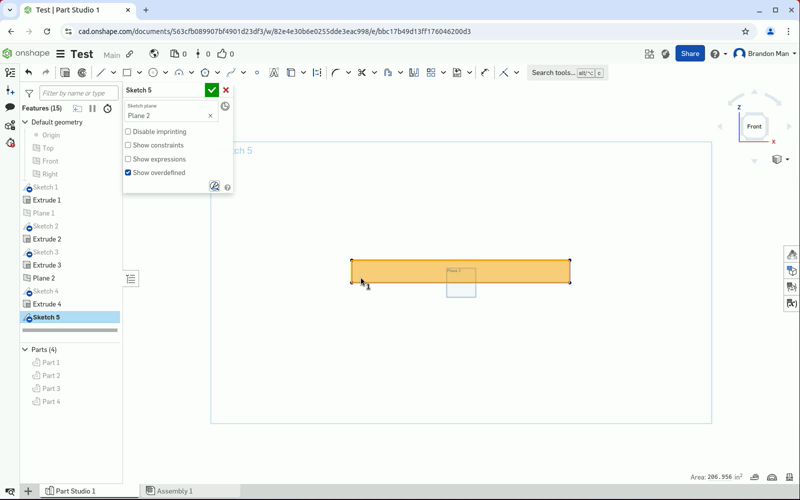
mouse_move(73, 352)
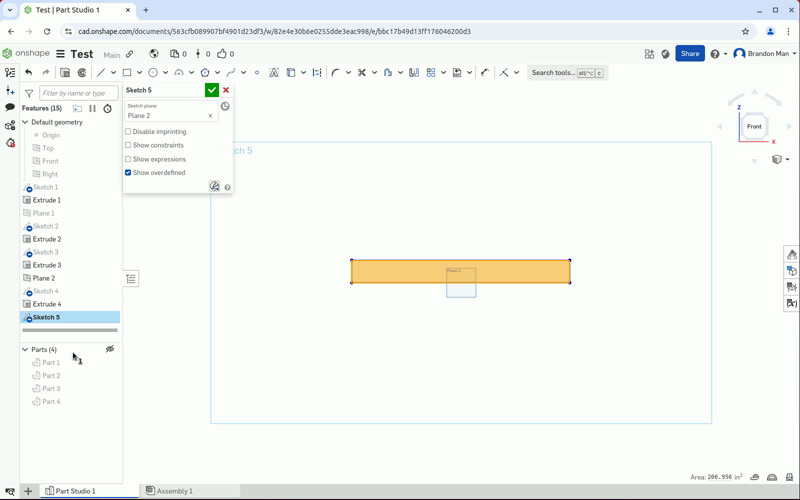
key(shift+y)
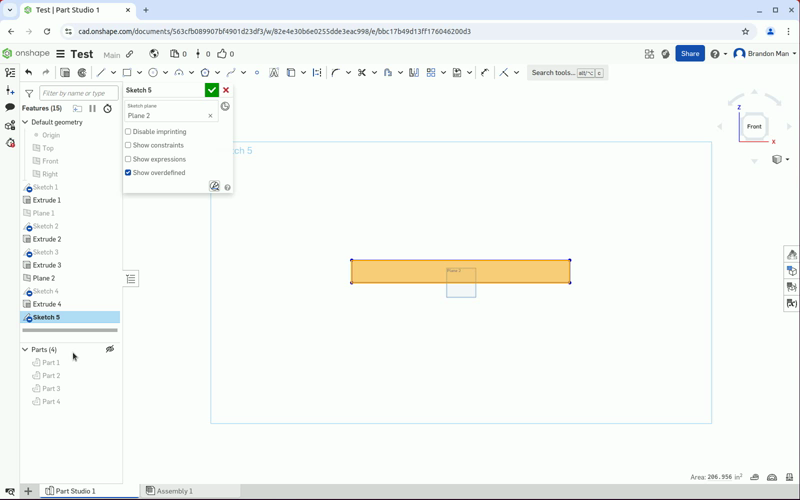
key(shift+e)
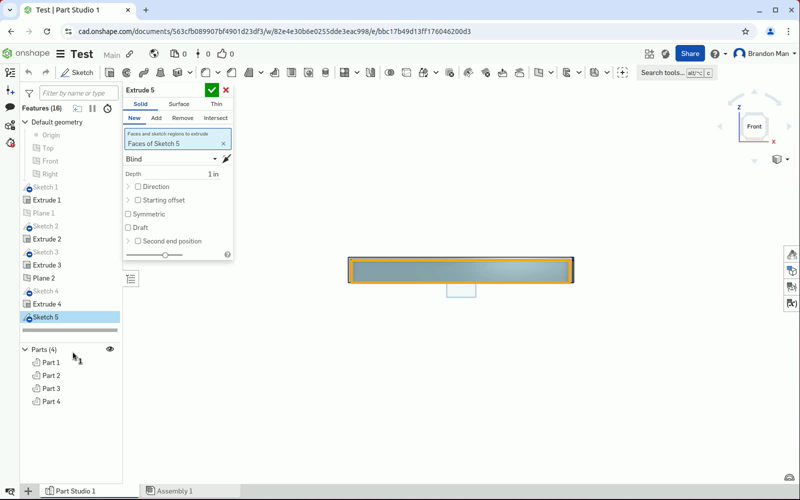
mouse_move(143, 106)
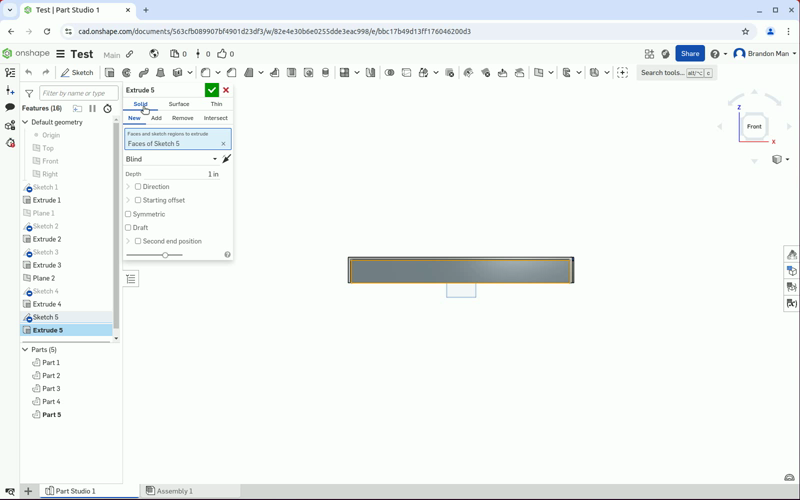
click(143, 106)
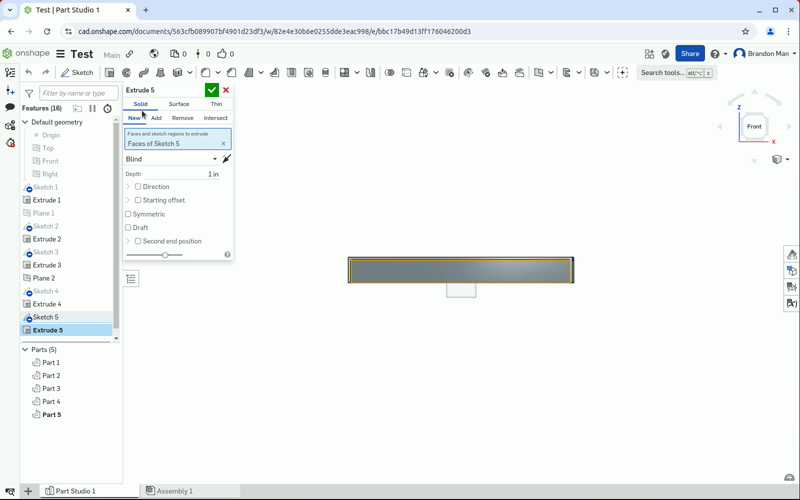
mouse_move(137, 120)
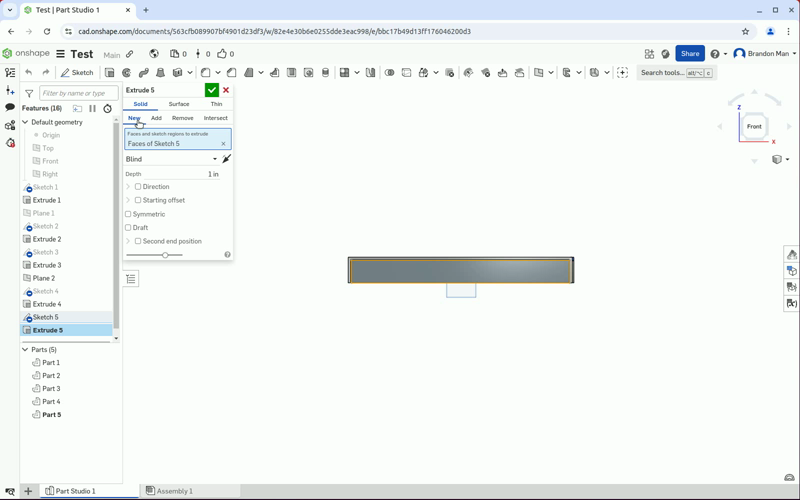
click(137, 120)
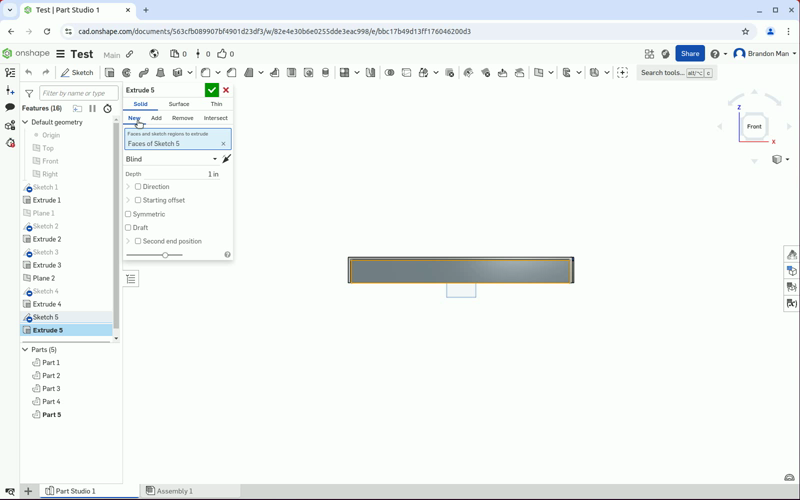
key(tab, 4)
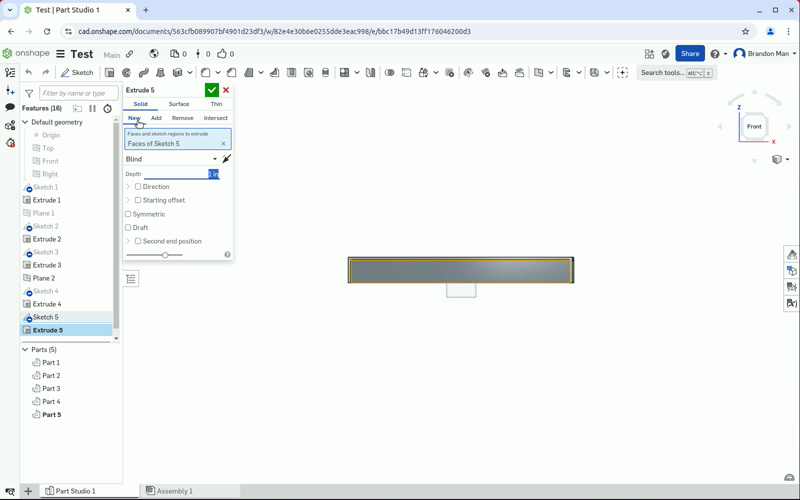
text(0.722)
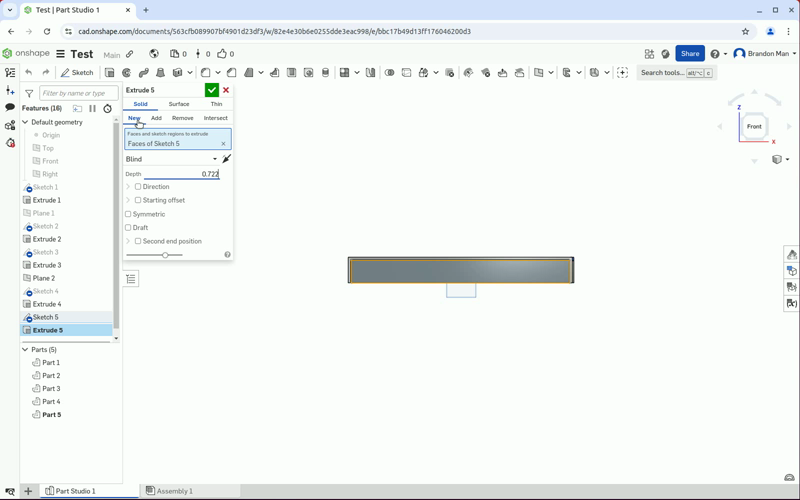
key(enter)
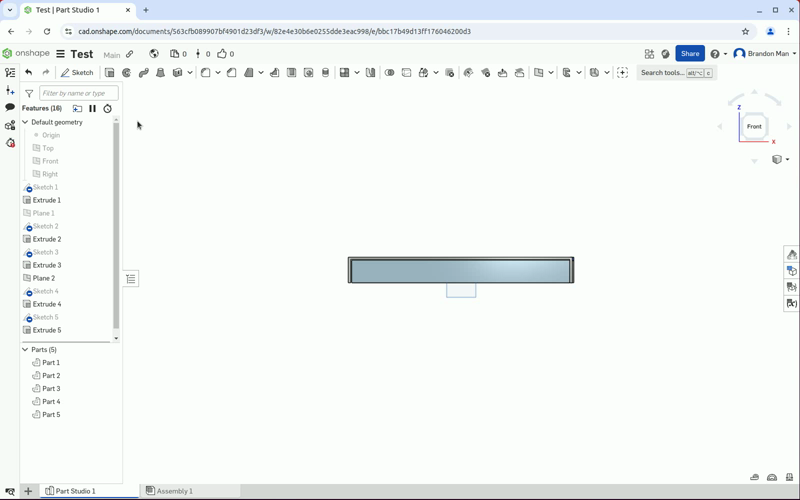
key(shift+h)
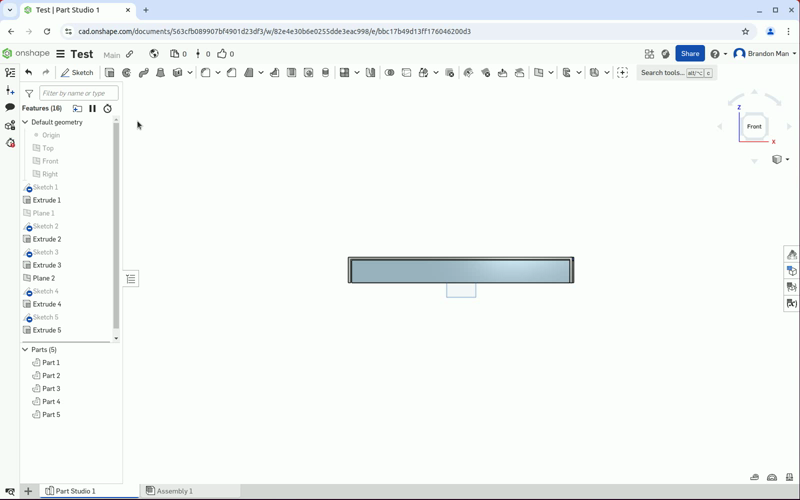
key(shift+h)
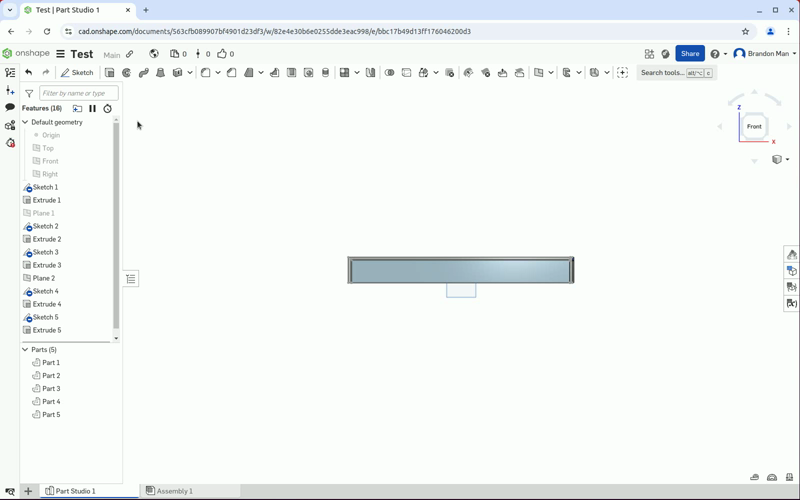
key(shift+7)
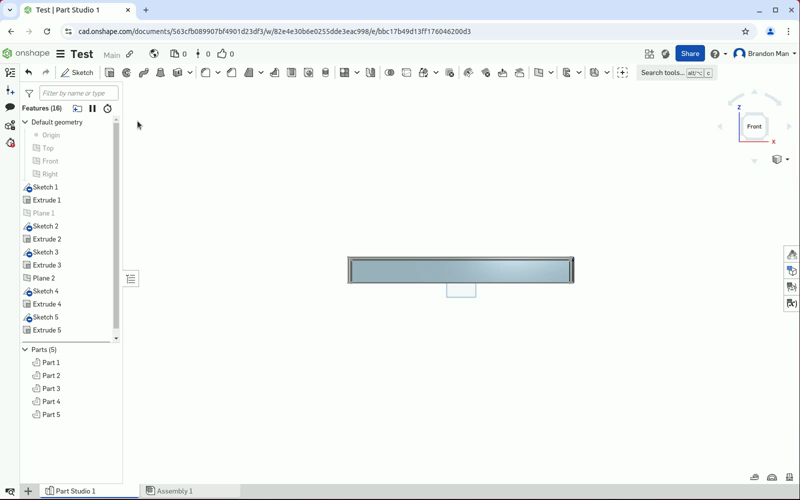
key(left, 2)
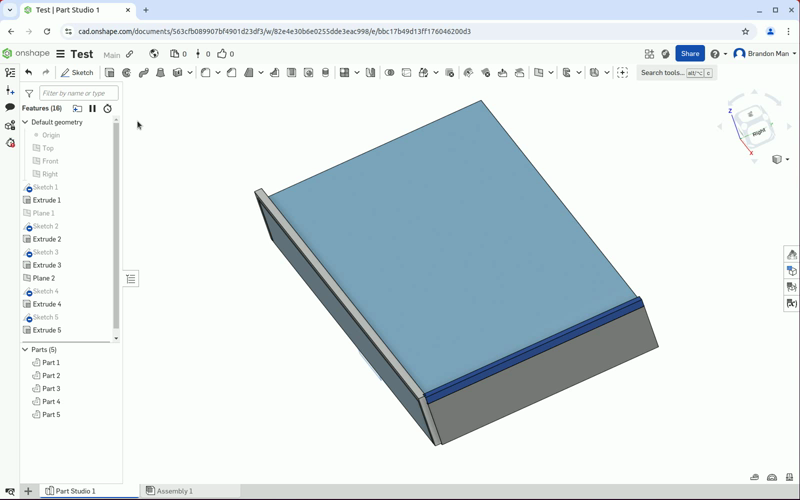
key(down, 2)
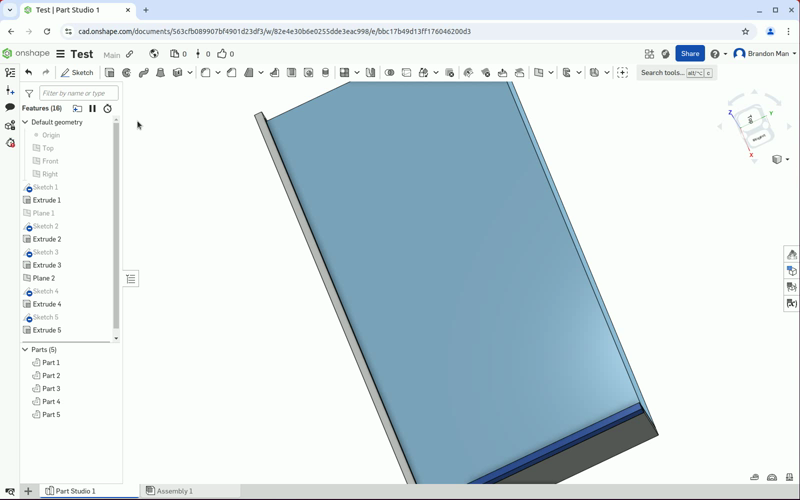
key(up, 2)
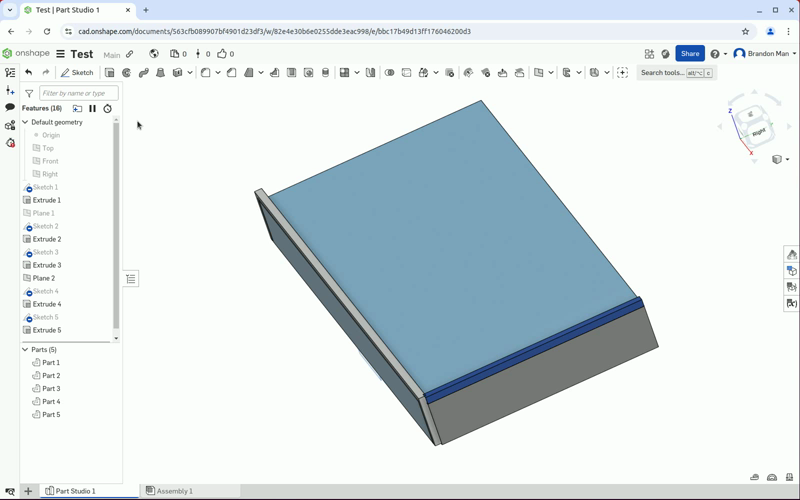
key(right, 2)
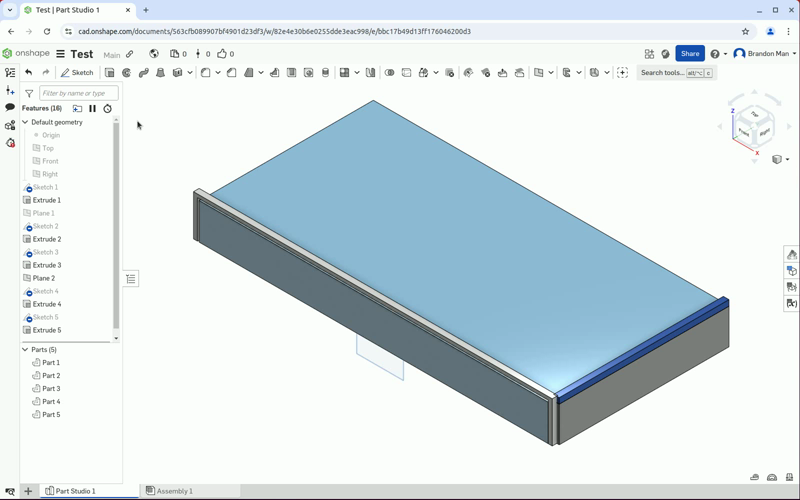
mouse_move(69, 189)
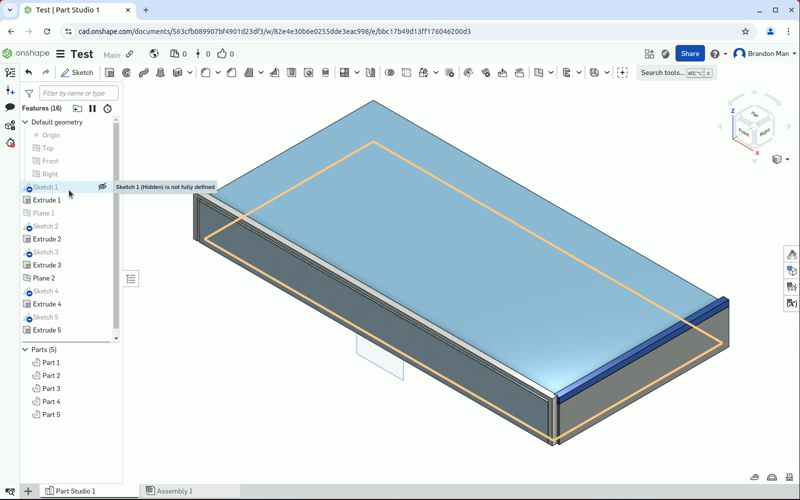
click(69, 189)